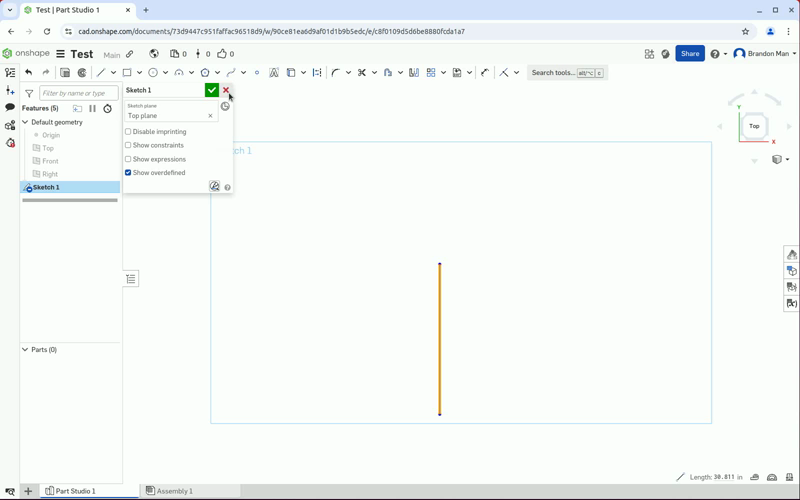
key(shift+h)
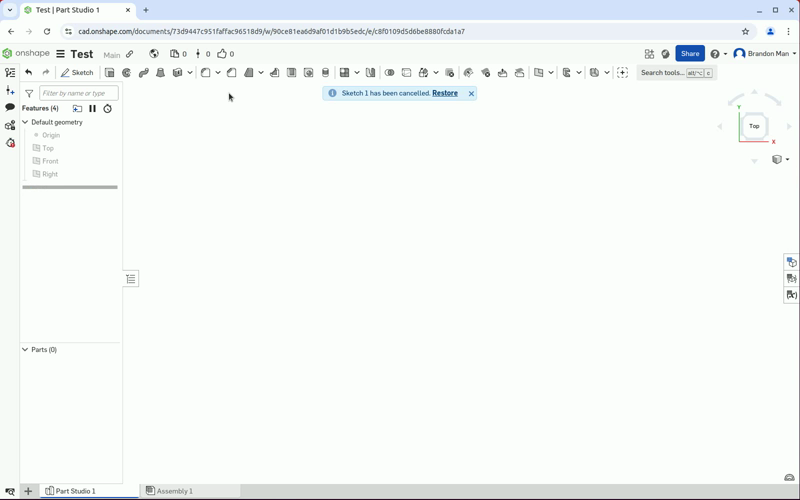
mouse_move(73, 352)
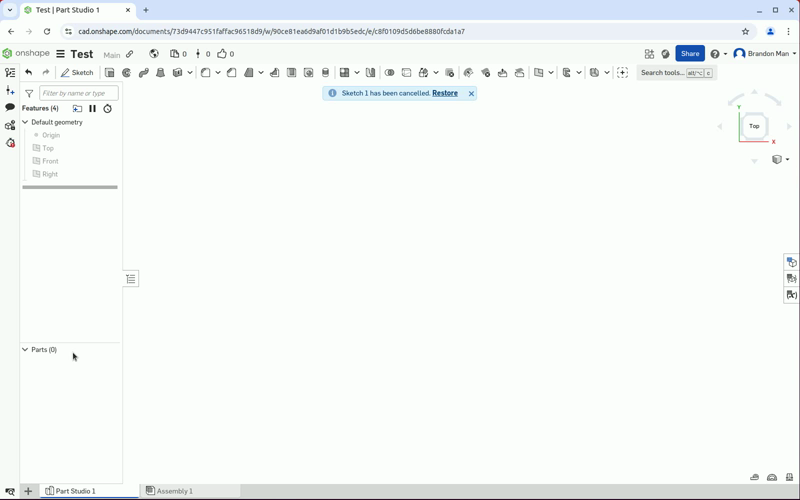
key(y)
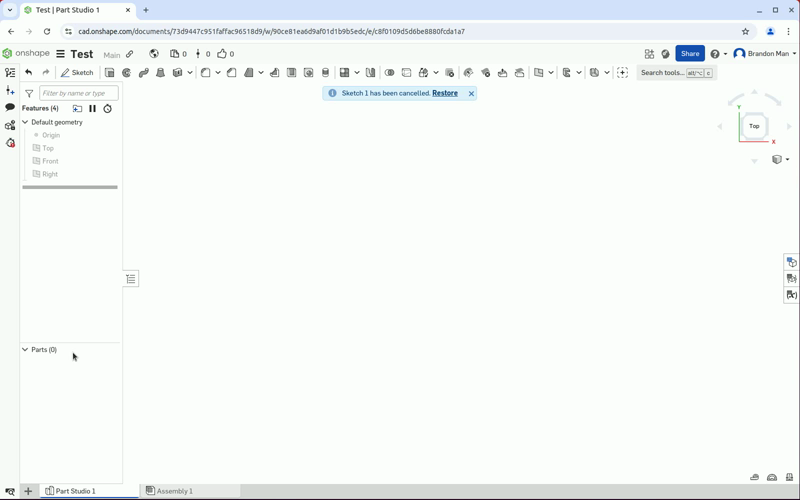
key(shift+p)
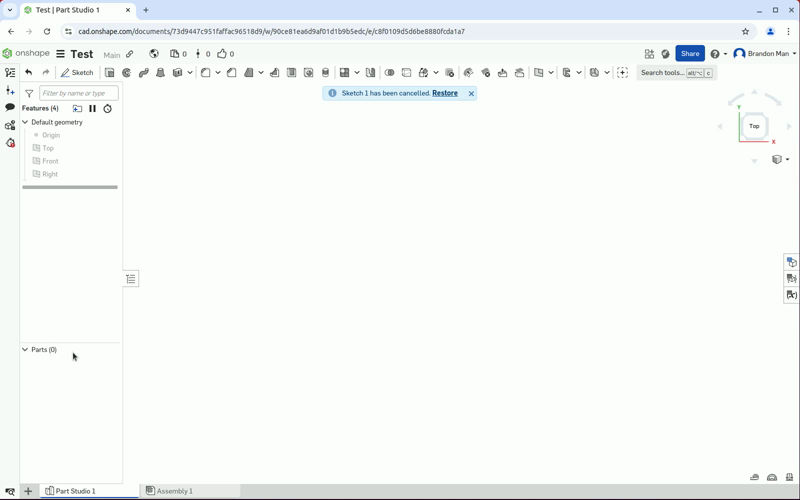
key(space)
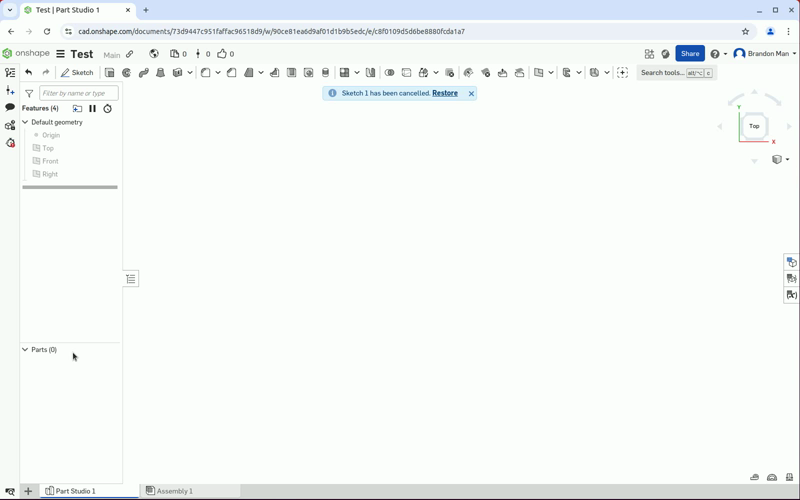
key_down(shift)
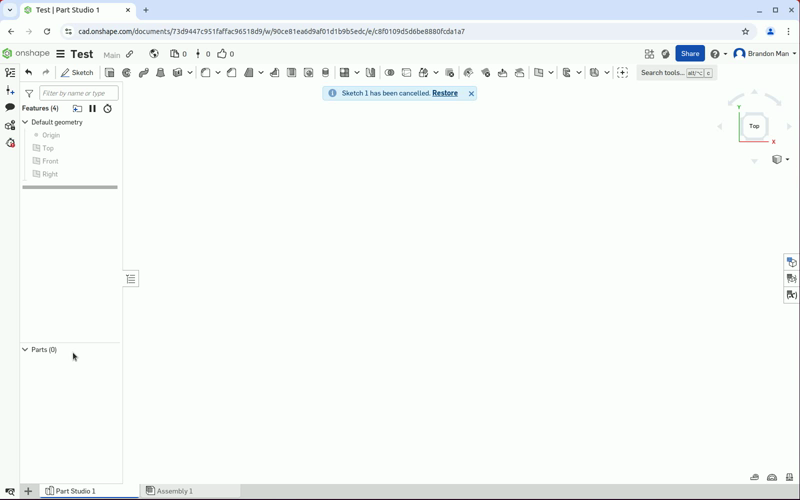
key(up)
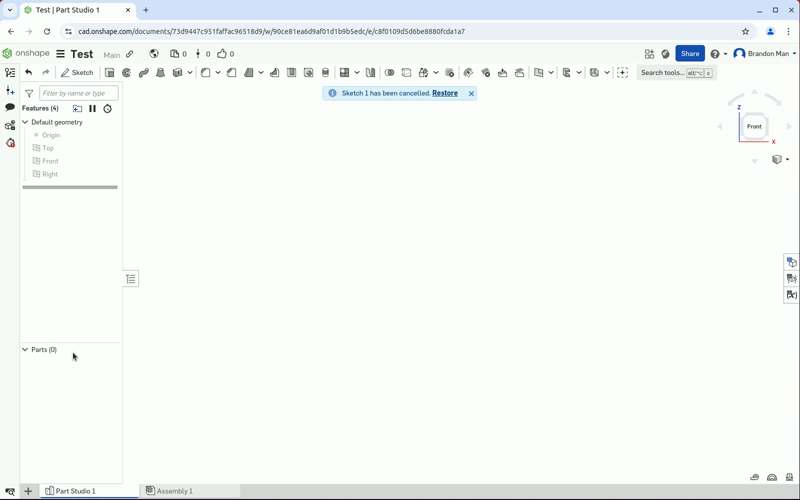
key_up(shift)
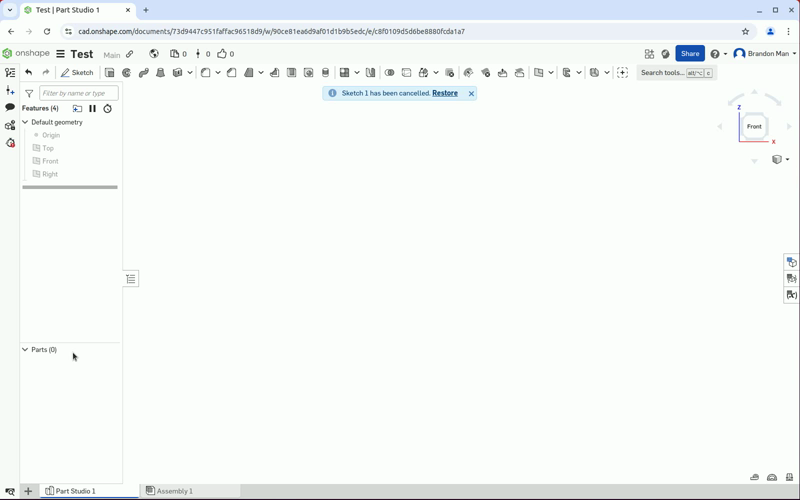
mouse_move(73, 352)
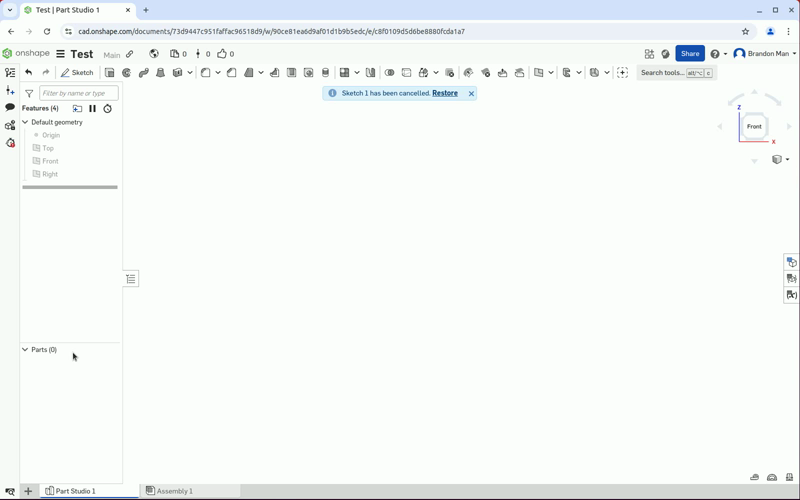
key(shift+y)
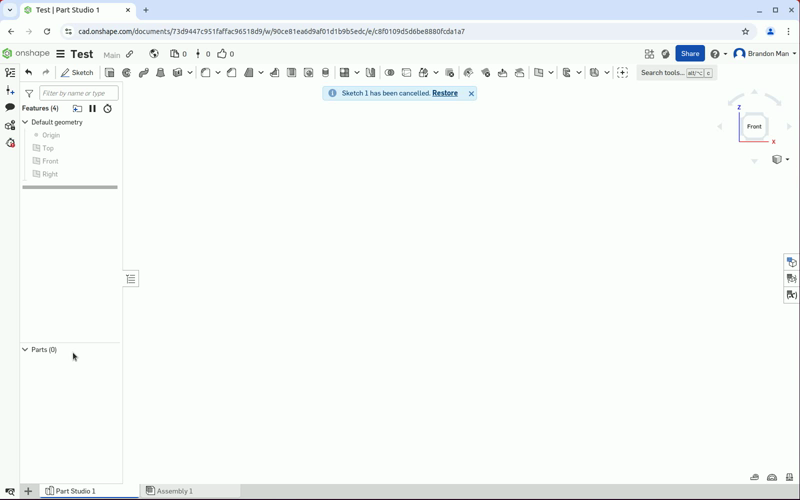
key(shift+s)
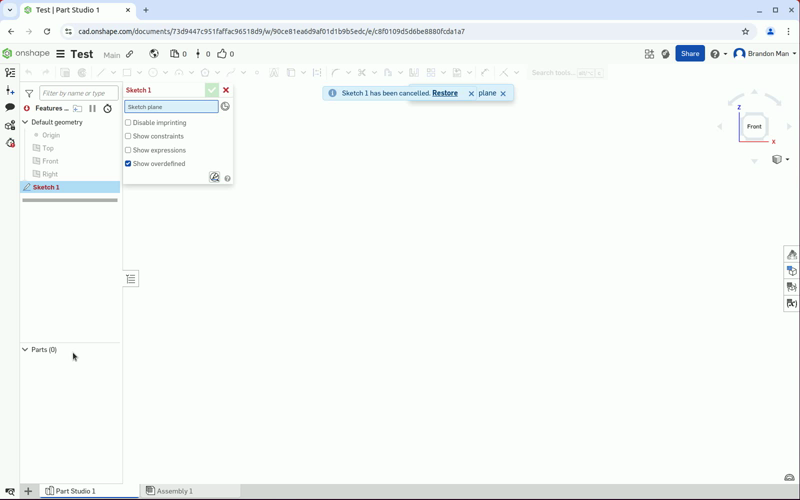
mouse_move(73, 163)
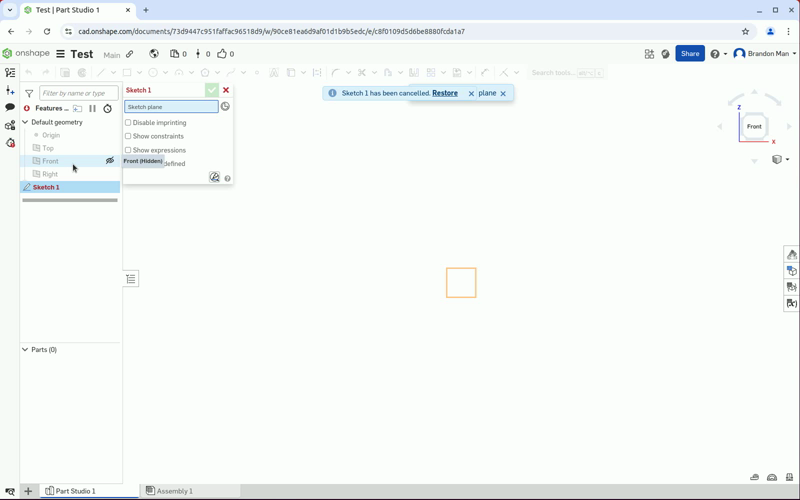
click(73, 163)
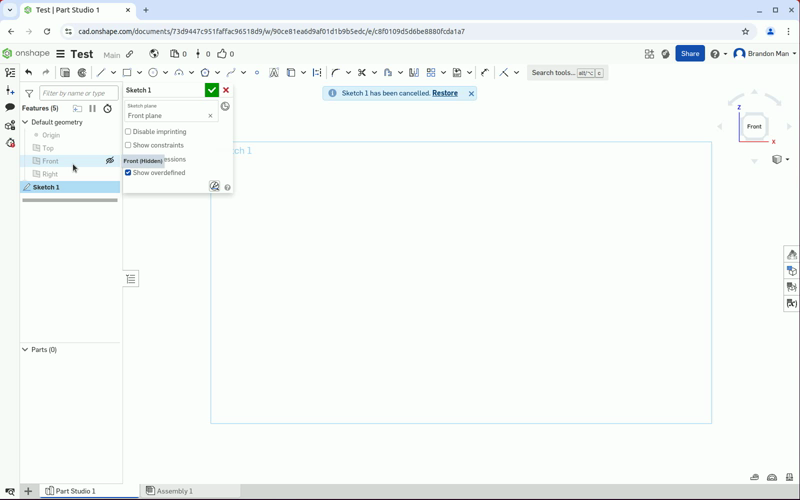
mouse_move(73, 352)
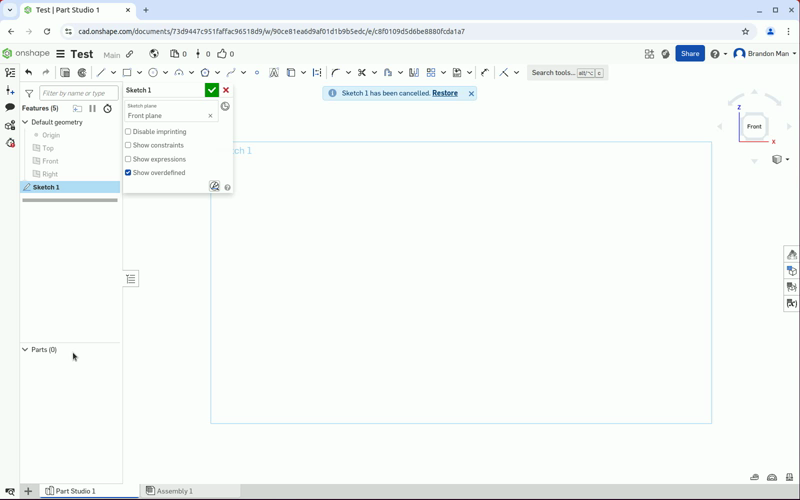
key(y)
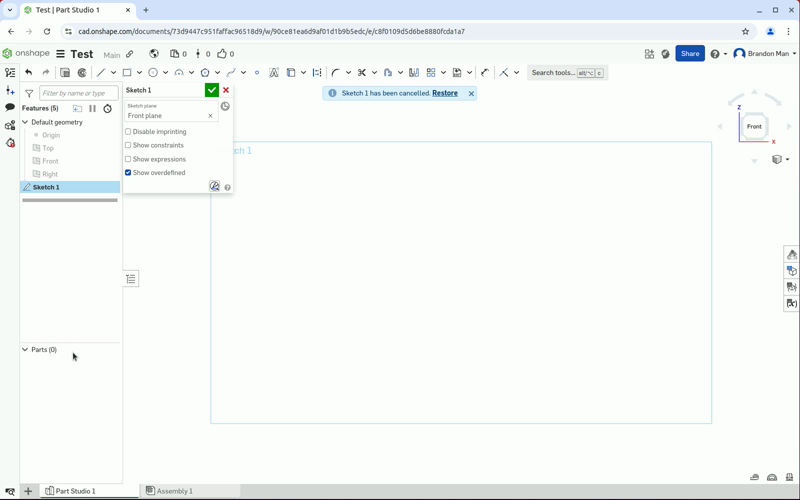
key(c)
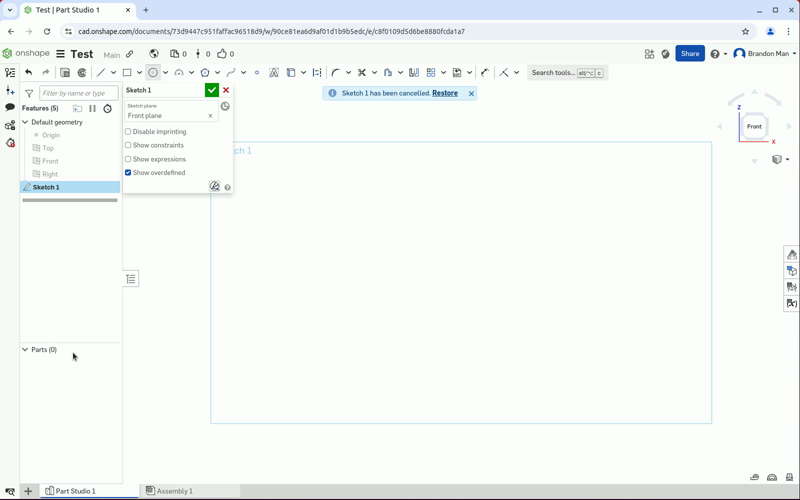
key_down(shift)
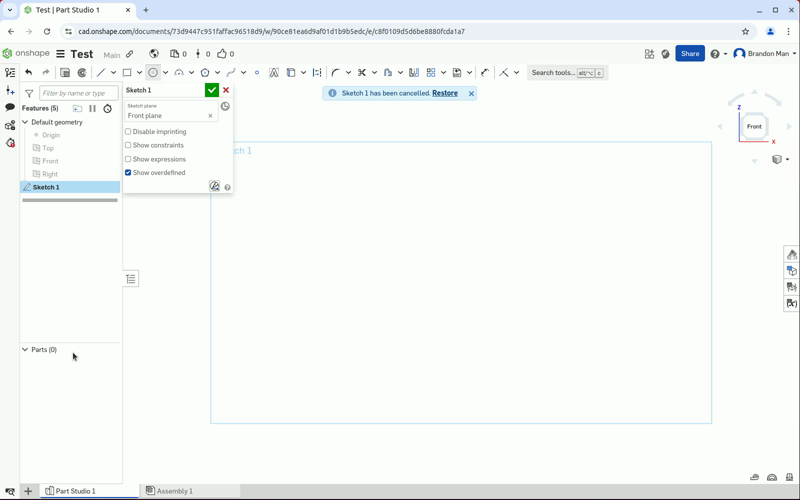
mouse_move(461, 282)
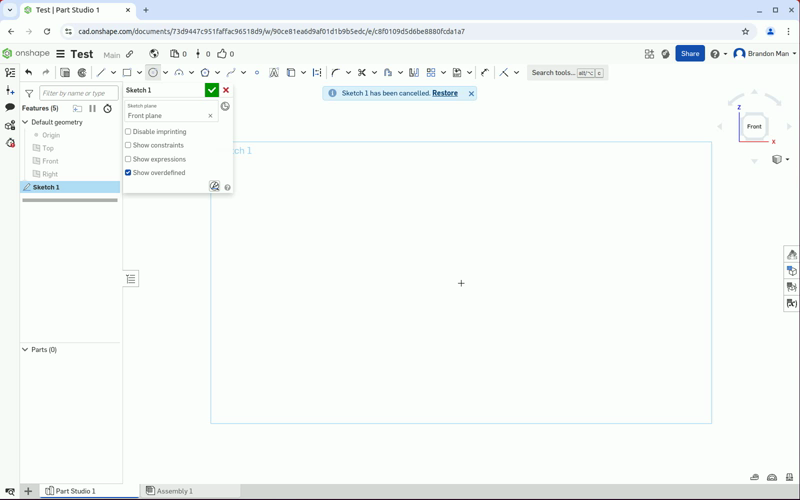
click(461, 282)
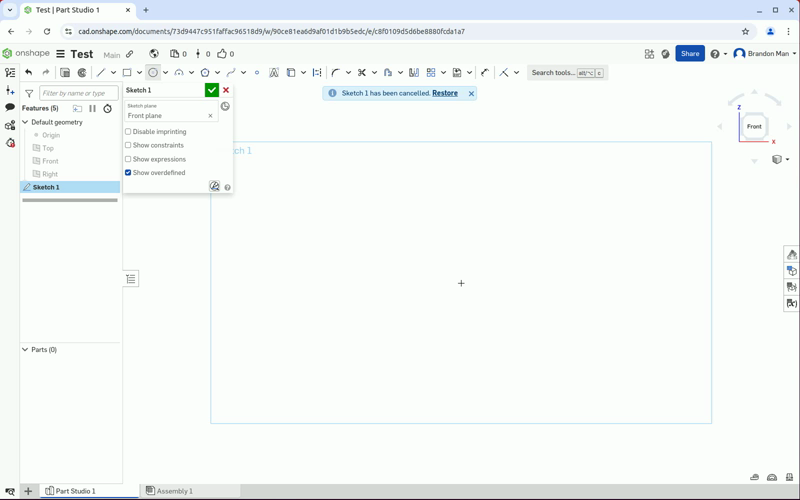
key_up(shift)
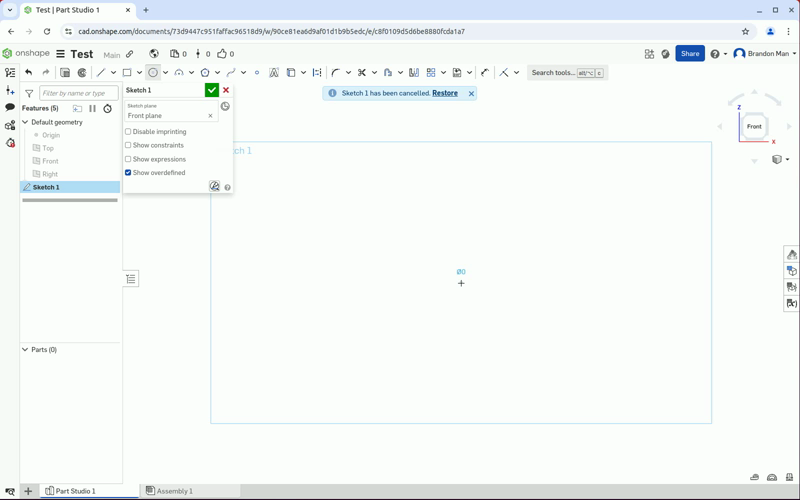
mouse_move(491, 282)
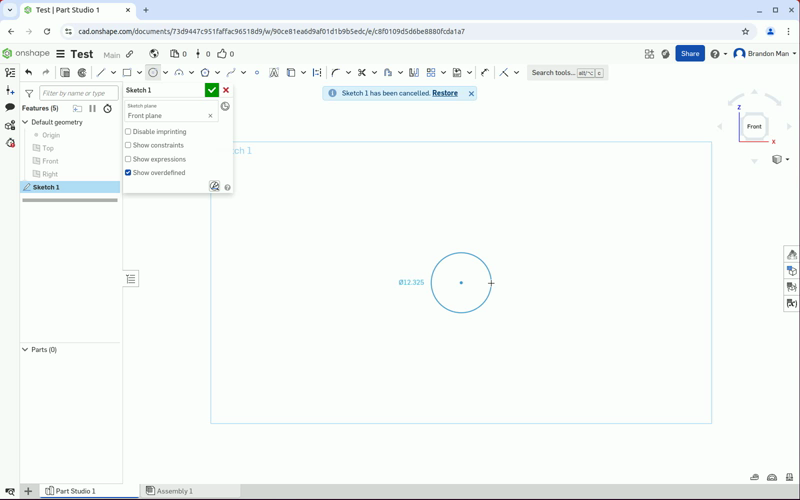
click(491, 282)
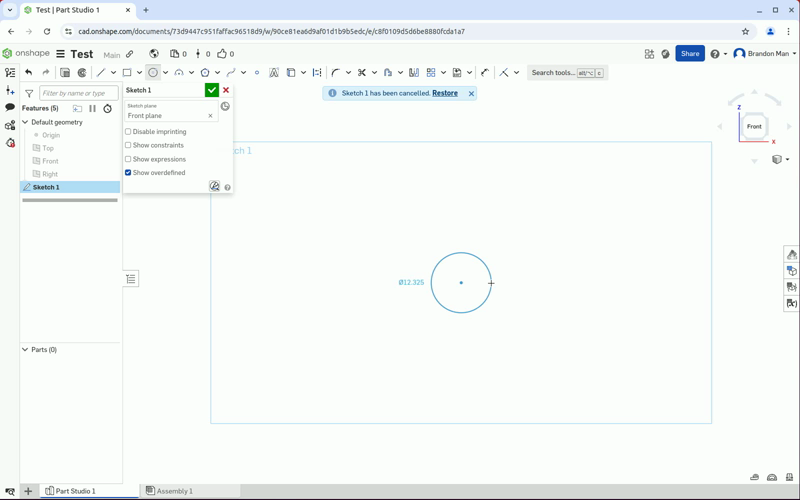
key(esc)
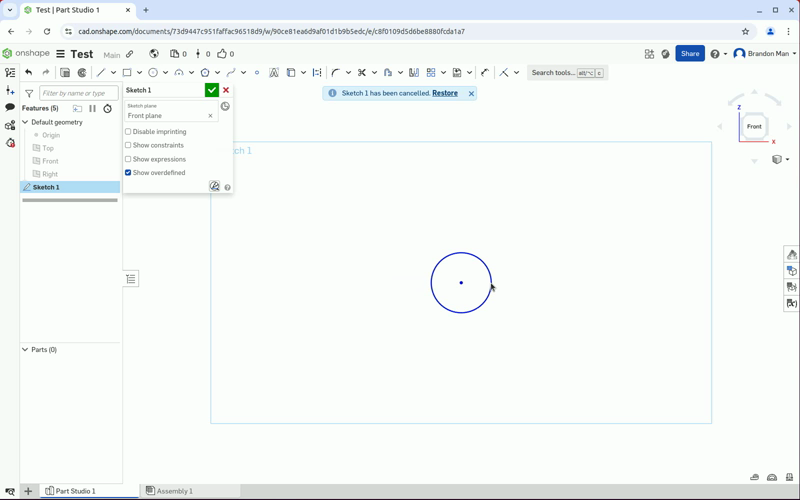
key(c)
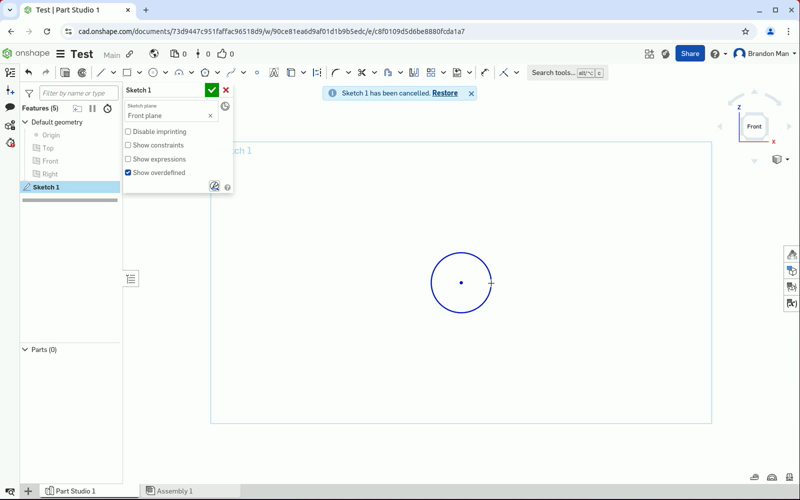
key_down(shift)
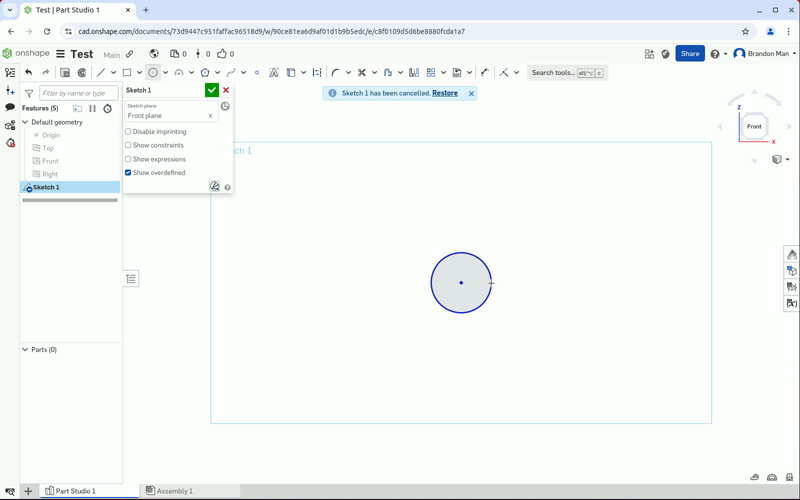
mouse_move(461, 282)
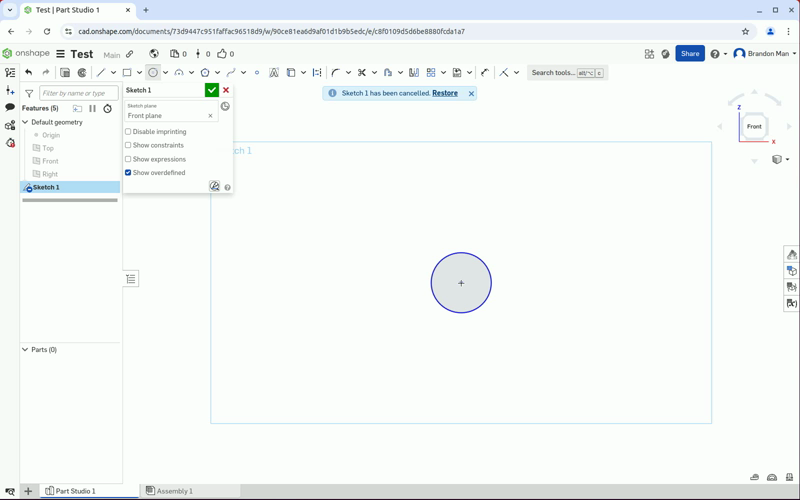
click(461, 282)
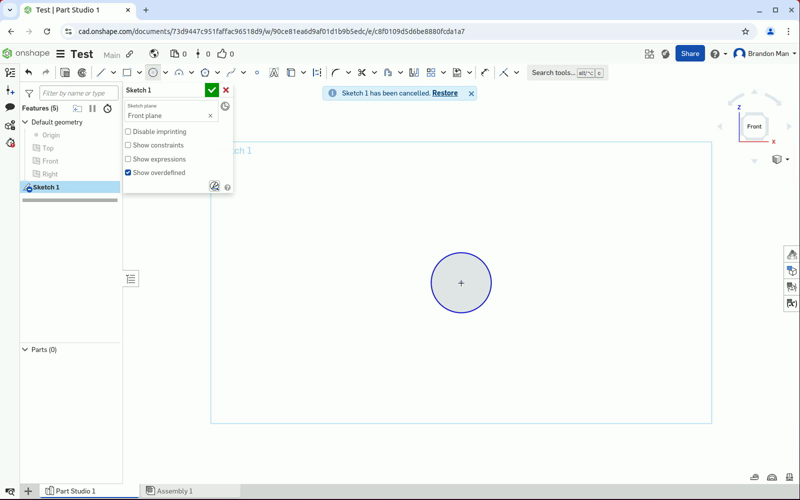
key_up(shift)
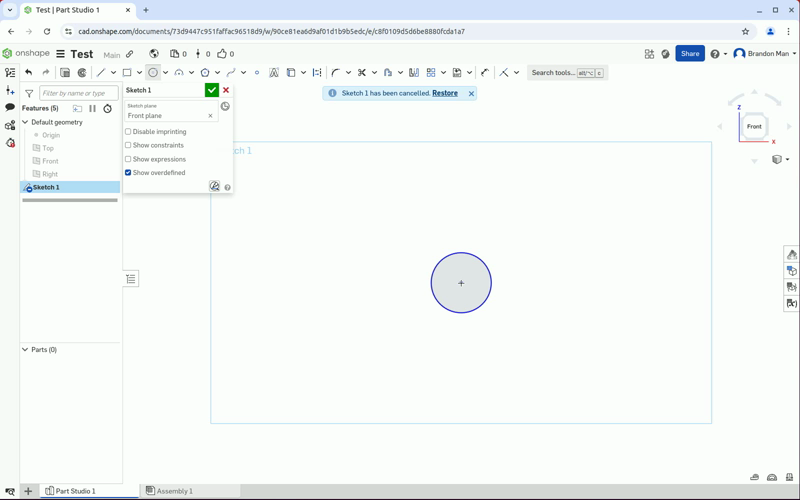
mouse_move(468, 282)
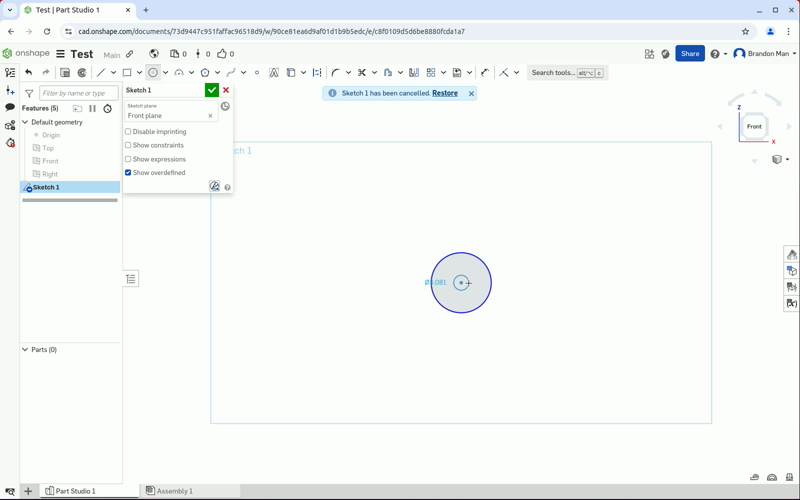
click(468, 282)
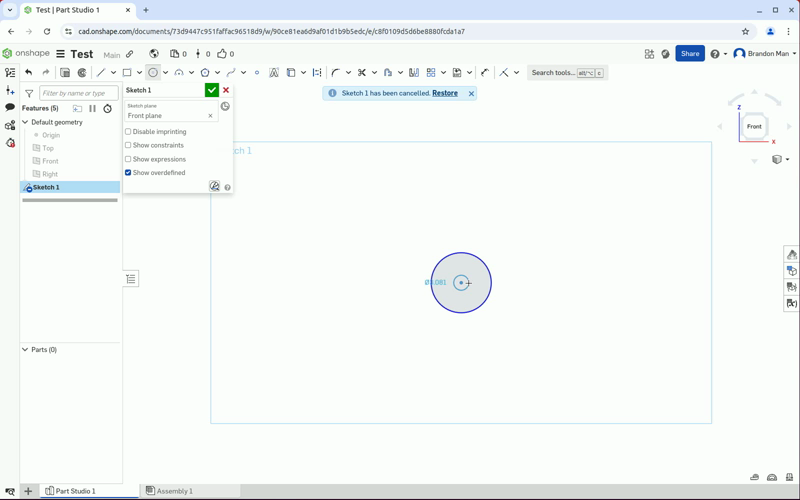
key(esc)
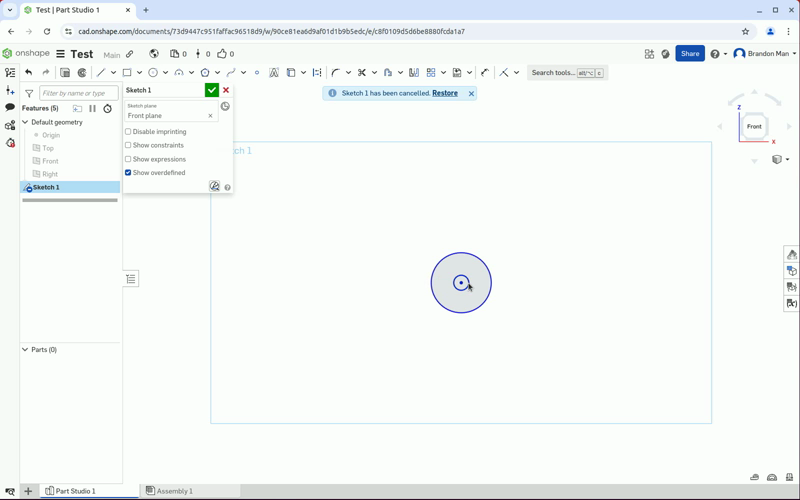
mouse_move(464, 309)
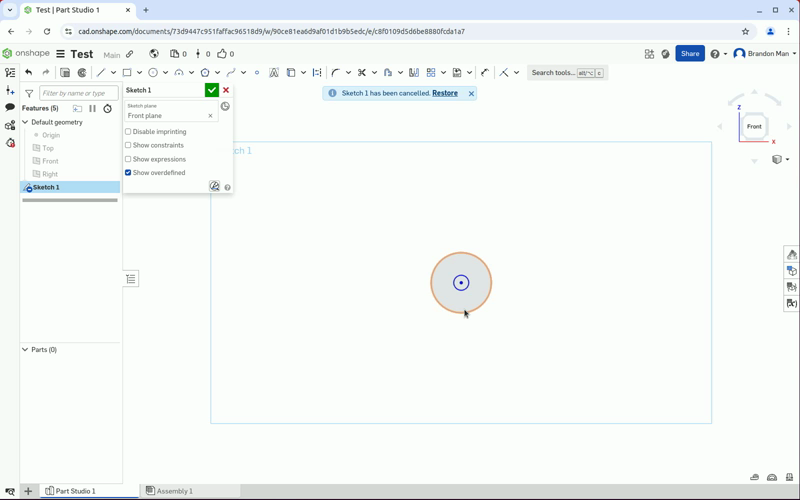
click(464, 309)
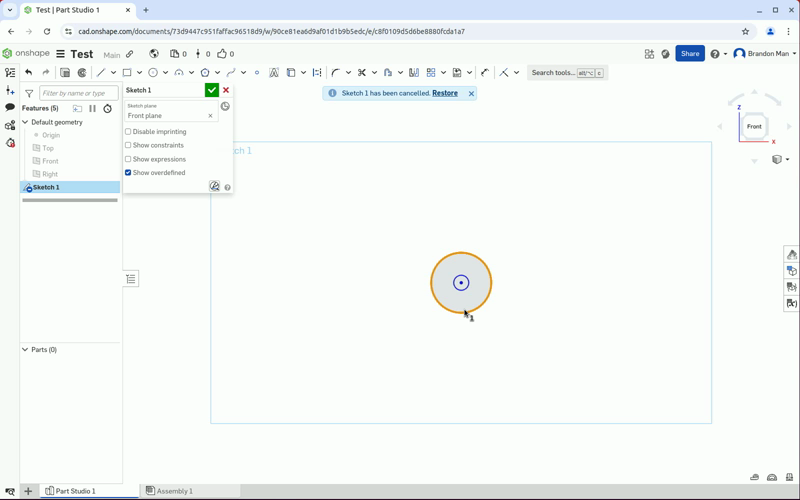
mouse_move(73, 352)
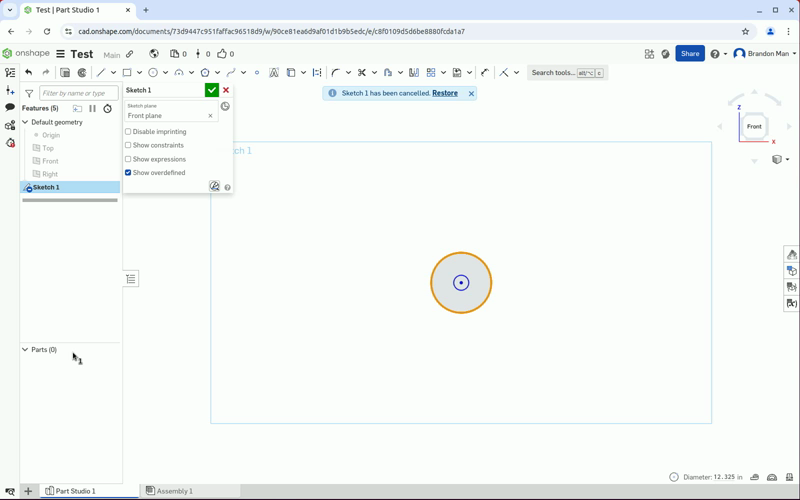
key(shift+y)
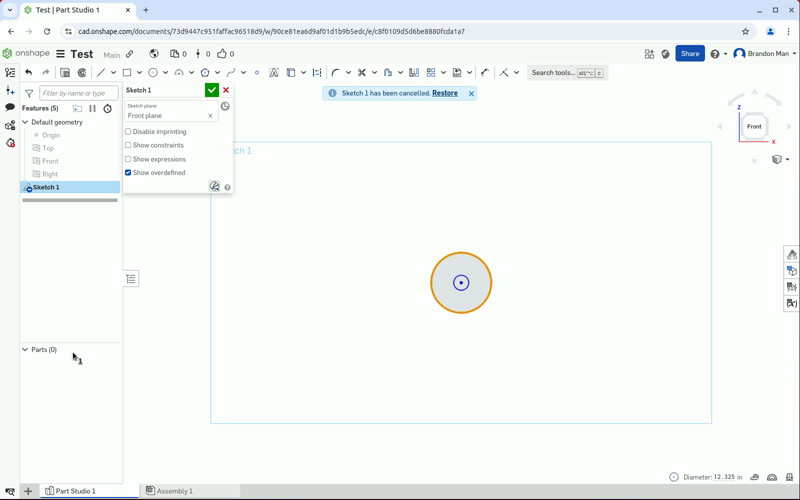
key(shift+e)
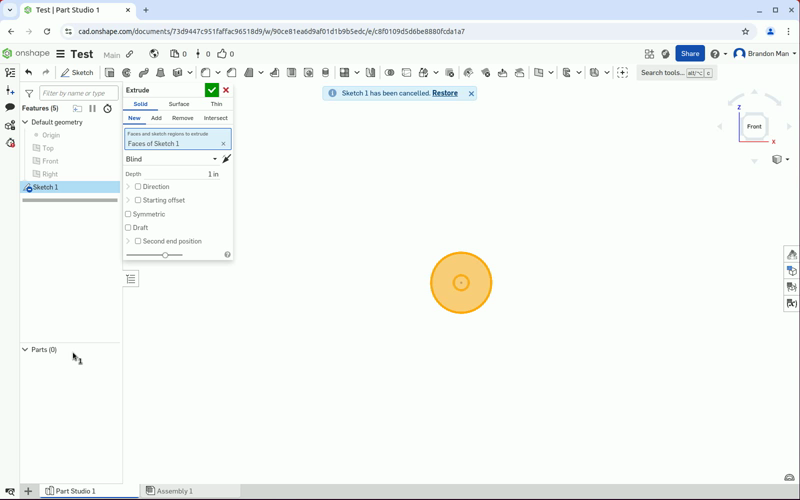
mouse_move(143, 106)
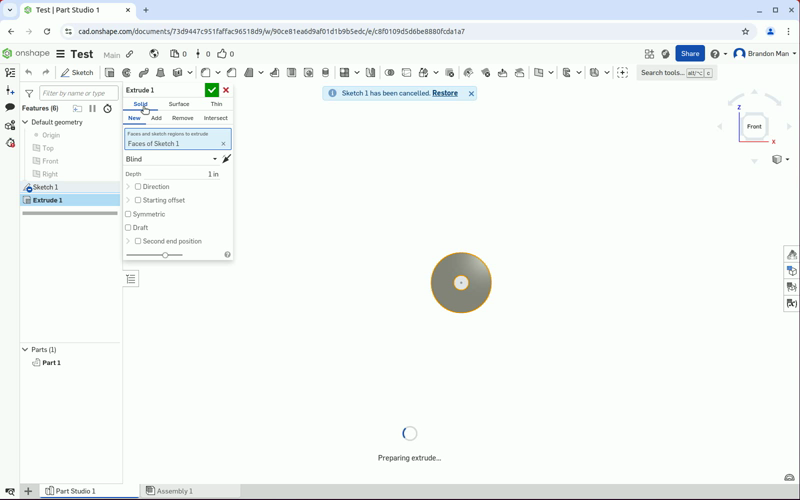
click(143, 106)
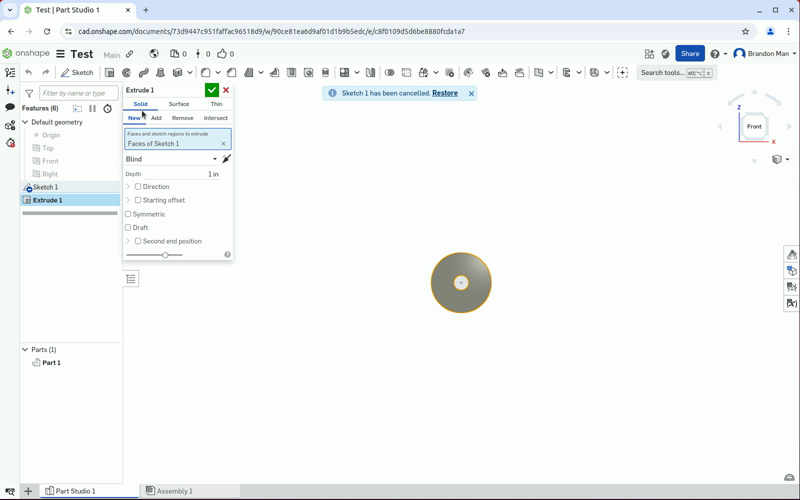
mouse_move(137, 120)
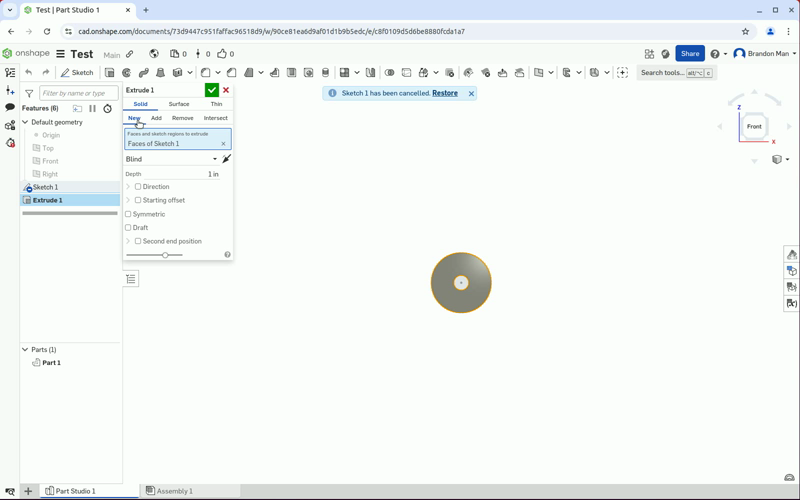
click(137, 120)
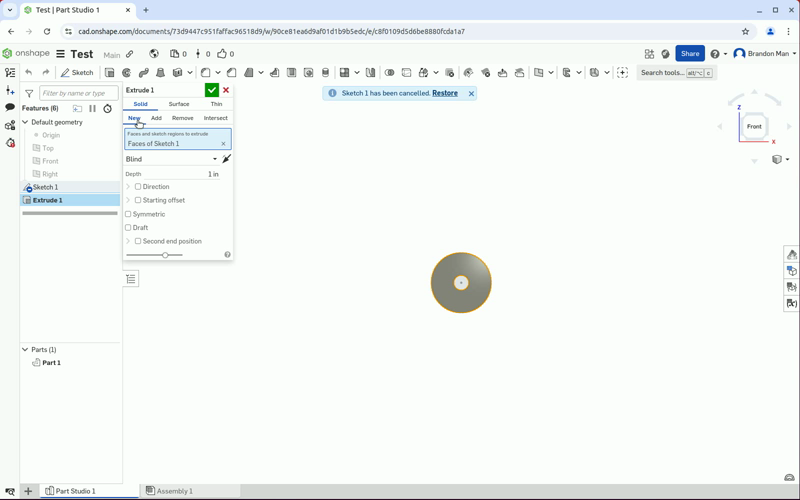
key(tab, 4)
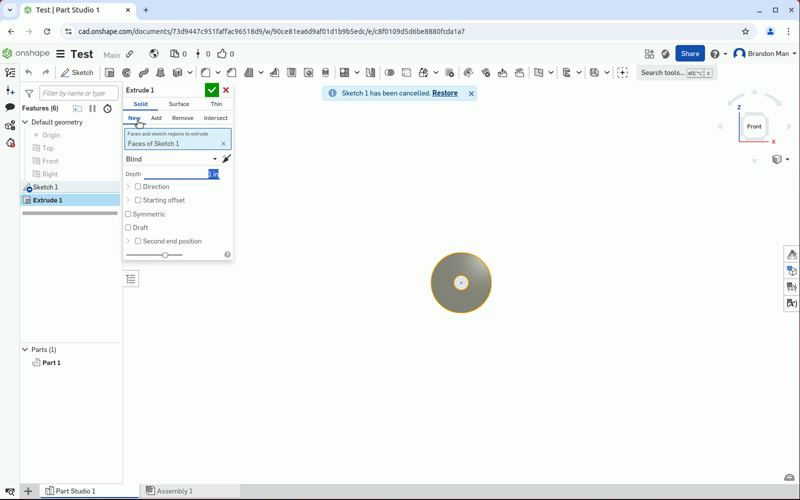
text(6.018)
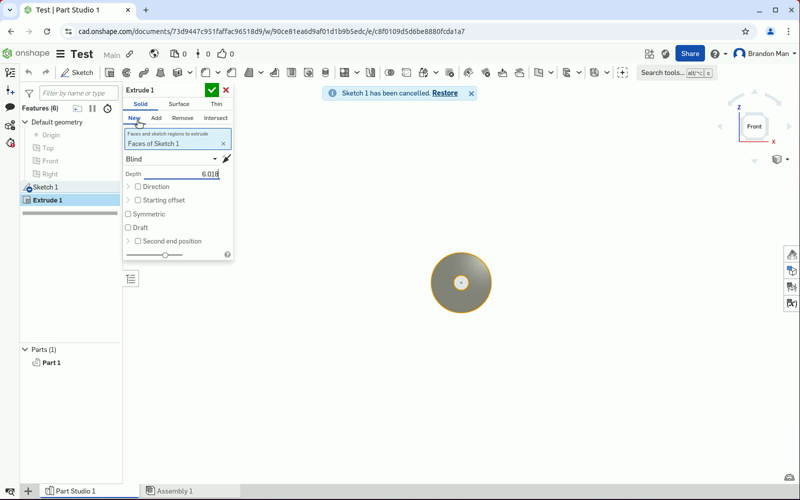
key(enter)
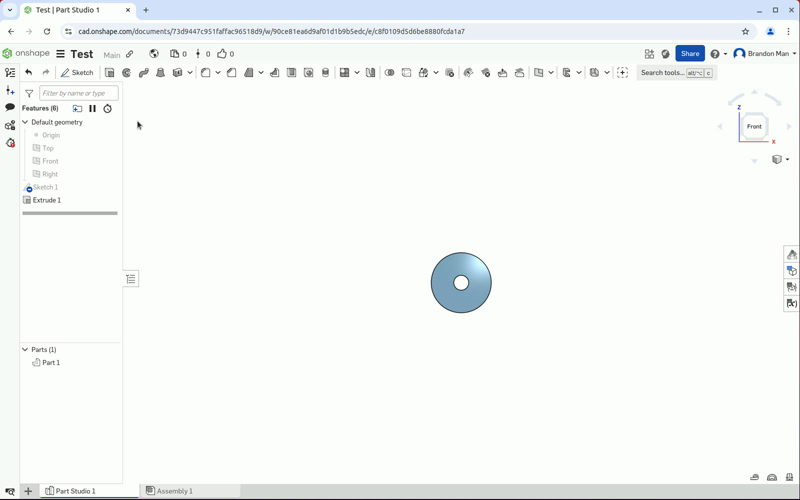
key(shift+h)
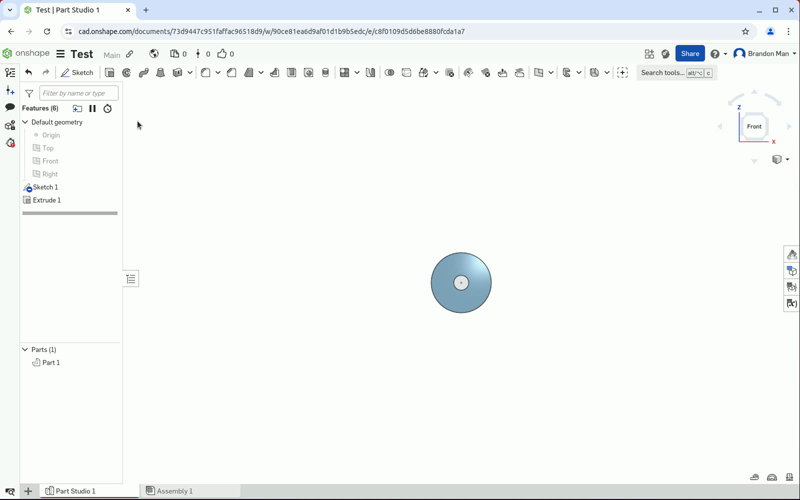
key(shift+h)
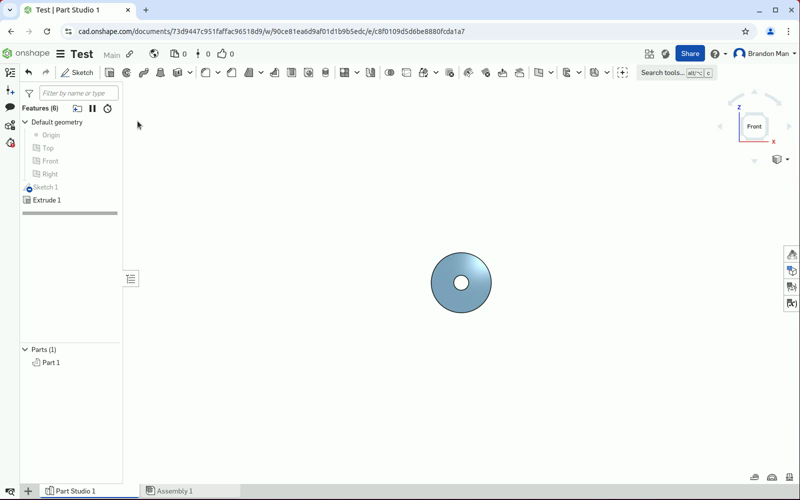
mouse_move(73, 189)
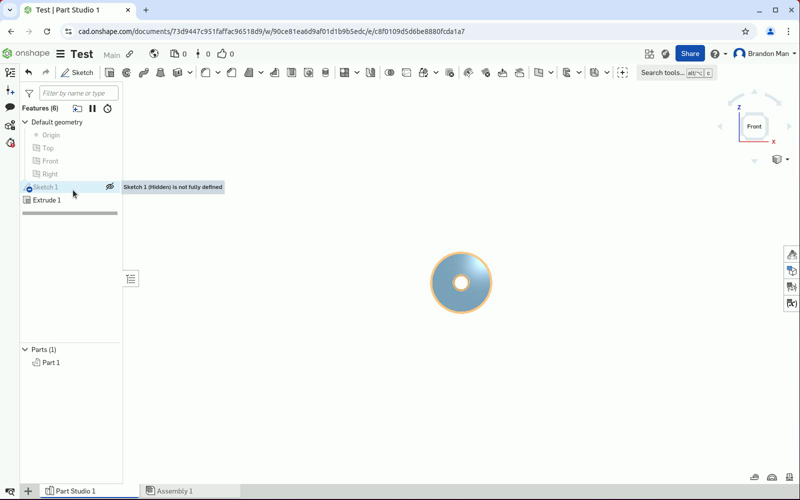
click(73, 189)
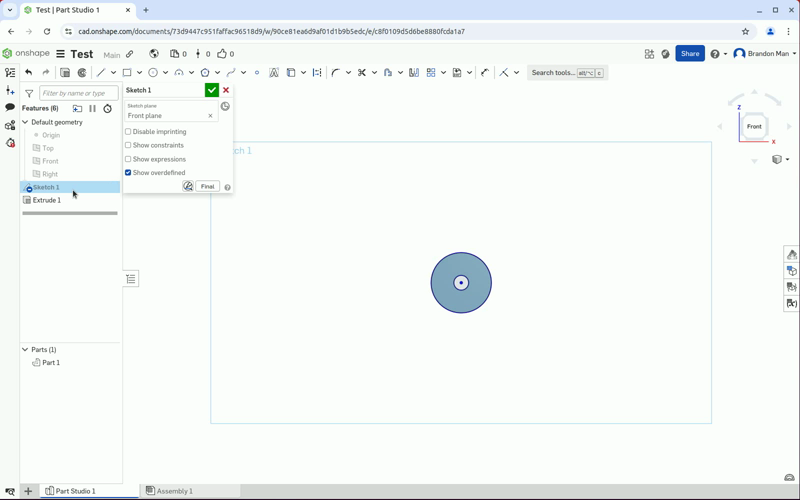
mouse_move(229, 92)
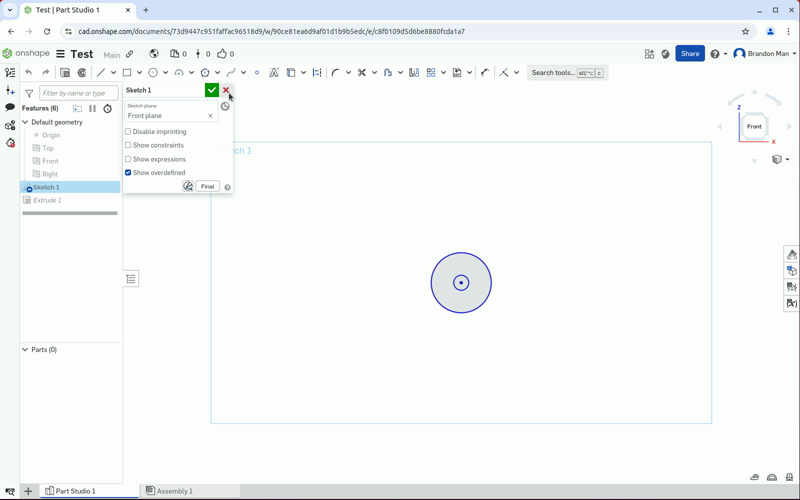
click(229, 92)
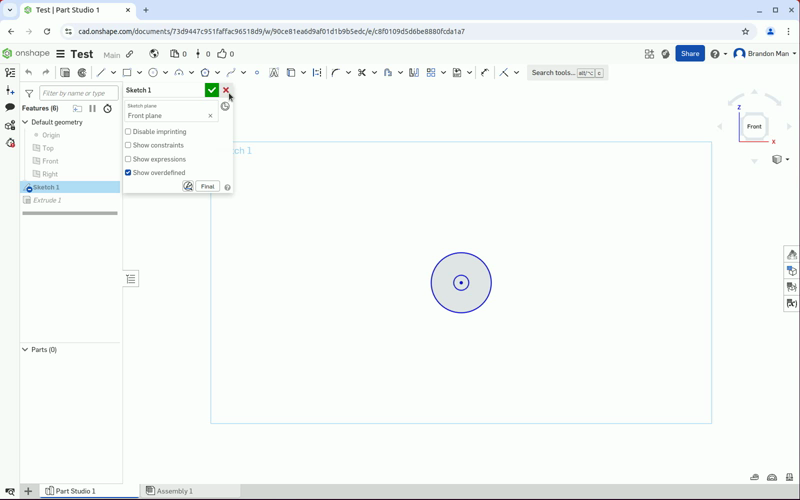
key(shift+s)
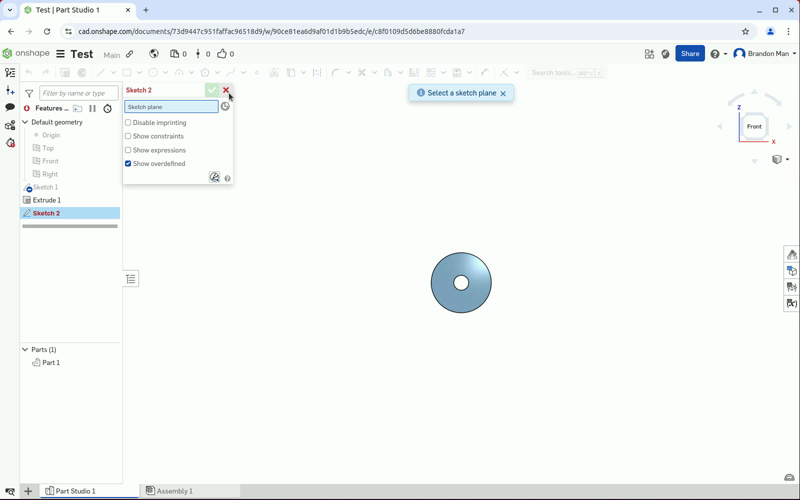
mouse_move(73, 163)
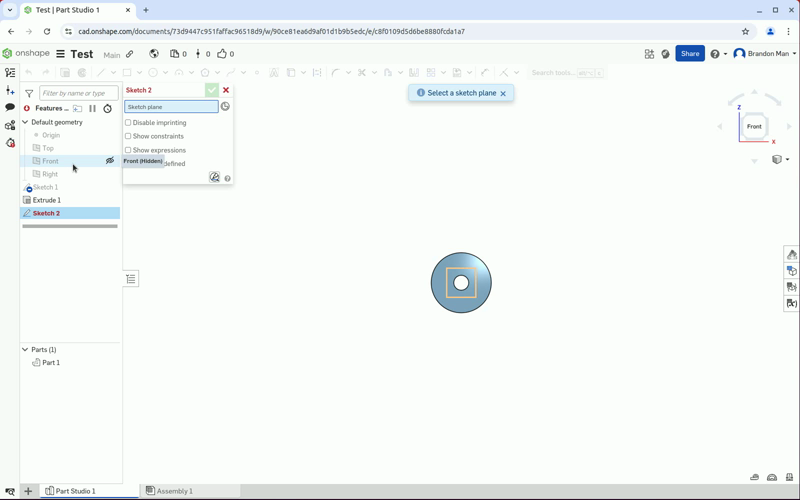
click(73, 163)
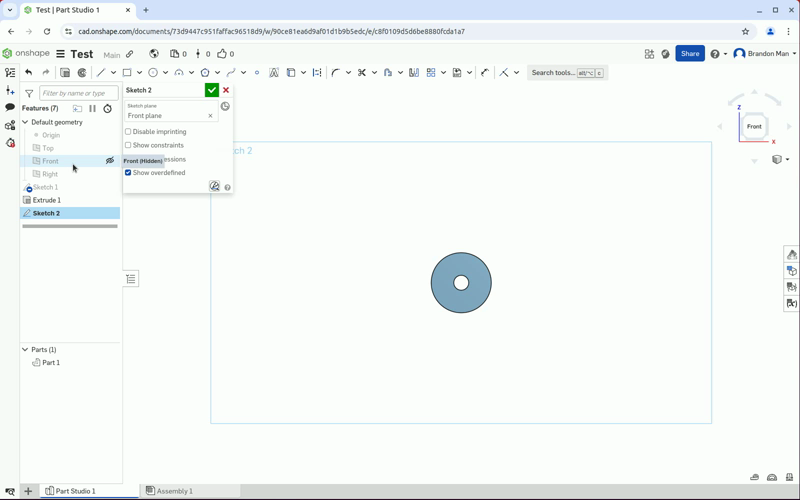
mouse_move(73, 352)
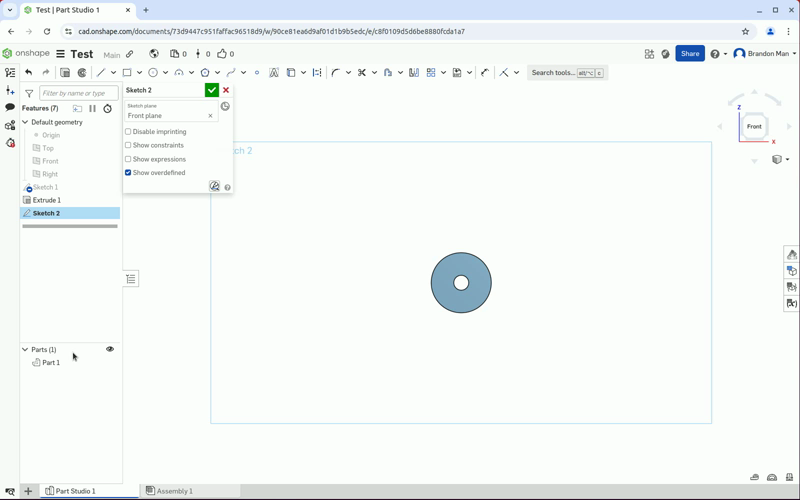
key(y)
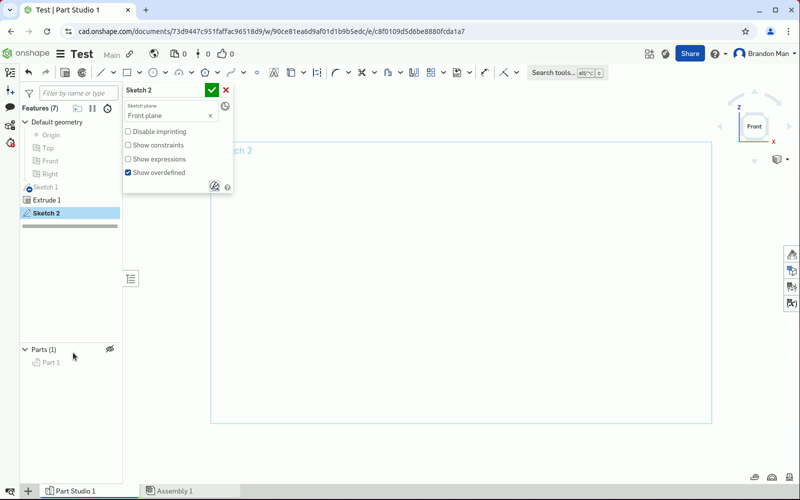
key(c)
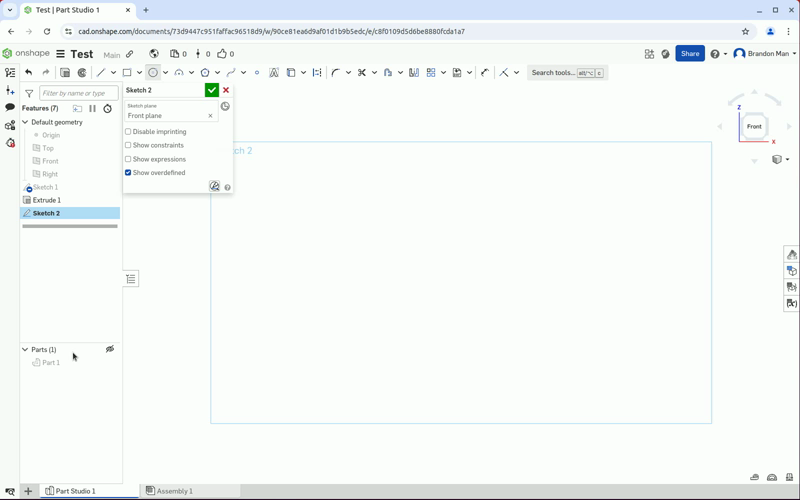
key_down(shift)
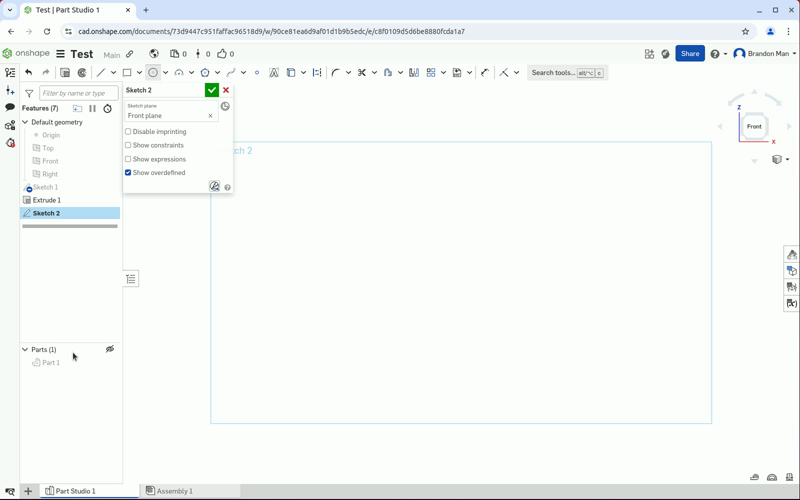
mouse_move(385, 251)
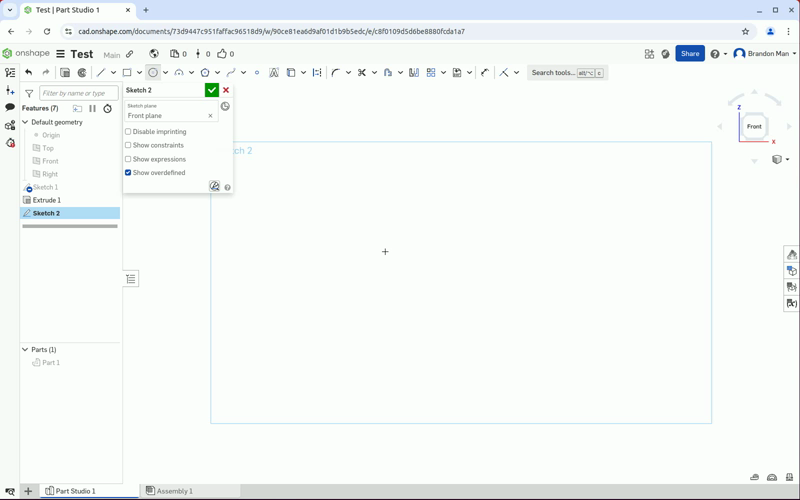
click(385, 251)
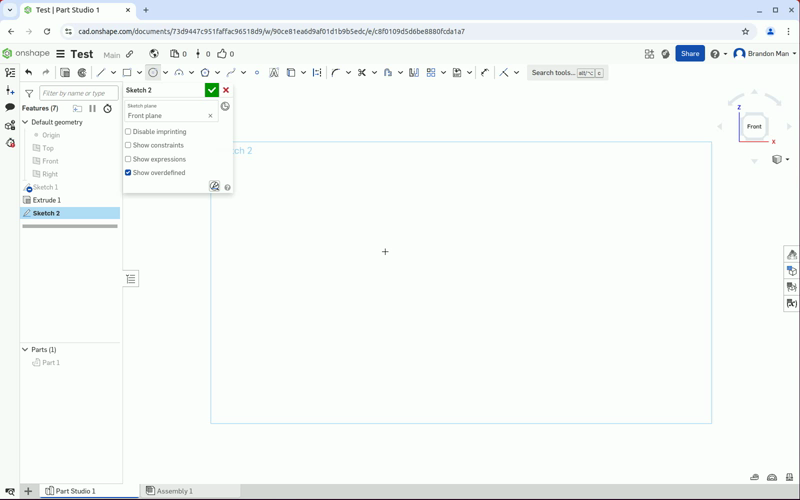
key_up(shift)
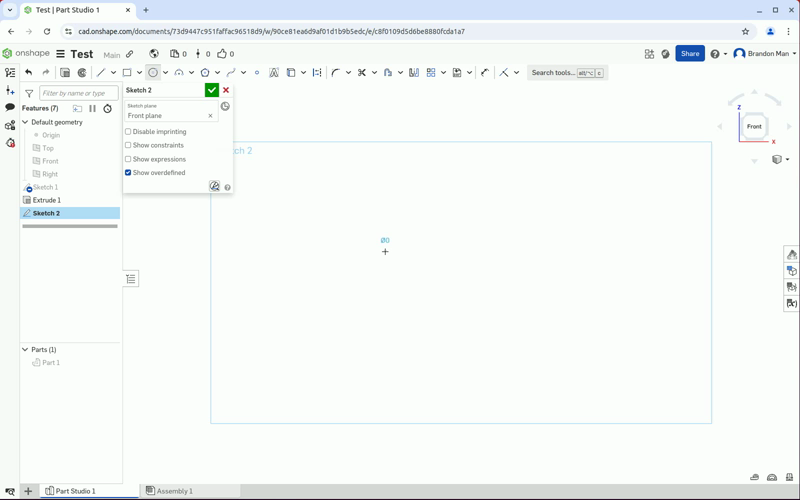
mouse_move(422, 251)
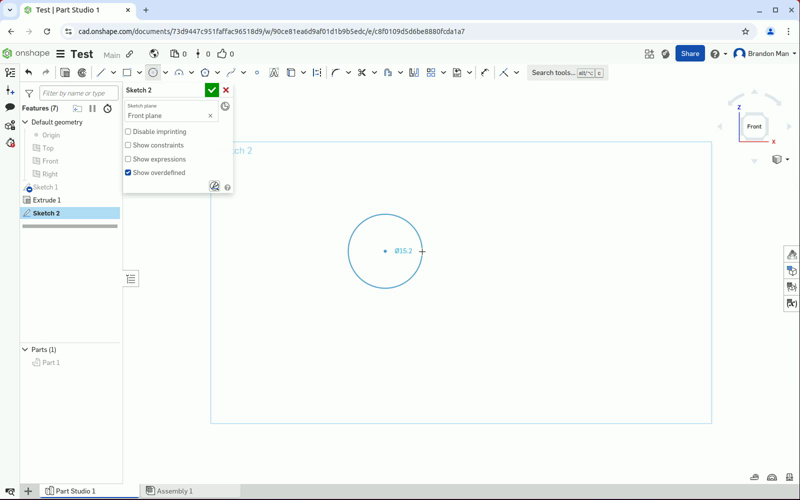
click(422, 251)
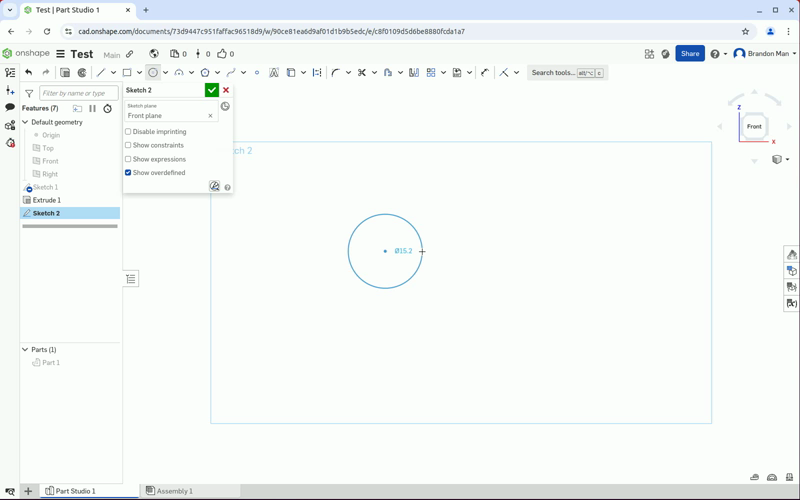
key(esc)
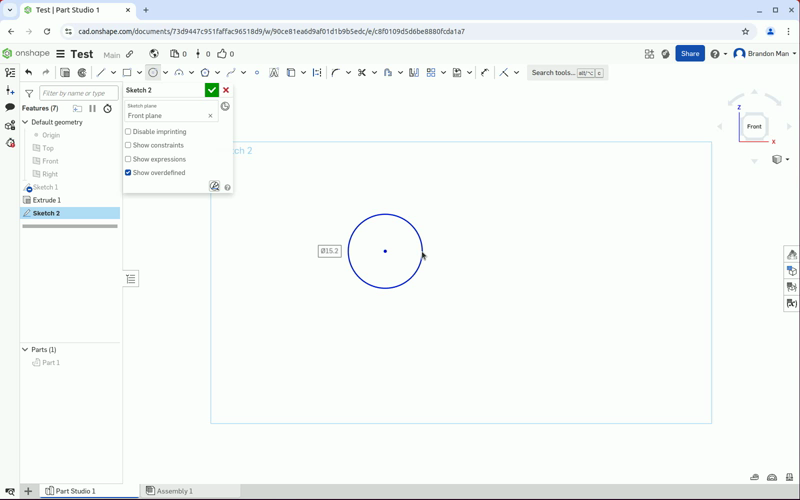
key(c)
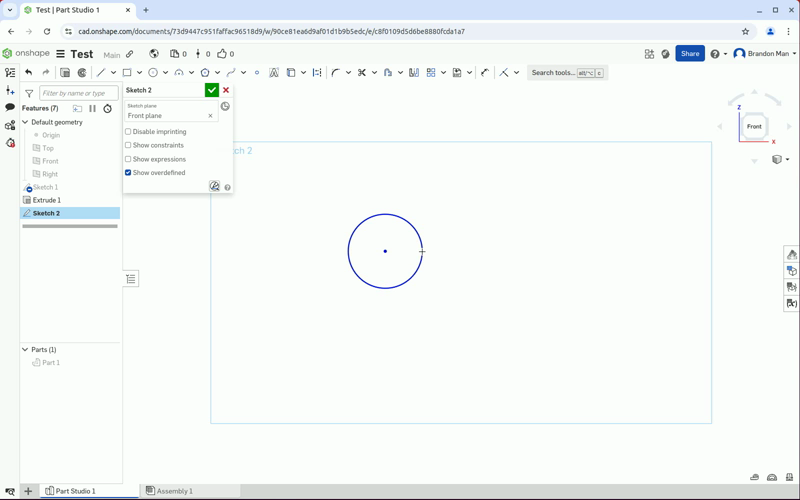
key_down(shift)
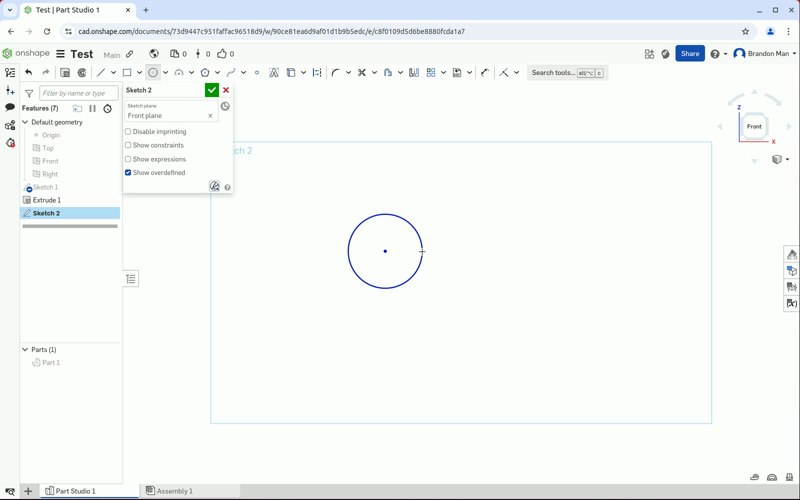
mouse_move(385, 251)
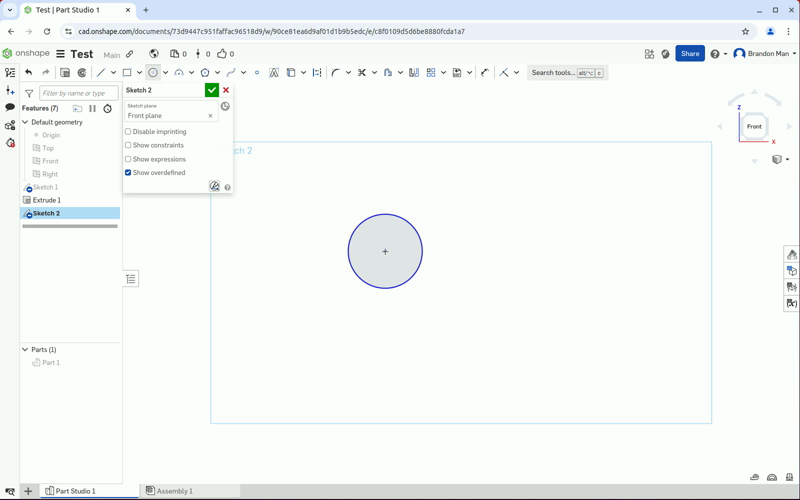
click(385, 251)
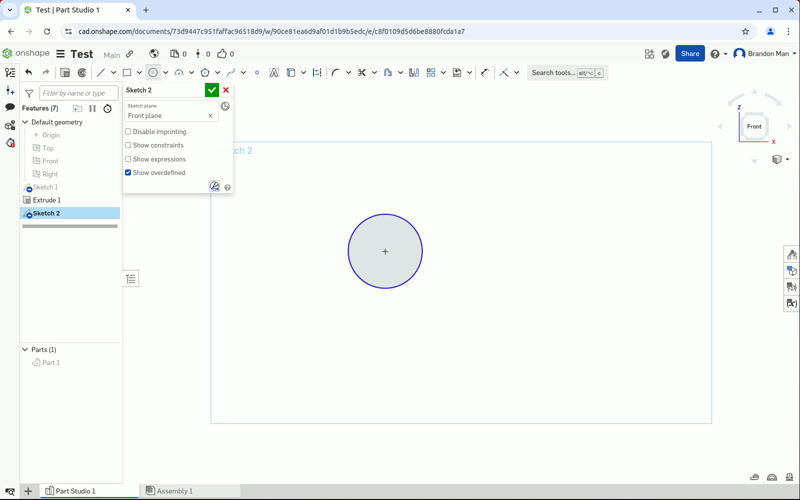
key_up(shift)
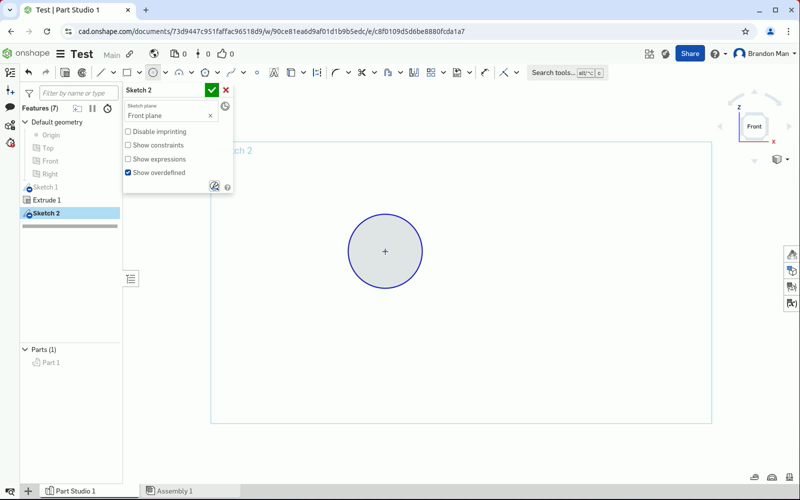
mouse_move(414, 251)
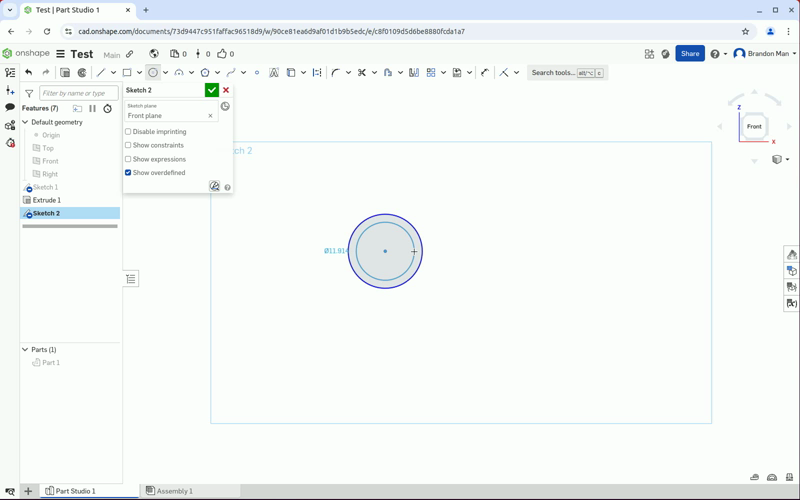
click(414, 251)
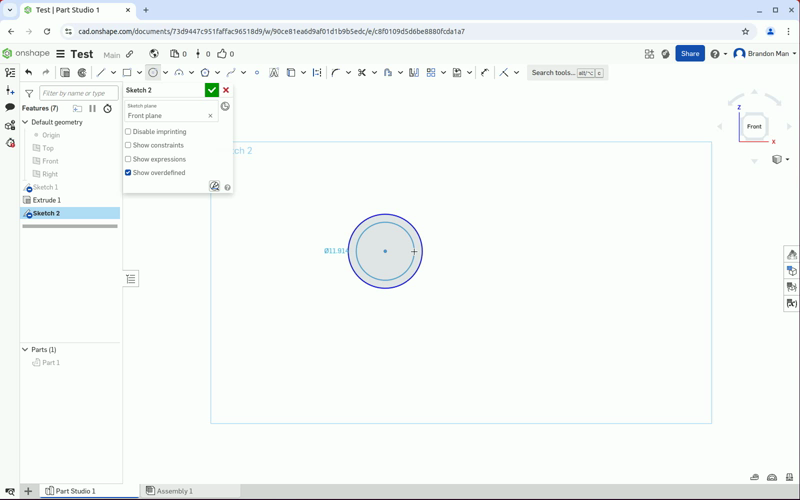
key(esc)
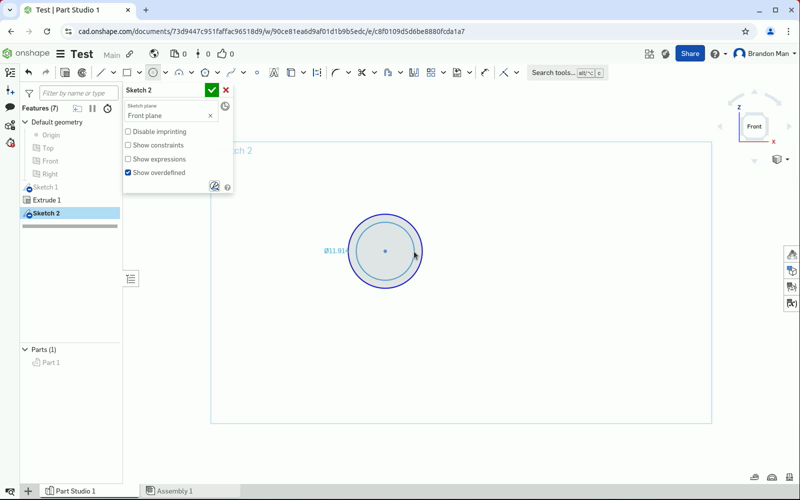
mouse_move(354, 245)
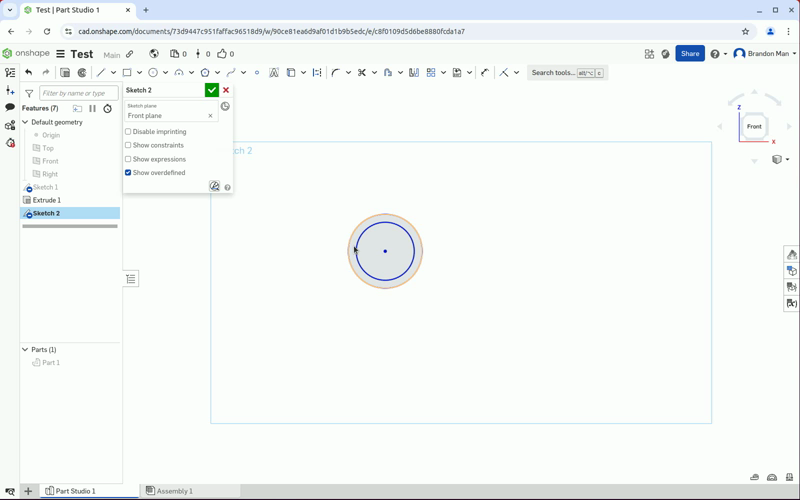
scroll(6)
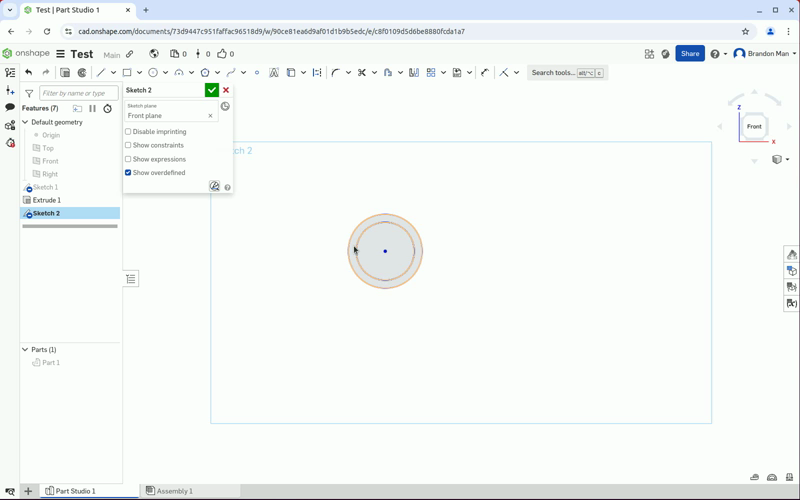
scroll(6)
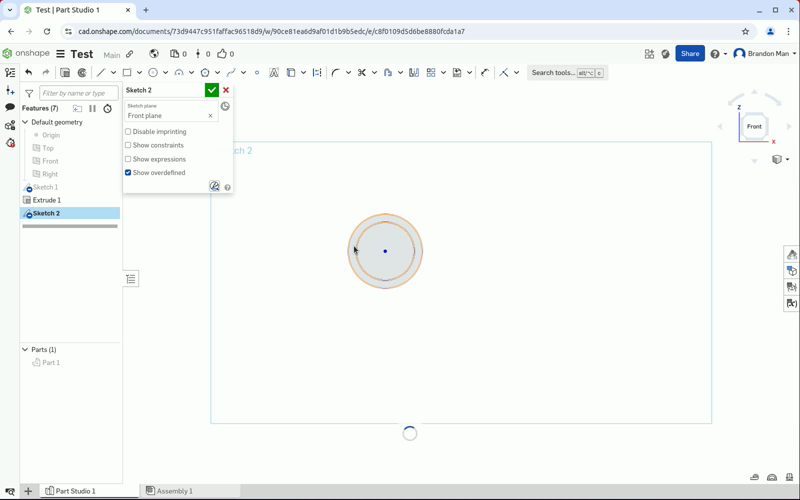
scroll(6)
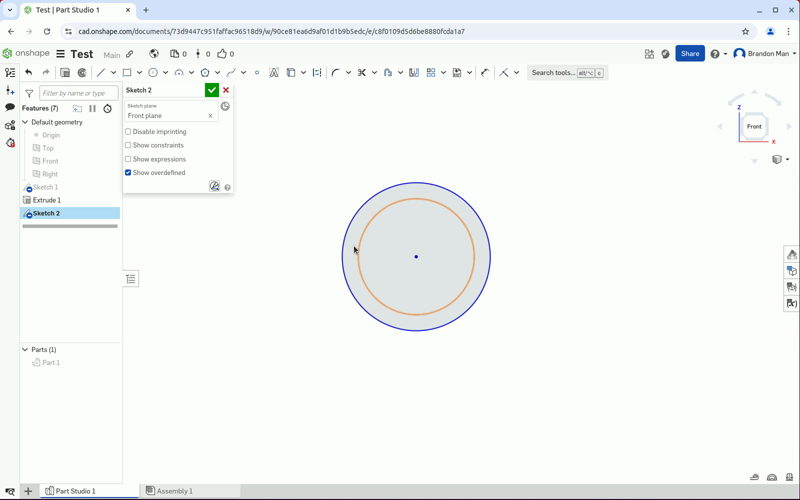
scroll(6)
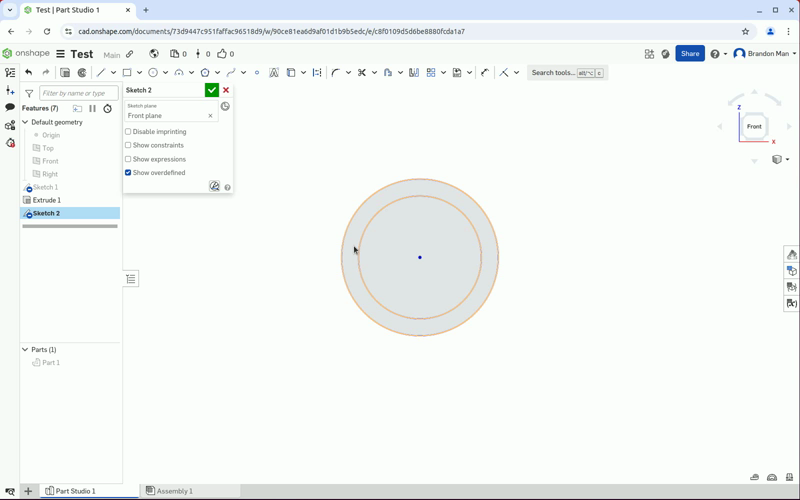
scroll(6)
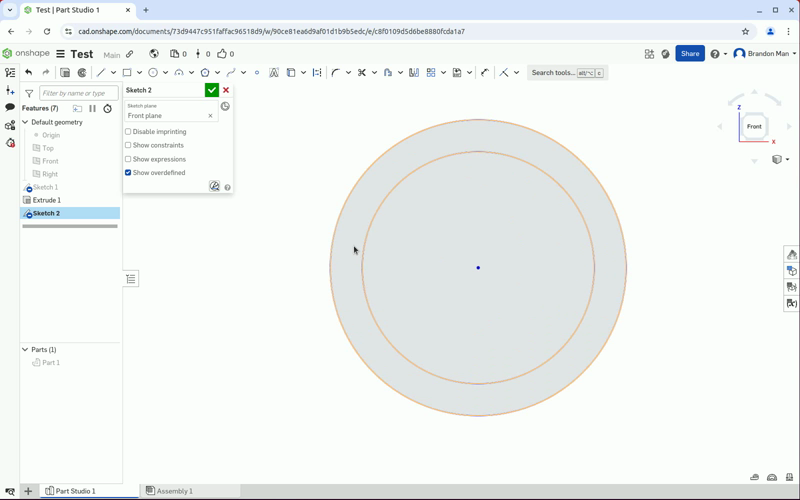
scroll(6)
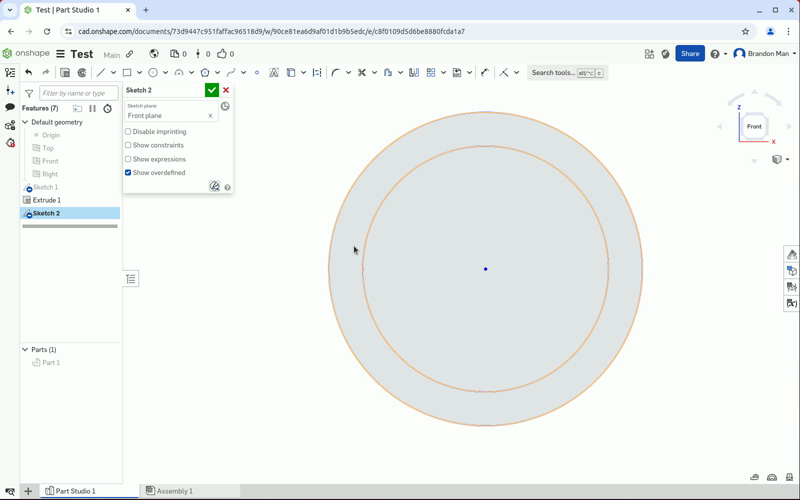
scroll(6)
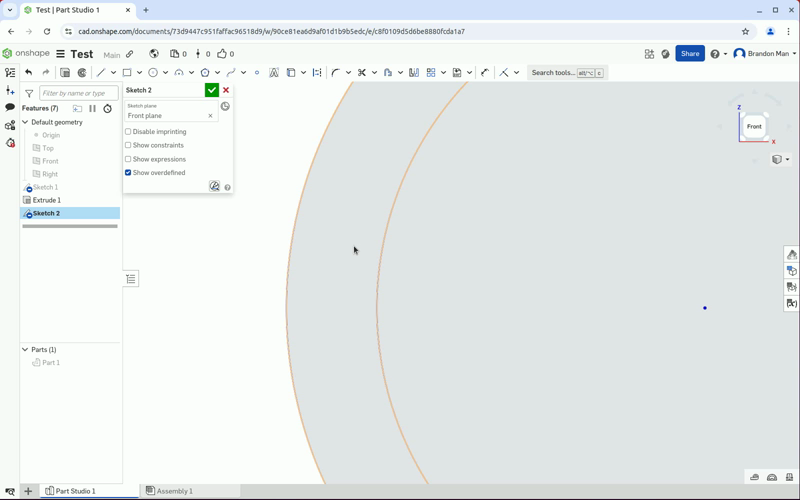
click(354, 245)
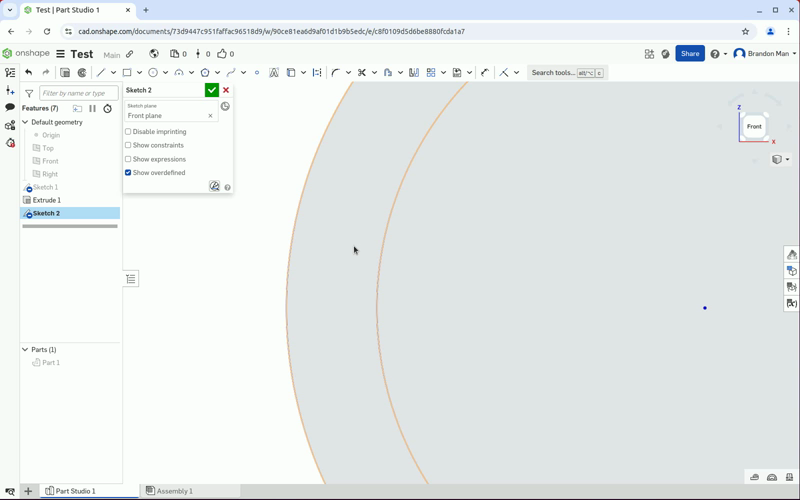
scroll(-6)
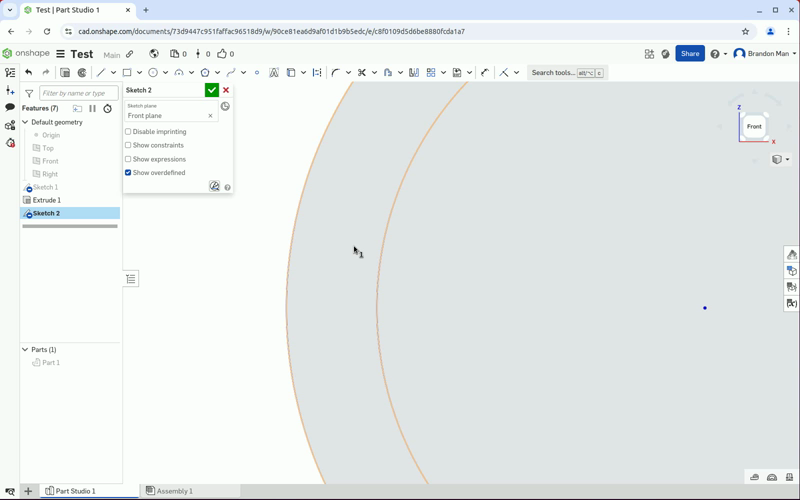
scroll(-6)
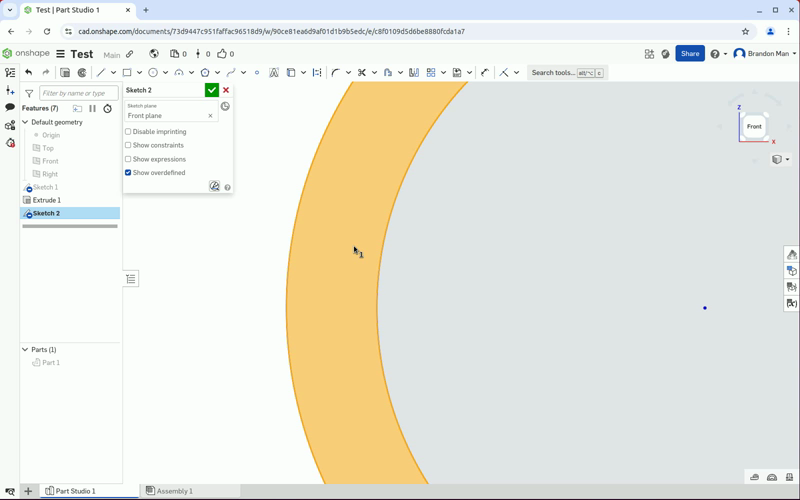
scroll(-6)
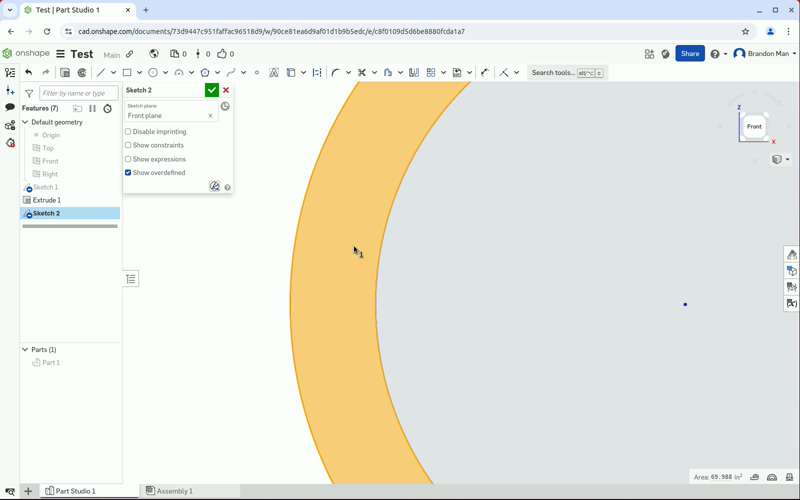
scroll(-6)
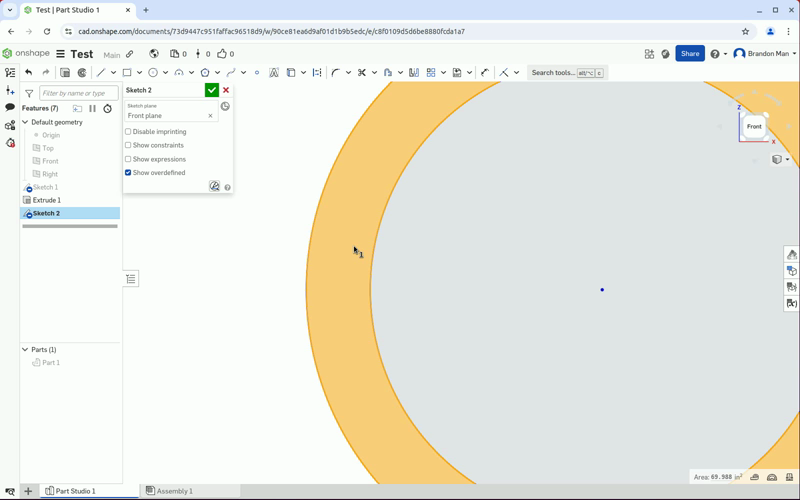
scroll(-6)
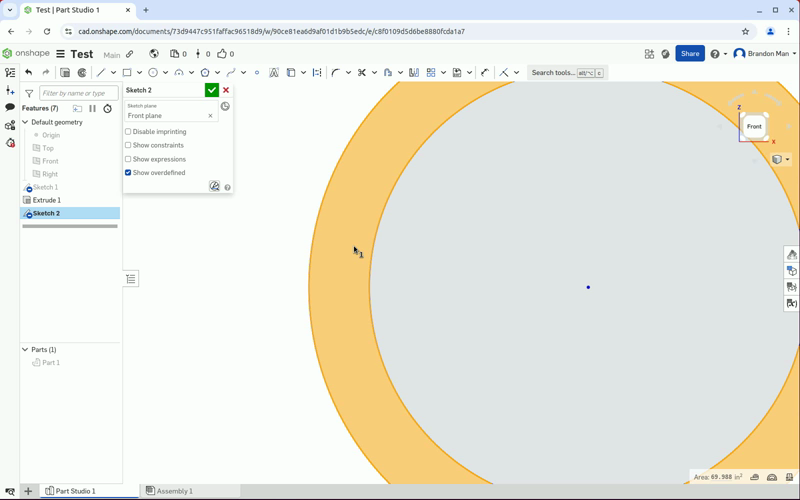
scroll(-6)
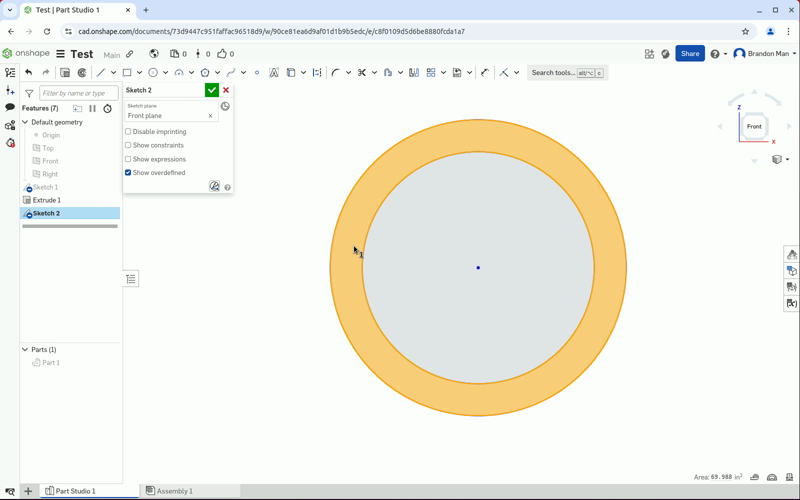
scroll(-6)
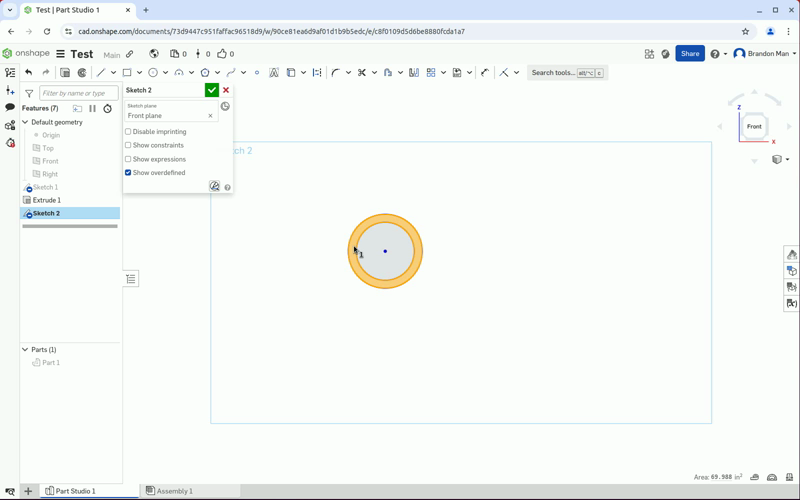
mouse_move(73, 352)
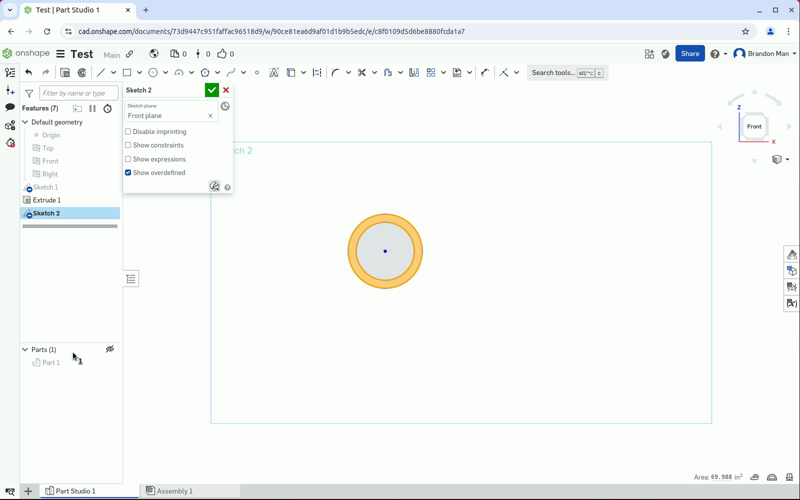
key(shift+y)
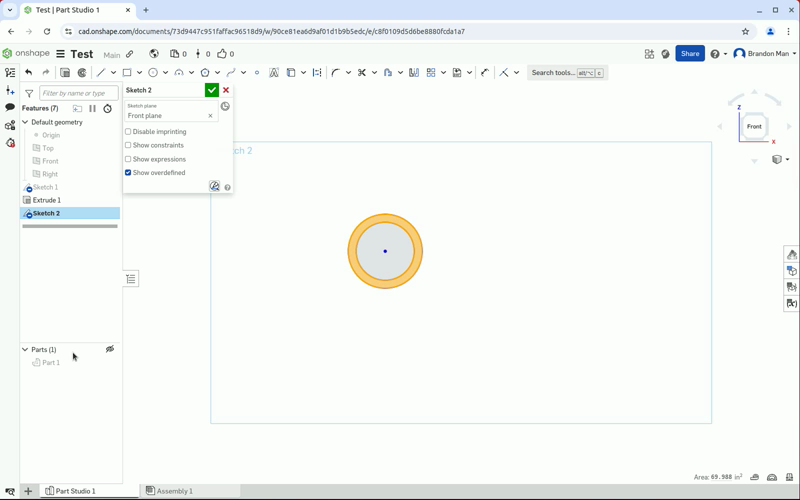
key(shift+e)
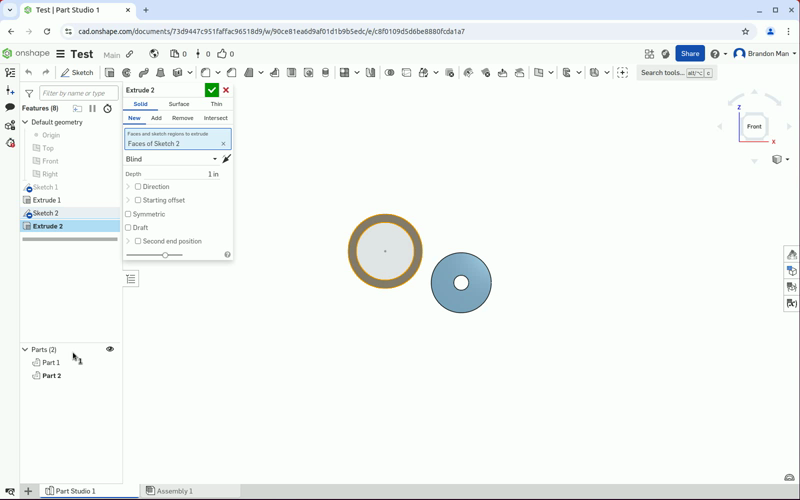
mouse_move(143, 106)
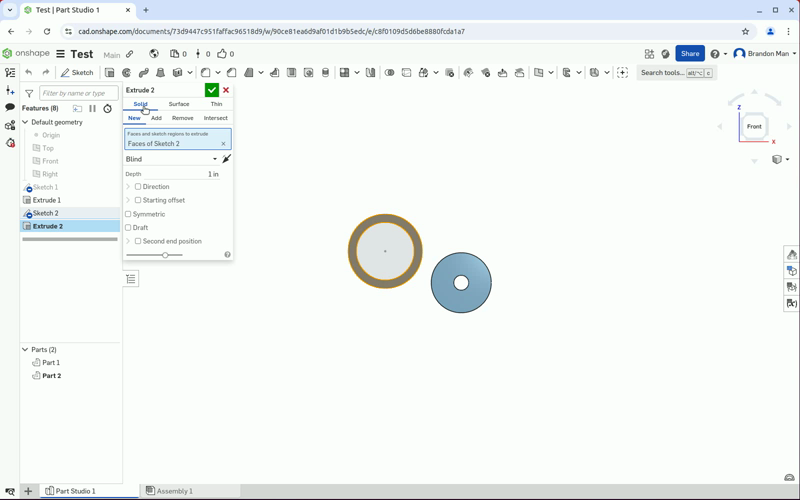
click(143, 106)
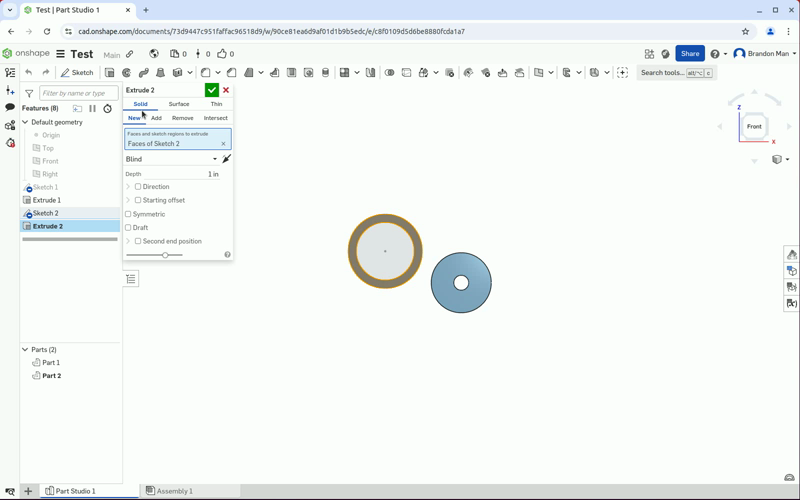
mouse_move(137, 120)
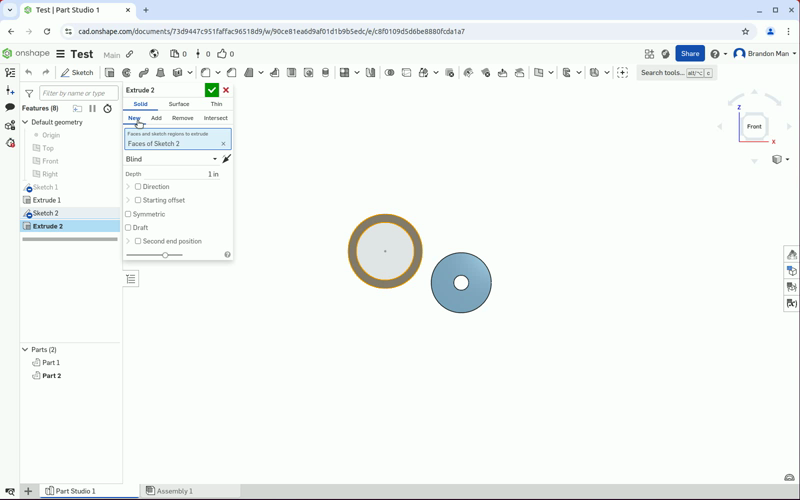
click(137, 120)
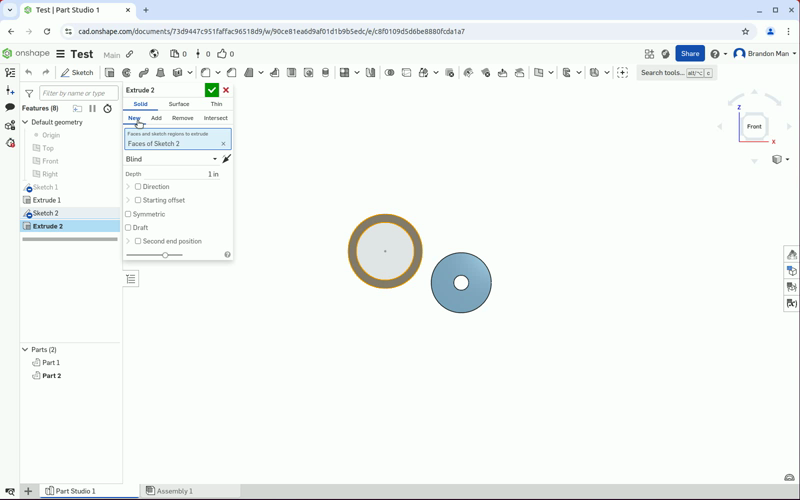
key(tab, 4)
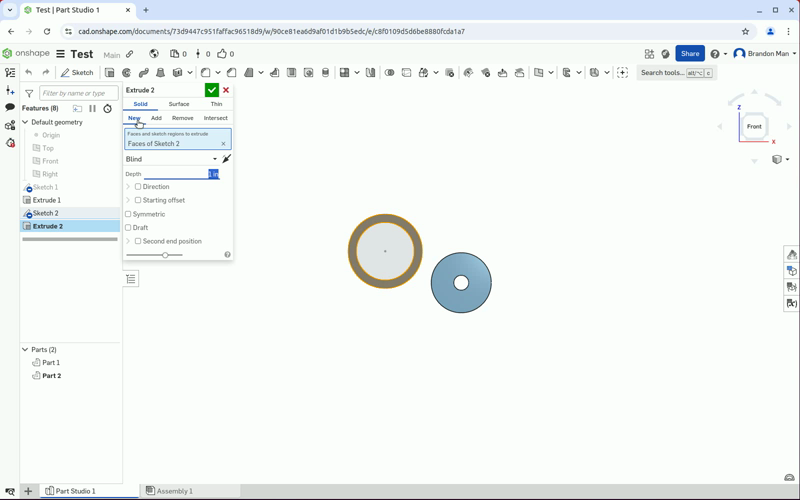
text(6.018)
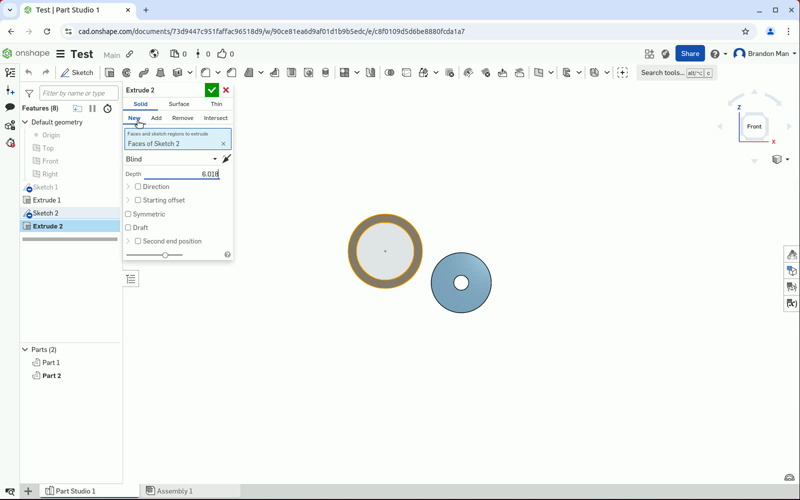
key(enter)
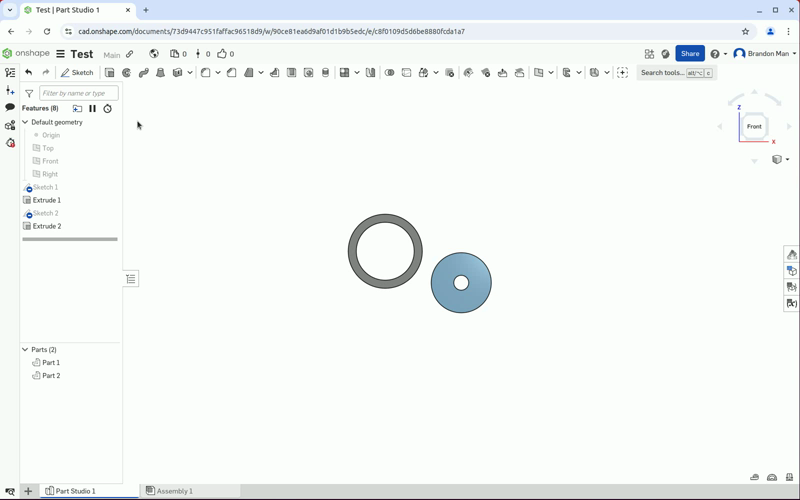
key(shift+h)
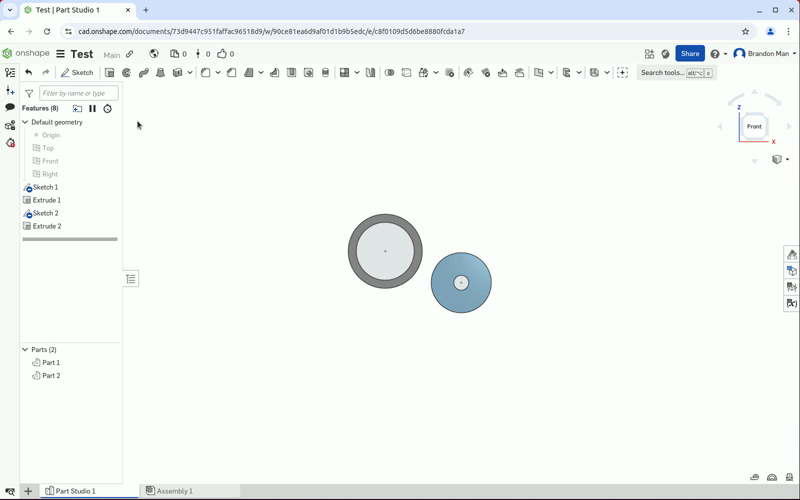
key(shift+h)
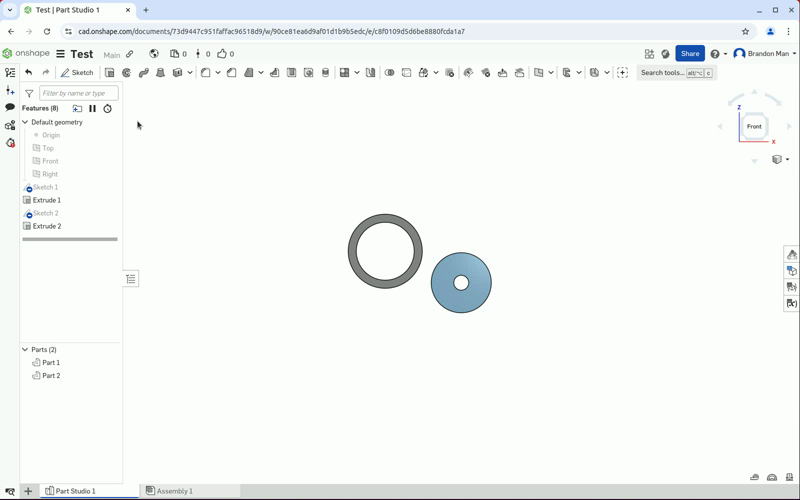
mouse_move(73, 189)
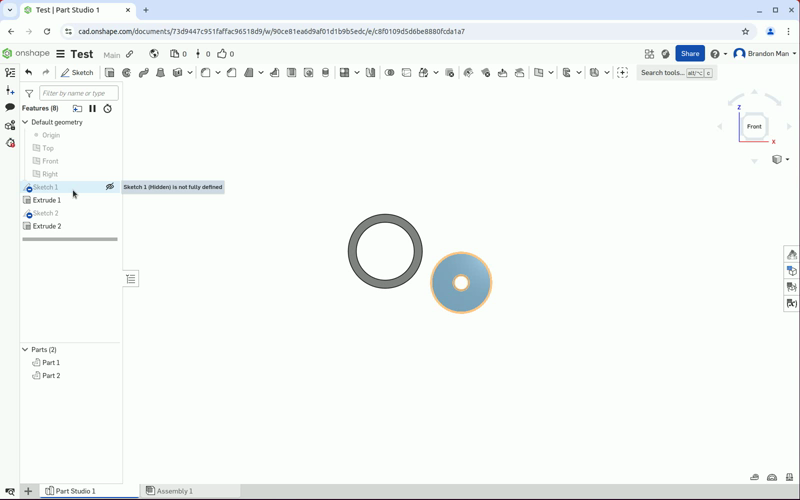
click(73, 189)
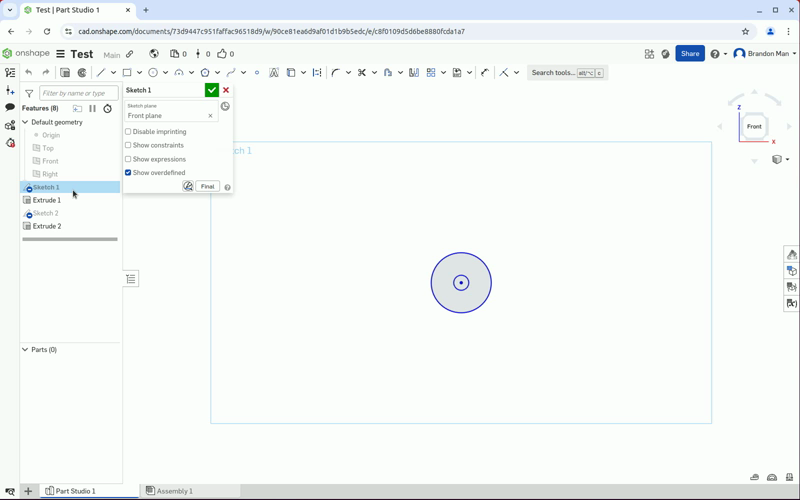
mouse_move(229, 92)
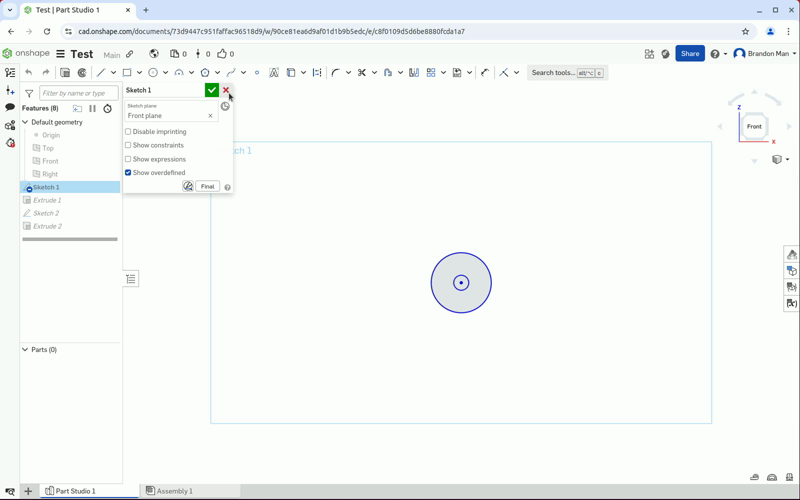
click(229, 92)
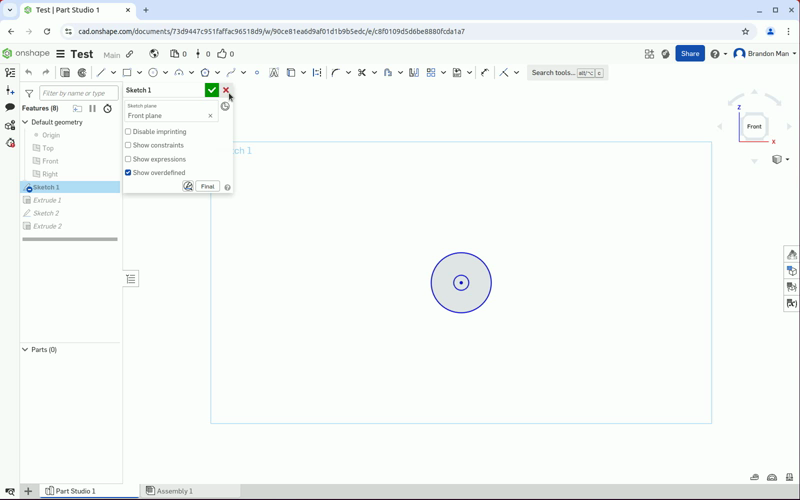
key(shift+s)
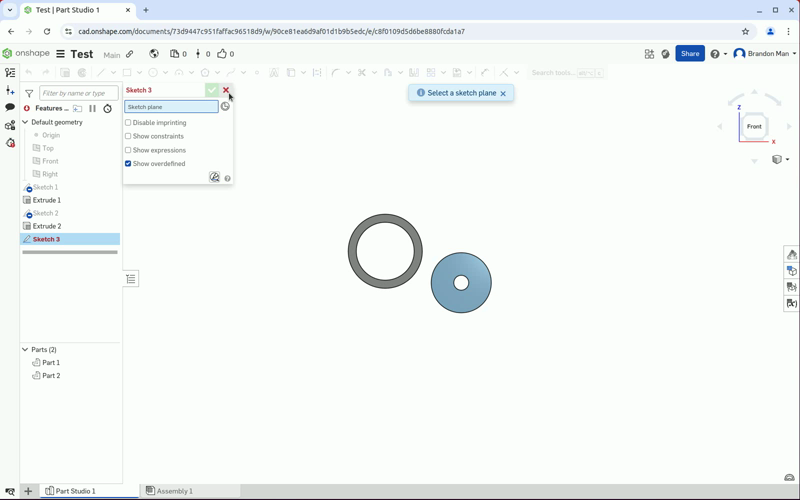
mouse_move(73, 163)
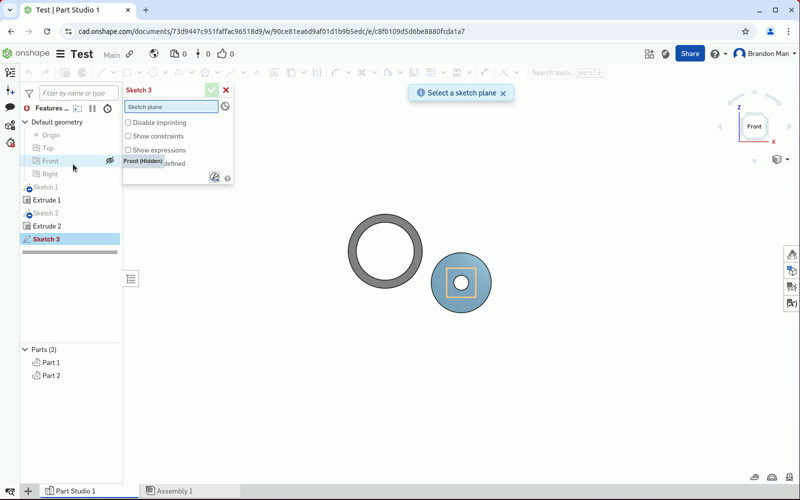
click(73, 163)
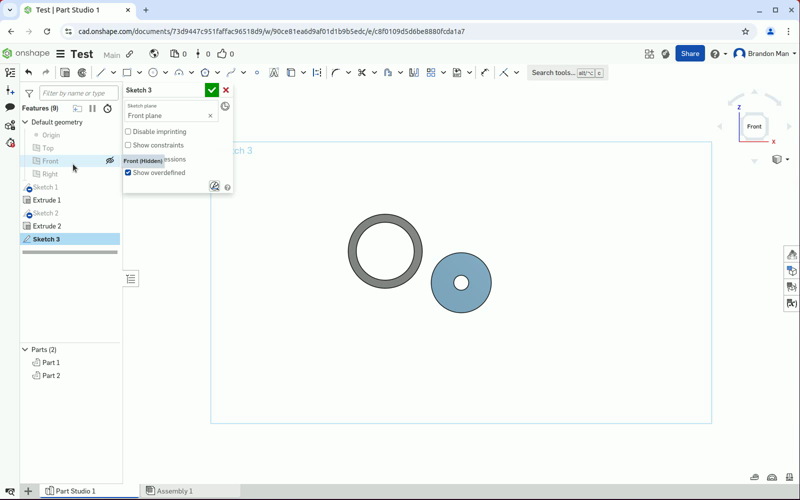
mouse_move(73, 352)
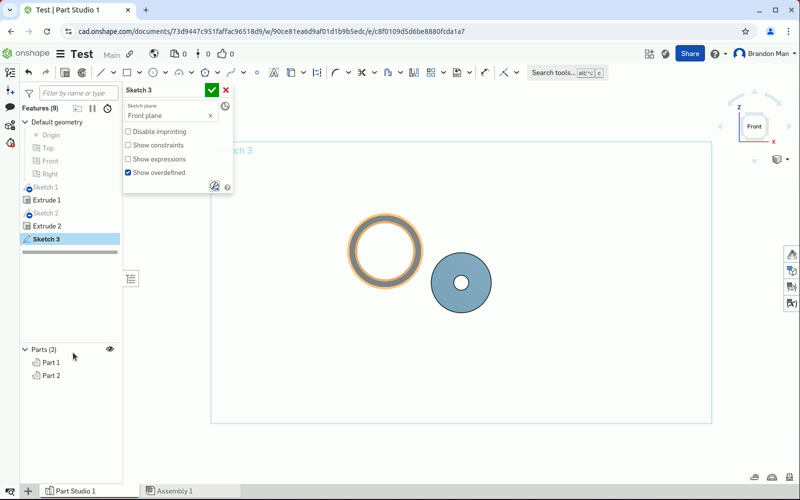
key(y)
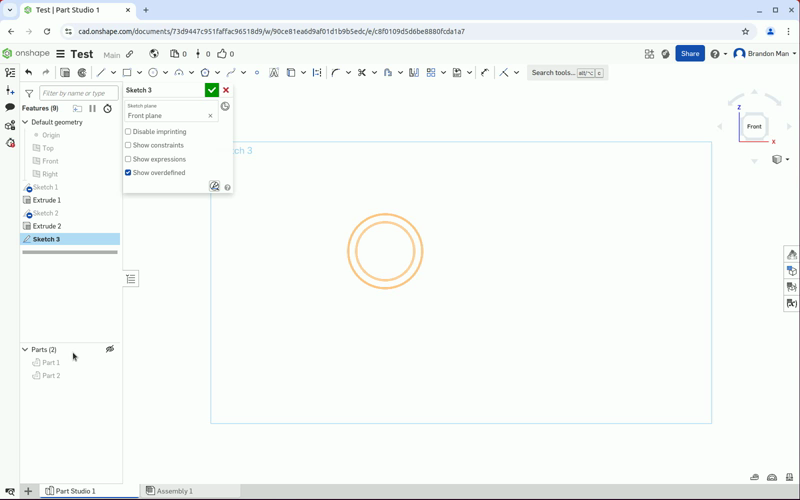
key(c)
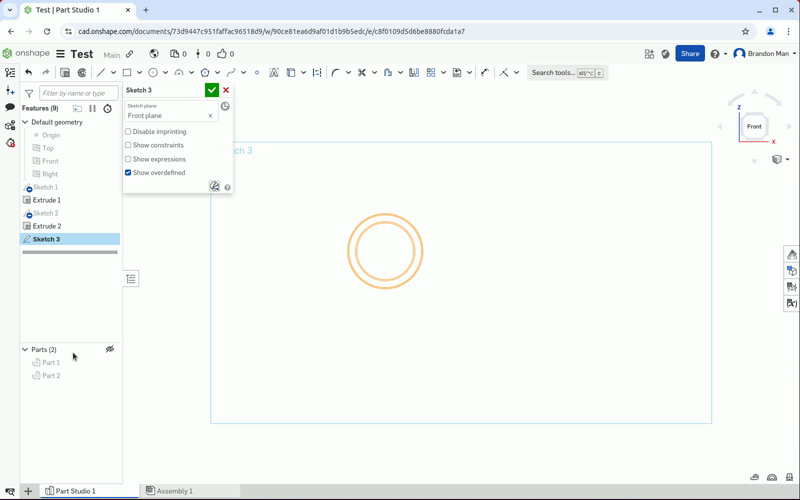
key_down(shift)
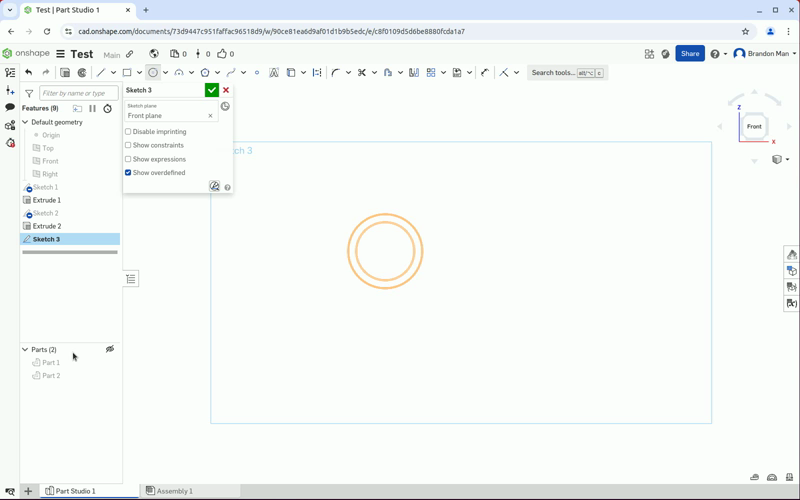
mouse_move(516, 236)
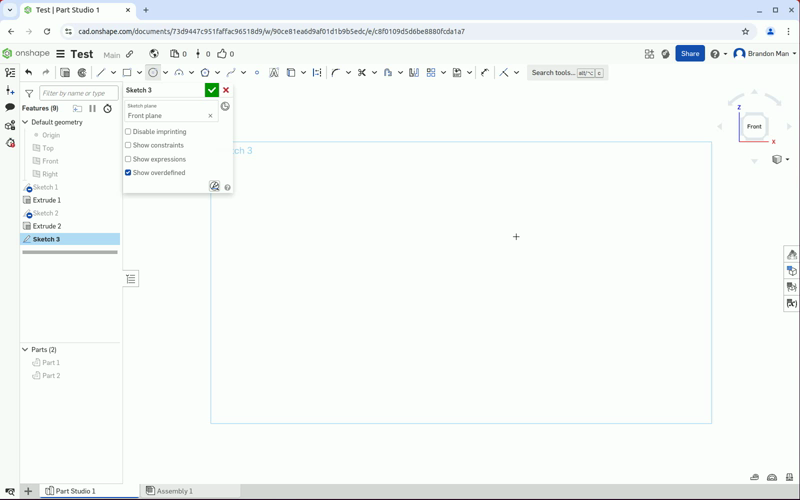
click(516, 236)
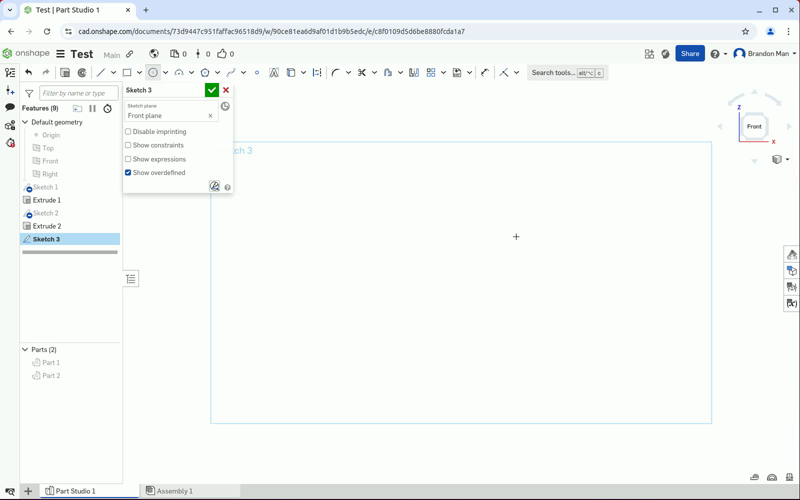
key_up(shift)
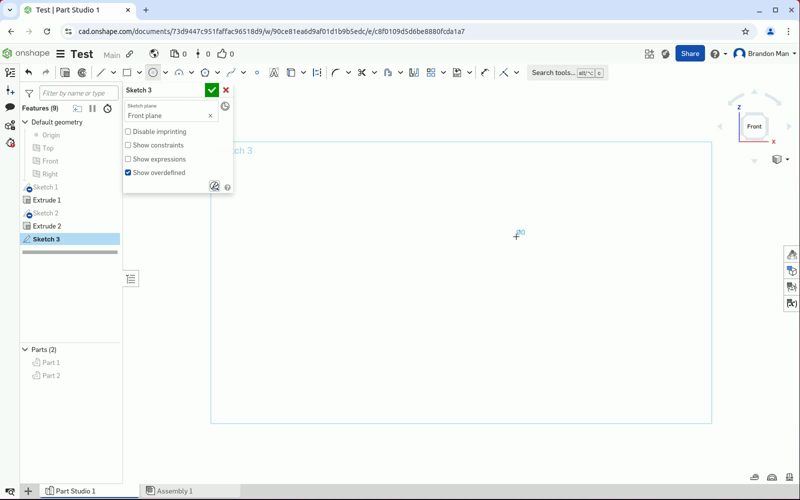
mouse_move(542, 236)
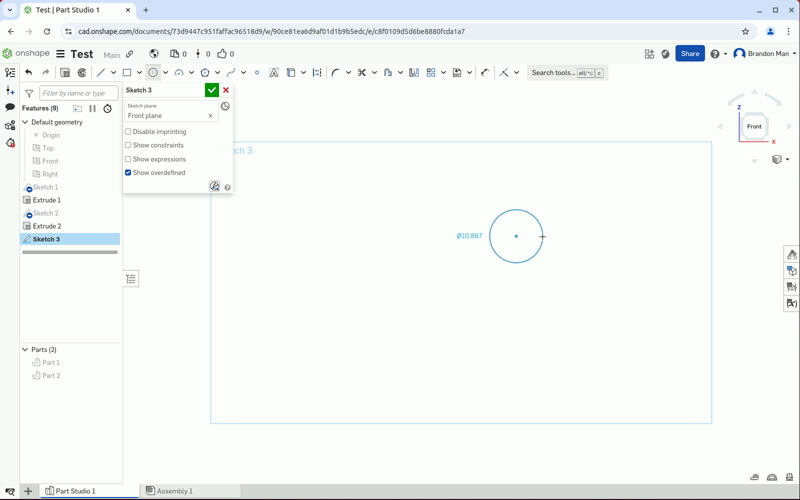
click(542, 236)
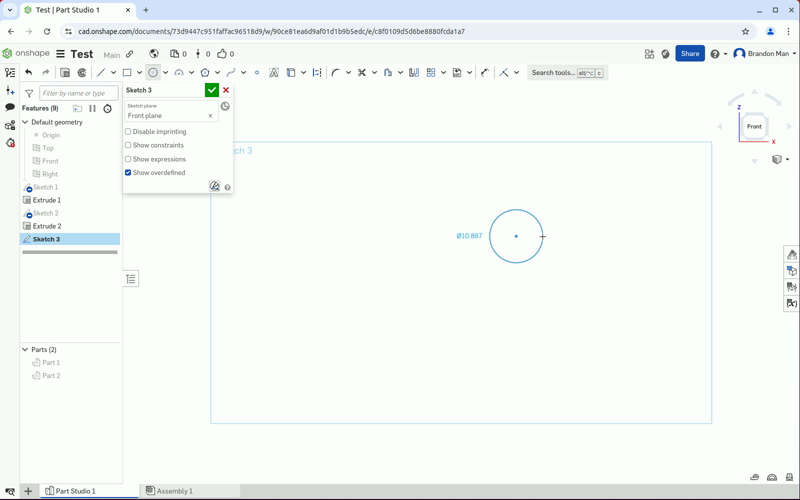
key(esc)
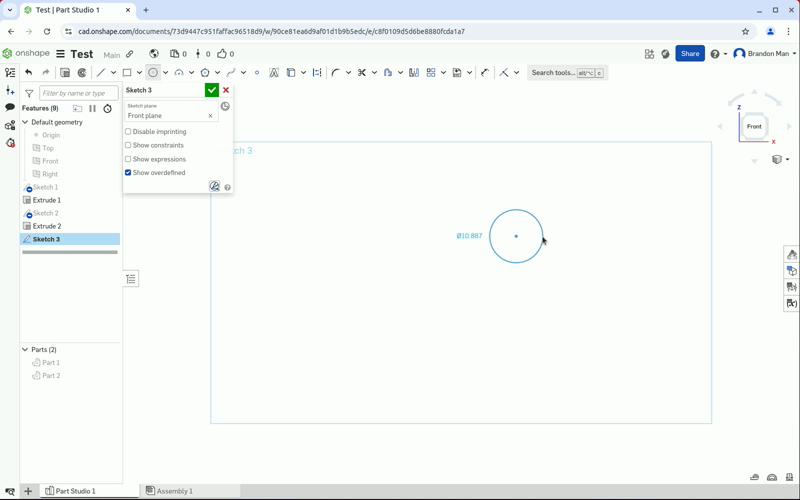
key(c)
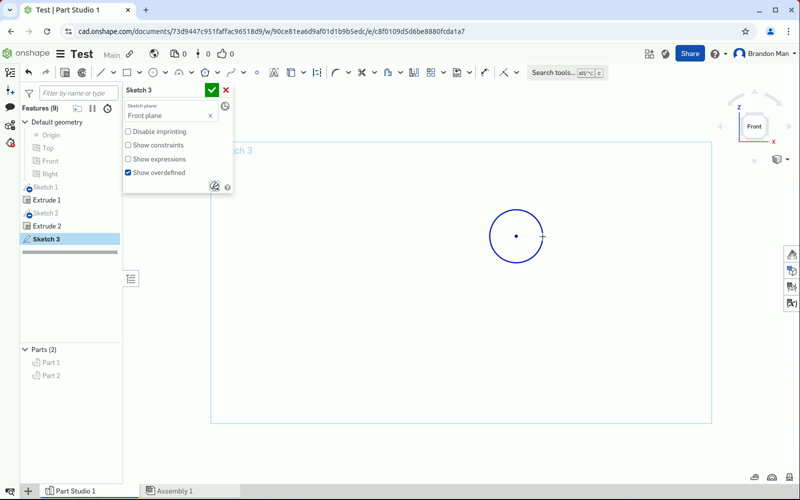
key_down(shift)
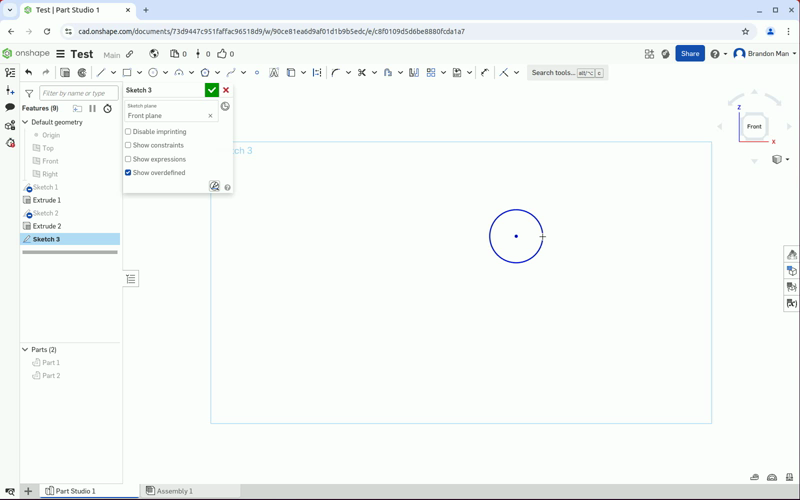
mouse_move(516, 236)
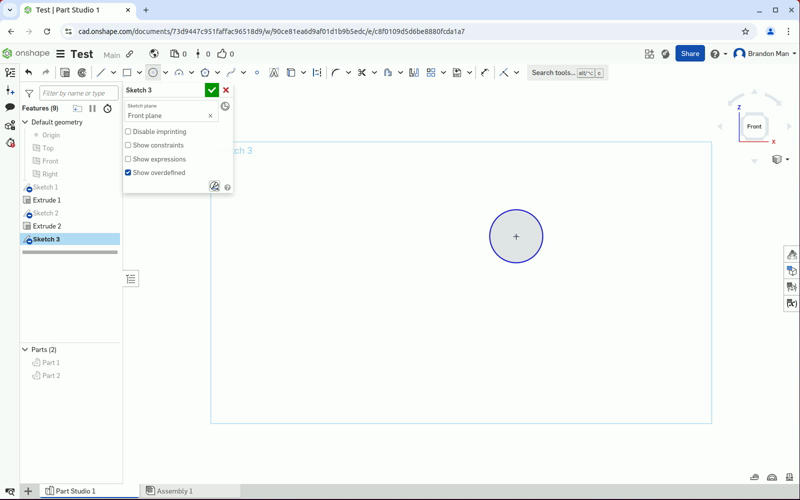
click(516, 236)
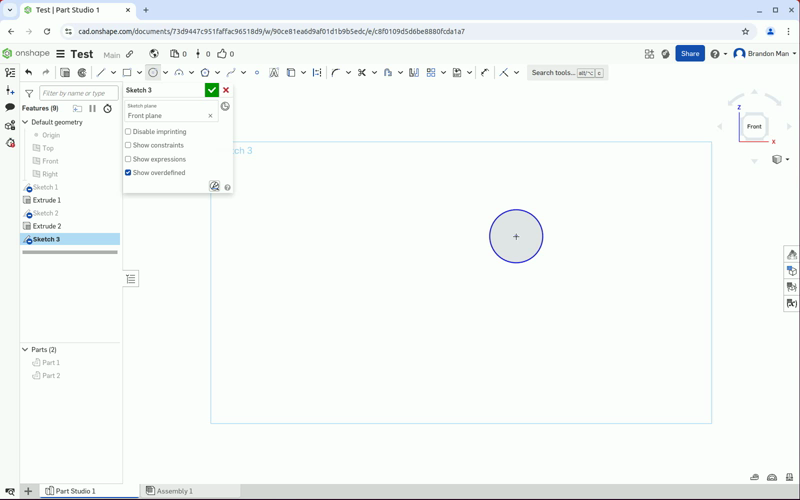
key_up(shift)
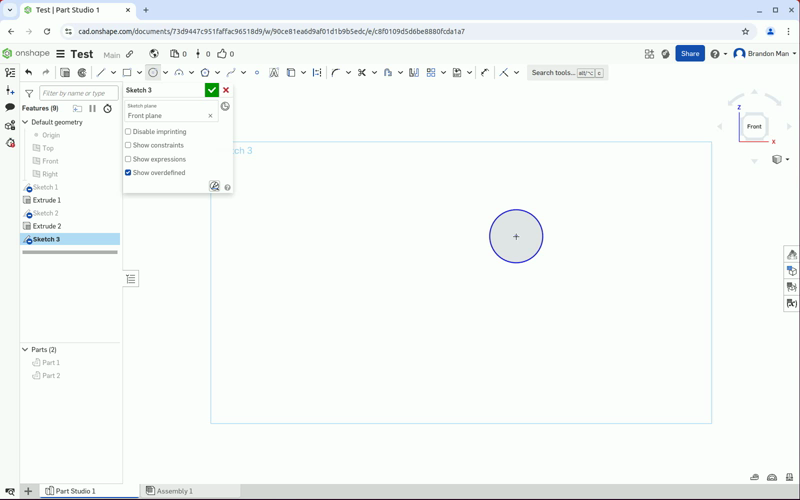
mouse_move(524, 236)
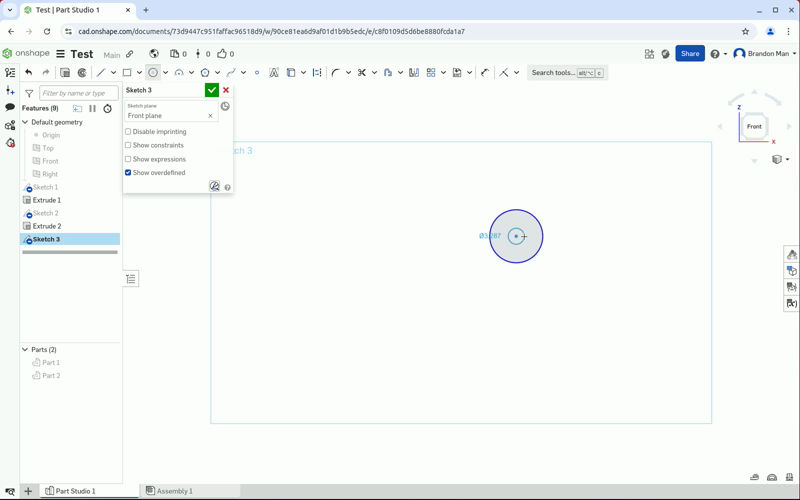
click(524, 236)
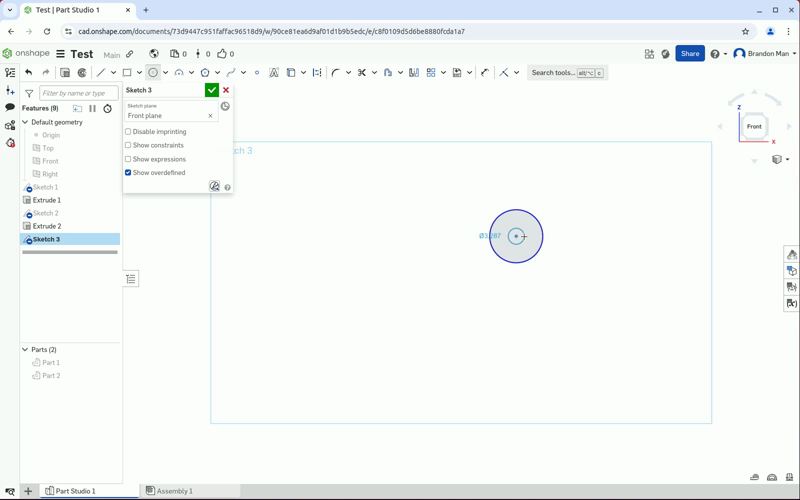
key(esc)
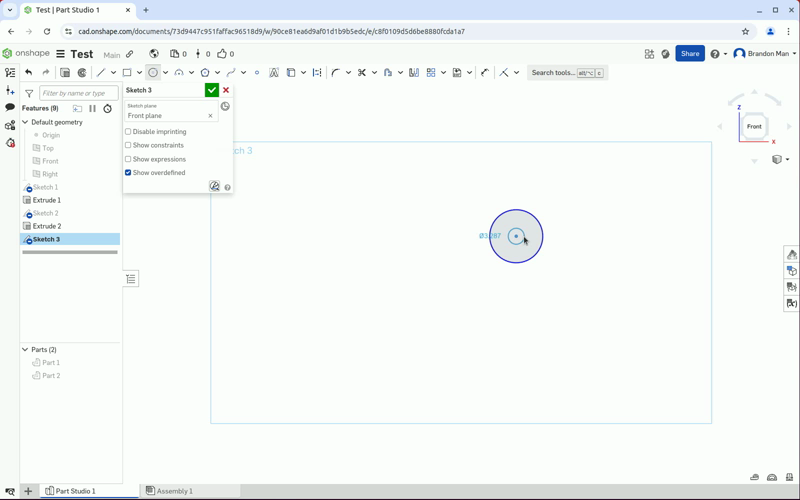
mouse_move(500, 229)
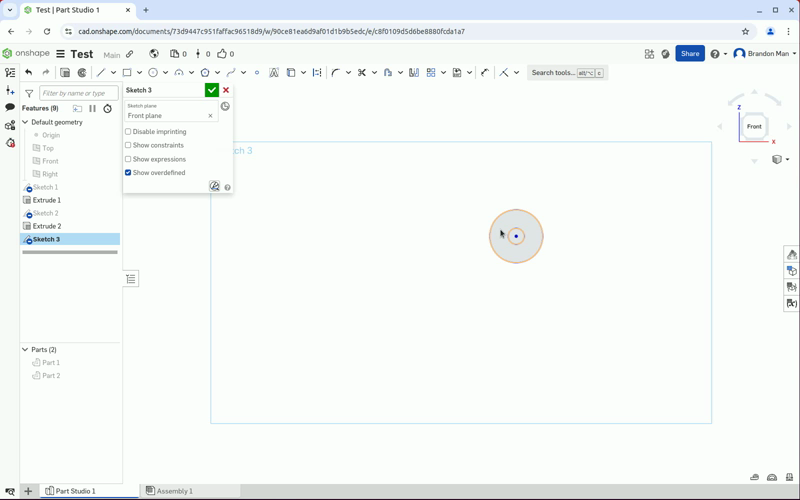
click(500, 229)
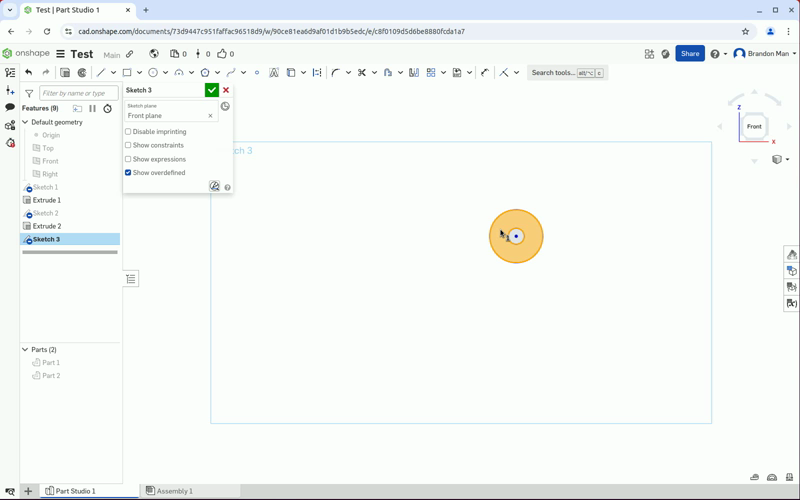
mouse_move(73, 352)
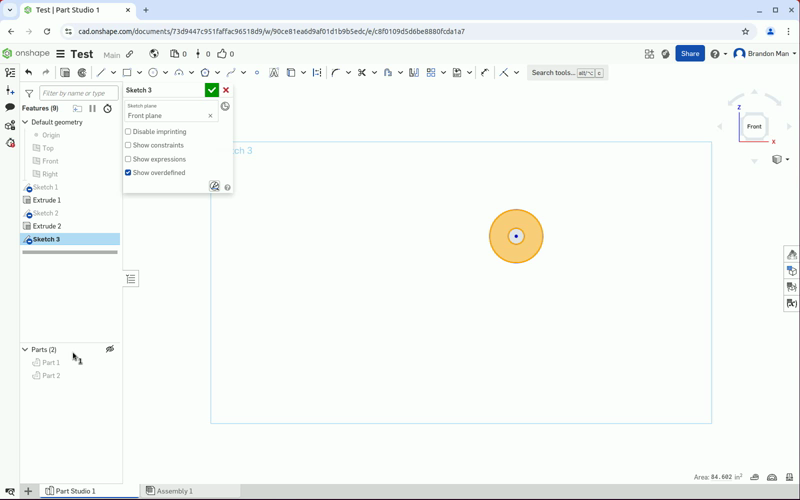
key(shift+y)
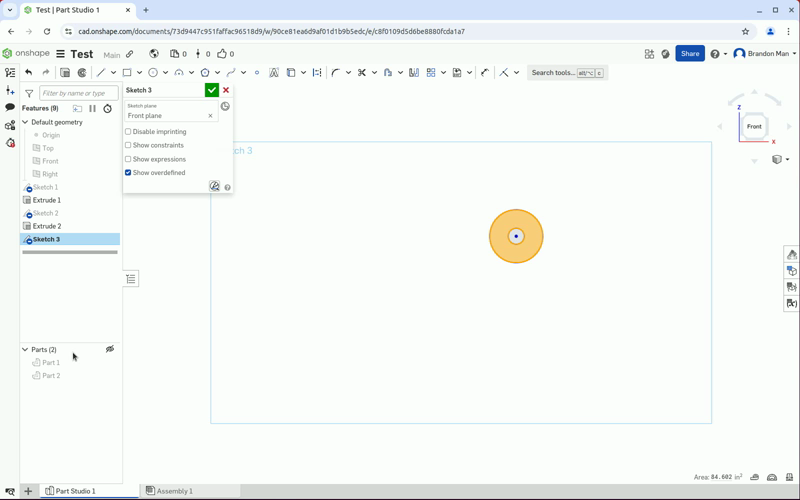
key(shift+e)
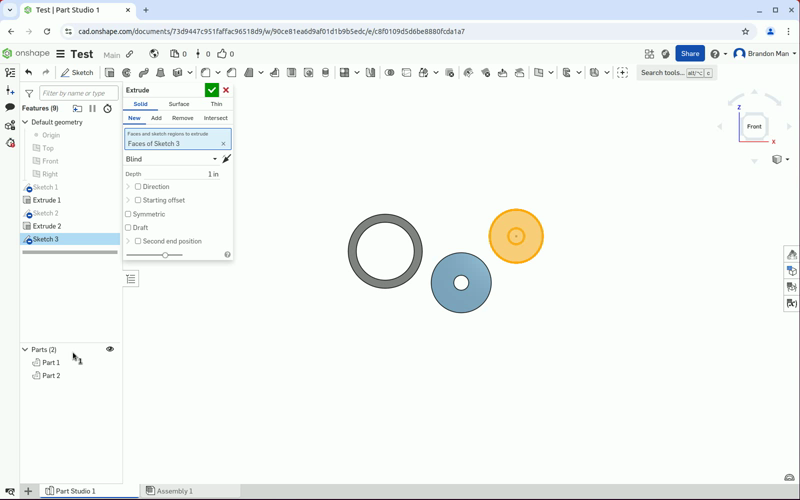
mouse_move(143, 106)
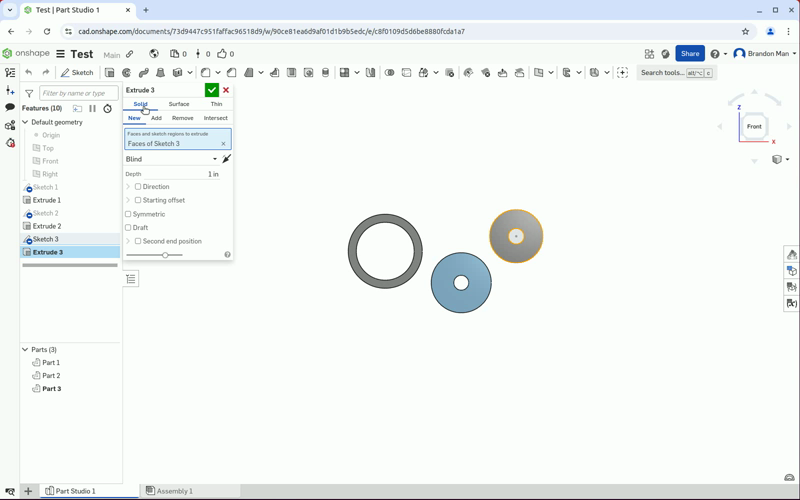
click(143, 106)
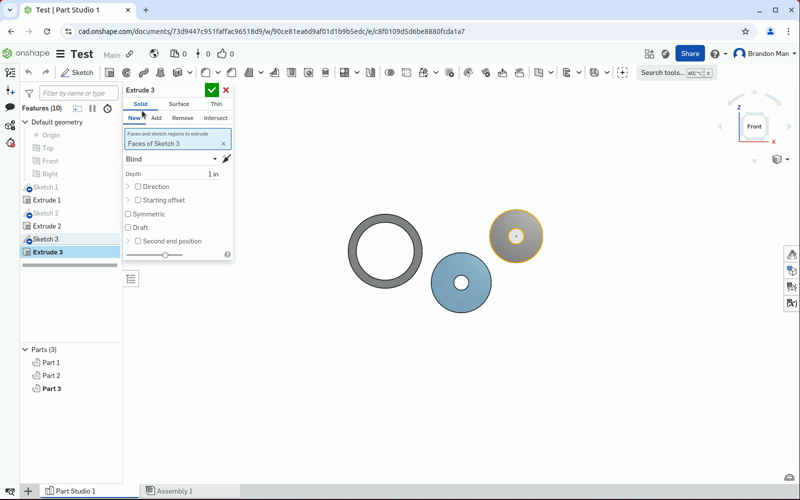
mouse_move(137, 120)
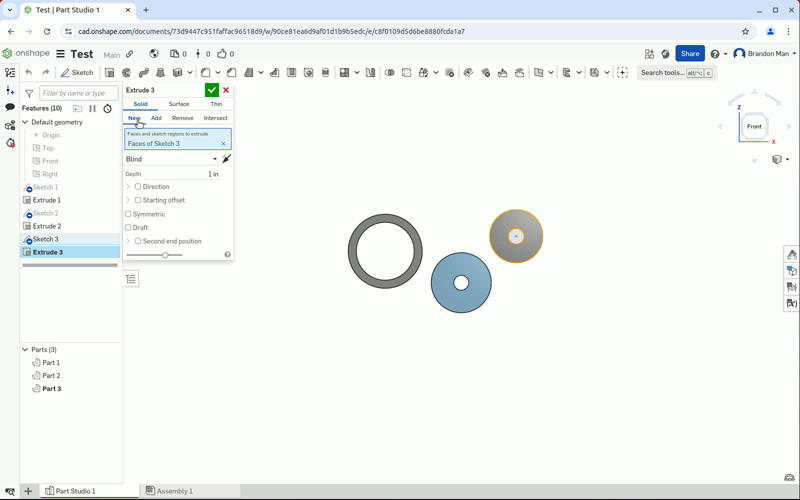
click(137, 120)
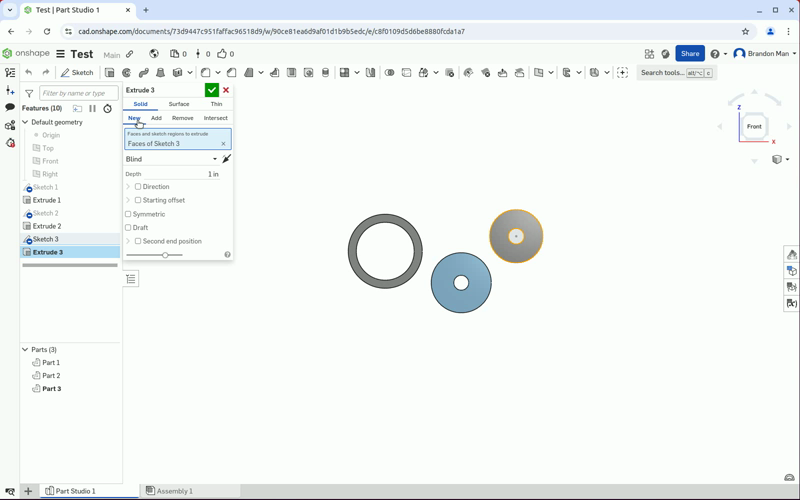
key(tab, 4)
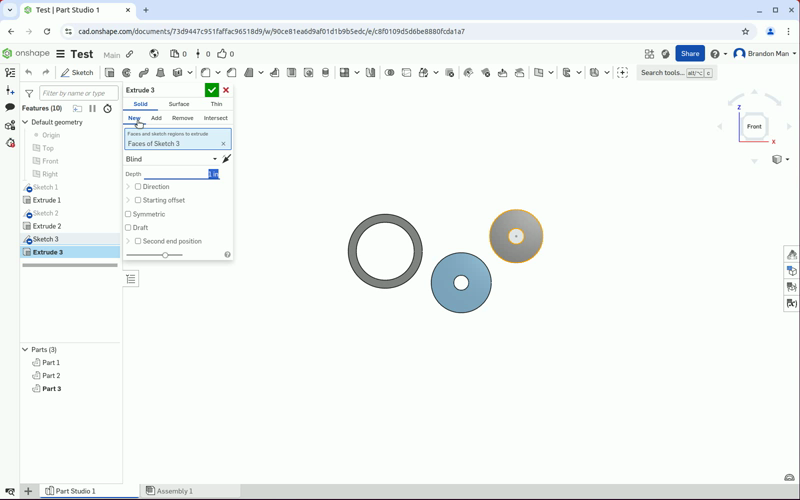
text(4.814)
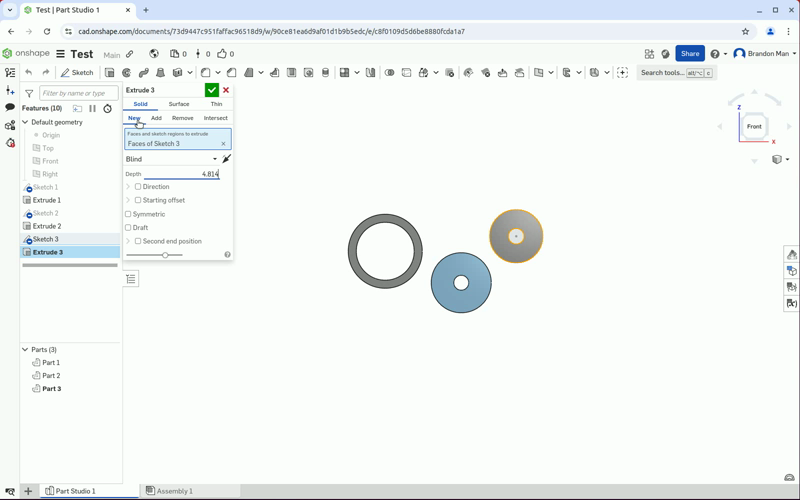
key(enter)
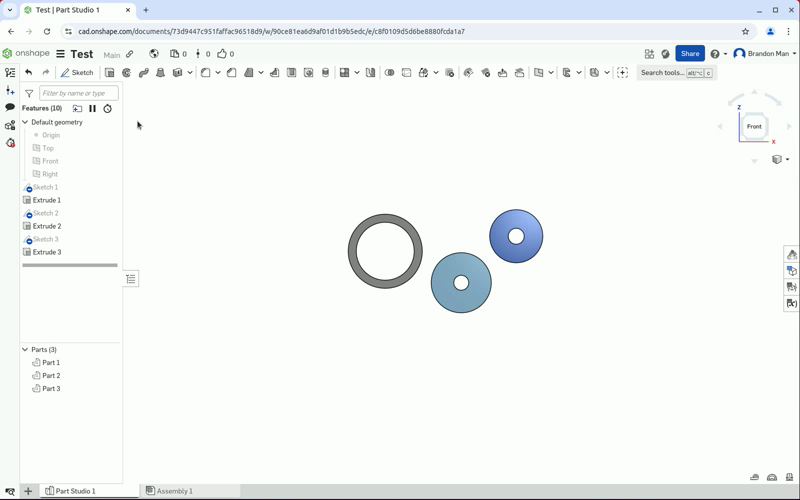
key(shift+h)
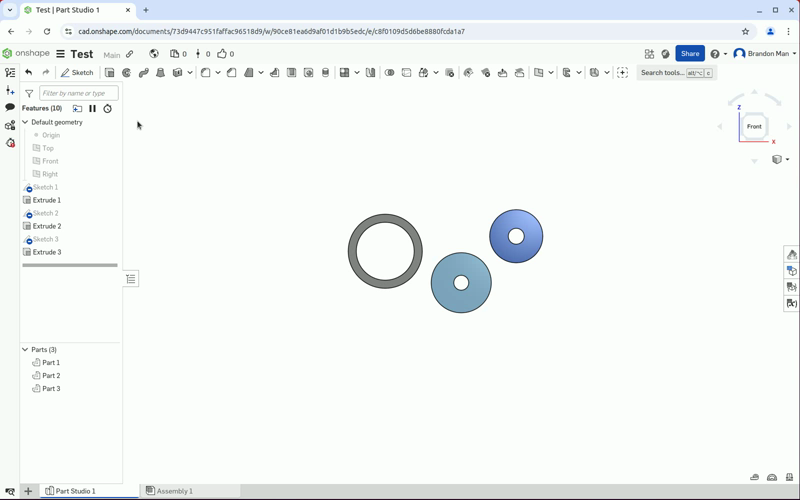
key(shift+h)
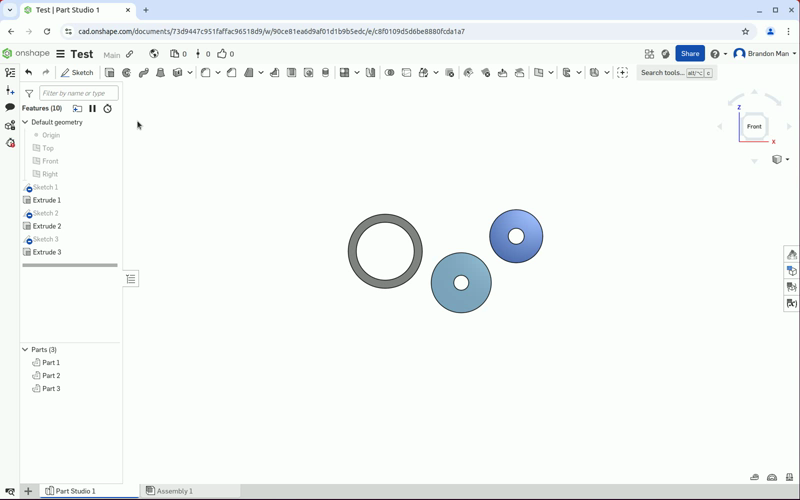
mouse_move(73, 189)
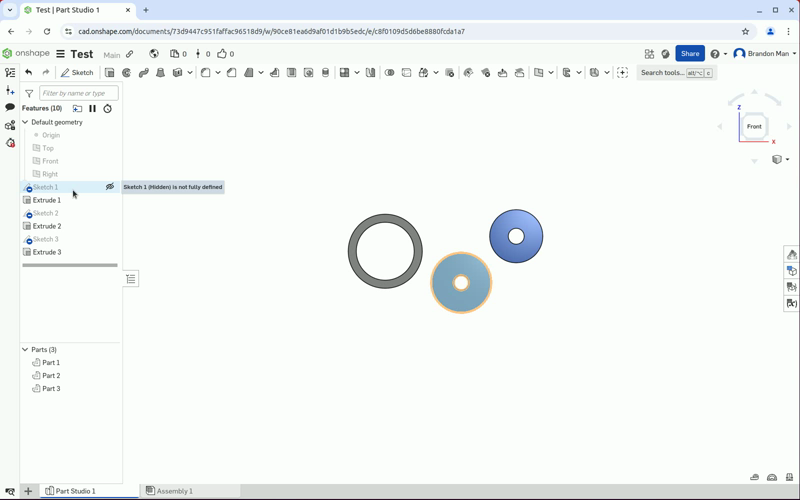
click(73, 189)
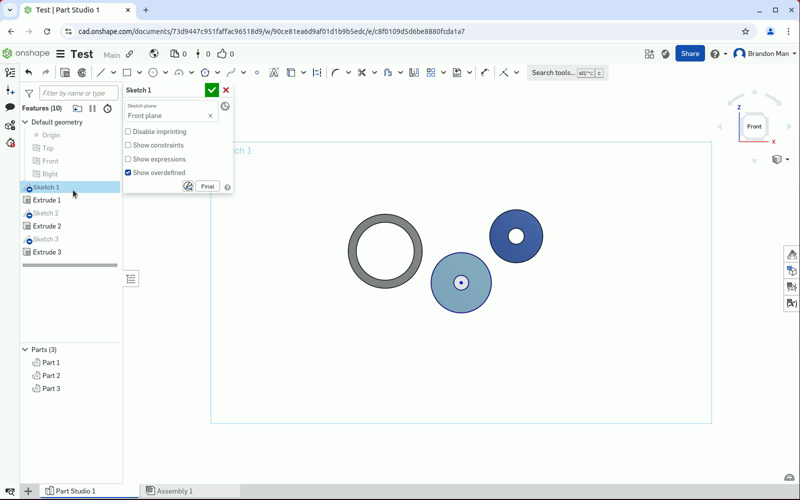
mouse_move(229, 92)
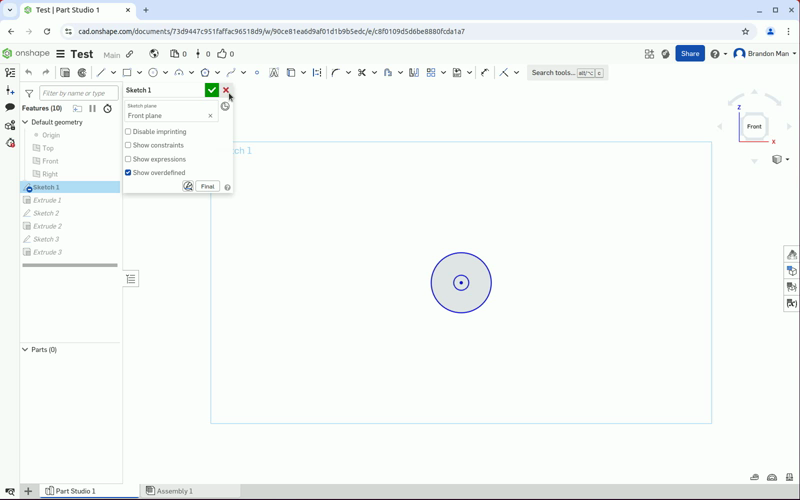
click(229, 92)
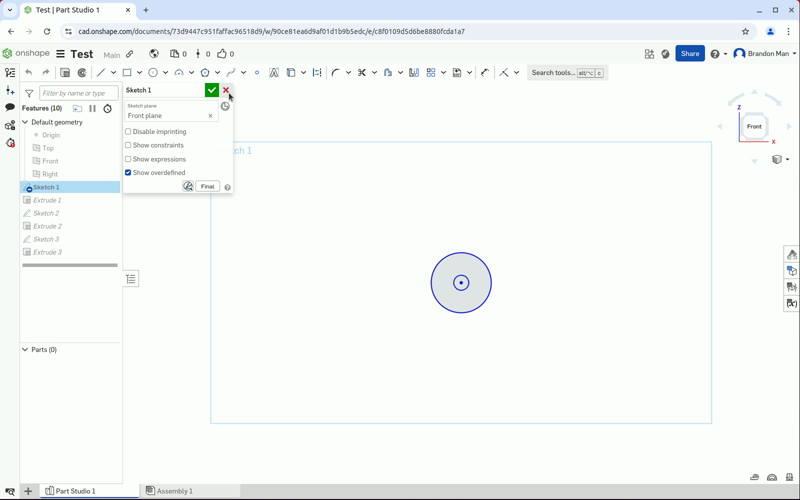
key(shift+s)
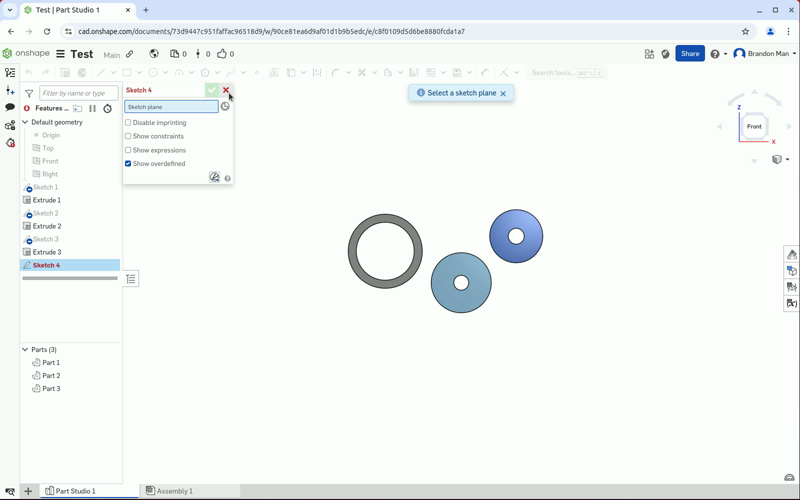
mouse_move(73, 163)
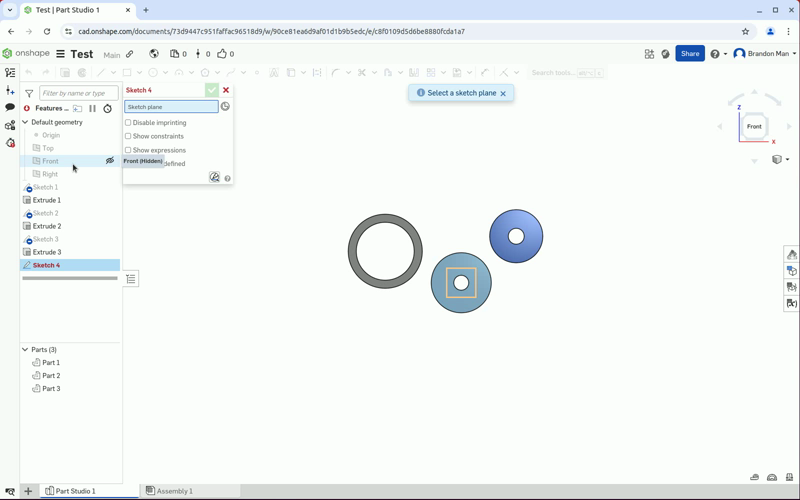
click(73, 163)
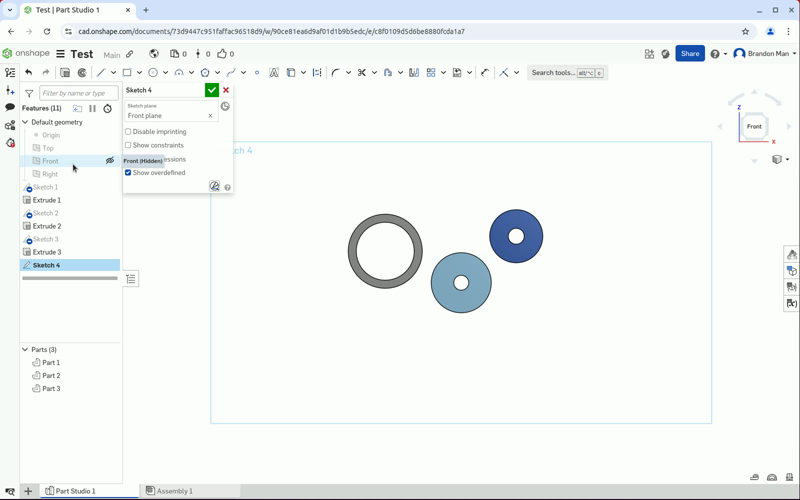
mouse_move(73, 352)
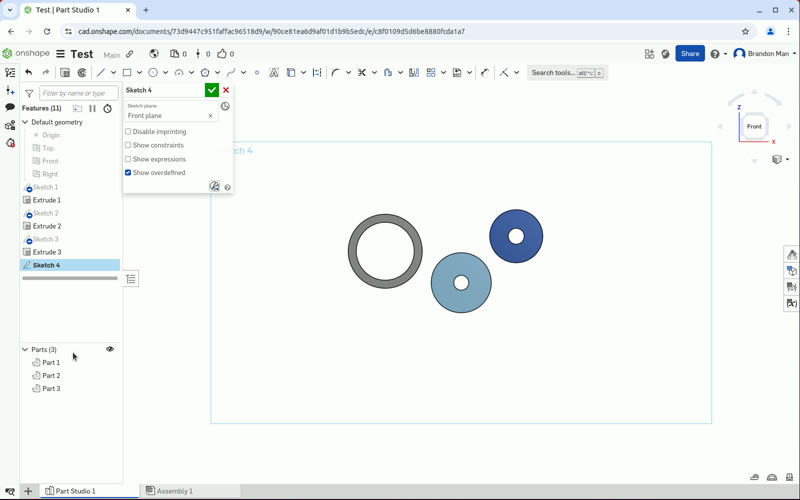
key(y)
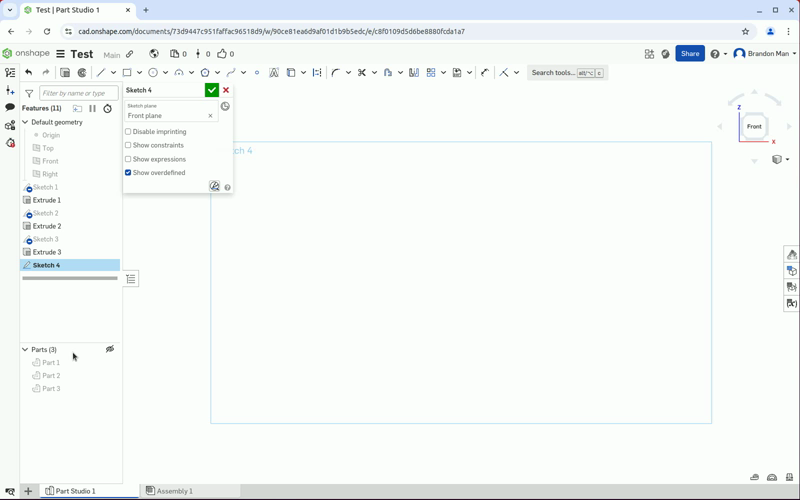
key(c)
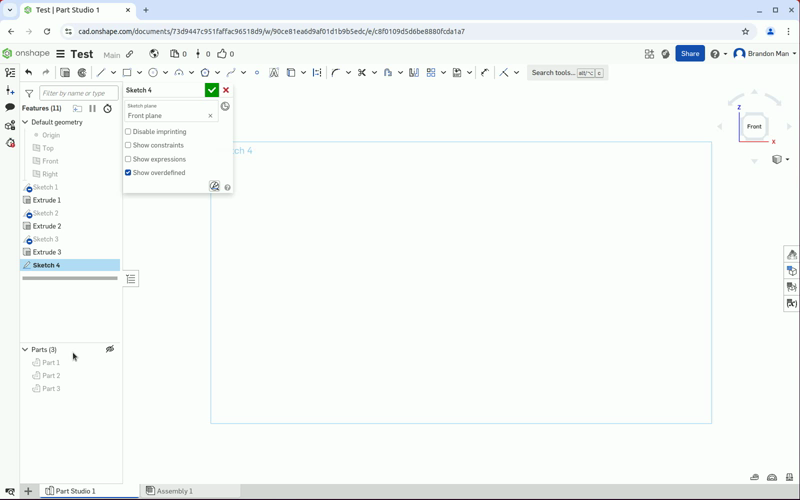
key_down(shift)
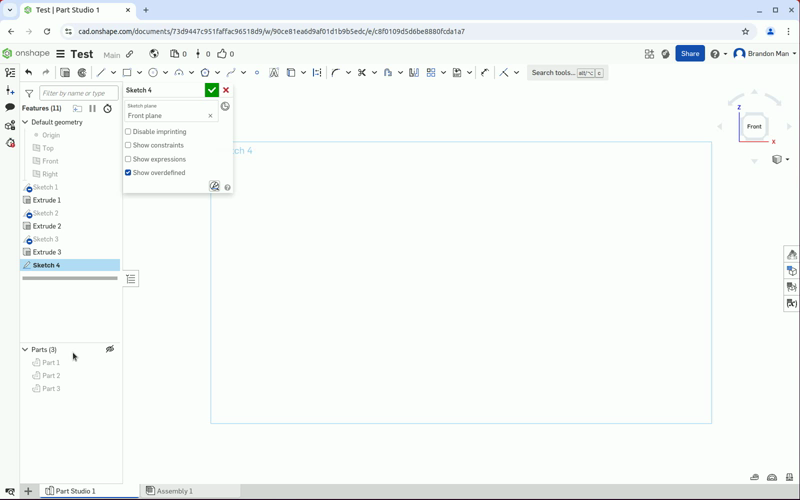
mouse_move(385, 342)
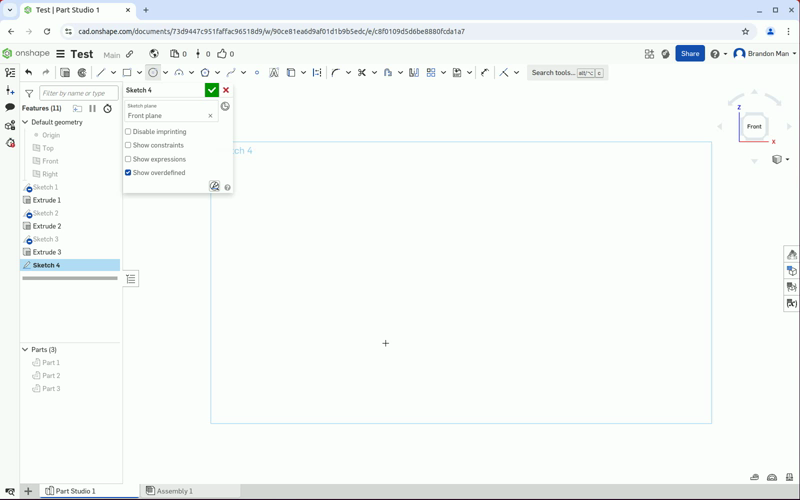
click(385, 342)
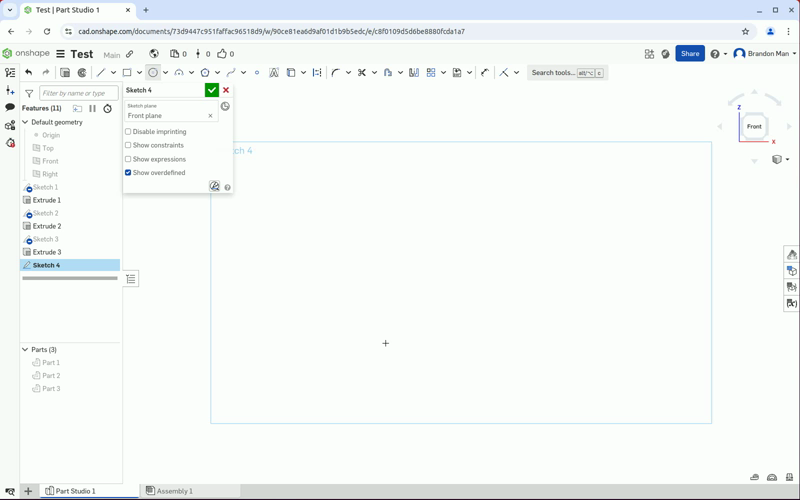
key_up(shift)
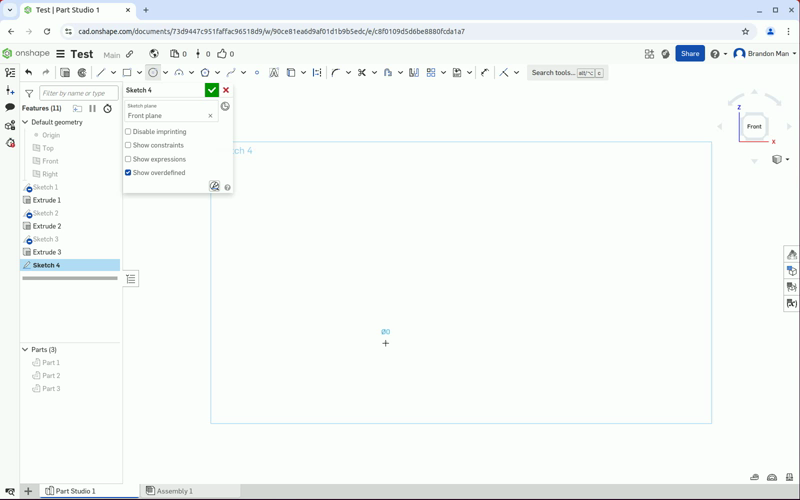
mouse_move(418, 342)
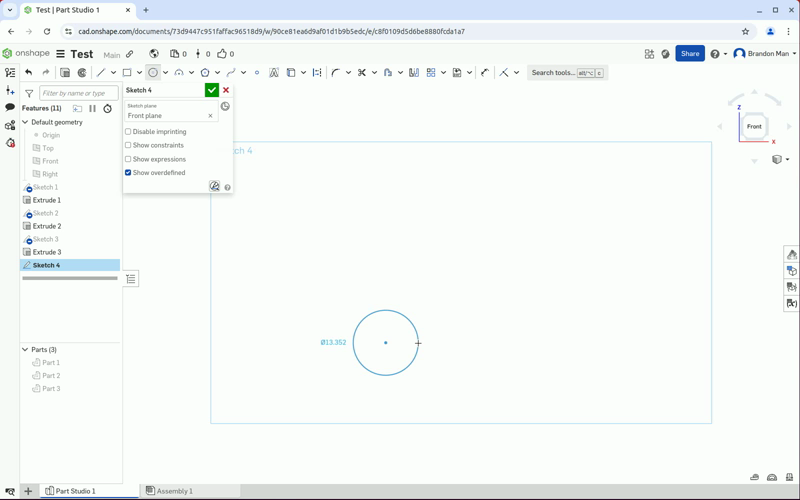
click(418, 342)
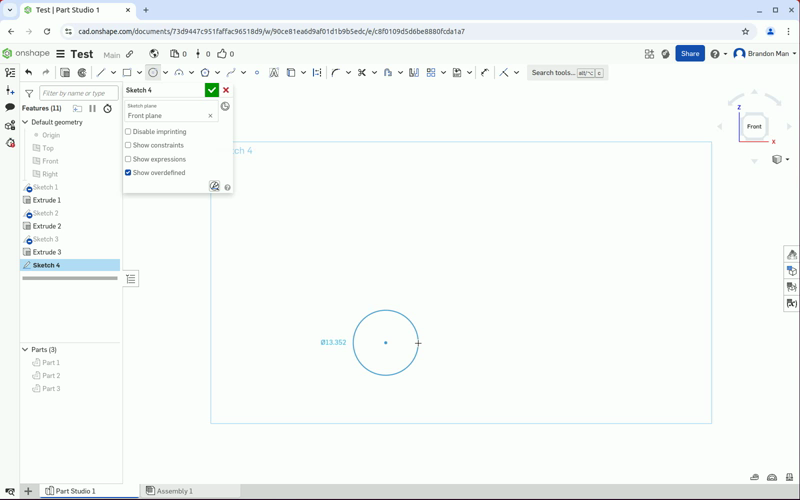
key(esc)
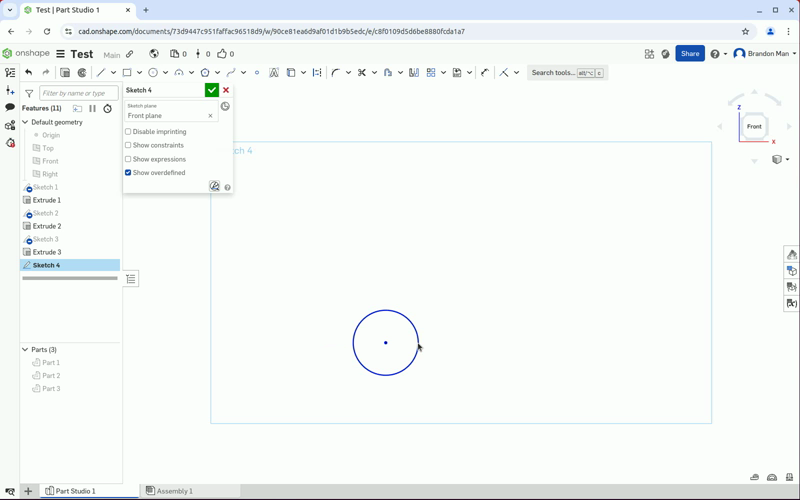
key(c)
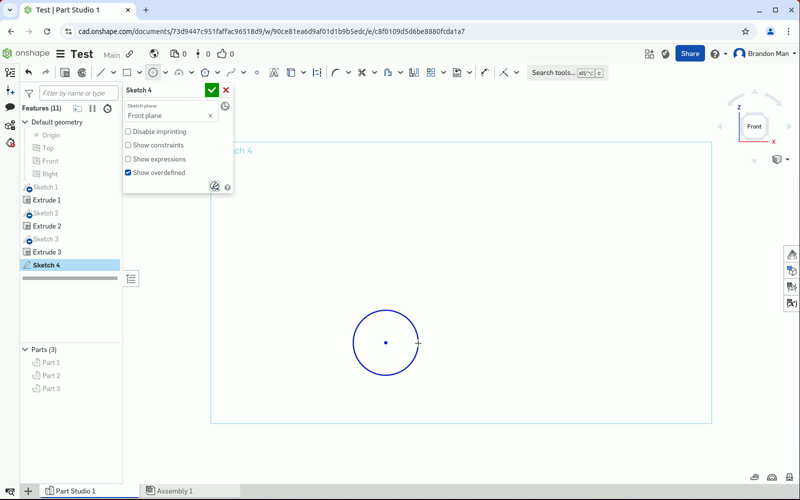
key_down(shift)
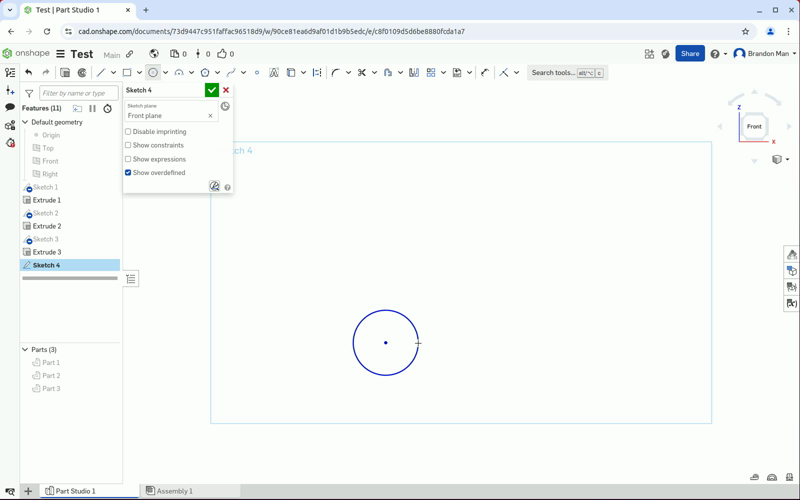
mouse_move(385, 342)
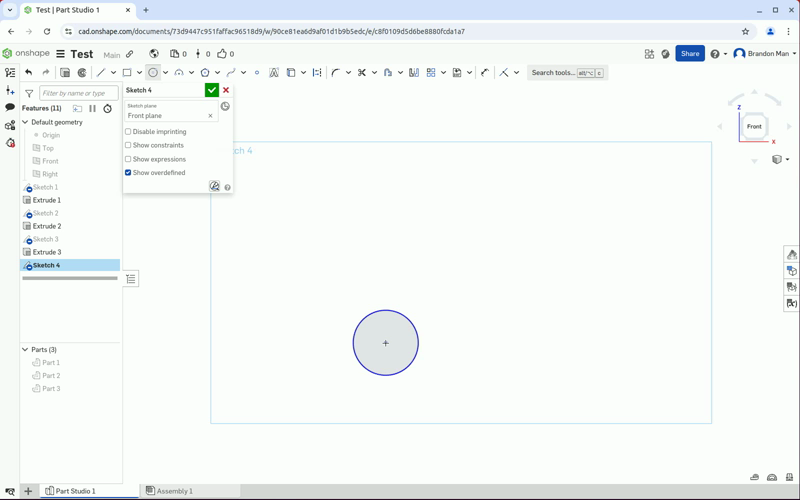
click(385, 342)
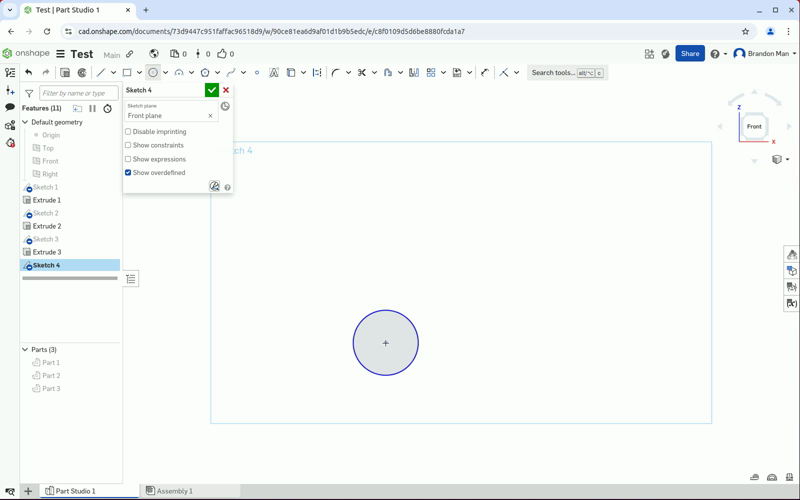
key_up(shift)
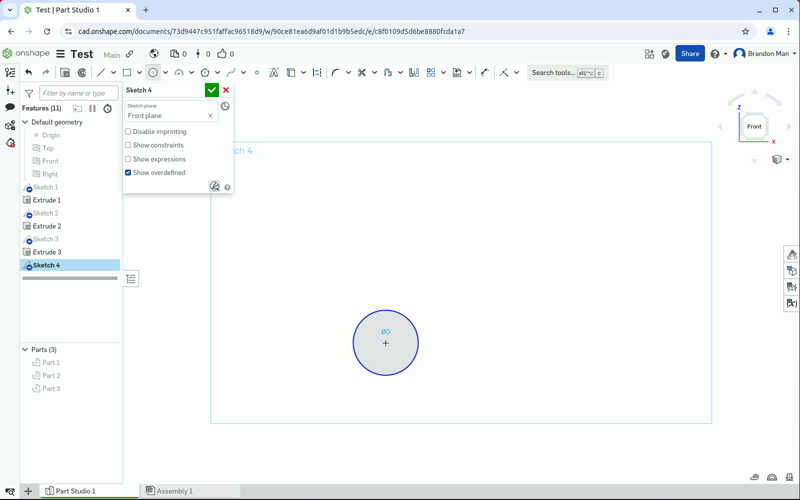
mouse_move(411, 342)
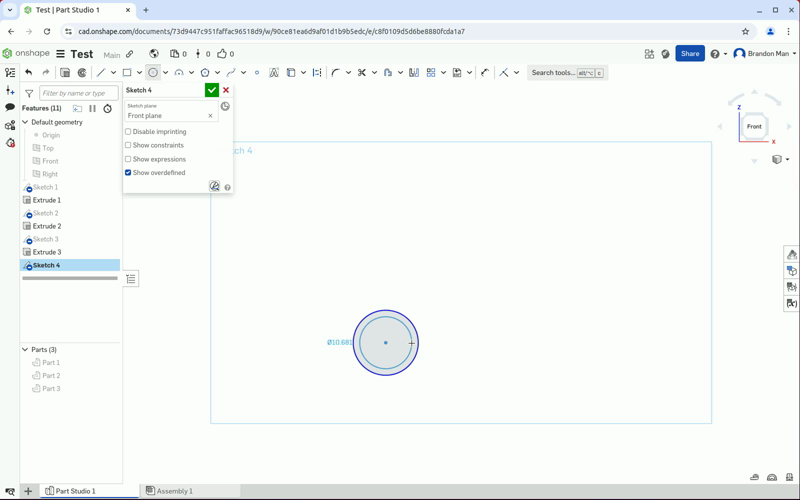
click(411, 342)
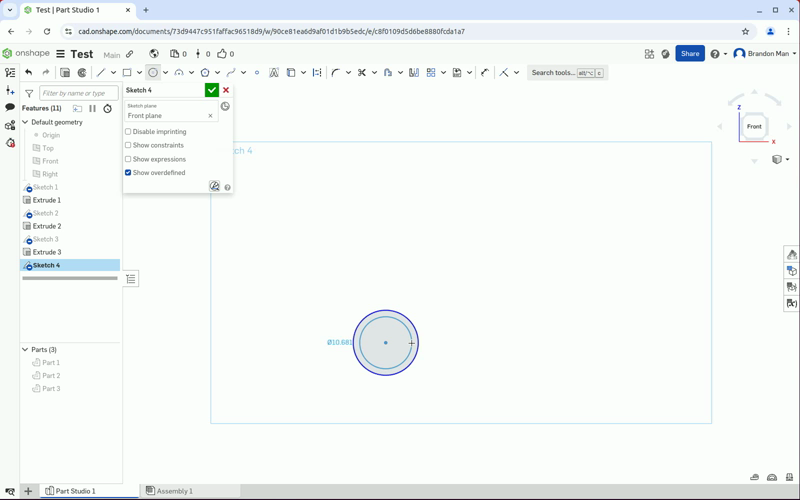
key(esc)
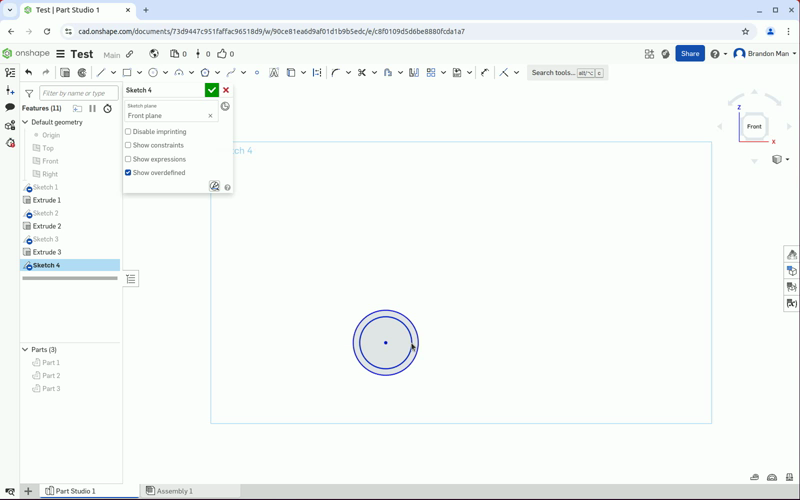
mouse_move(412, 339)
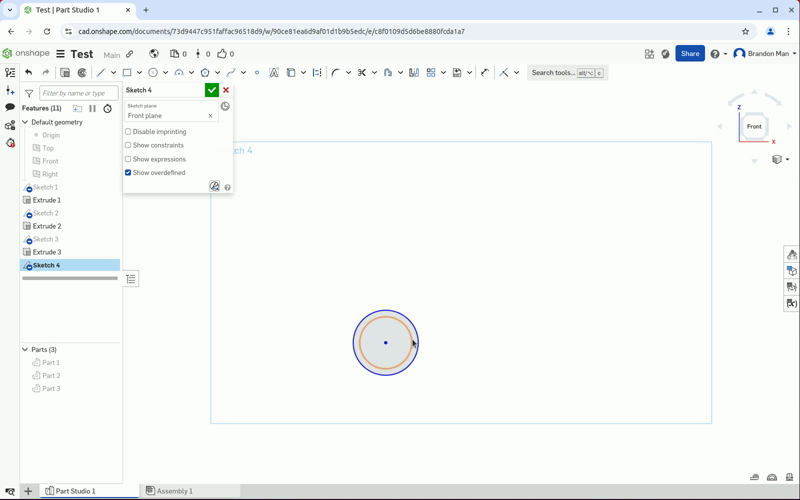
scroll(6)
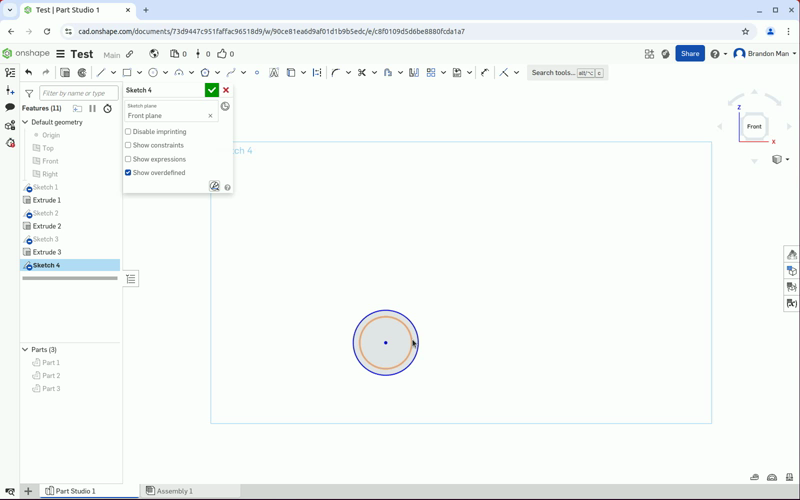
scroll(6)
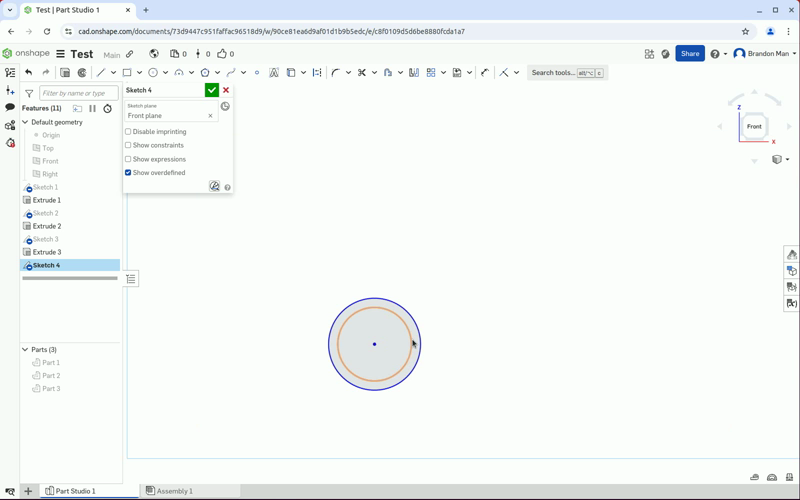
scroll(6)
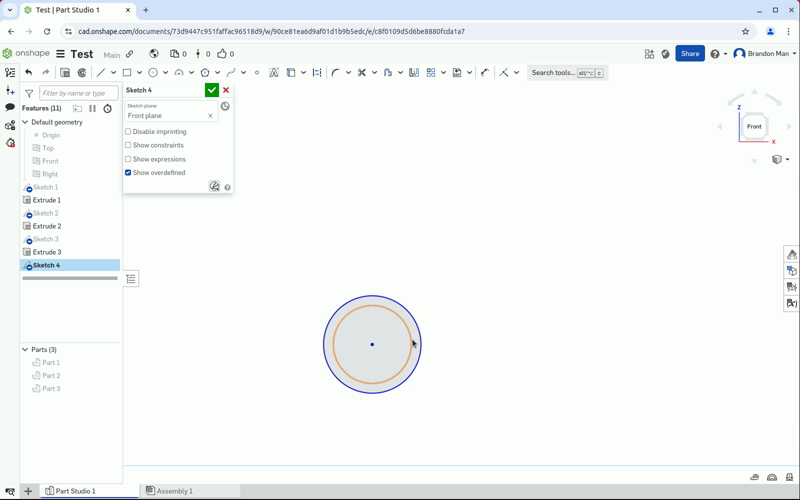
scroll(6)
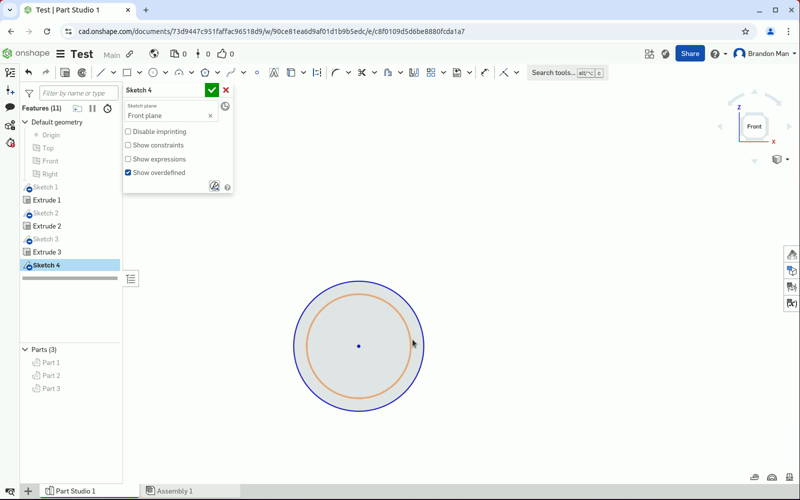
scroll(6)
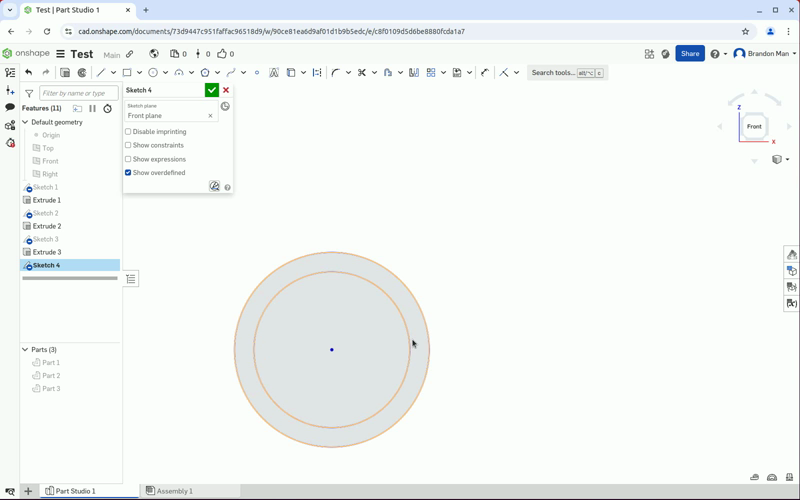
scroll(6)
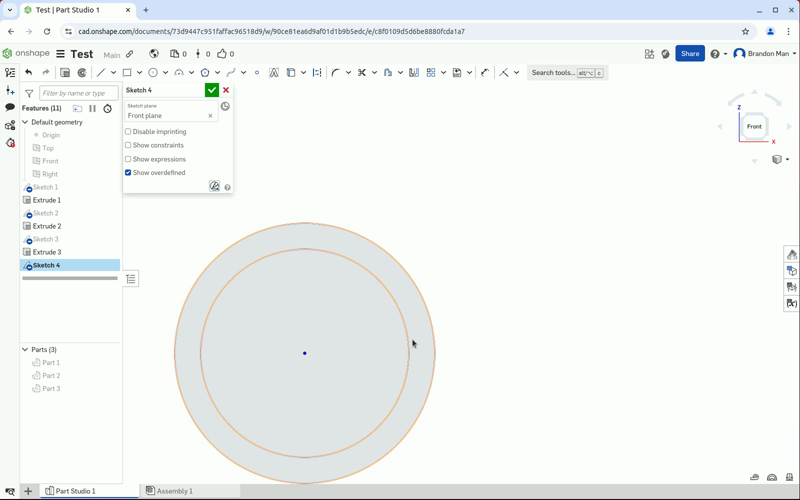
scroll(6)
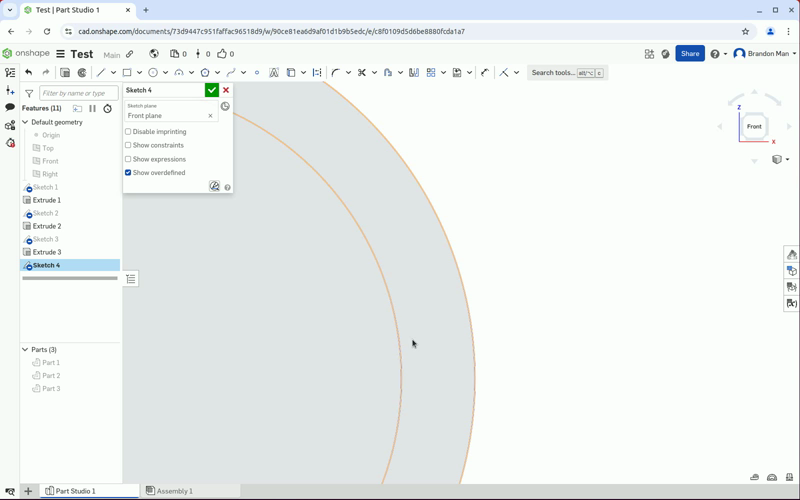
click(412, 339)
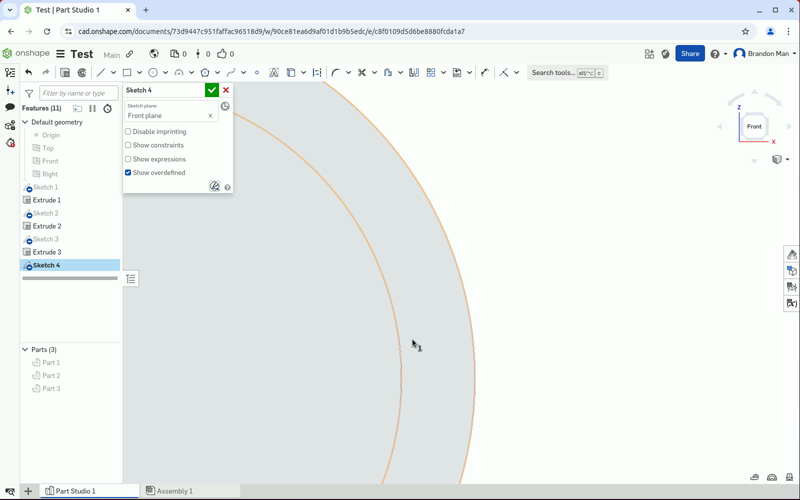
scroll(-6)
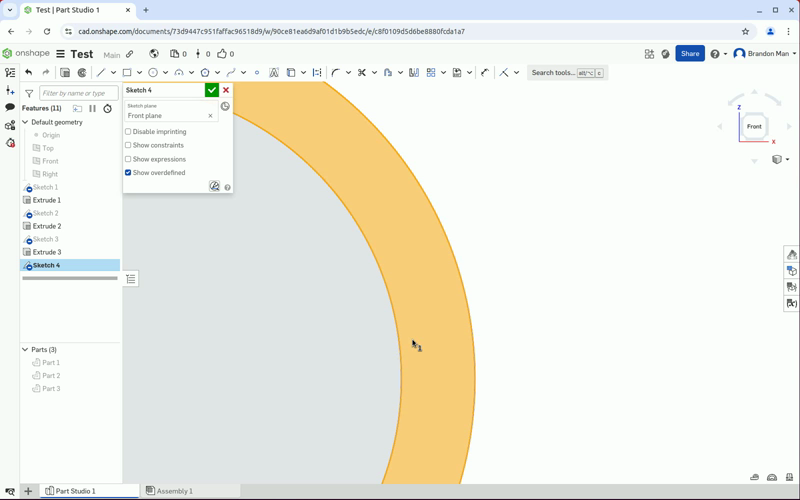
scroll(-6)
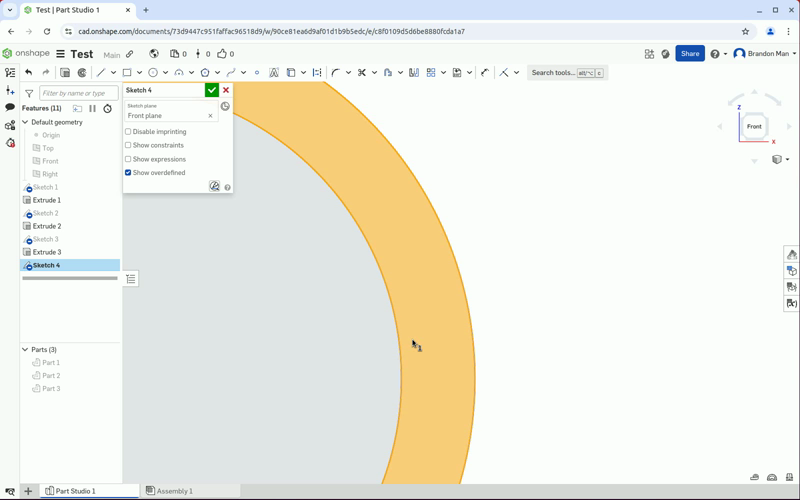
scroll(-6)
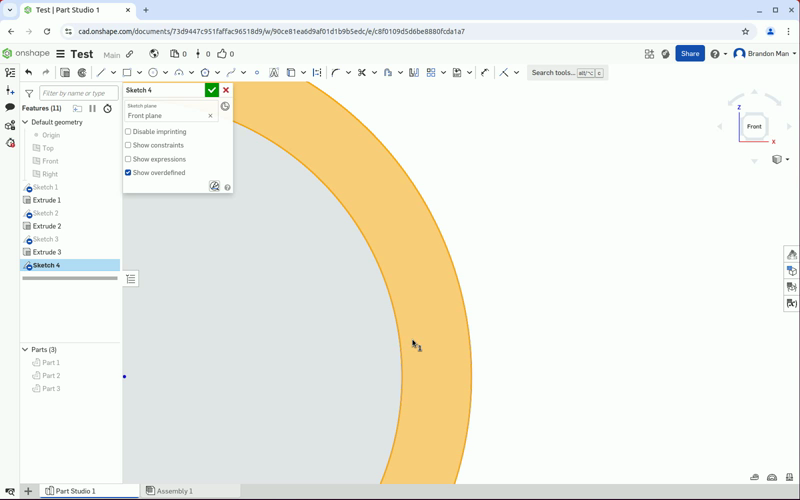
scroll(-6)
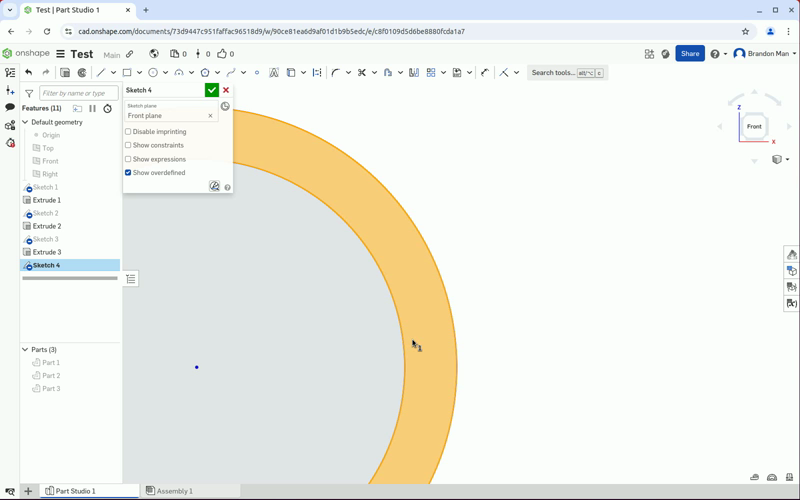
scroll(-6)
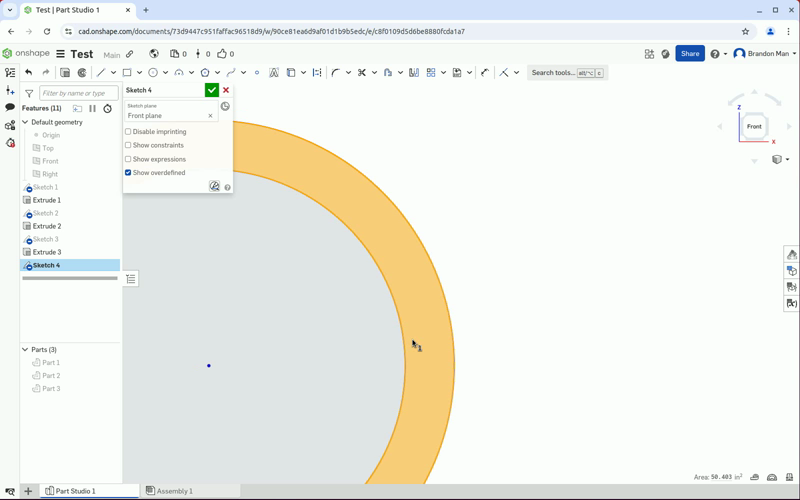
scroll(-6)
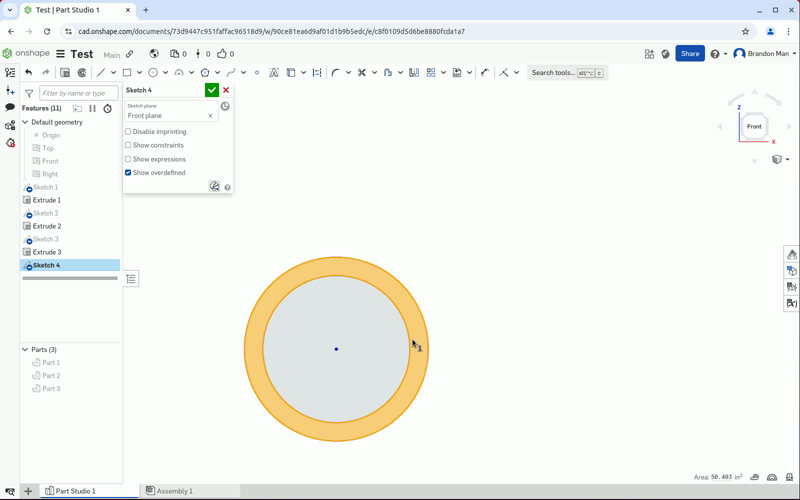
scroll(-6)
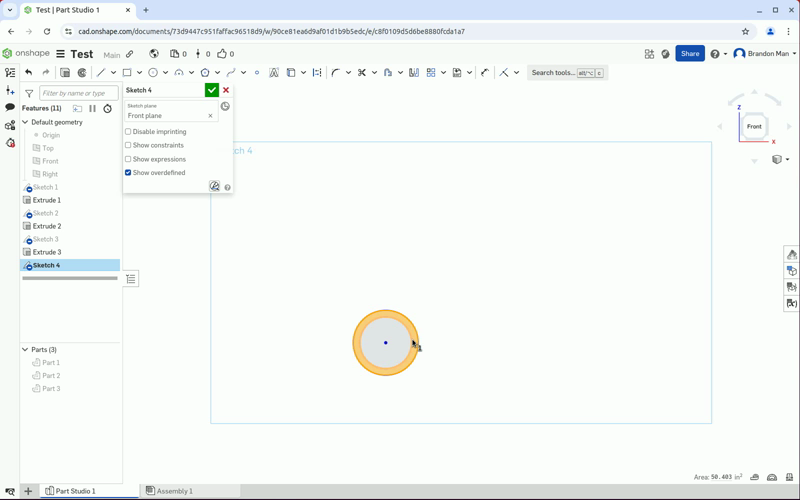
mouse_move(73, 352)
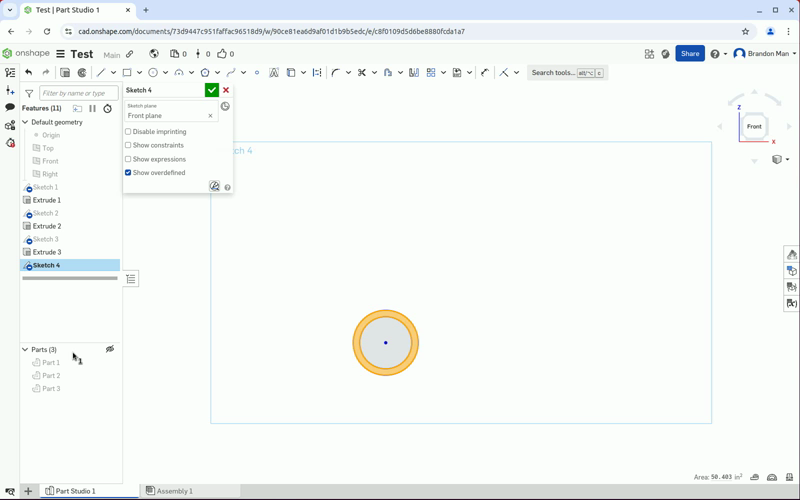
key(shift+y)
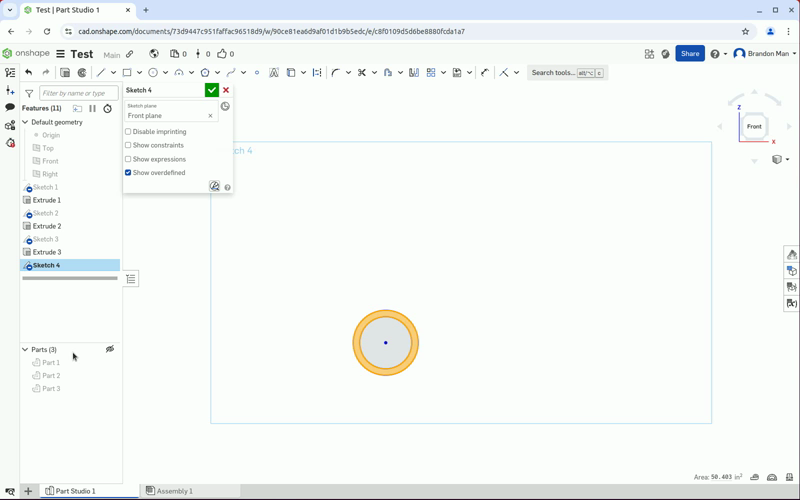
key(shift+e)
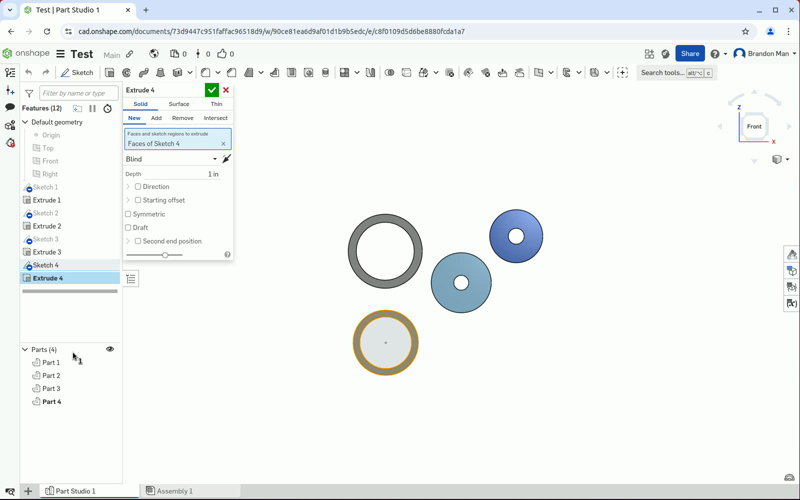
mouse_move(143, 106)
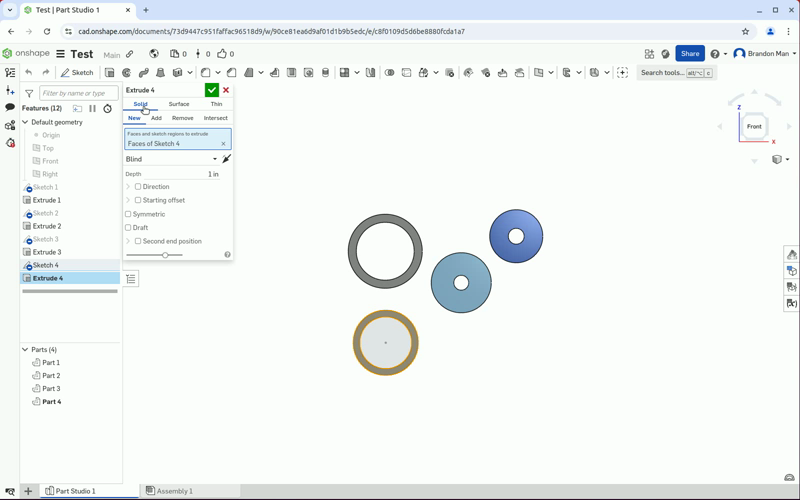
click(143, 106)
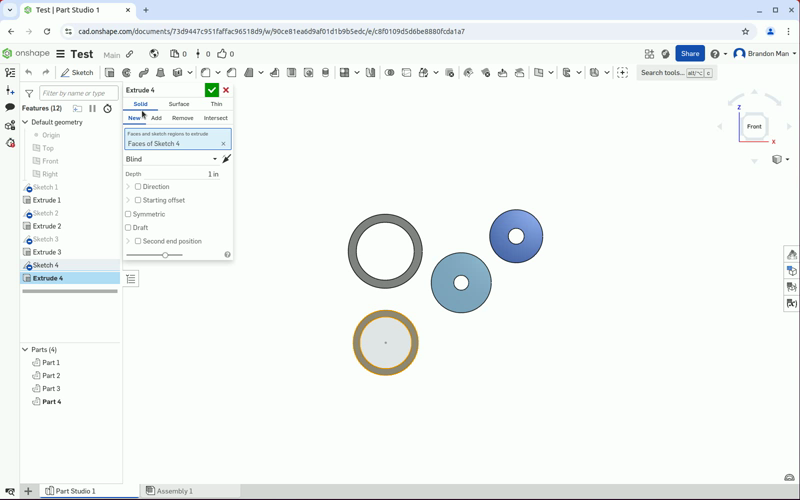
mouse_move(137, 120)
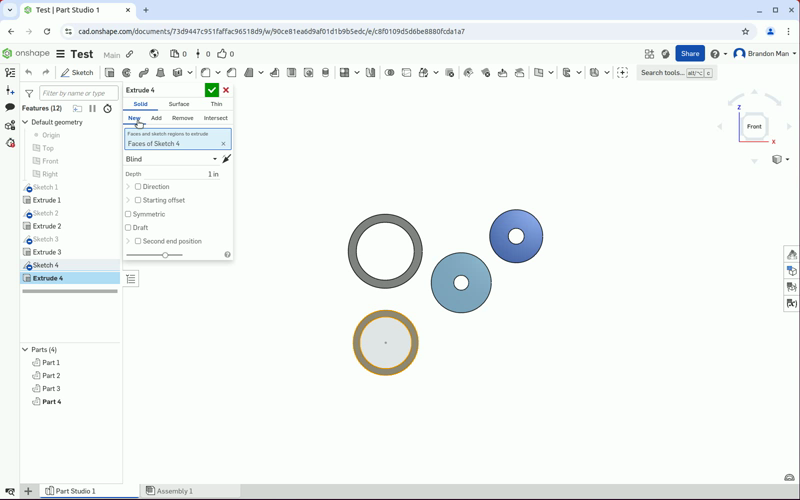
click(137, 120)
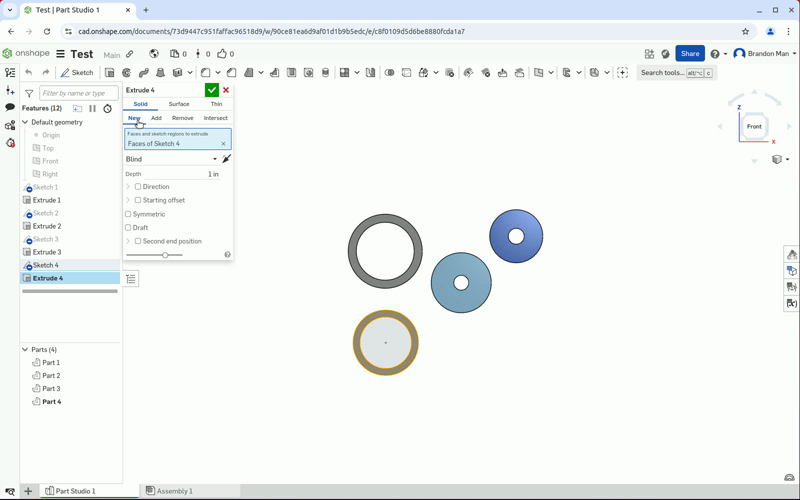
key(tab, 4)
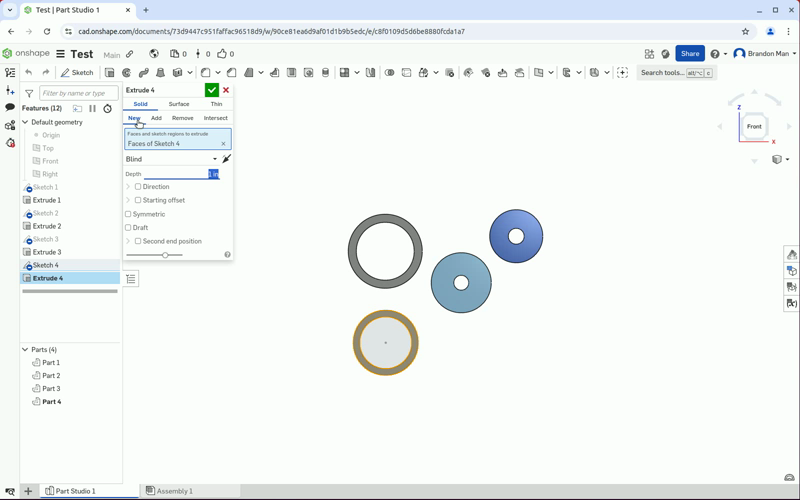
text(1.444)
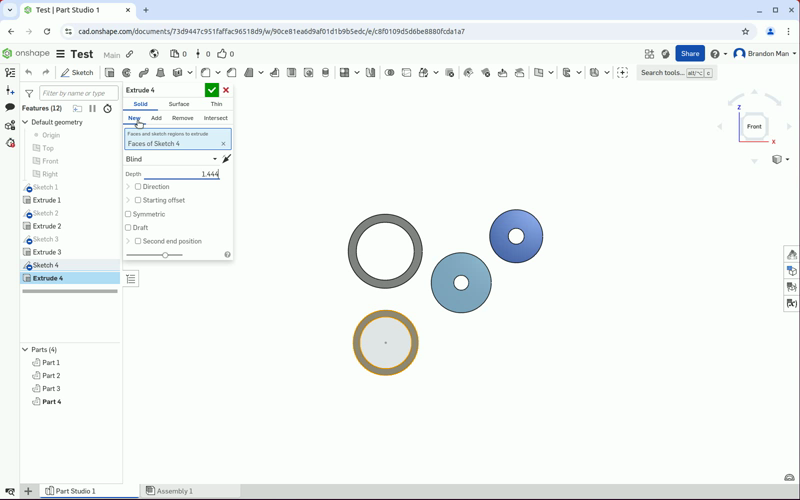
key(enter)
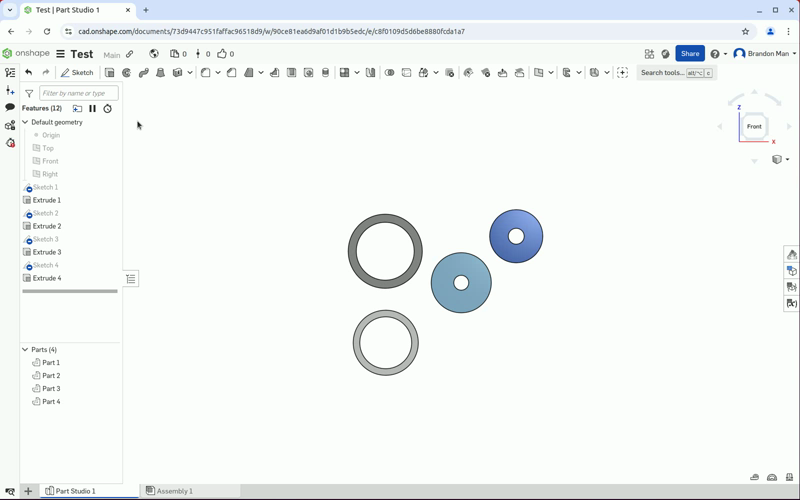
key(shift+h)
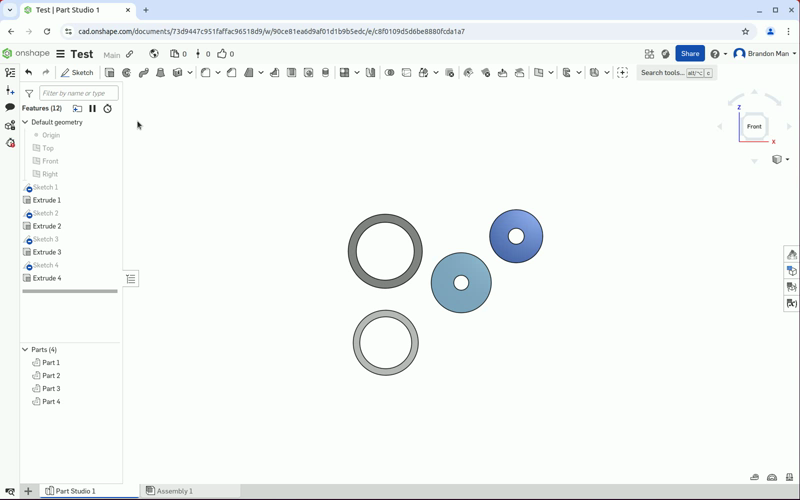
key(shift+h)
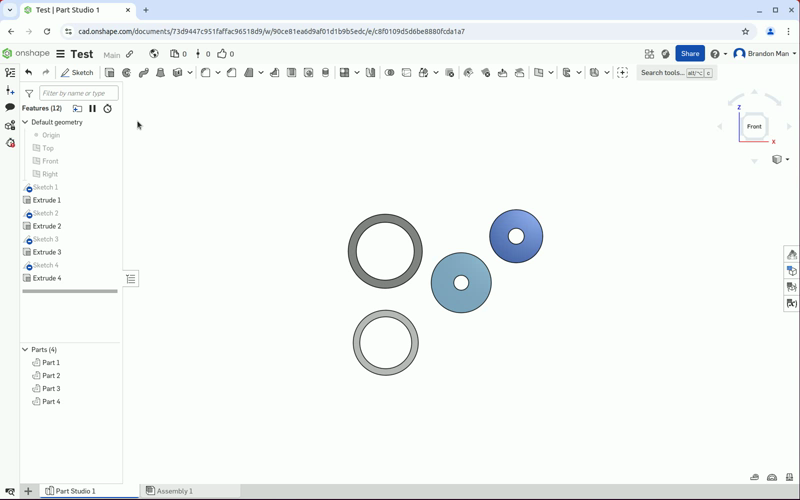
mouse_move(73, 189)
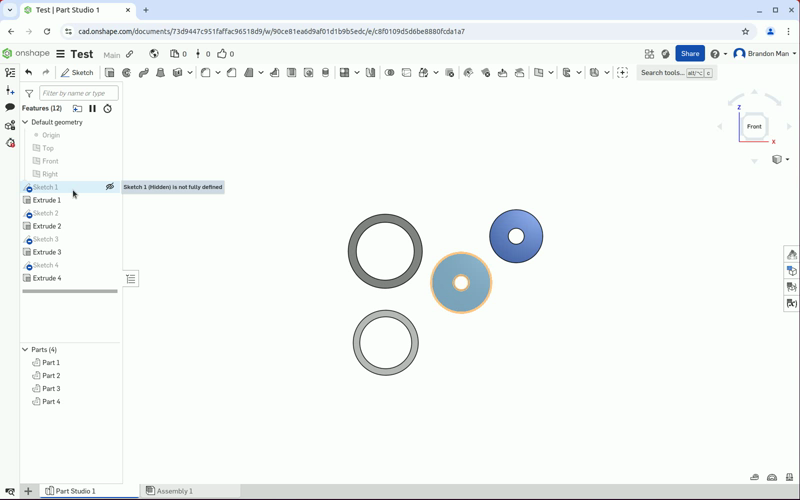
click(73, 189)
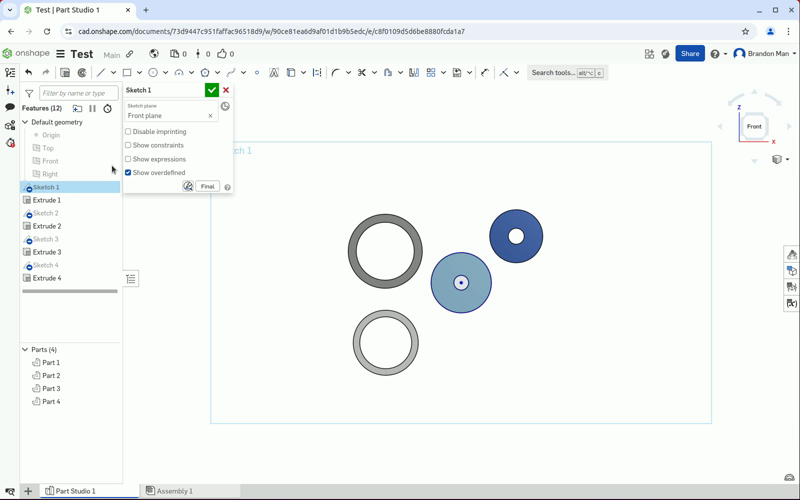
mouse_move(229, 92)
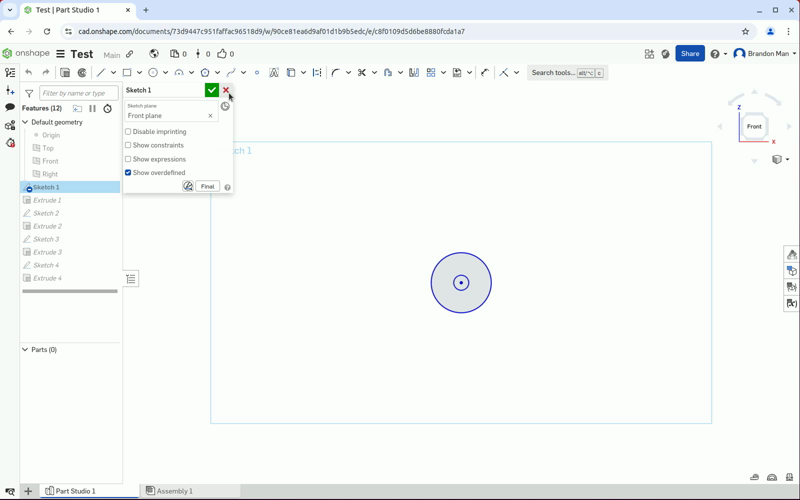
click(229, 92)
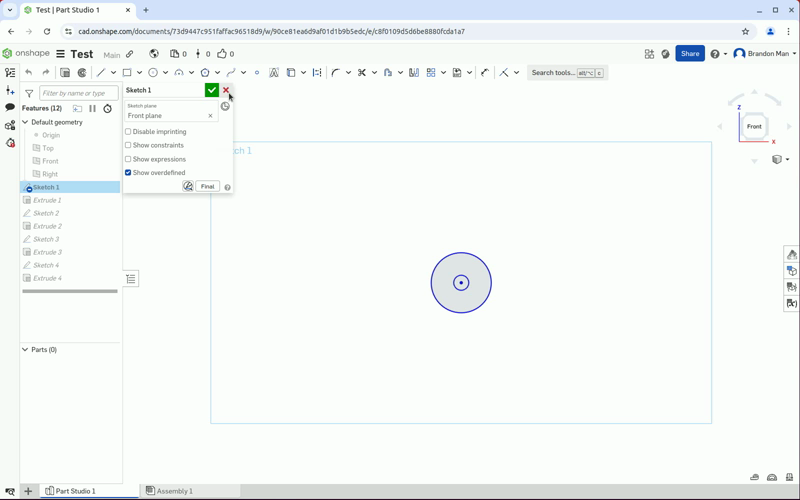
key(shift+s)
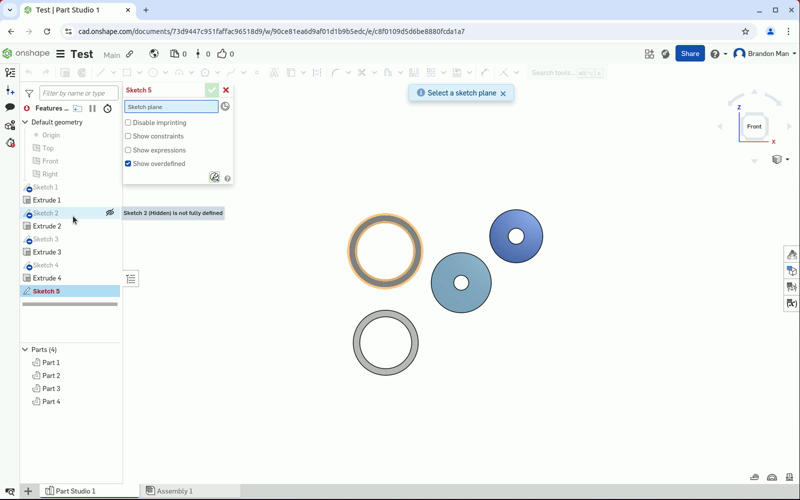
scroll(3)
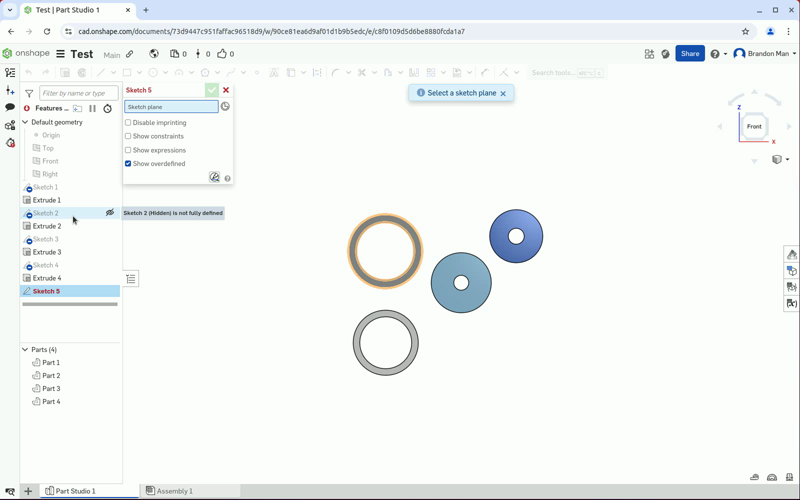
mouse_move(73, 163)
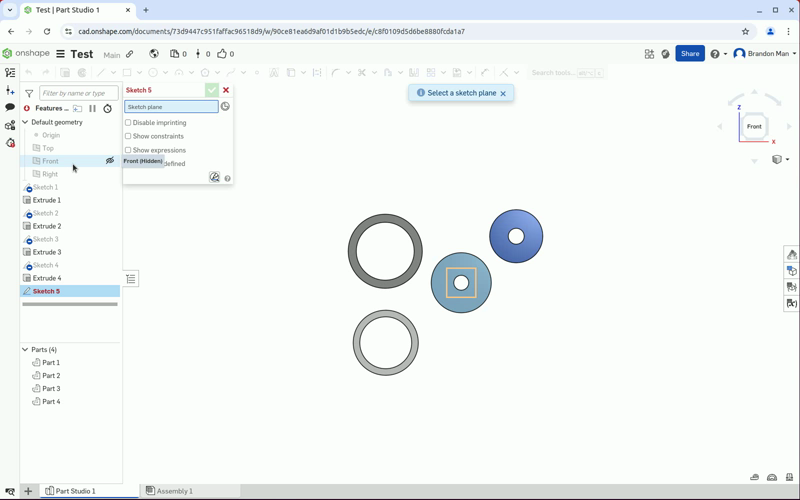
click(73, 163)
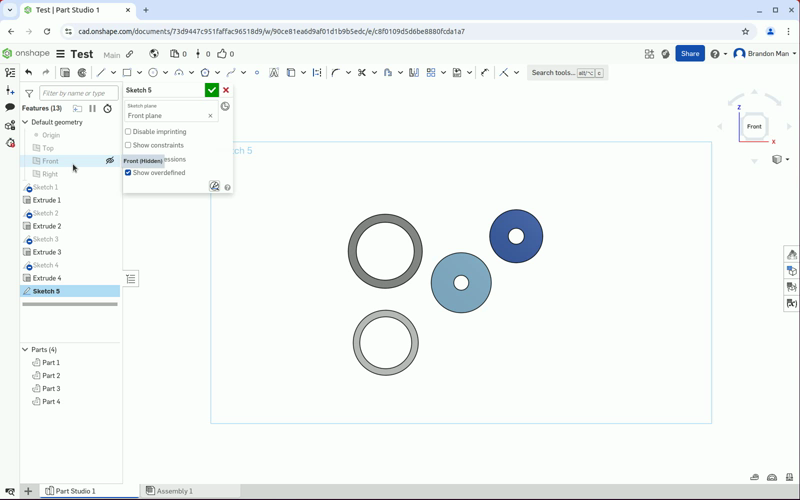
mouse_move(73, 352)
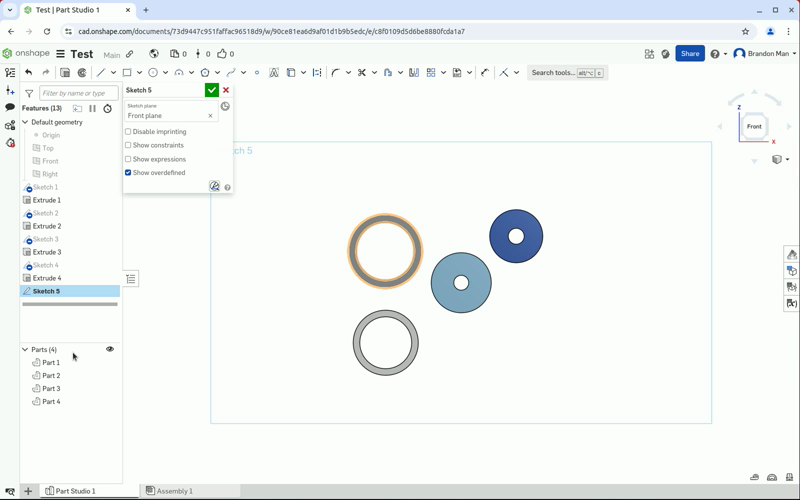
key(y)
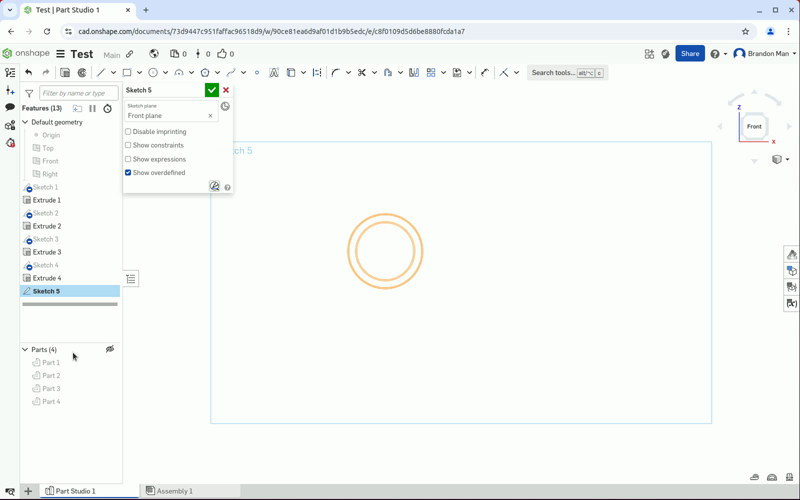
key(c)
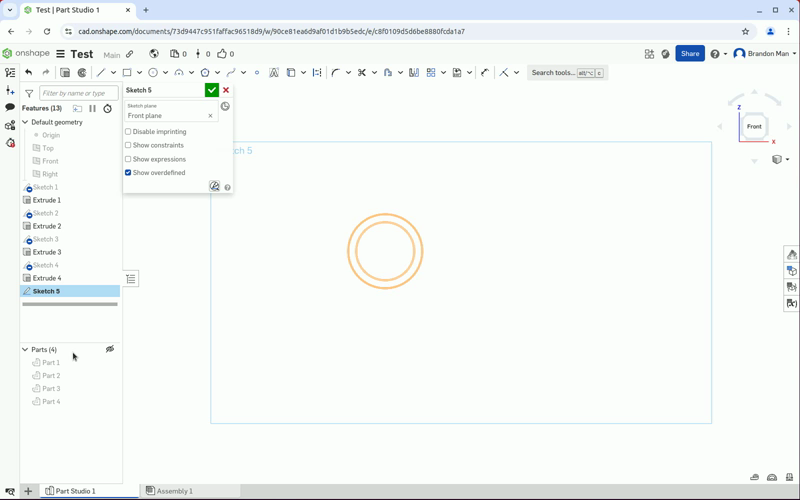
key_down(shift)
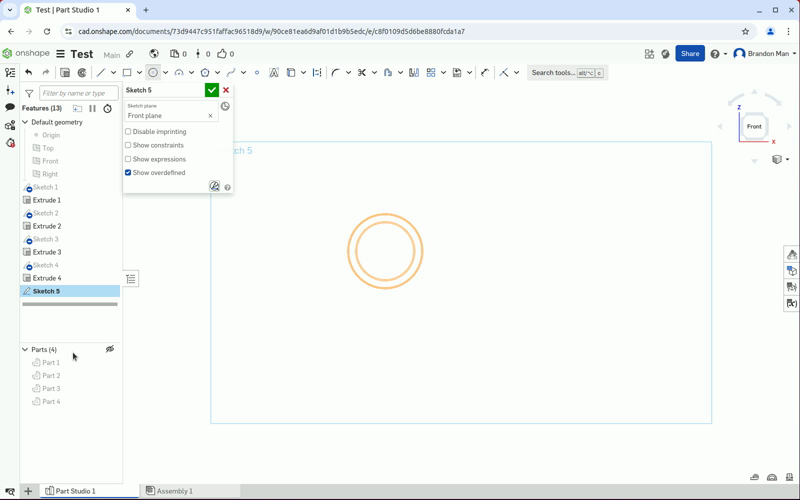
mouse_move(522, 333)
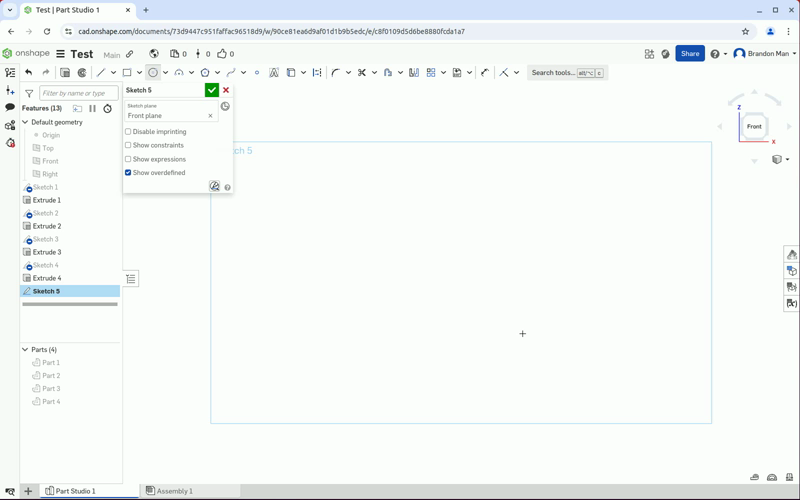
click(522, 333)
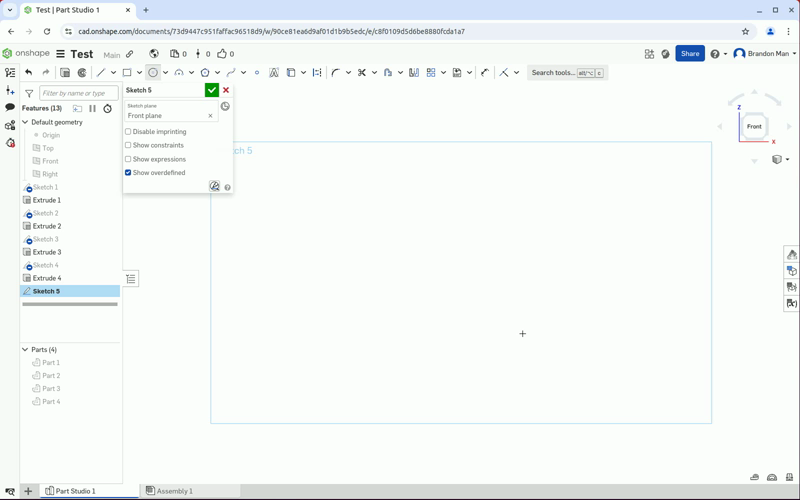
key_up(shift)
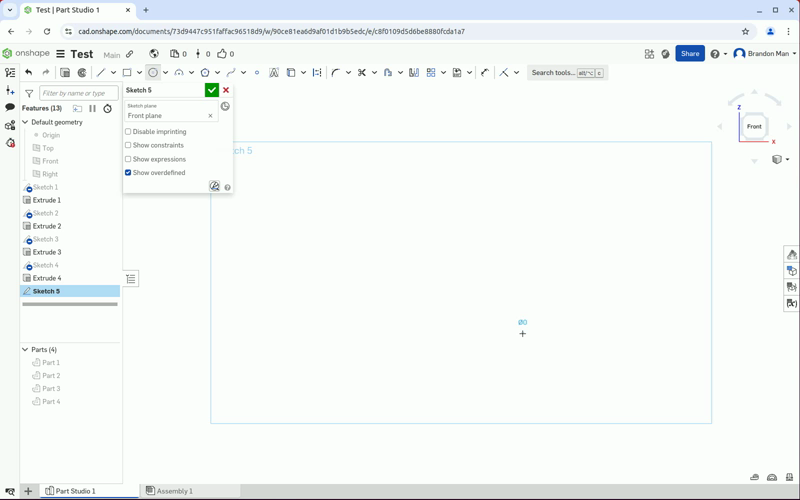
mouse_move(538, 333)
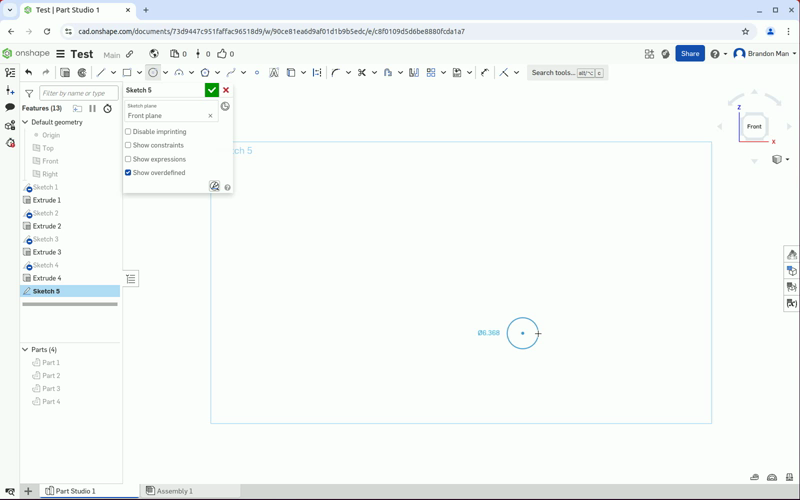
click(538, 333)
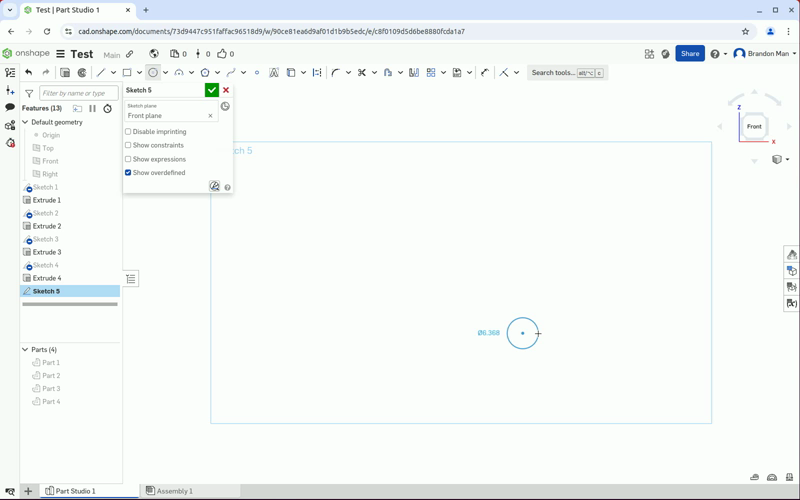
key(esc)
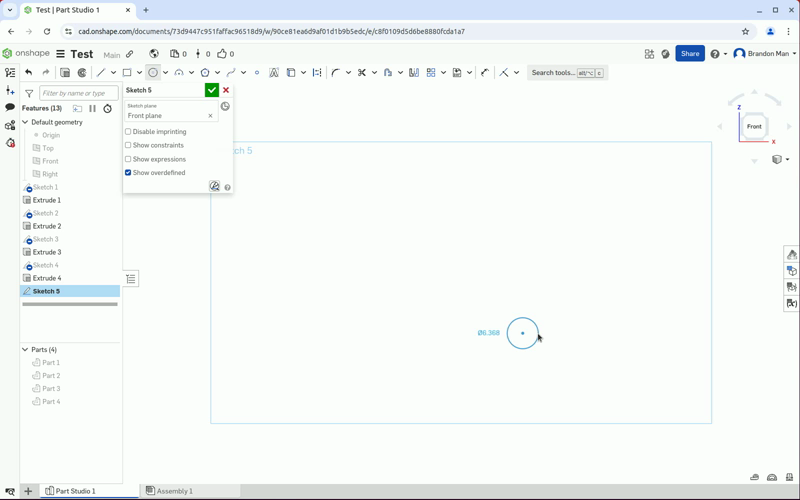
key(c)
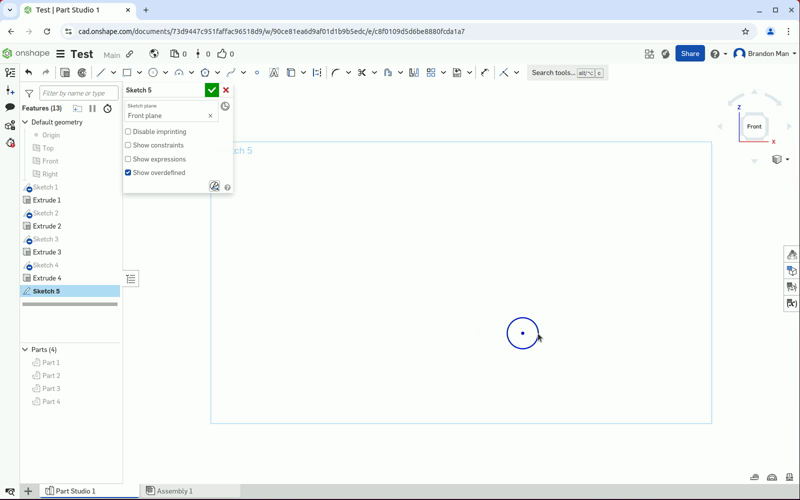
key_down(shift)
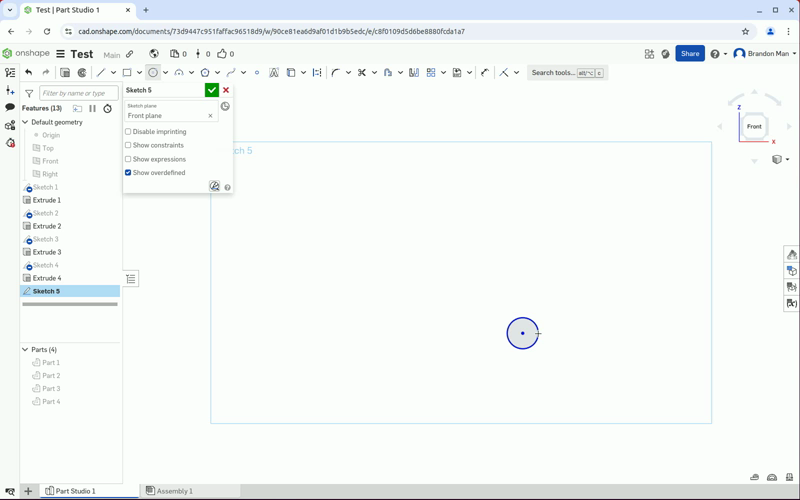
mouse_move(510, 333)
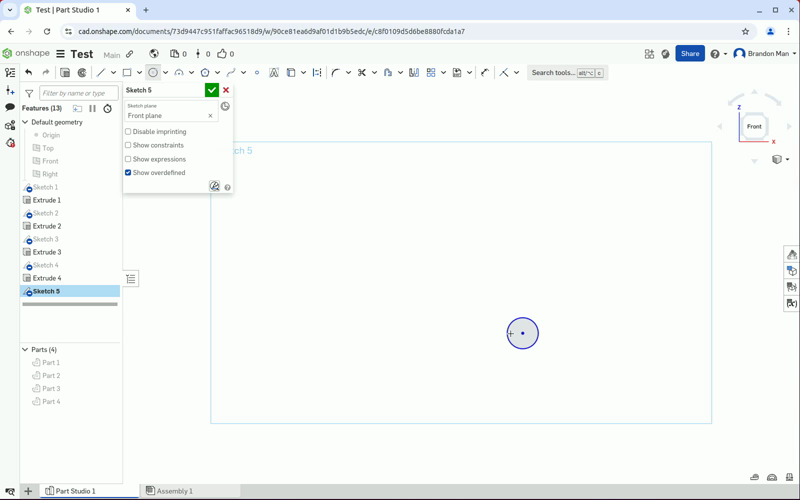
click(510, 333)
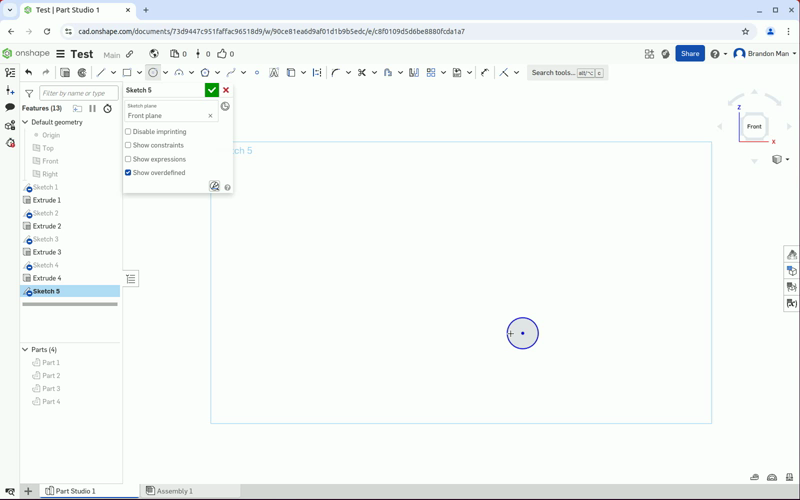
key_up(shift)
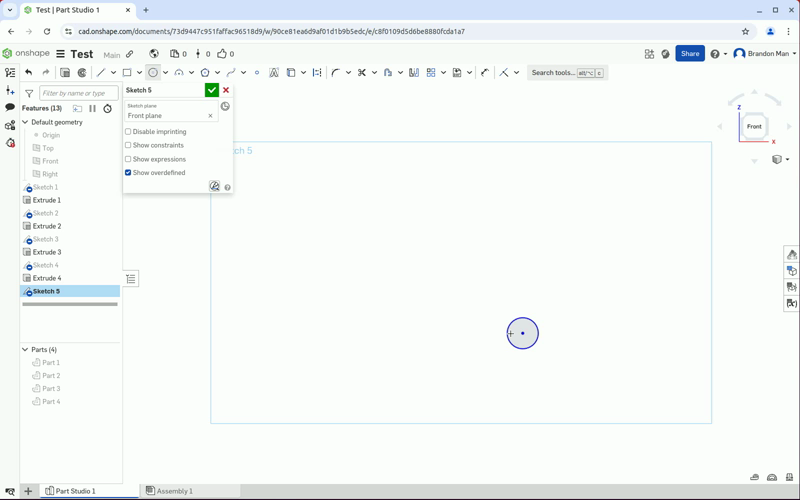
mouse_move(513, 333)
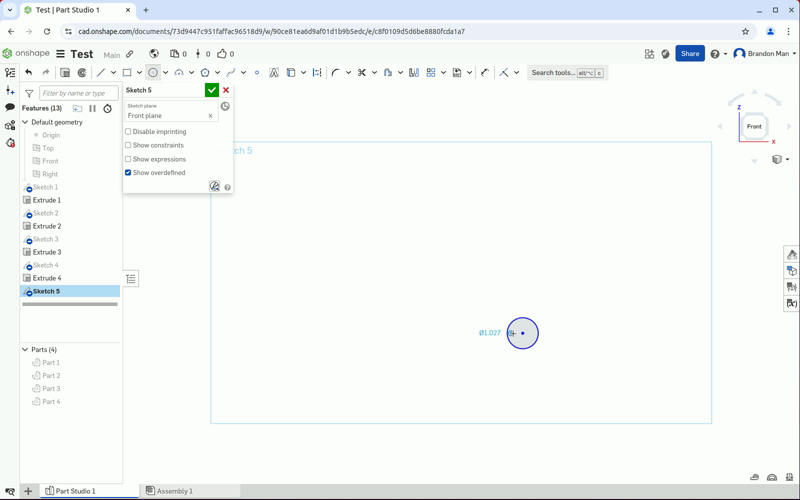
scroll(6)
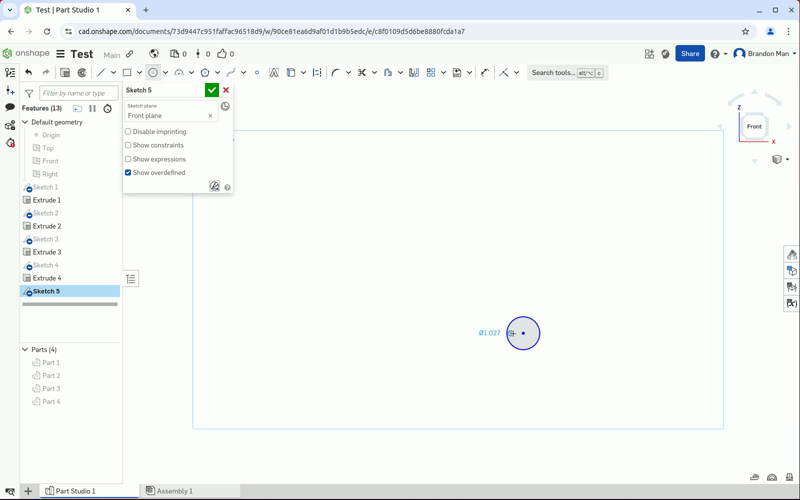
scroll(6)
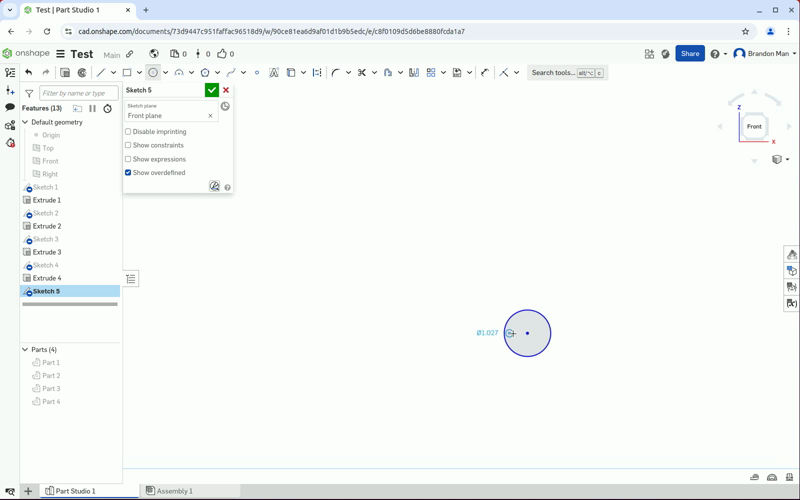
scroll(6)
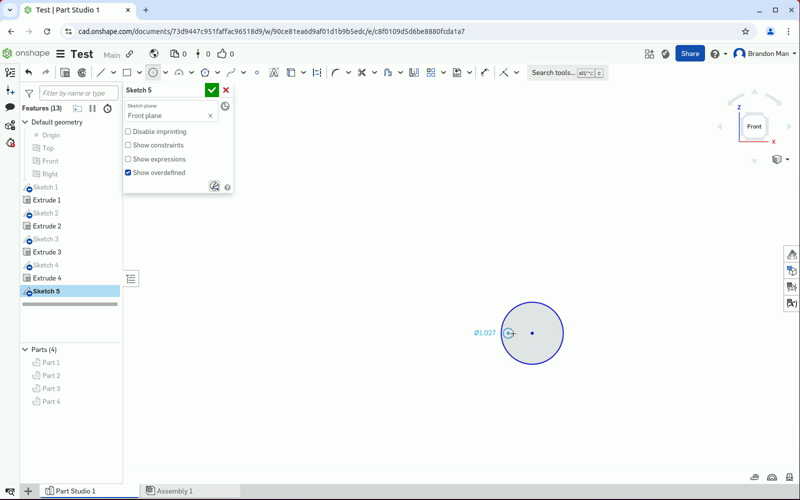
scroll(6)
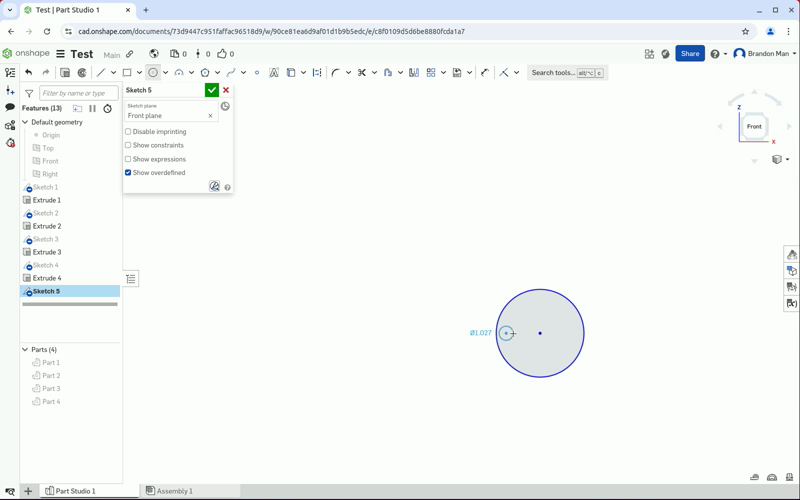
scroll(6)
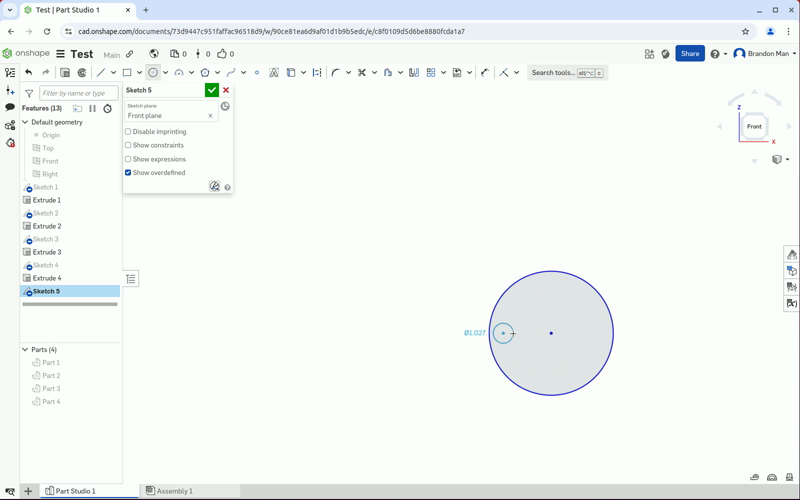
scroll(6)
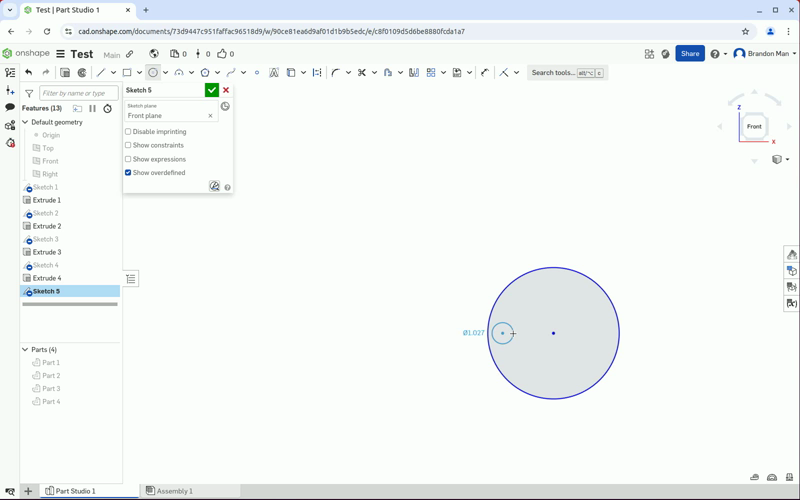
scroll(6)
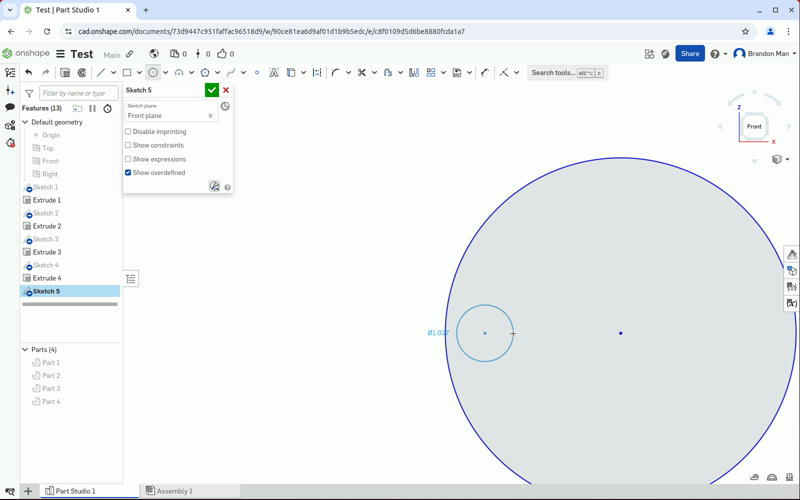
click(513, 333)
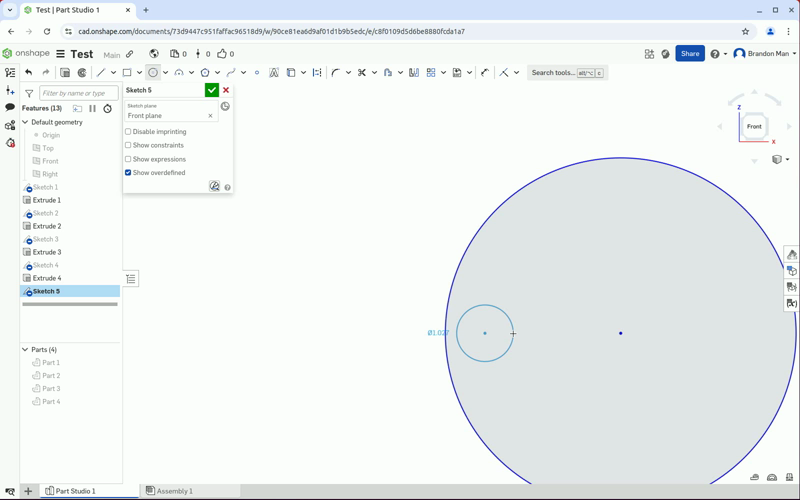
scroll(-6)
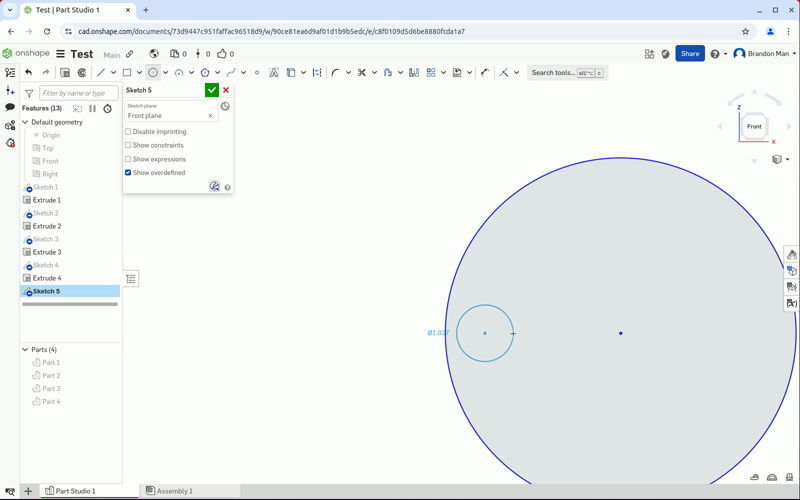
scroll(-6)
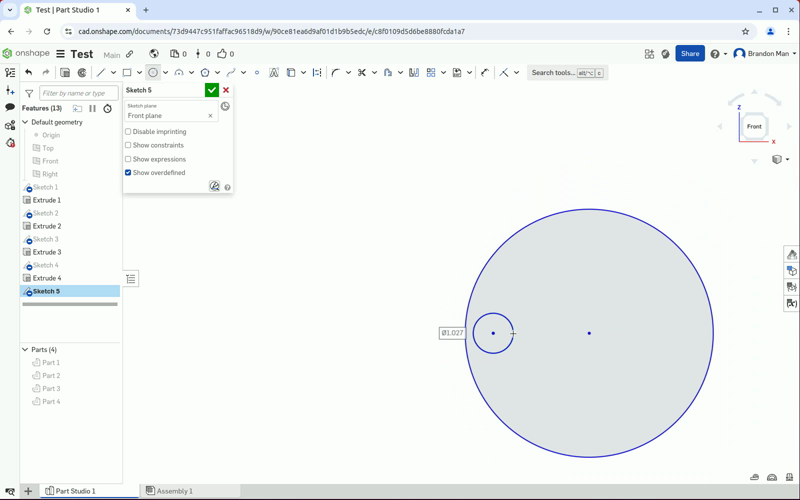
scroll(-6)
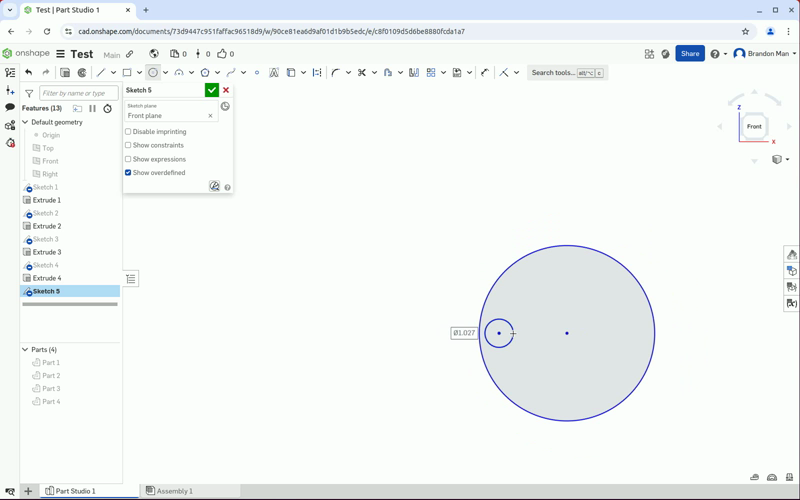
scroll(-6)
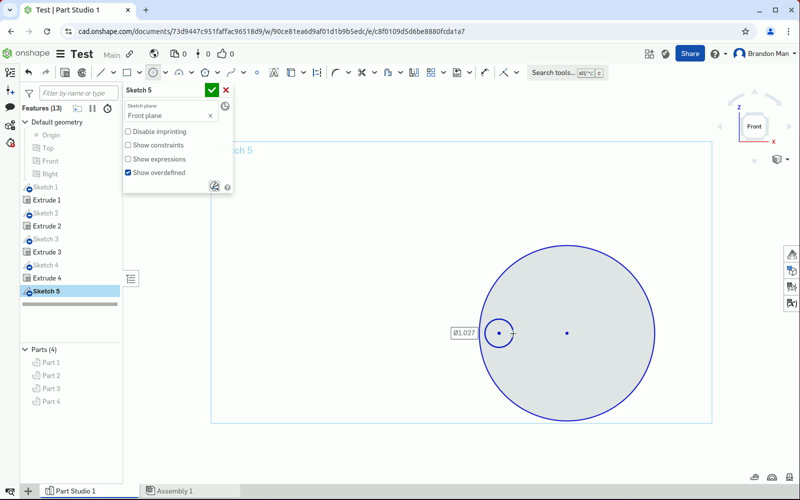
scroll(-6)
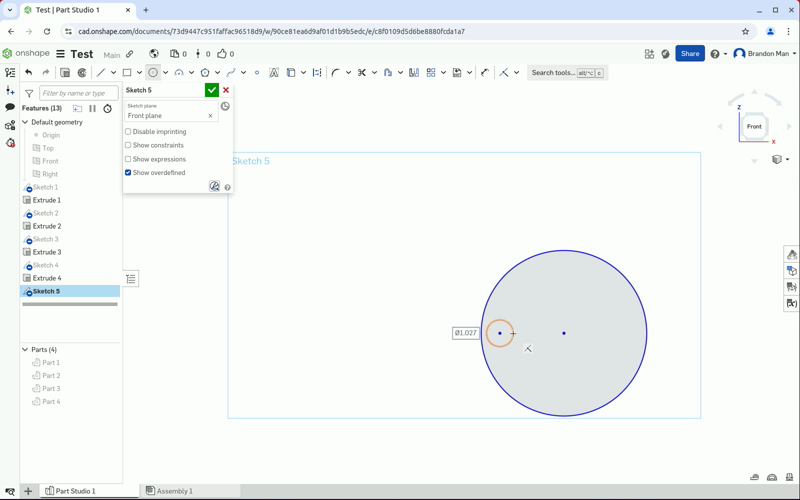
scroll(-6)
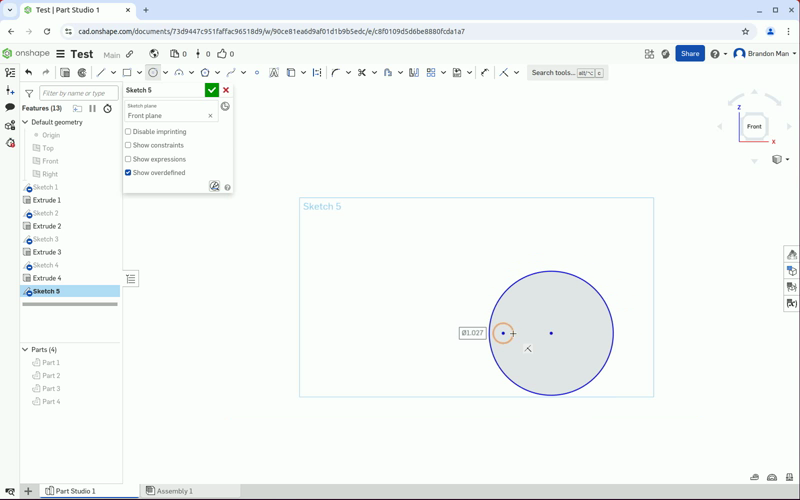
scroll(-6)
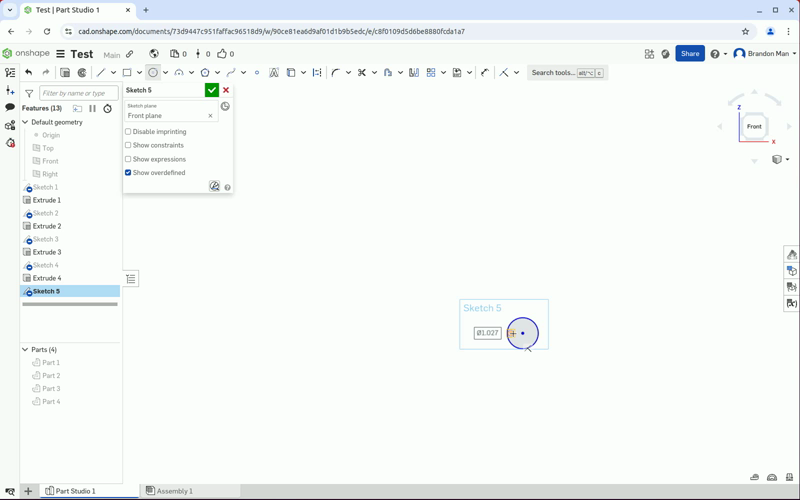
key(esc)
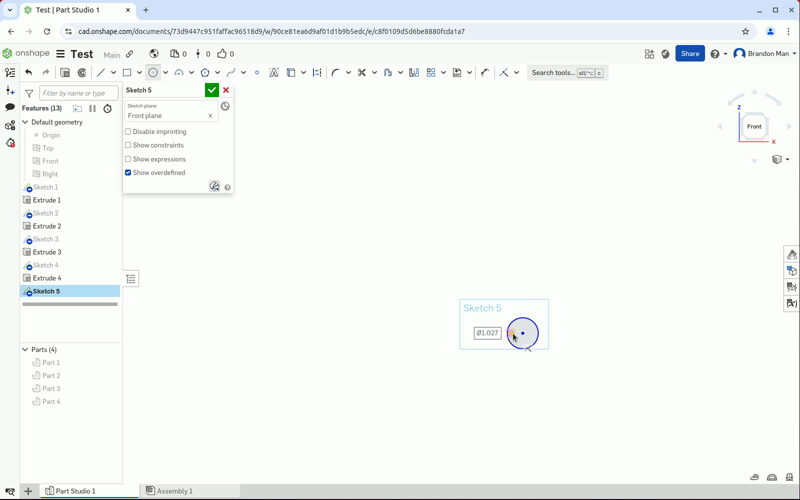
key(c)
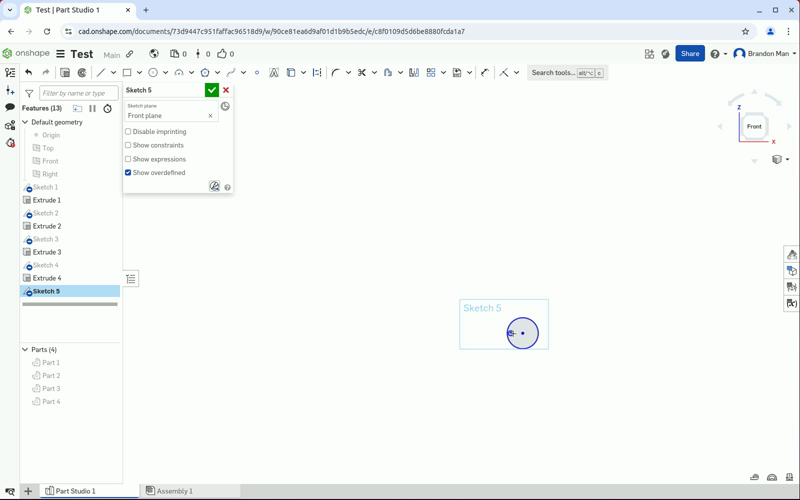
key_down(shift)
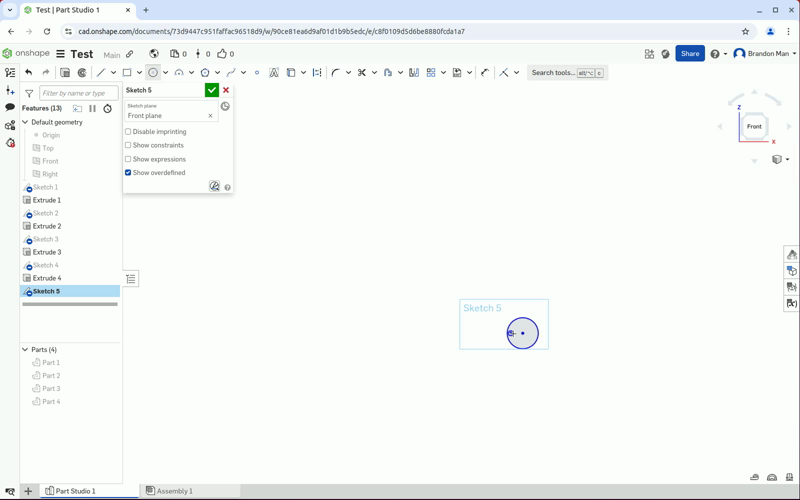
mouse_move(522, 333)
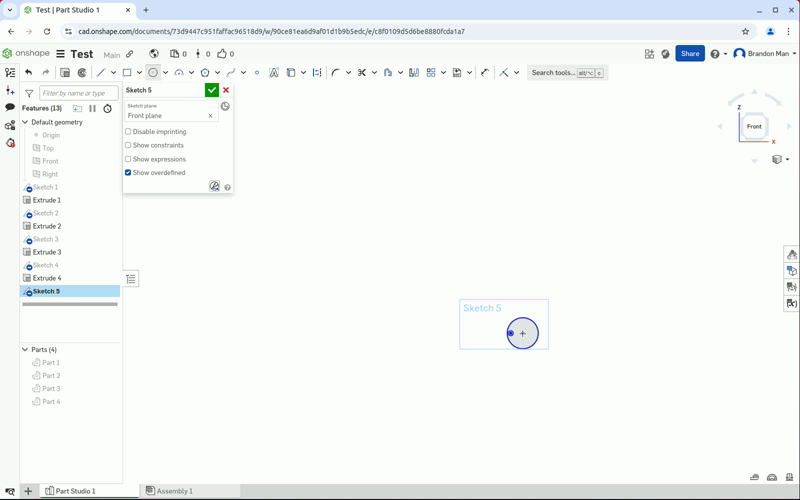
click(522, 333)
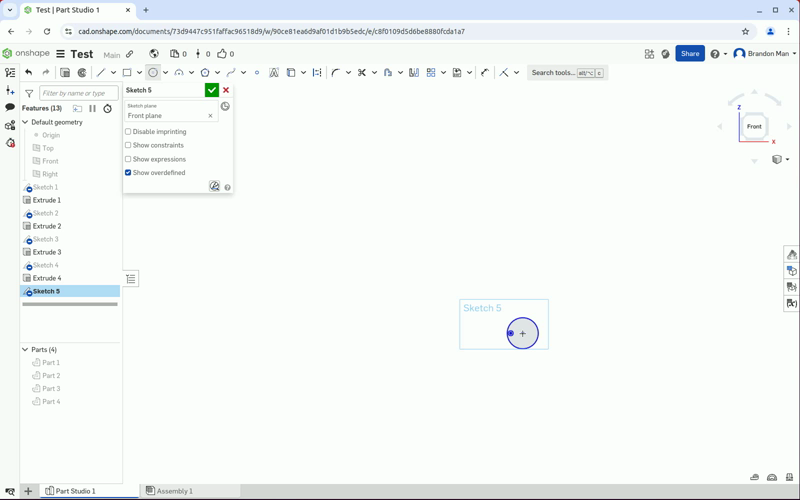
key_up(shift)
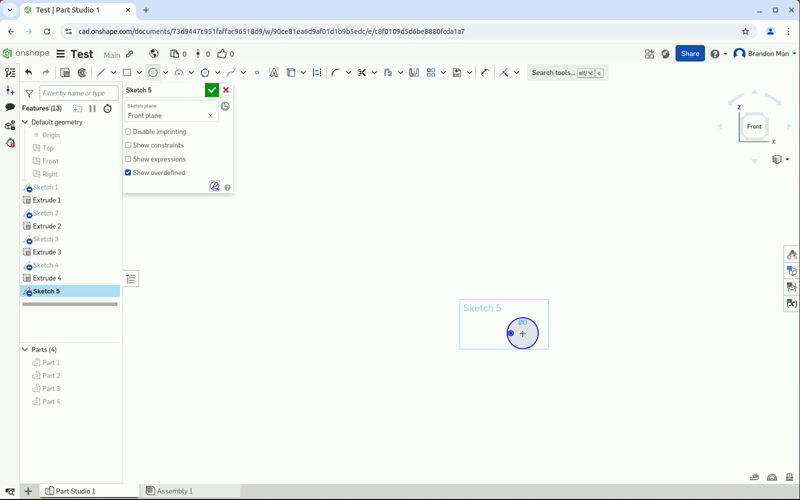
mouse_move(530, 333)
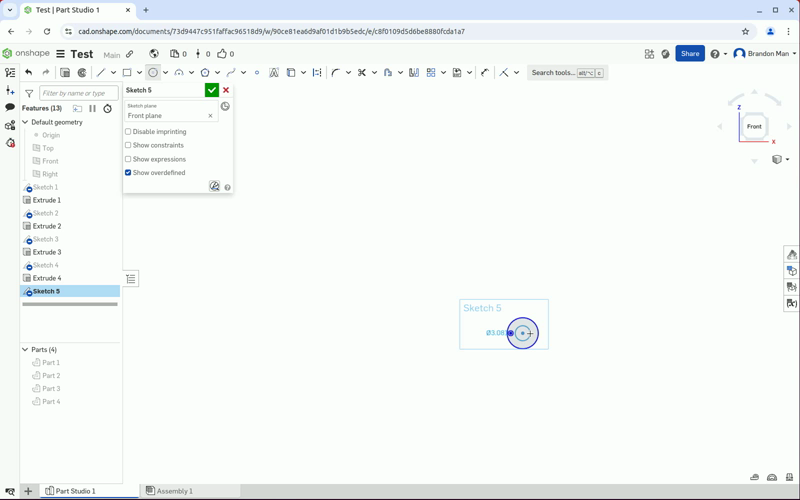
click(530, 333)
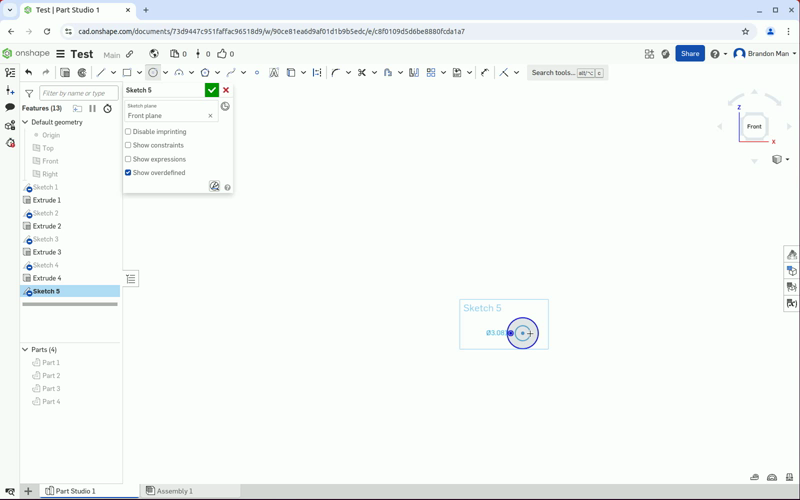
key(esc)
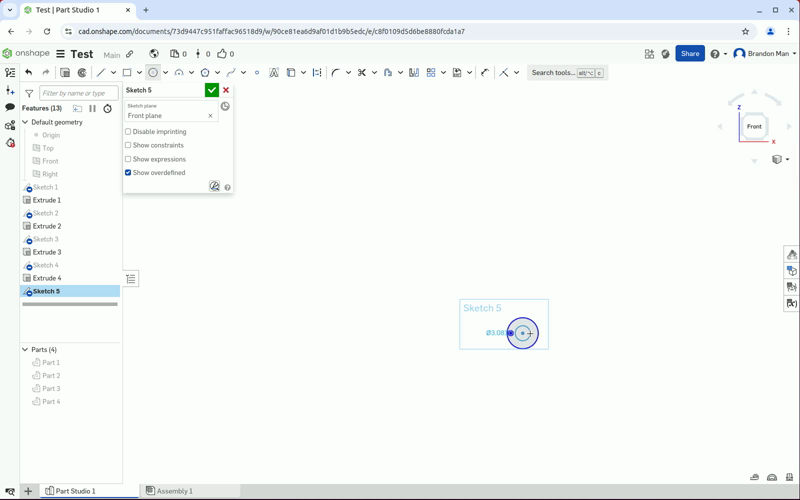
key(c)
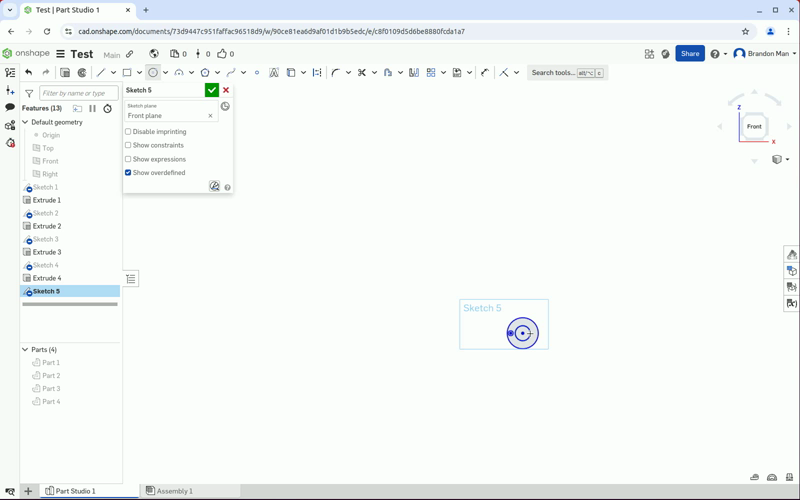
key_down(shift)
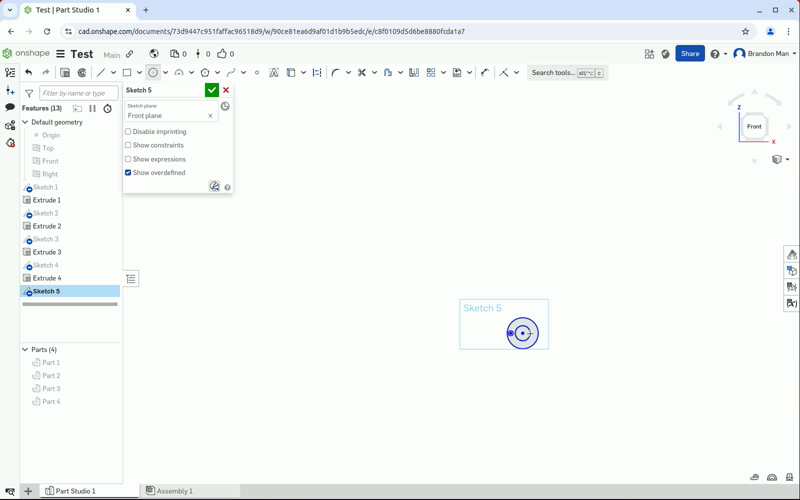
mouse_move(522, 344)
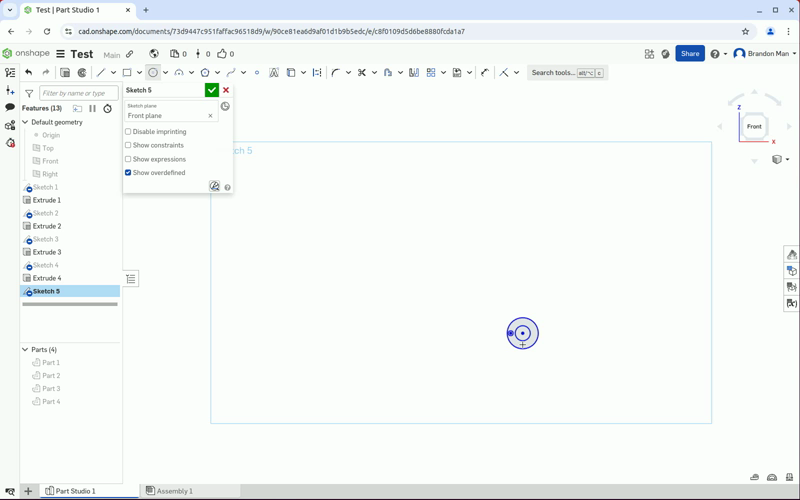
click(522, 344)
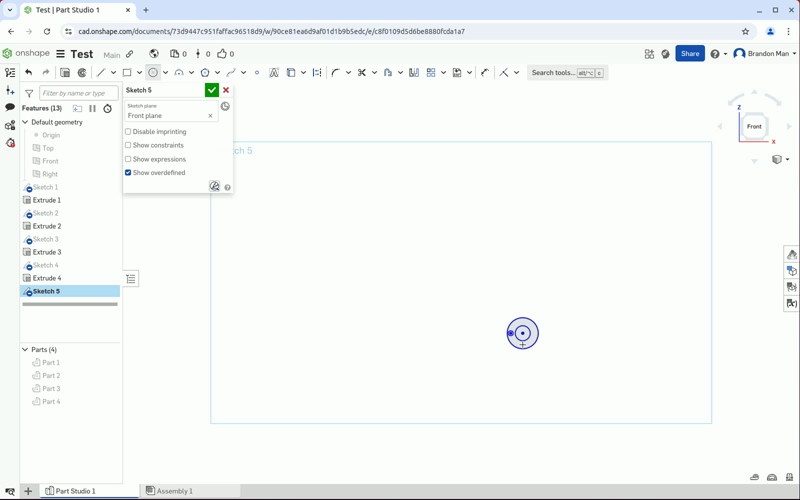
key_up(shift)
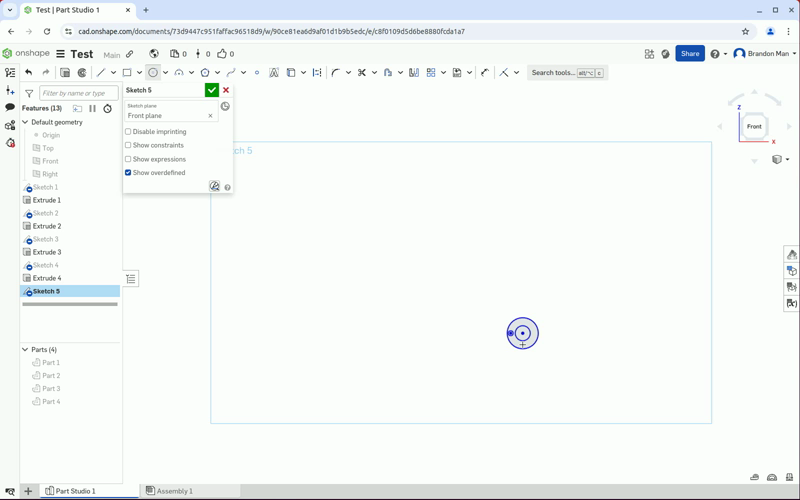
mouse_move(525, 344)
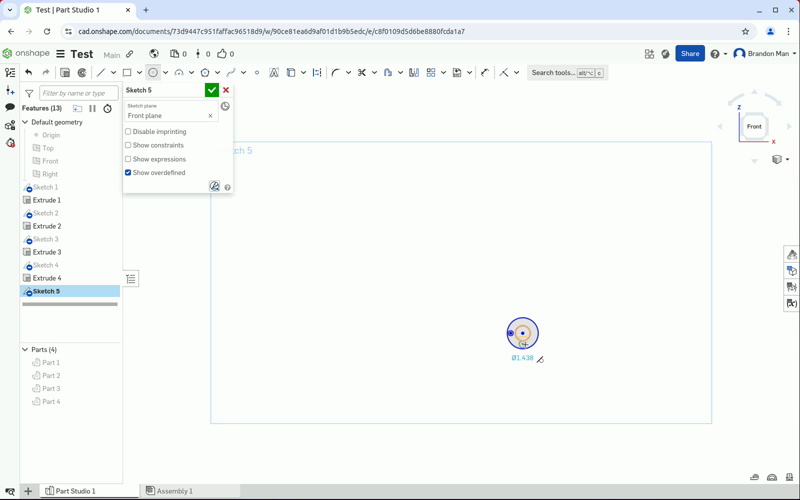
scroll(6)
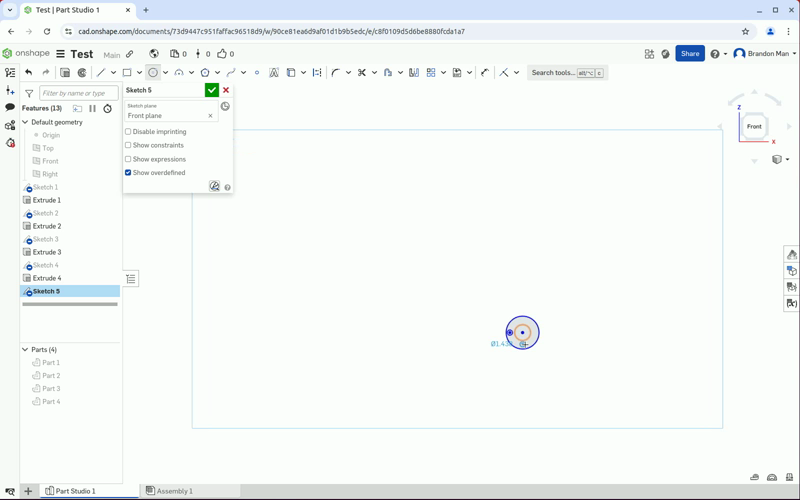
scroll(6)
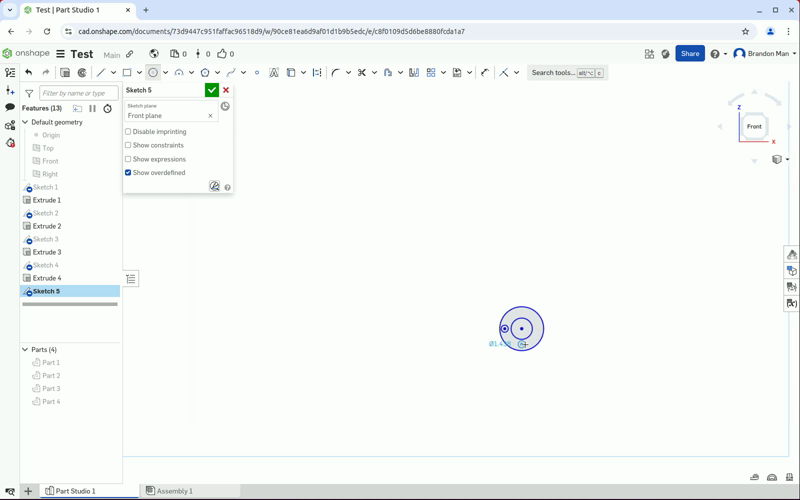
scroll(6)
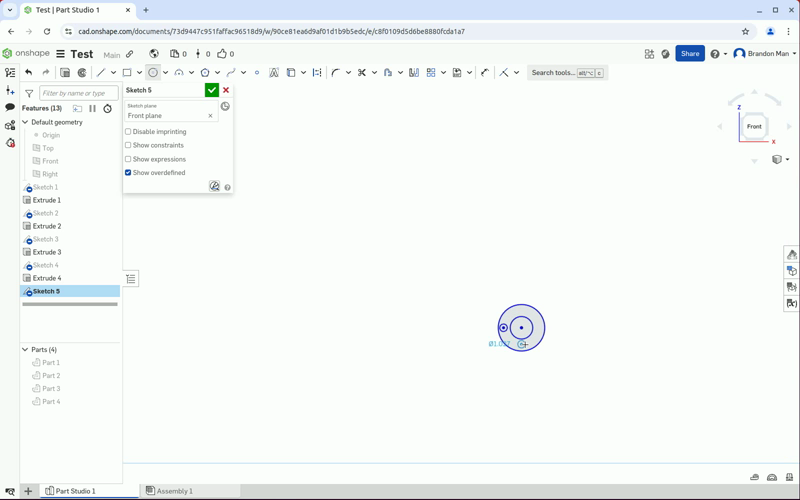
scroll(6)
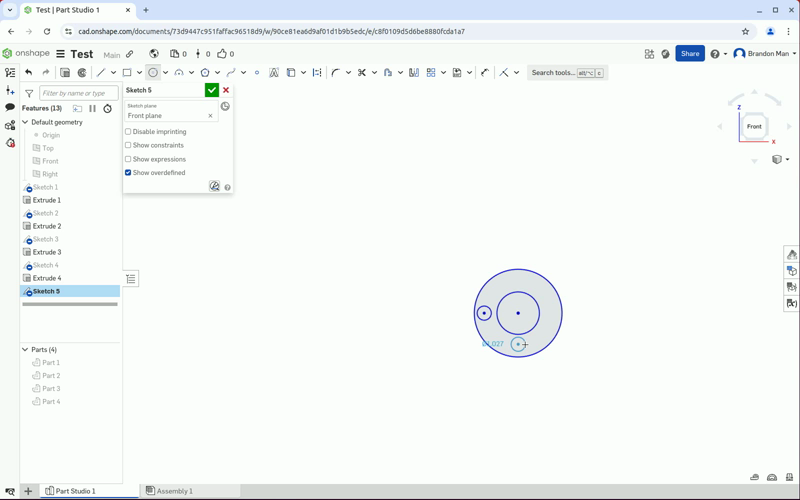
scroll(6)
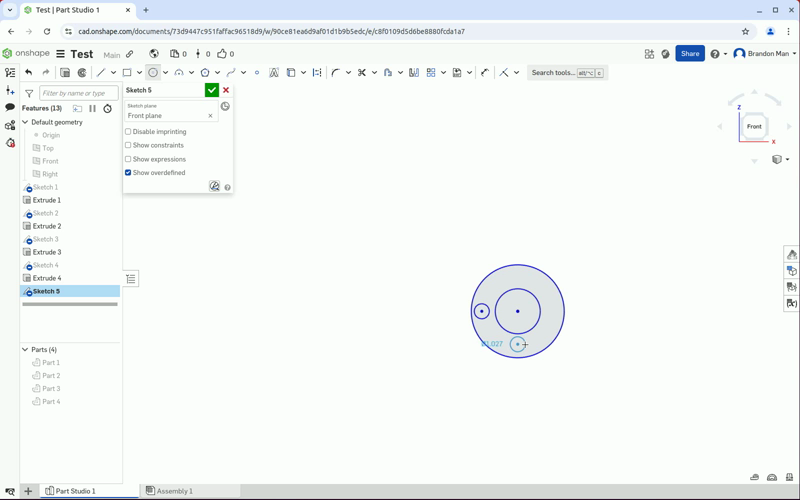
scroll(6)
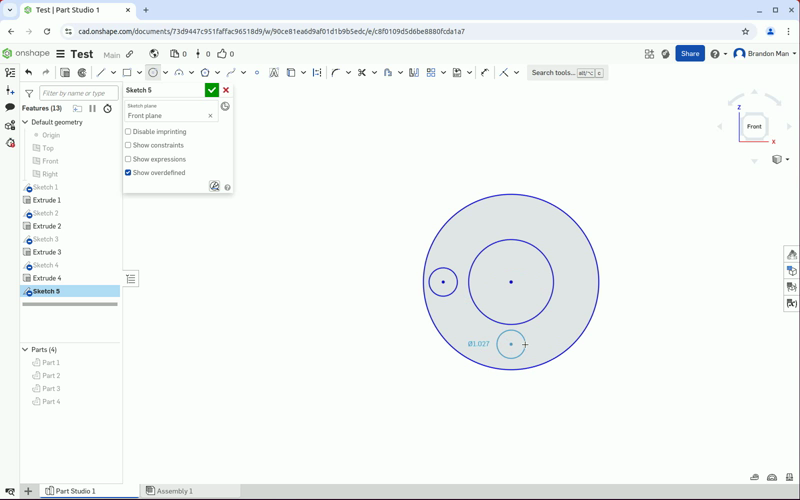
scroll(6)
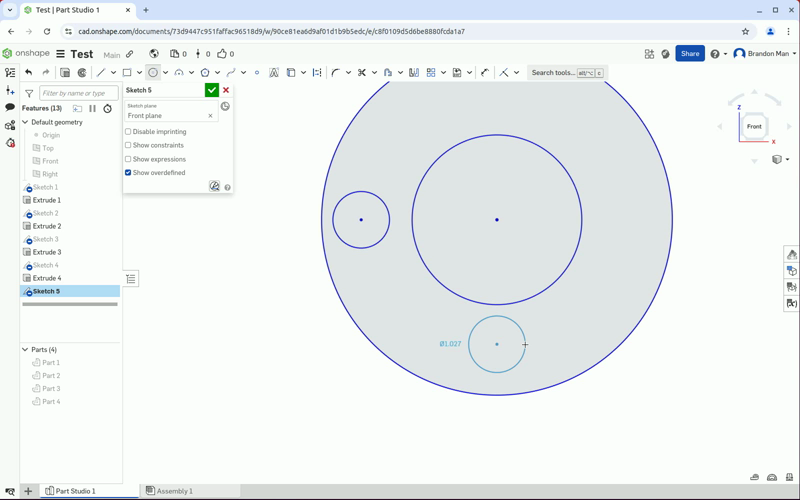
click(525, 344)
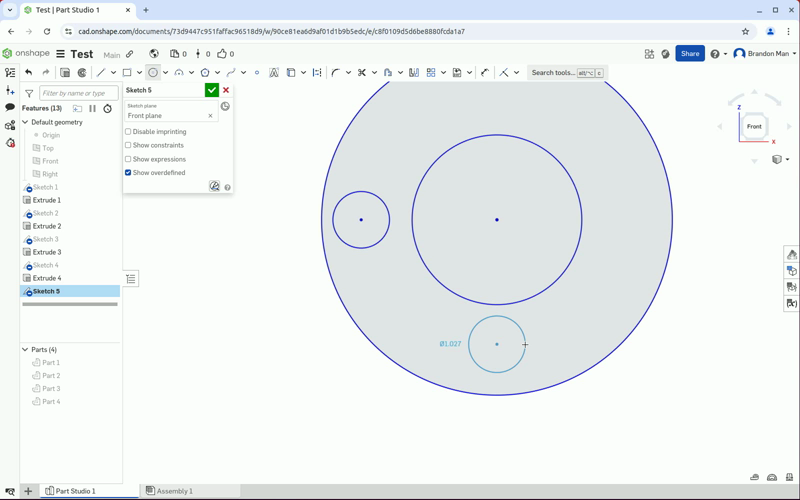
scroll(-6)
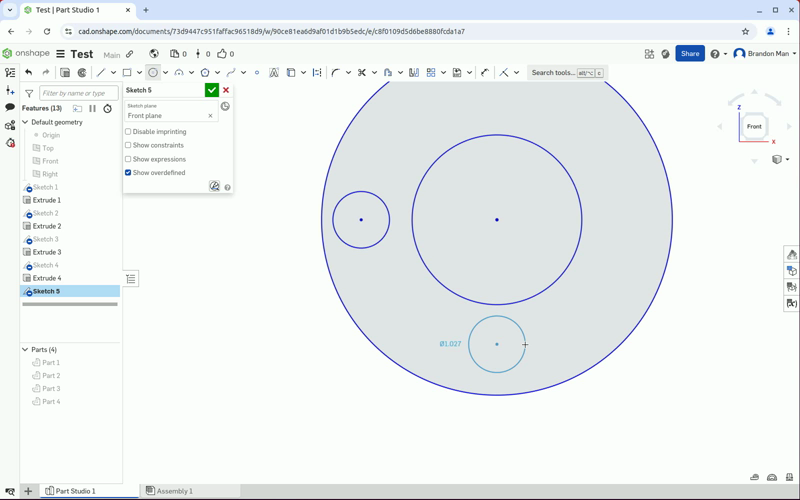
scroll(-6)
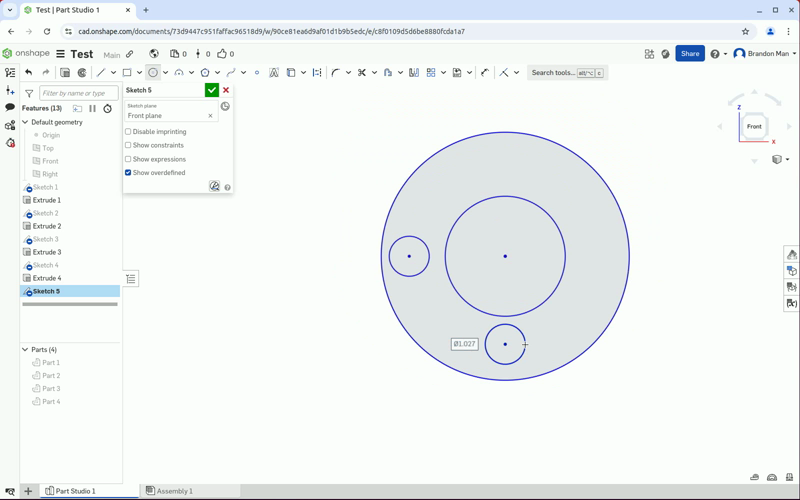
scroll(-6)
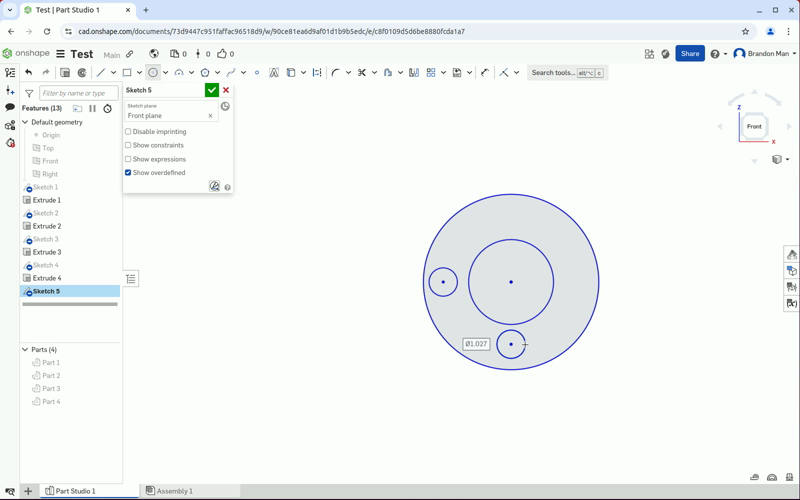
scroll(-6)
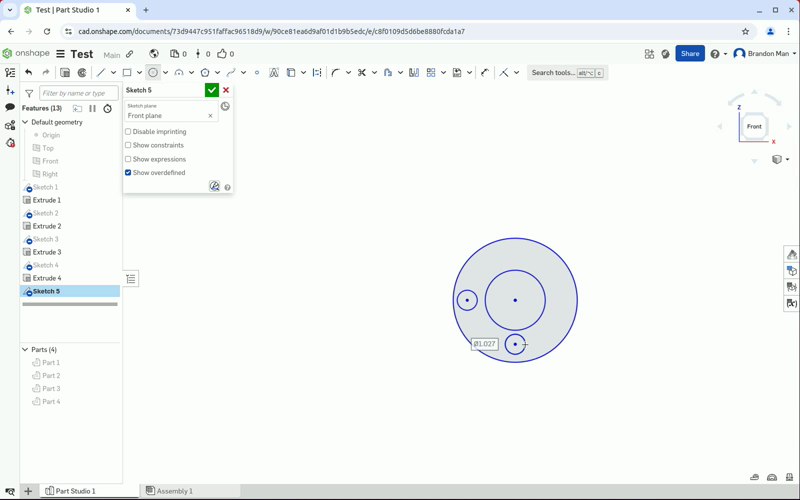
scroll(-6)
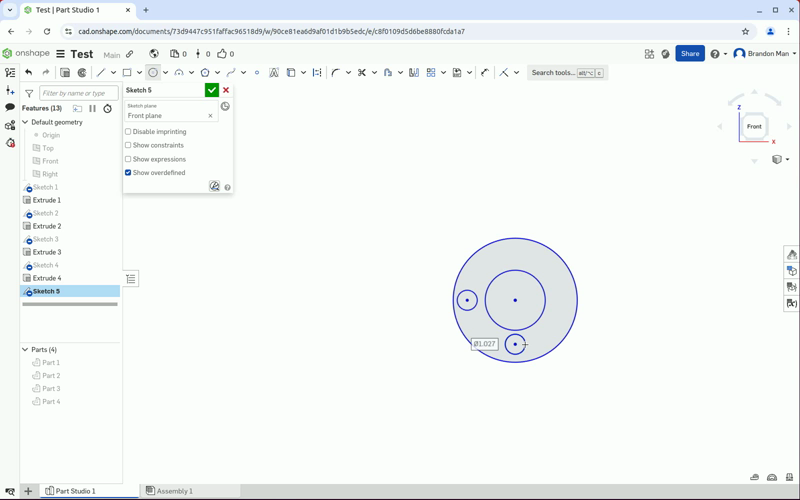
scroll(-6)
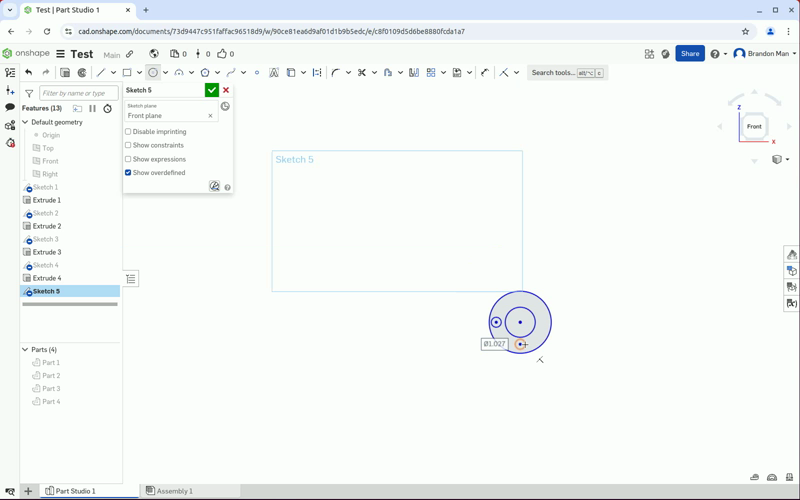
scroll(-6)
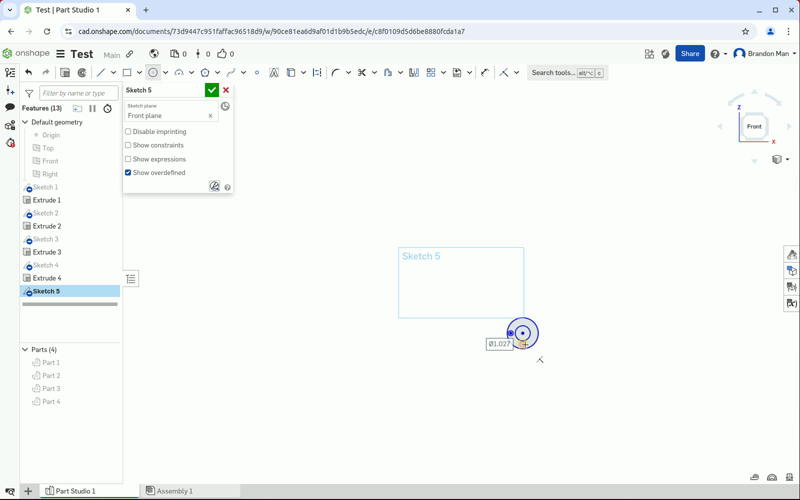
key(esc)
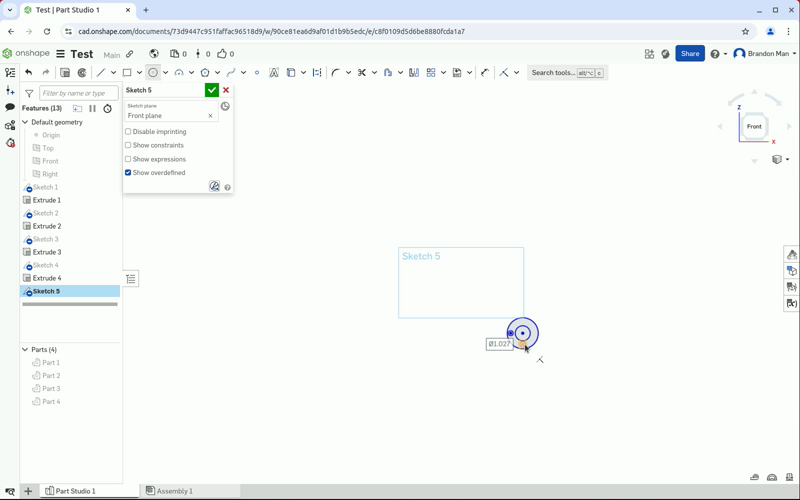
key(c)
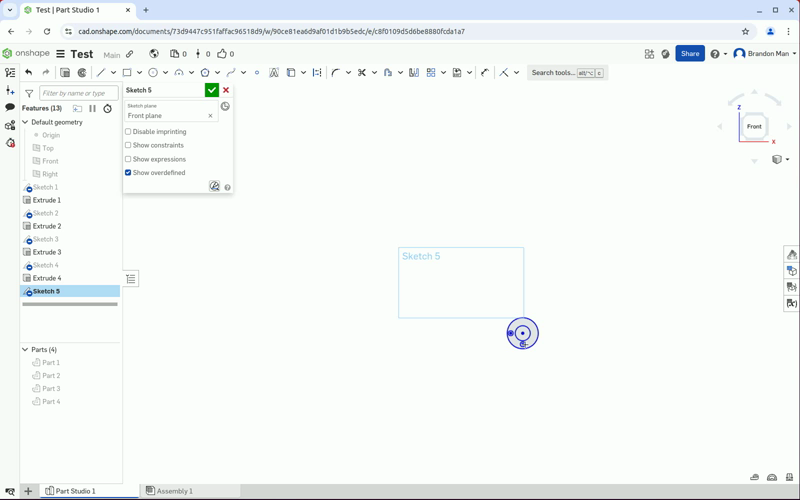
key_down(shift)
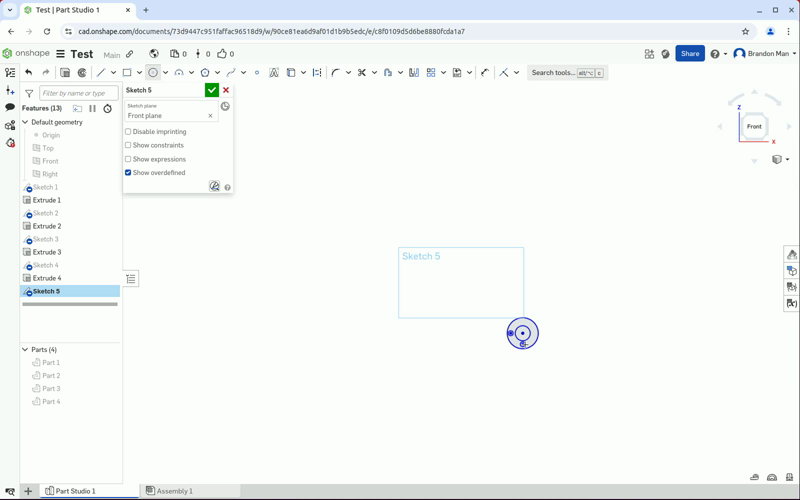
mouse_move(522, 322)
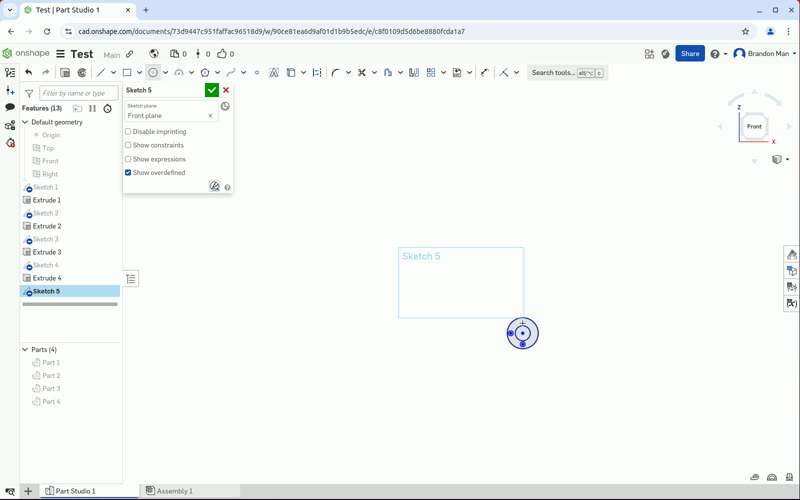
click(522, 322)
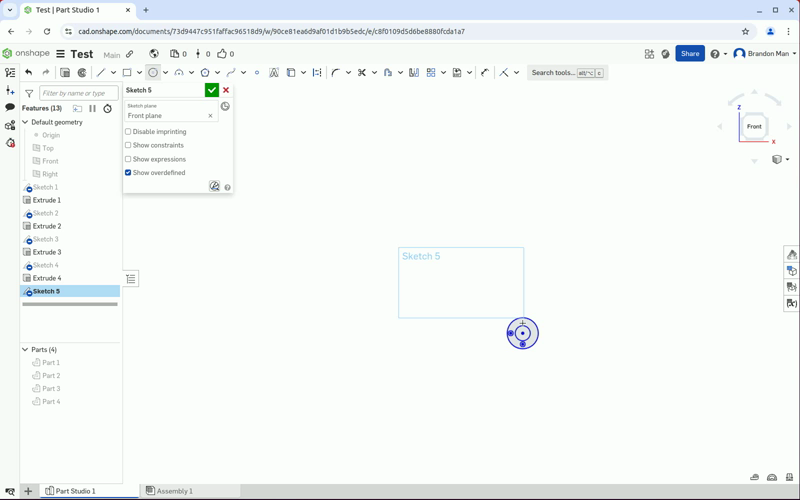
key_up(shift)
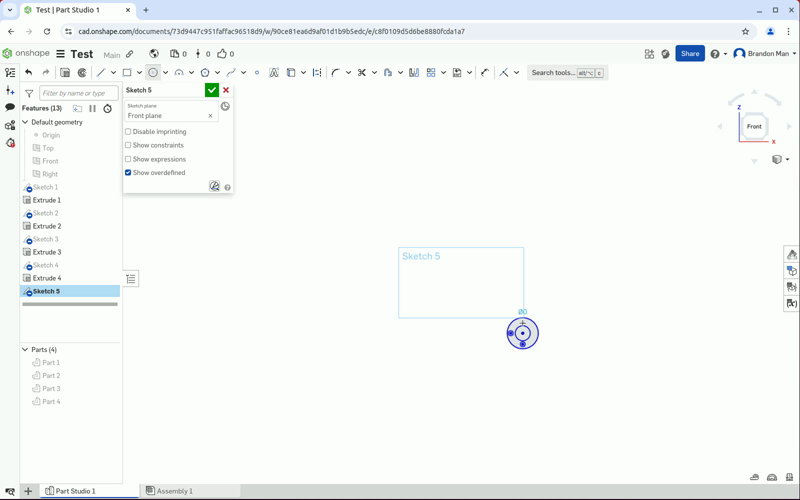
mouse_move(525, 322)
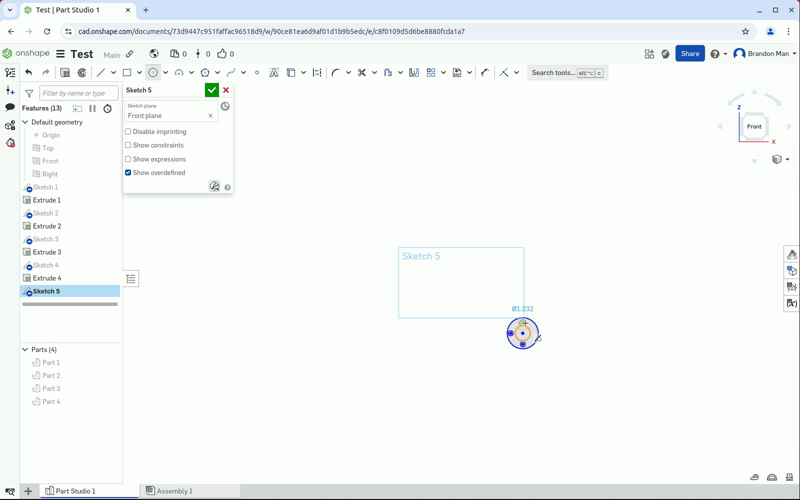
scroll(6)
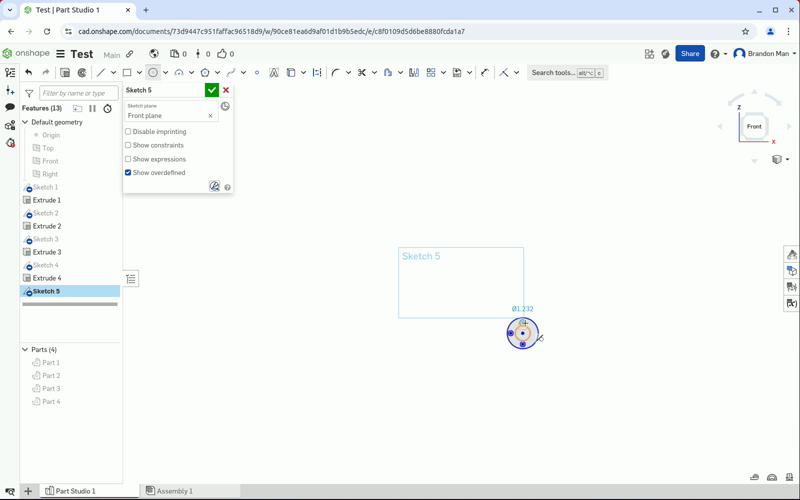
scroll(6)
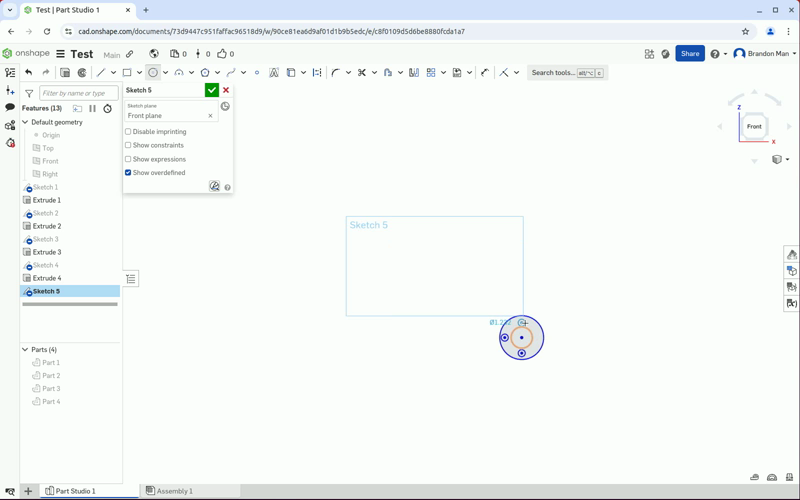
scroll(6)
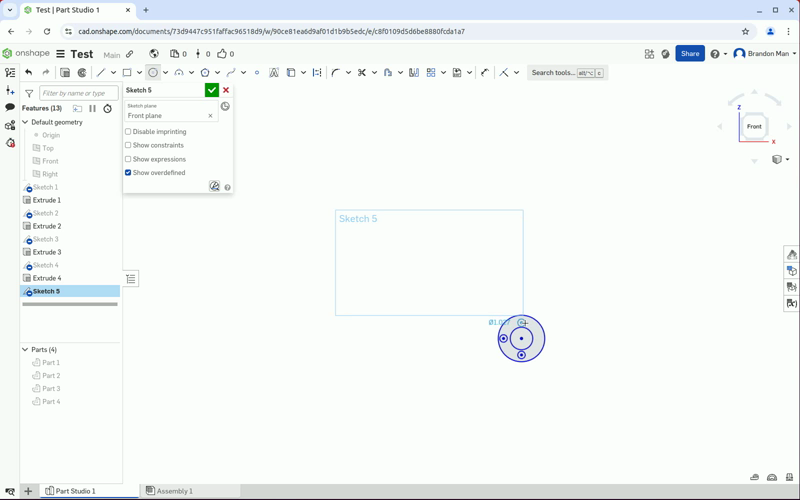
scroll(6)
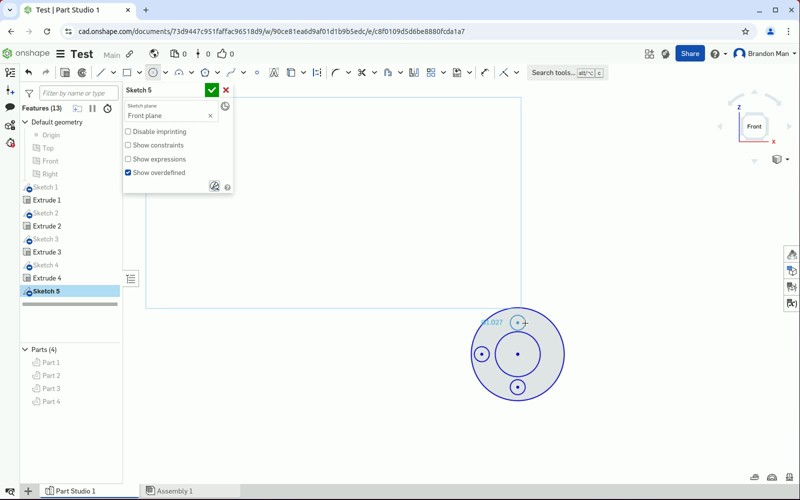
scroll(6)
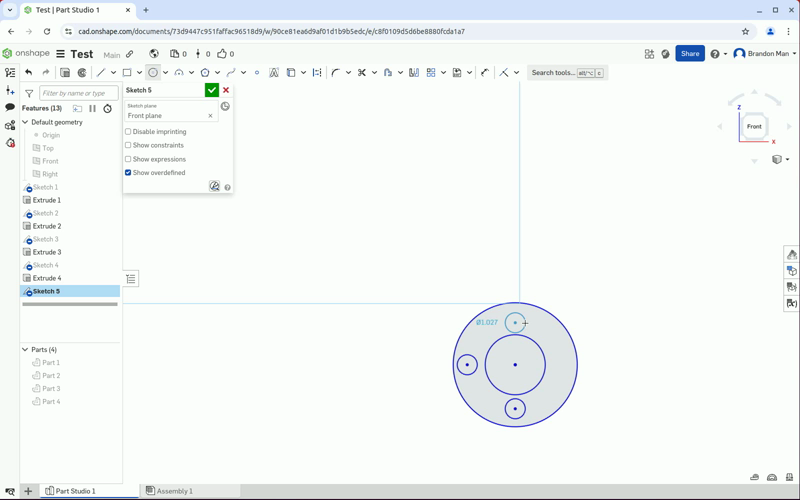
scroll(6)
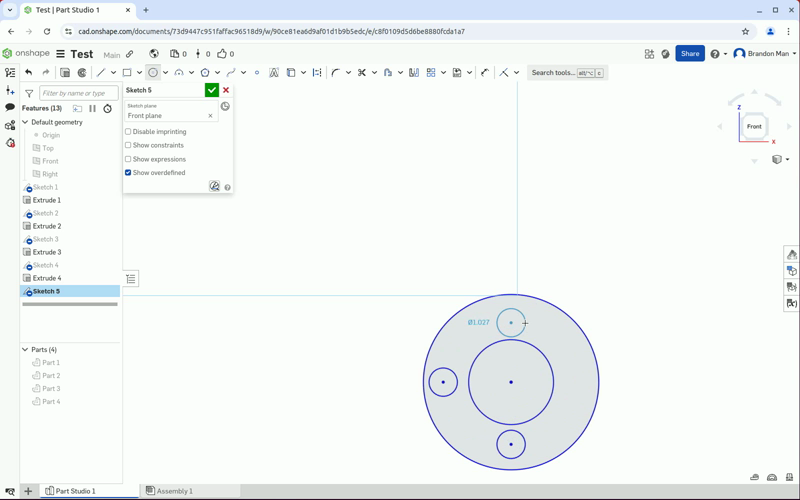
scroll(6)
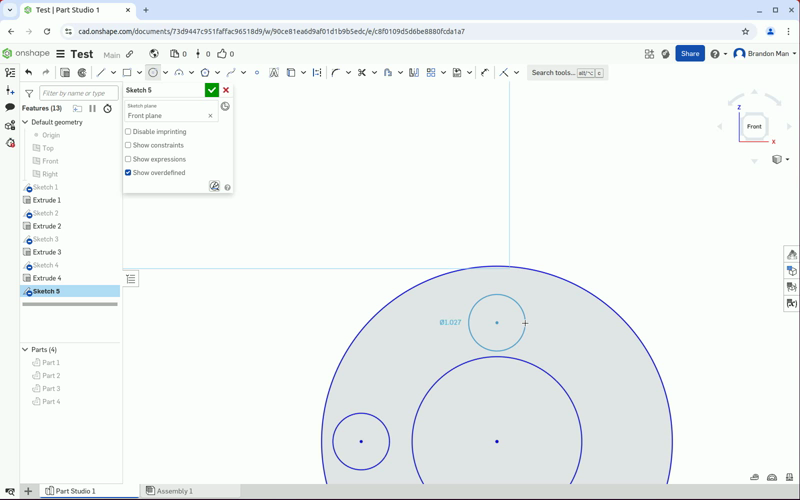
click(525, 322)
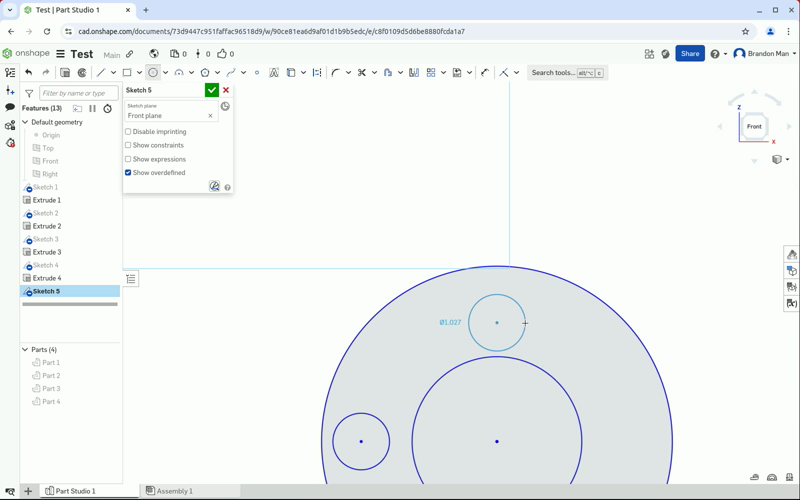
scroll(-6)
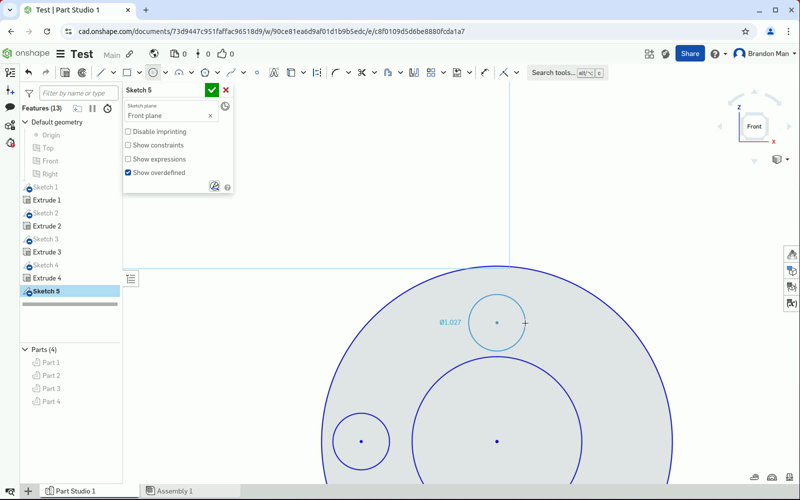
scroll(-6)
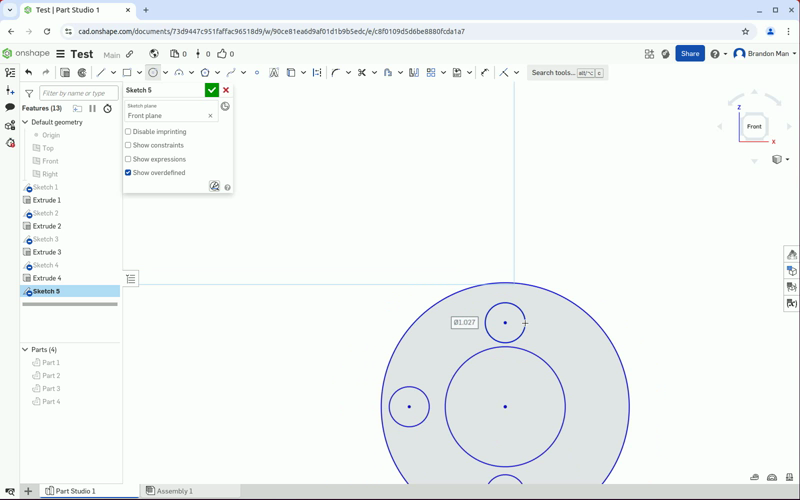
scroll(-6)
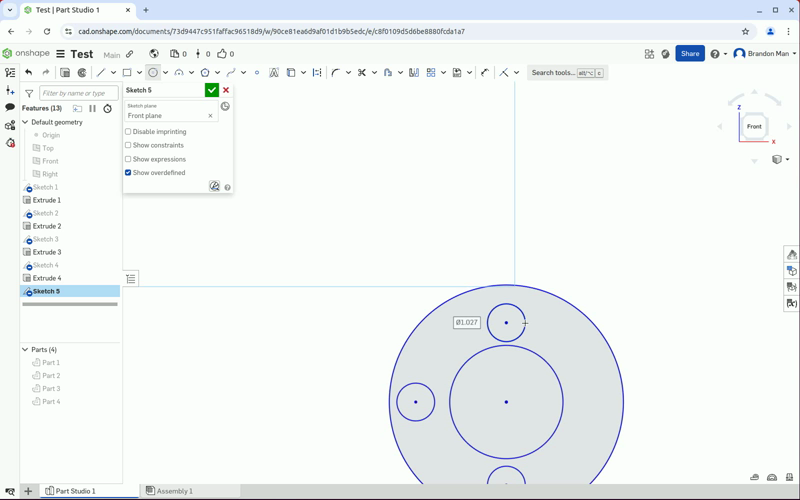
scroll(-6)
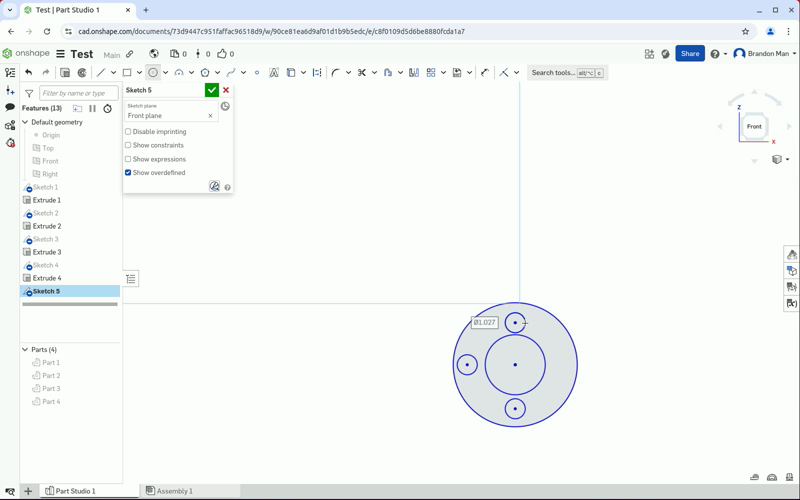
scroll(-6)
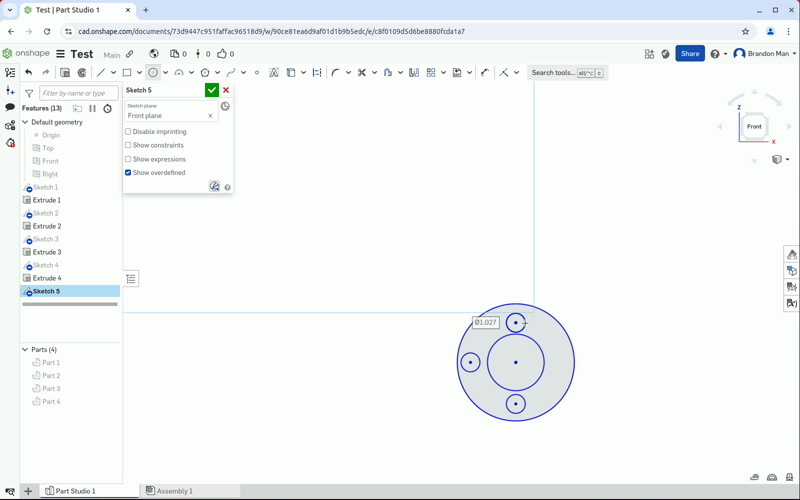
scroll(-6)
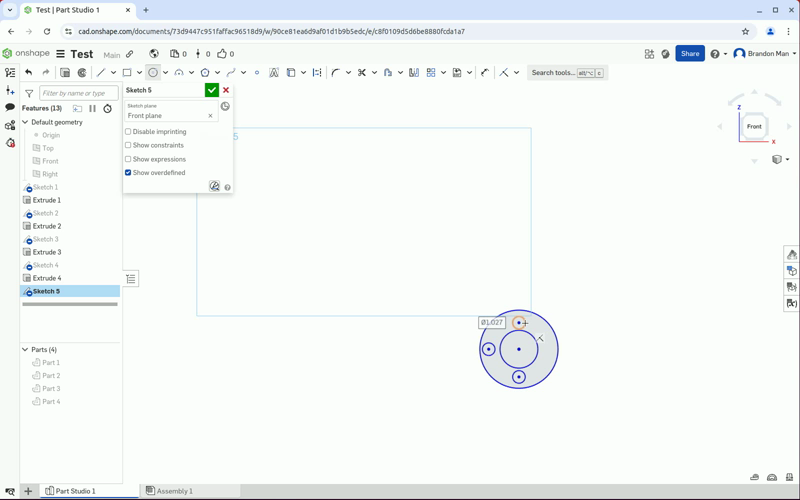
scroll(-6)
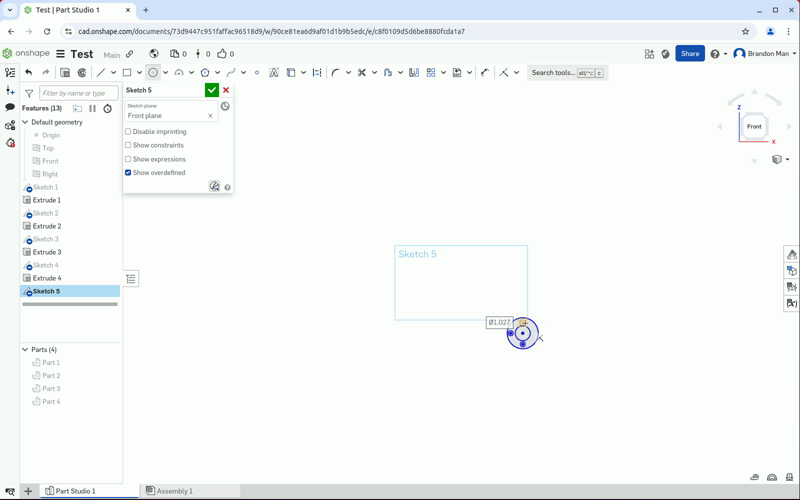
key(esc)
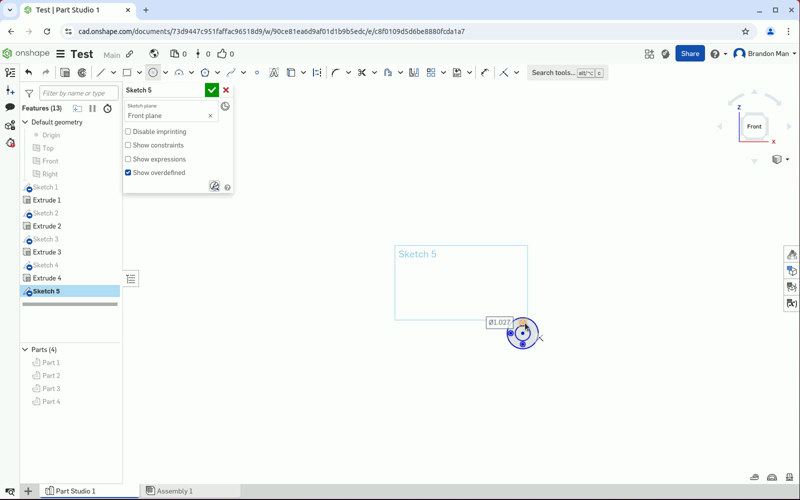
key(c)
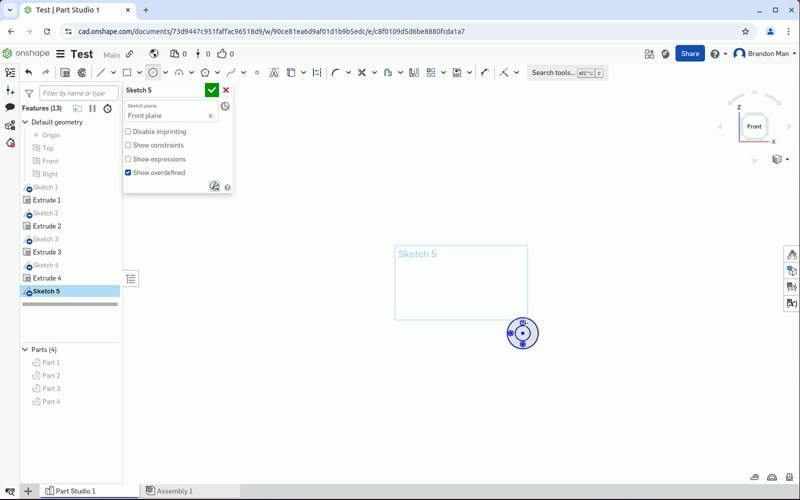
key_down(shift)
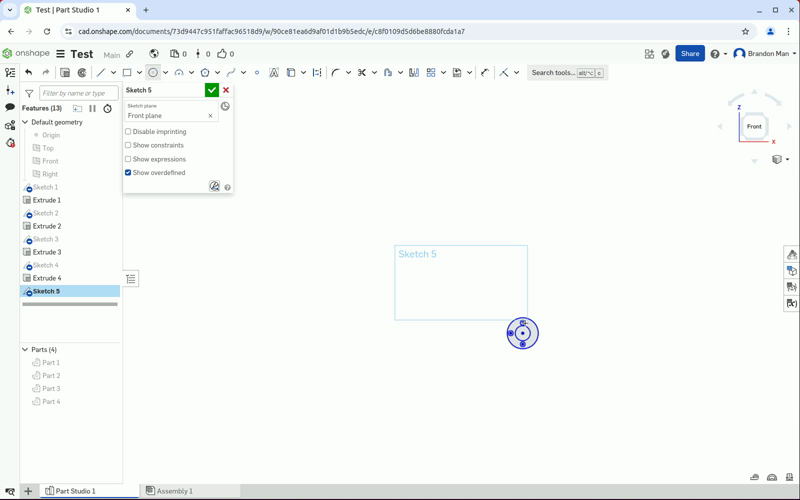
mouse_move(534, 333)
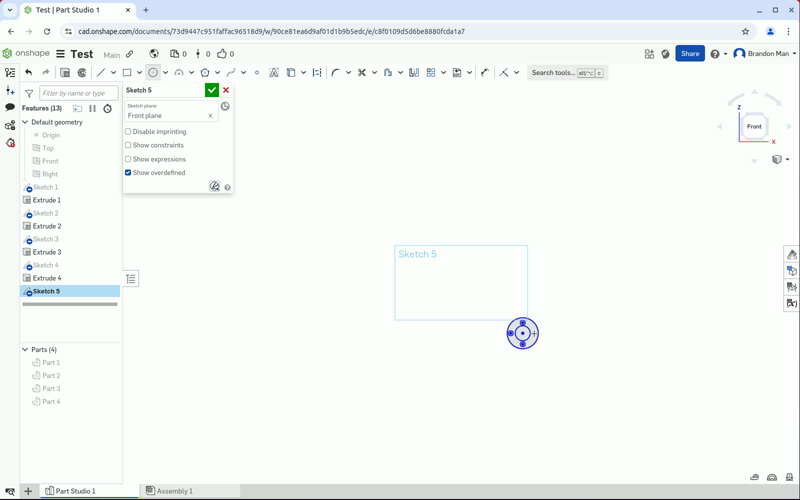
scroll(6)
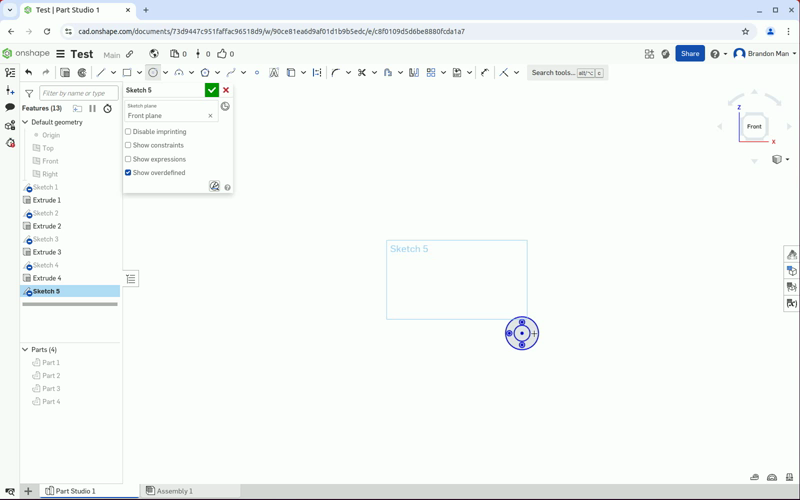
scroll(6)
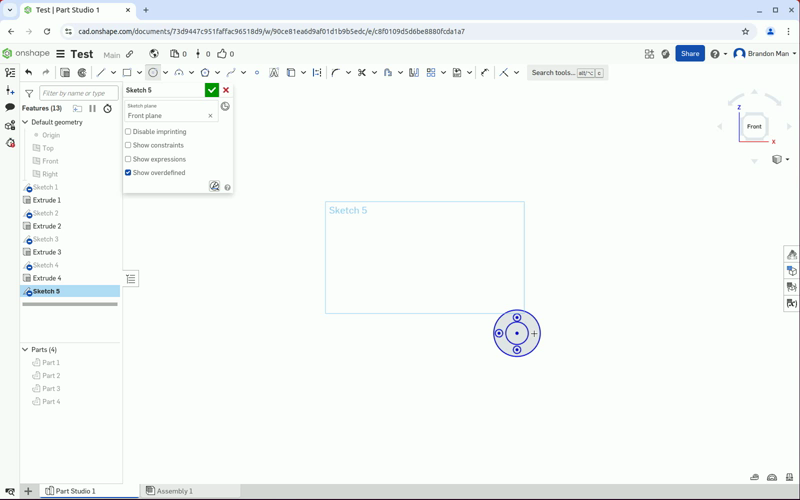
scroll(6)
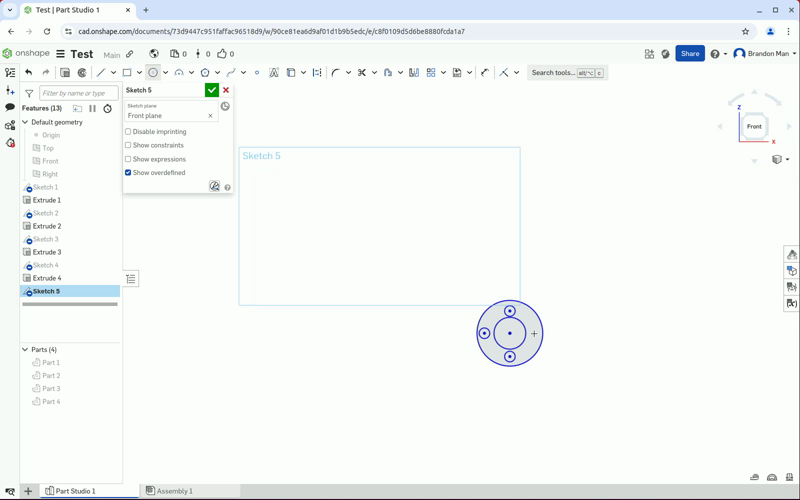
scroll(6)
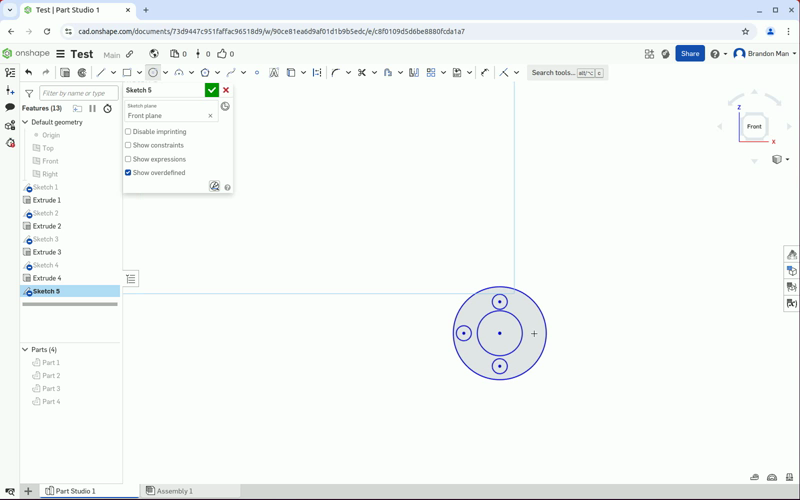
scroll(6)
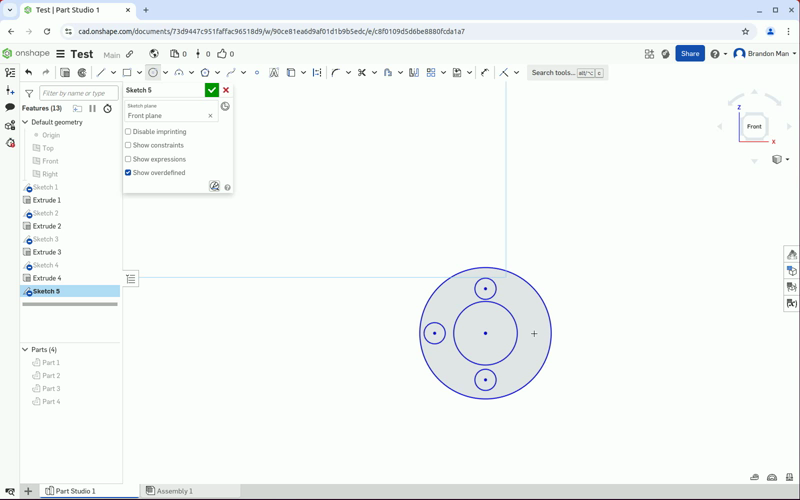
scroll(6)
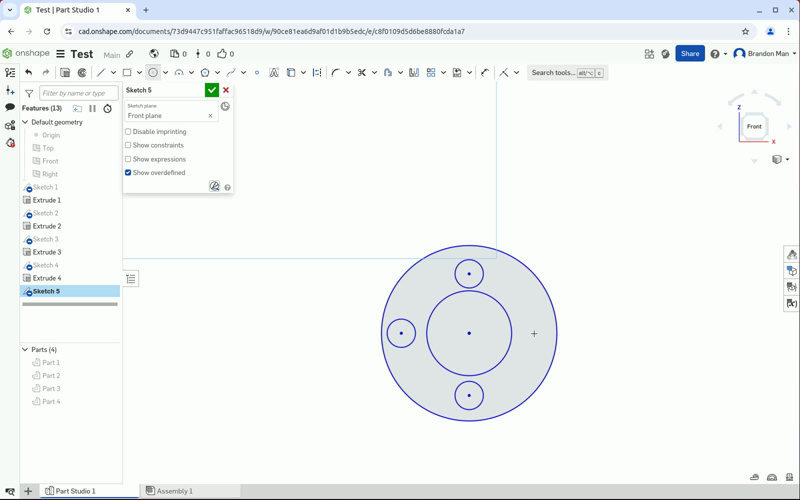
scroll(6)
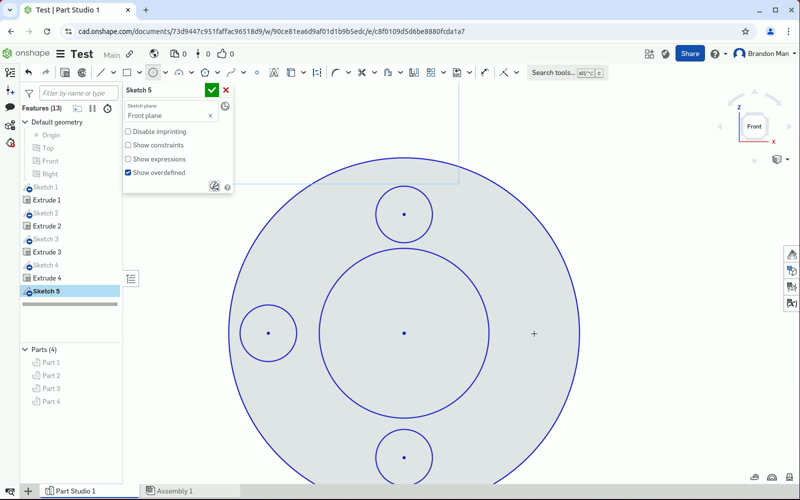
click(534, 333)
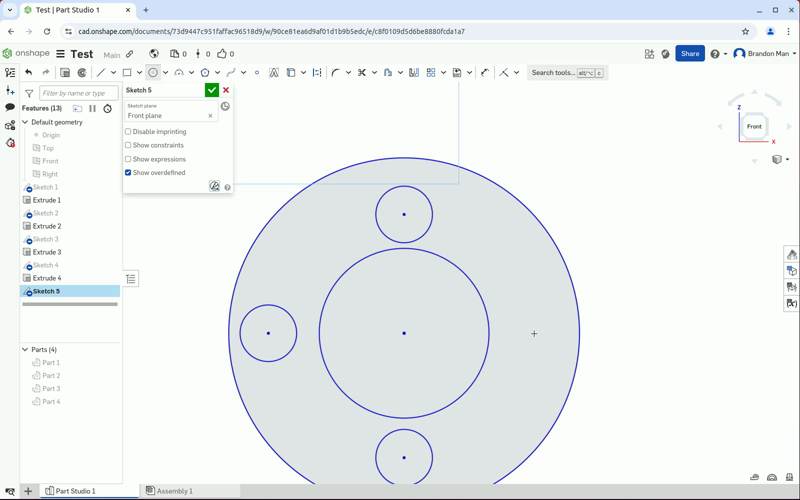
scroll(-6)
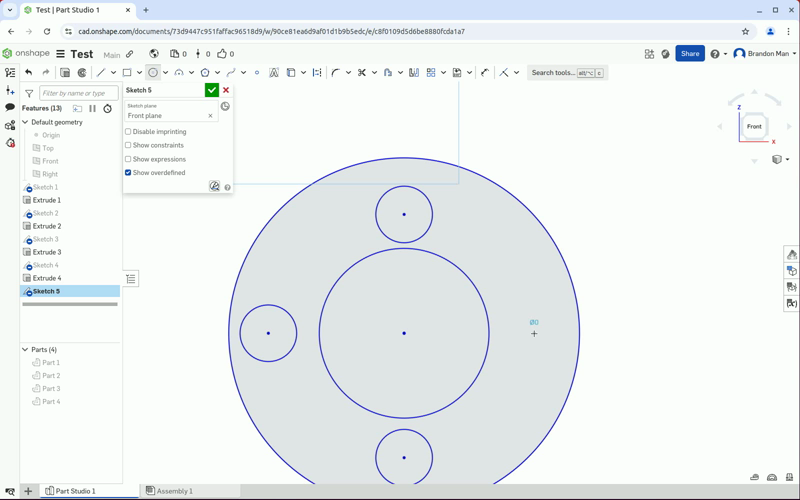
scroll(-6)
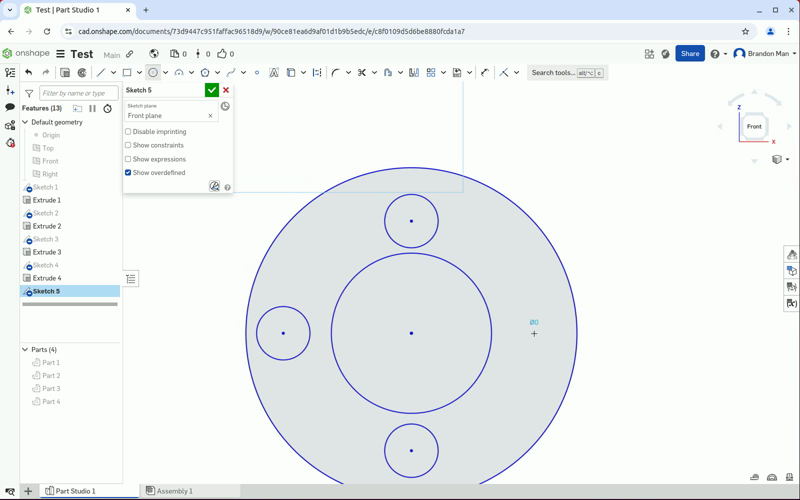
scroll(-6)
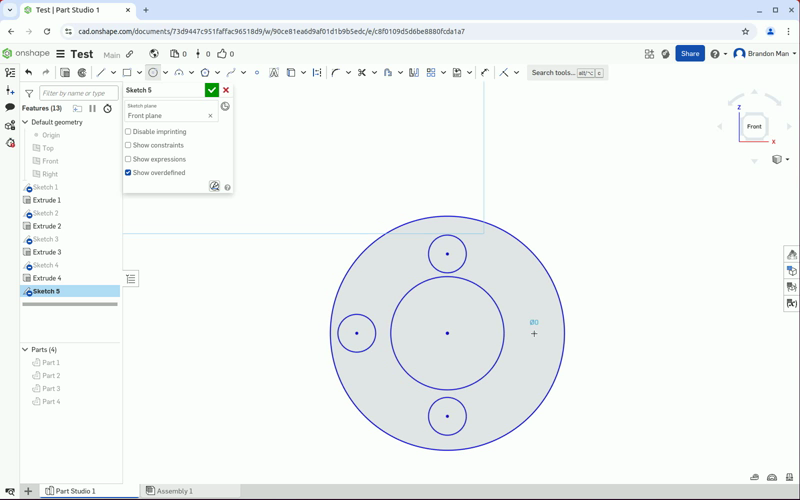
scroll(-6)
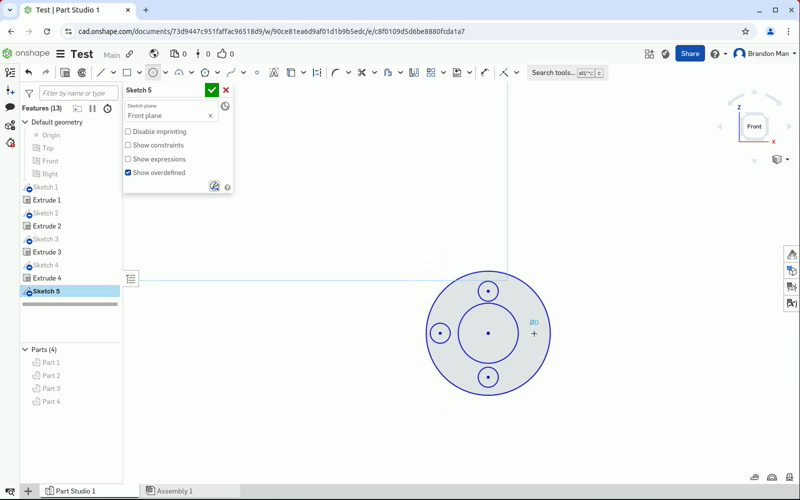
scroll(-6)
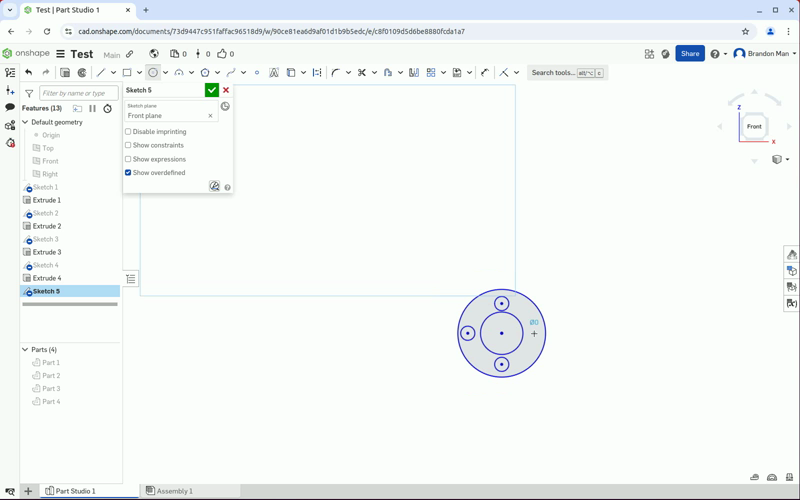
scroll(-6)
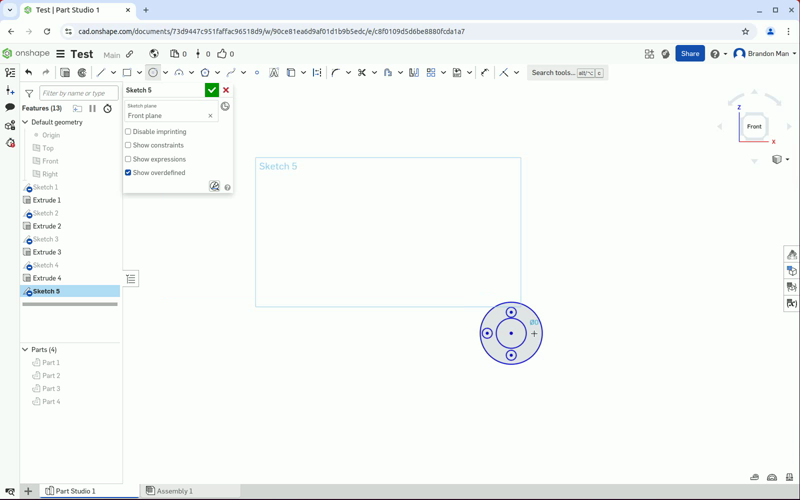
scroll(-6)
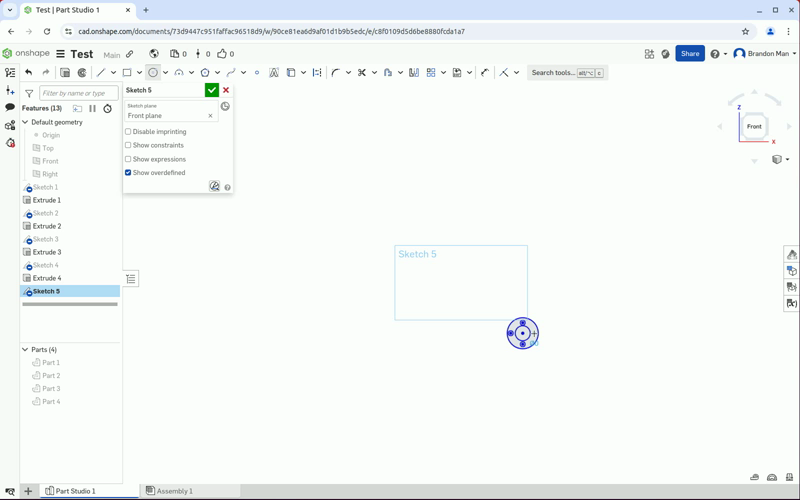
key_up(shift)
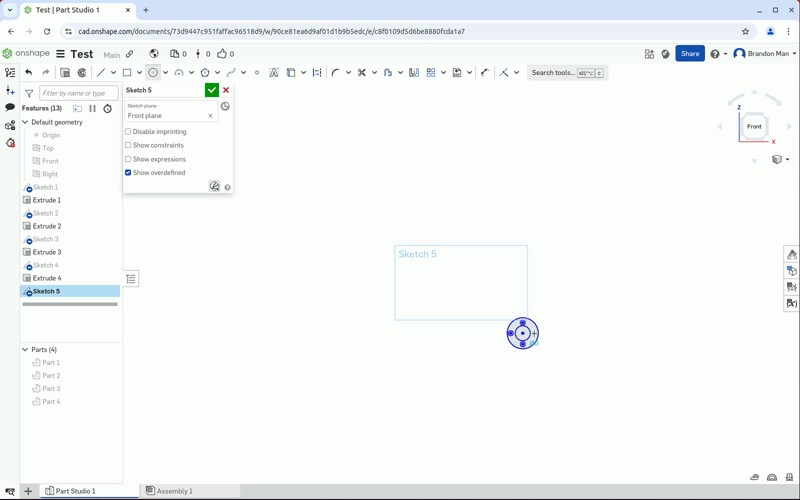
mouse_move(536, 333)
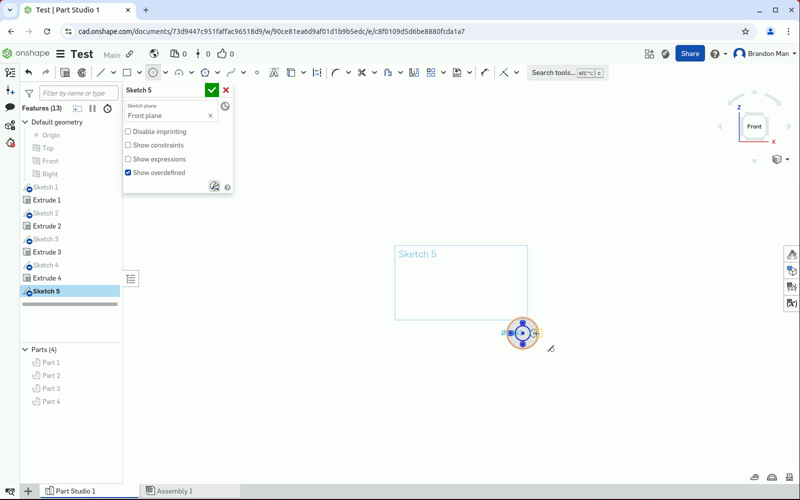
scroll(6)
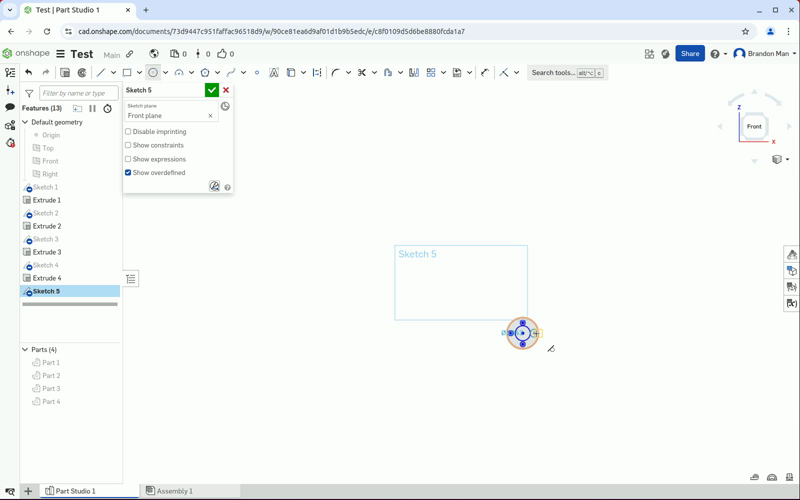
scroll(6)
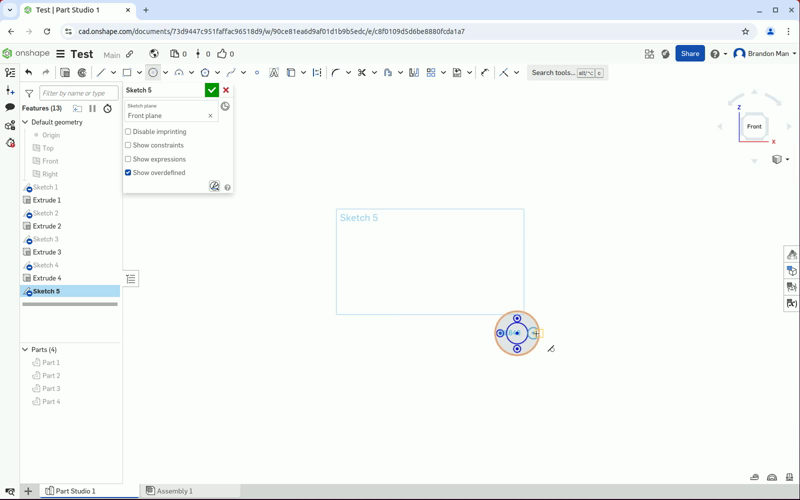
scroll(6)
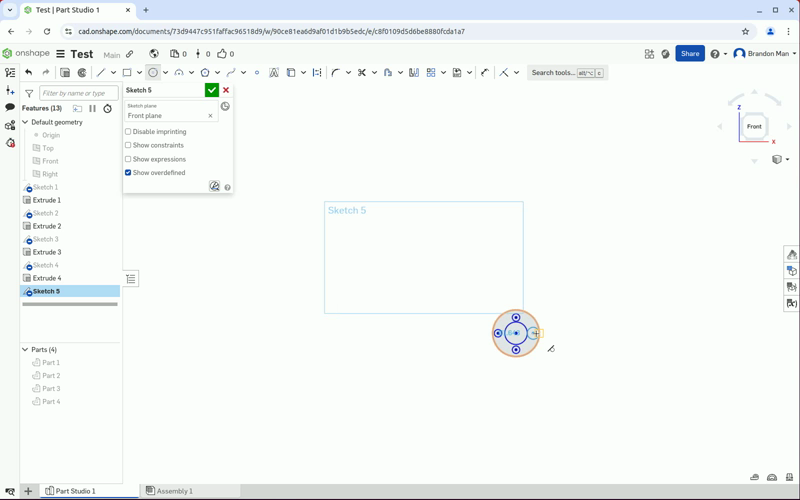
scroll(6)
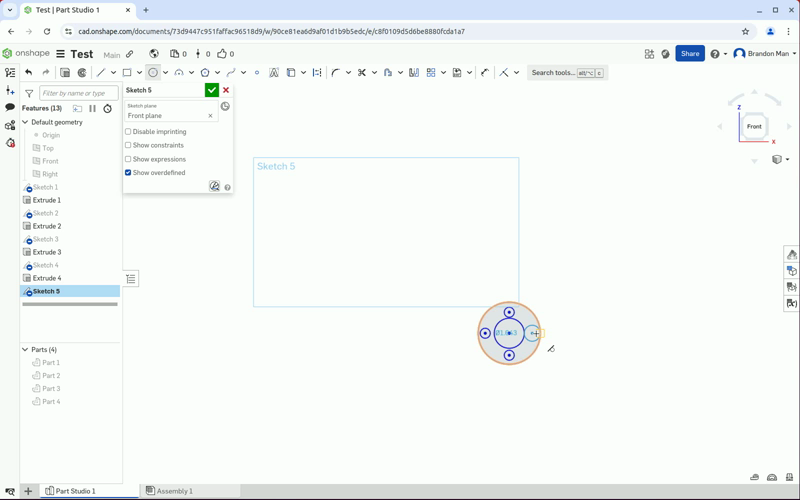
scroll(6)
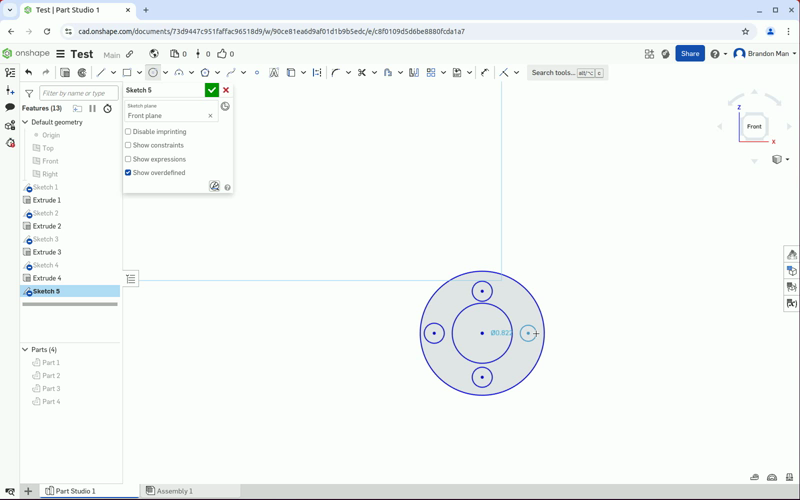
scroll(6)
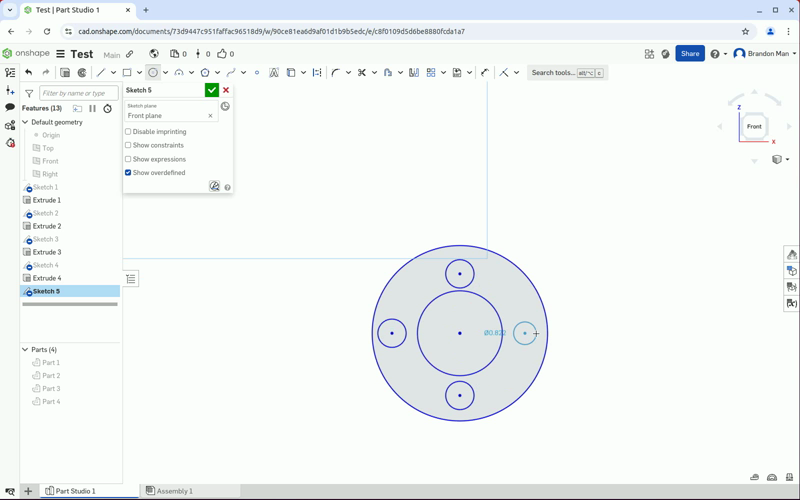
scroll(6)
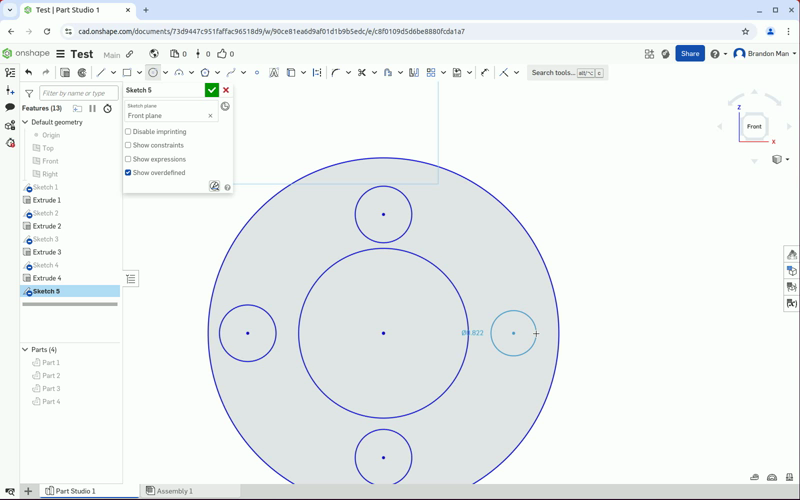
click(536, 333)
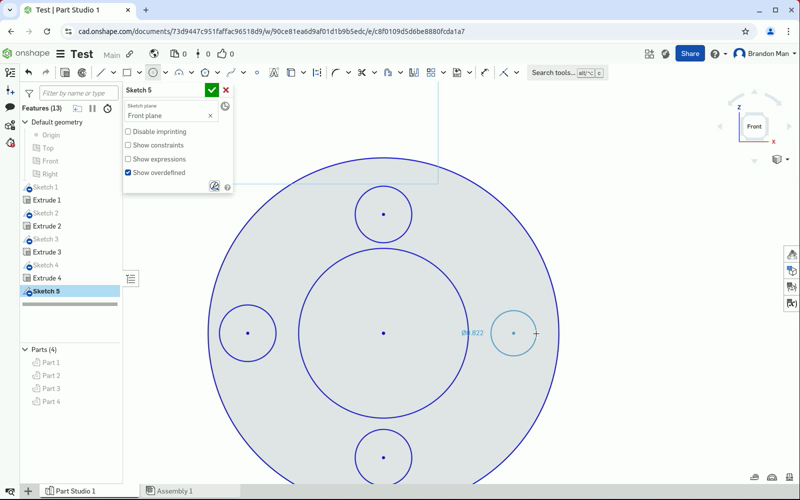
scroll(-6)
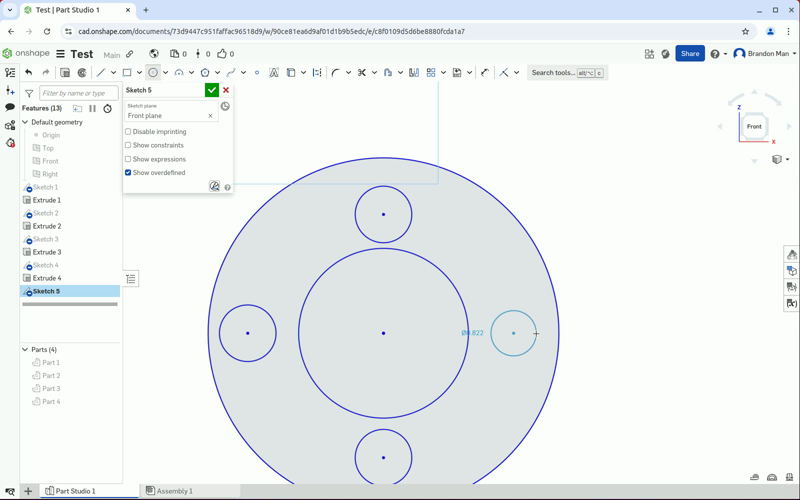
scroll(-6)
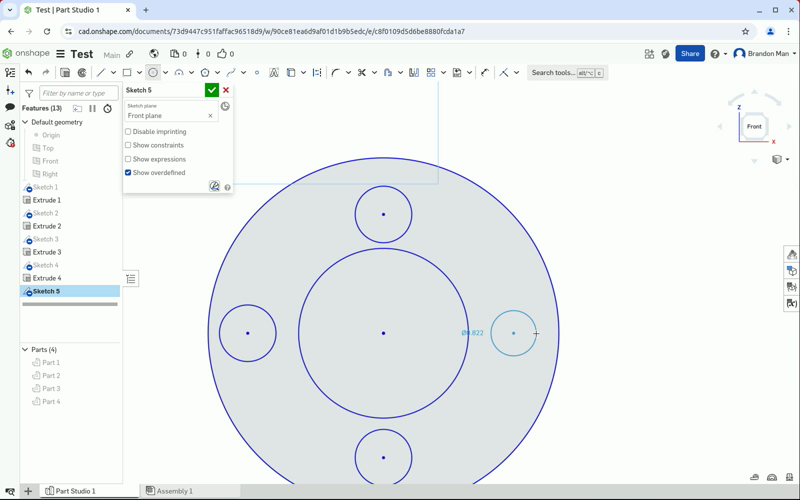
scroll(-6)
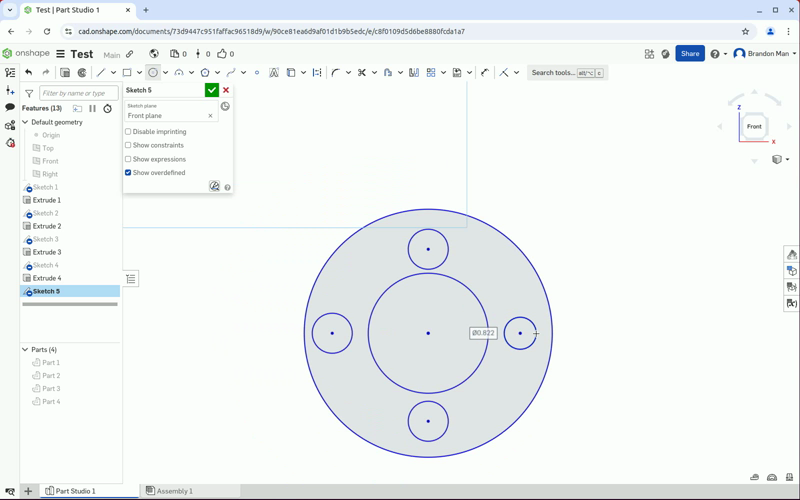
scroll(-6)
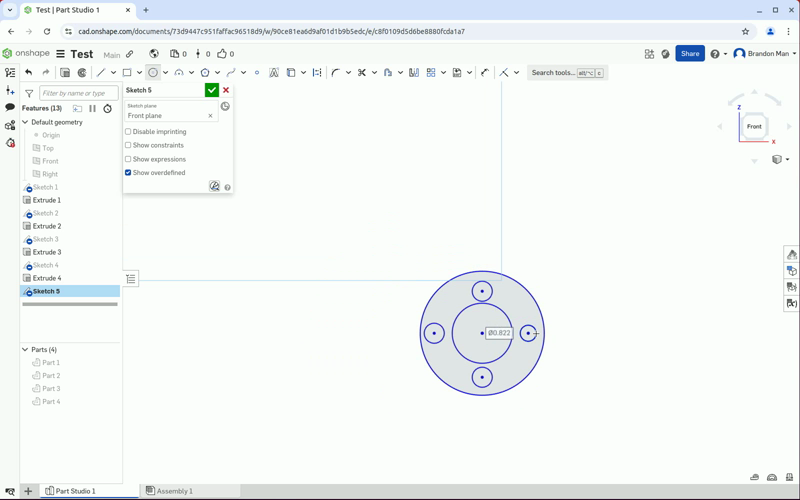
scroll(-6)
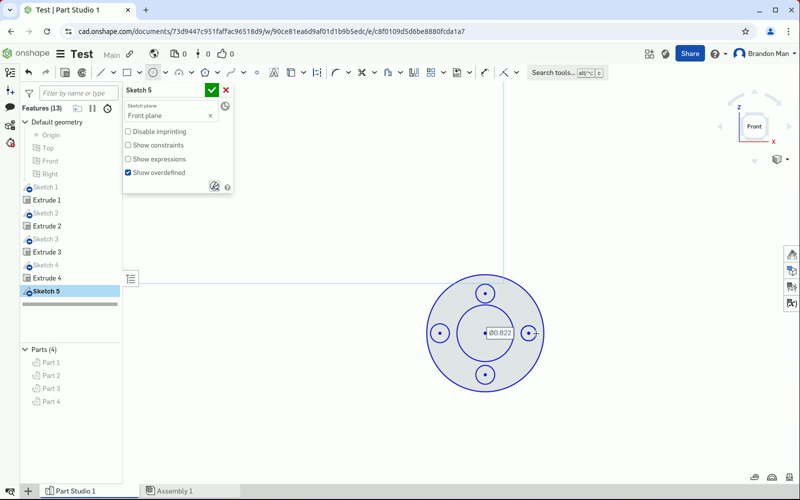
scroll(-6)
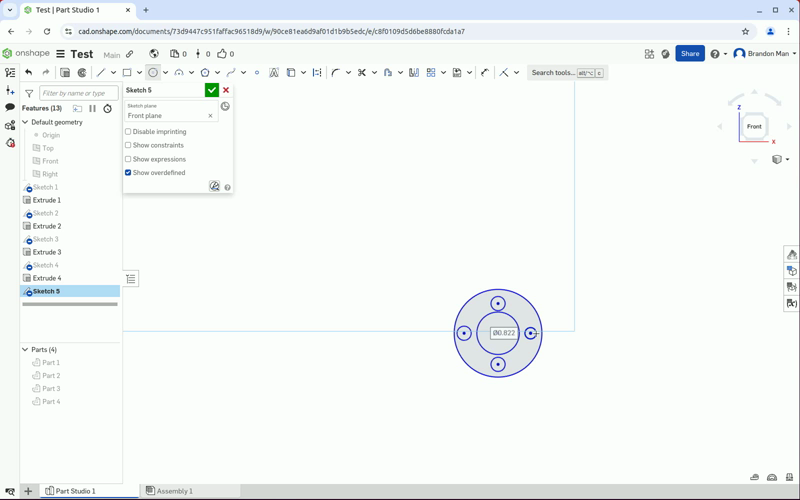
scroll(-6)
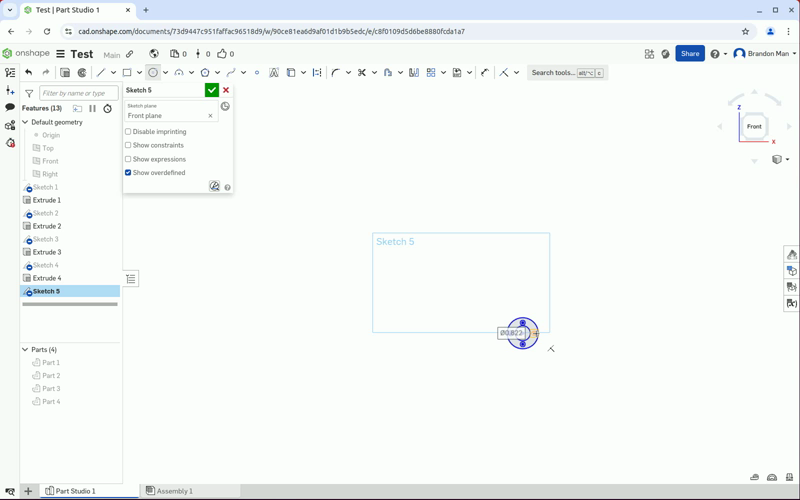
key(esc)
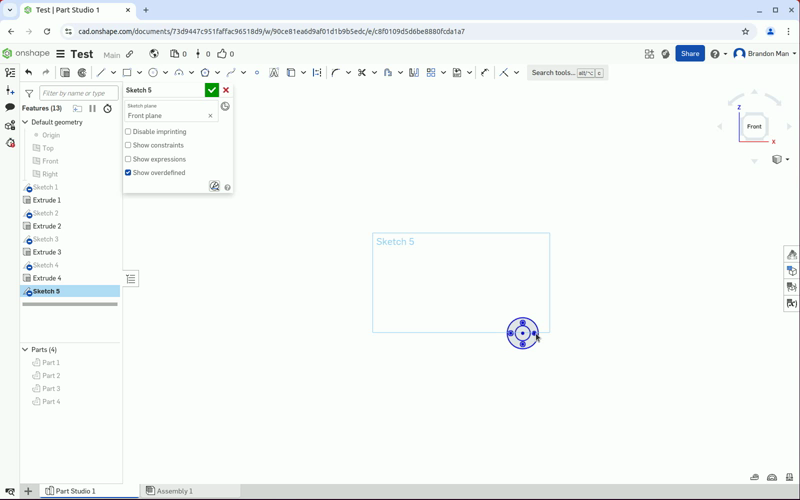
mouse_move(516, 344)
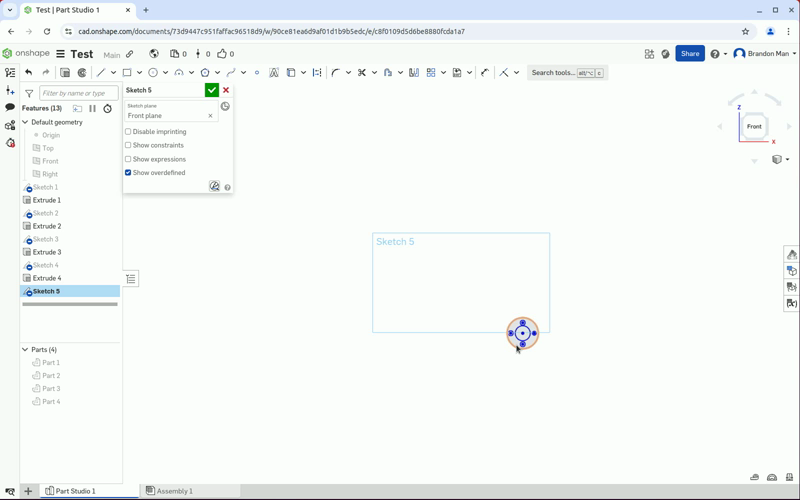
scroll(6)
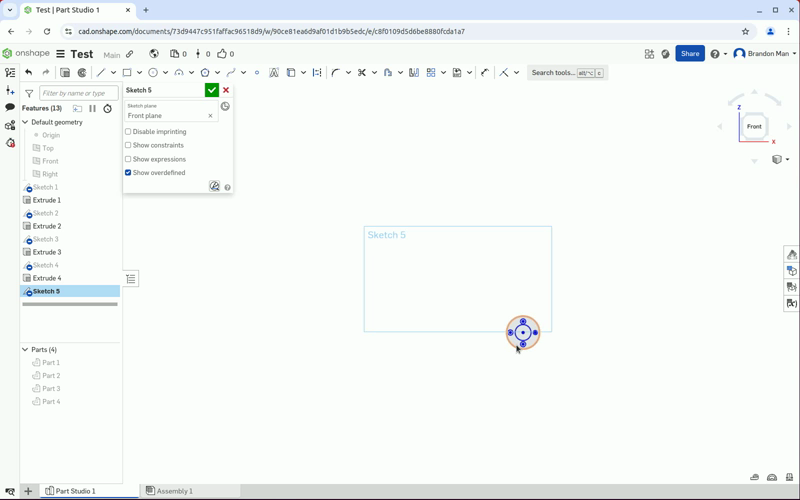
scroll(6)
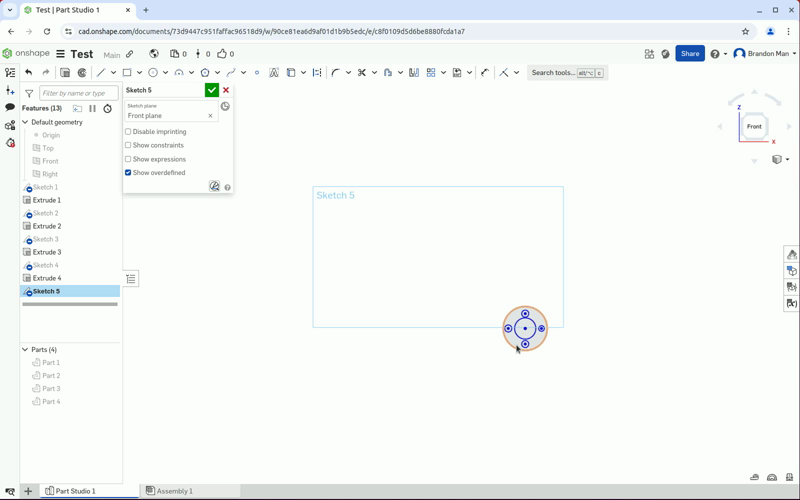
scroll(6)
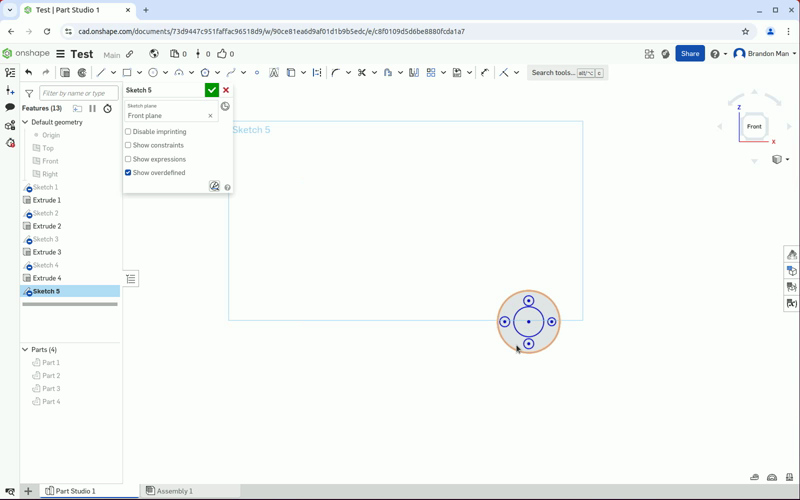
scroll(6)
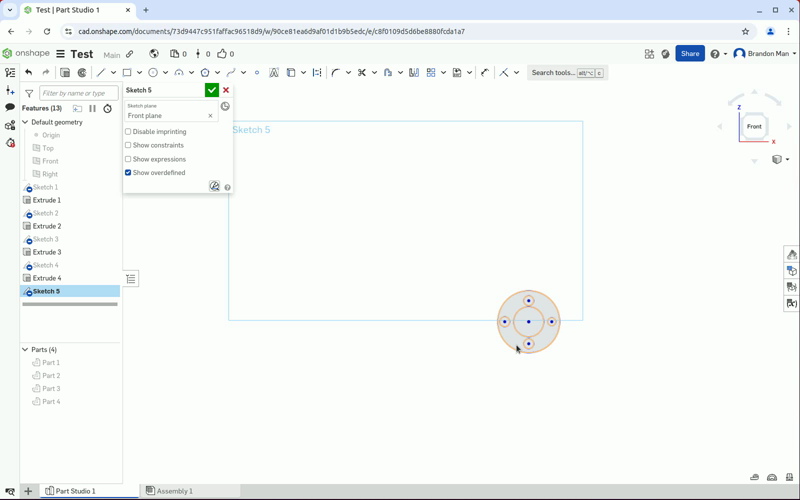
scroll(6)
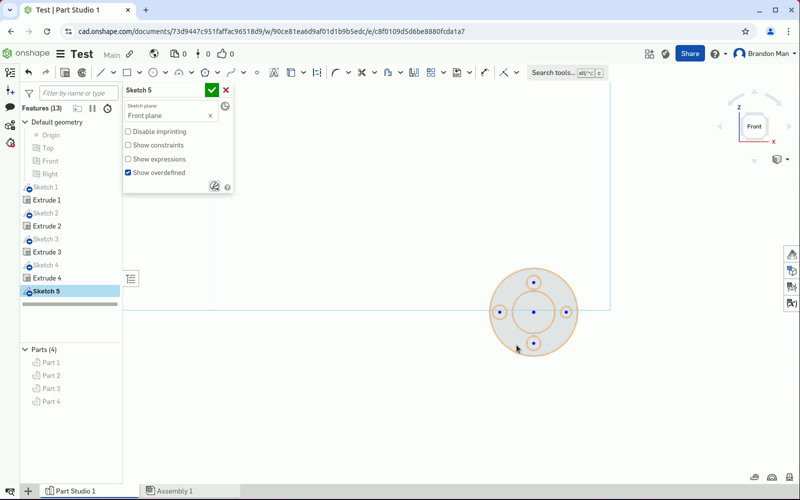
scroll(6)
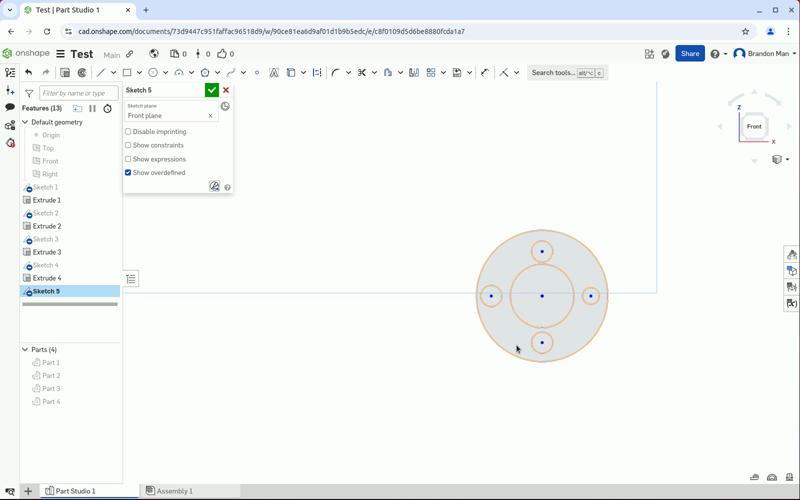
scroll(6)
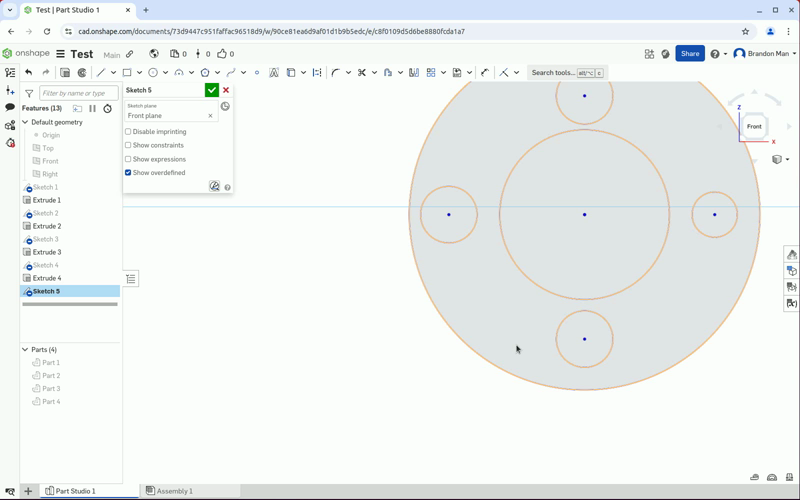
click(516, 344)
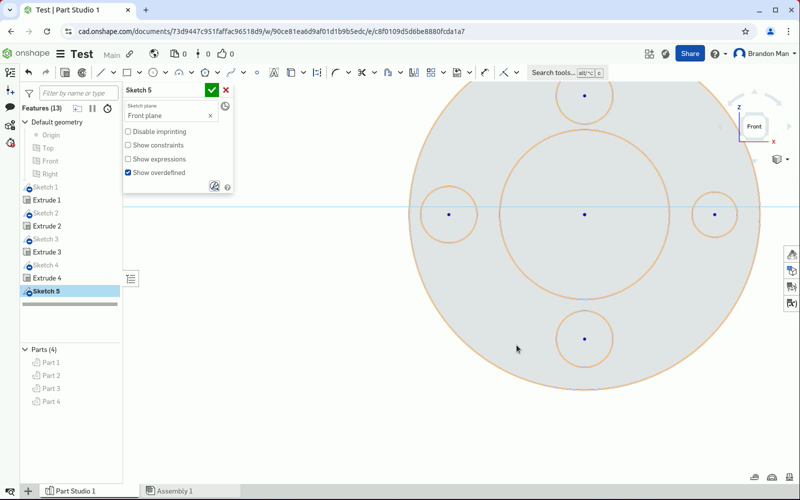
scroll(-6)
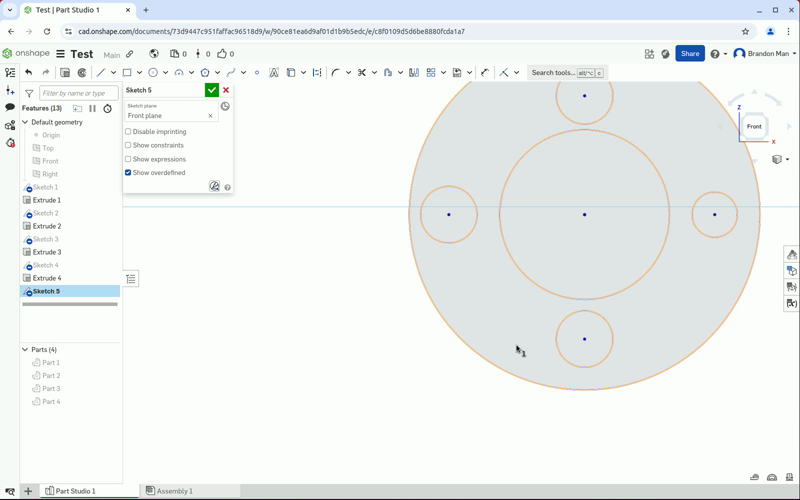
scroll(-6)
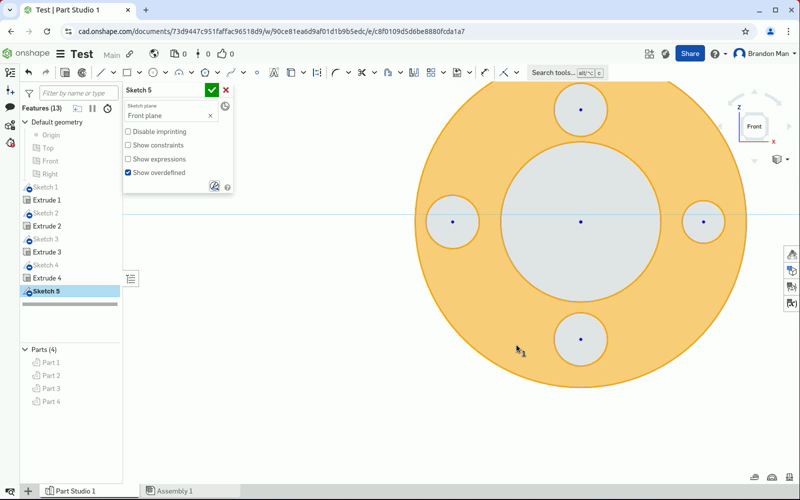
scroll(-6)
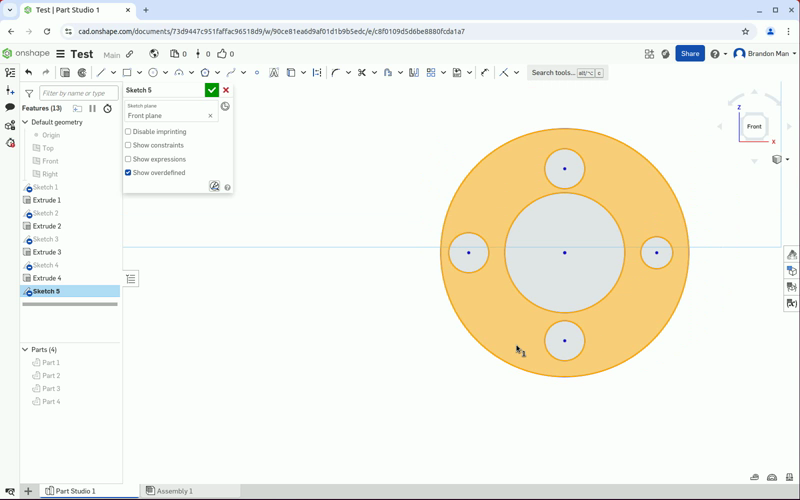
scroll(-6)
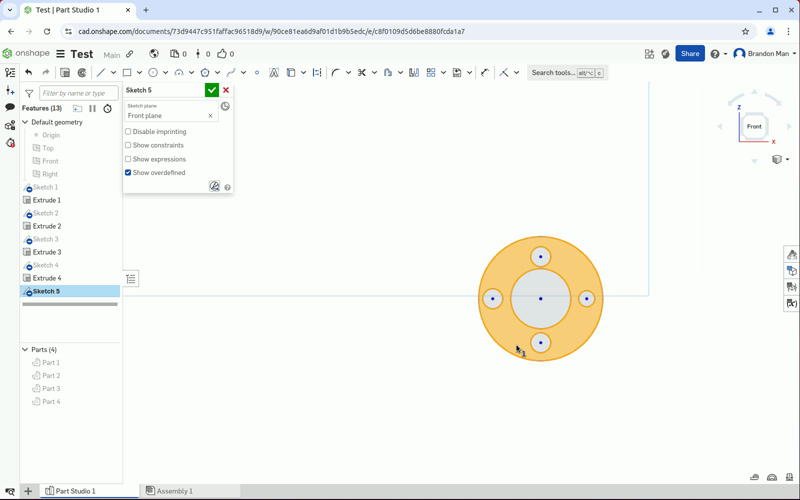
scroll(-6)
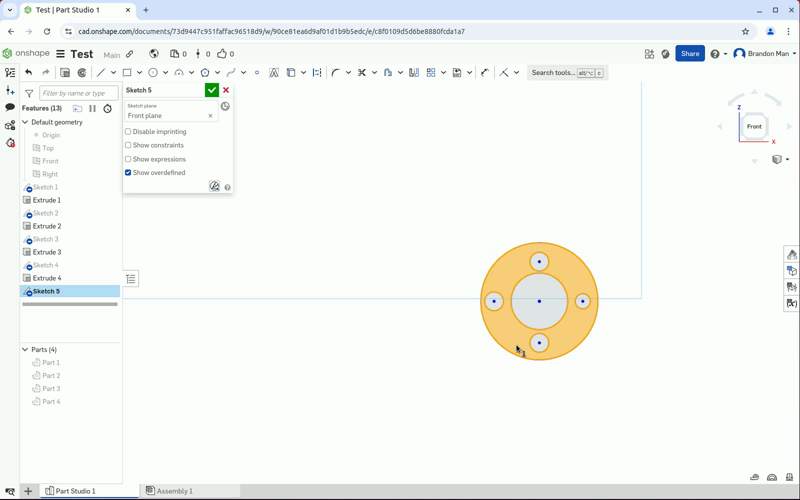
scroll(-6)
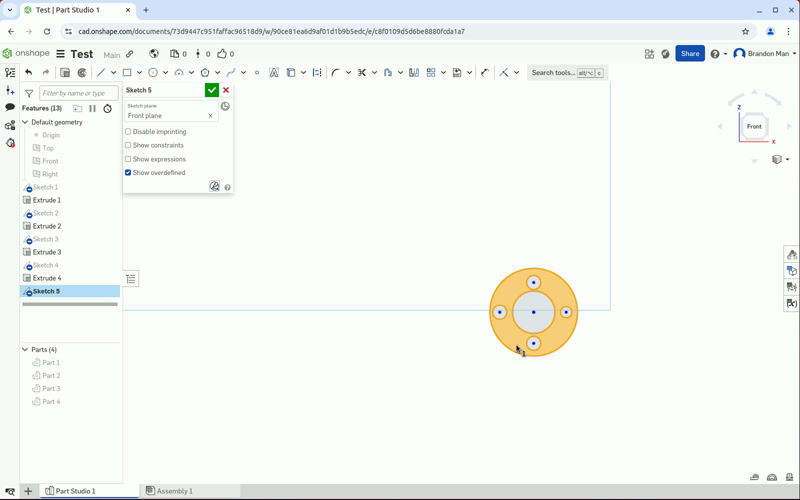
scroll(-6)
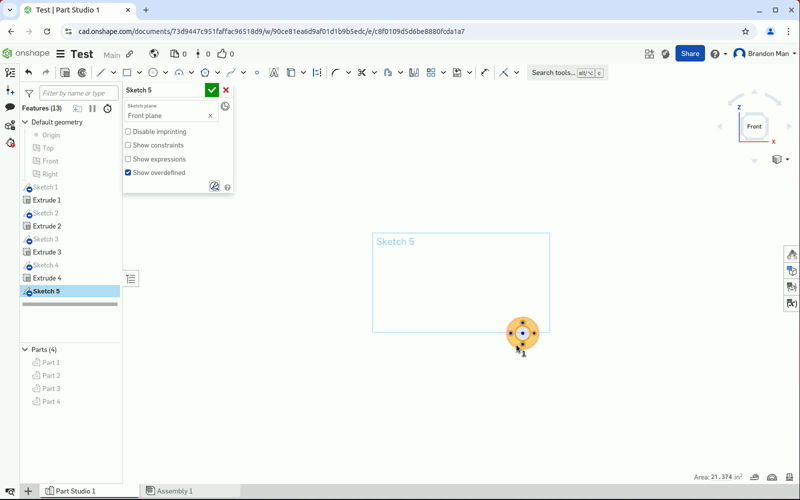
mouse_move(73, 352)
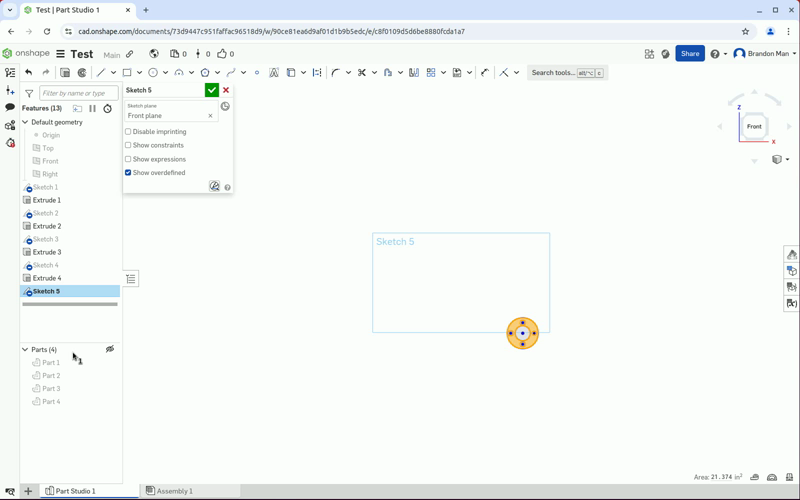
key(shift+y)
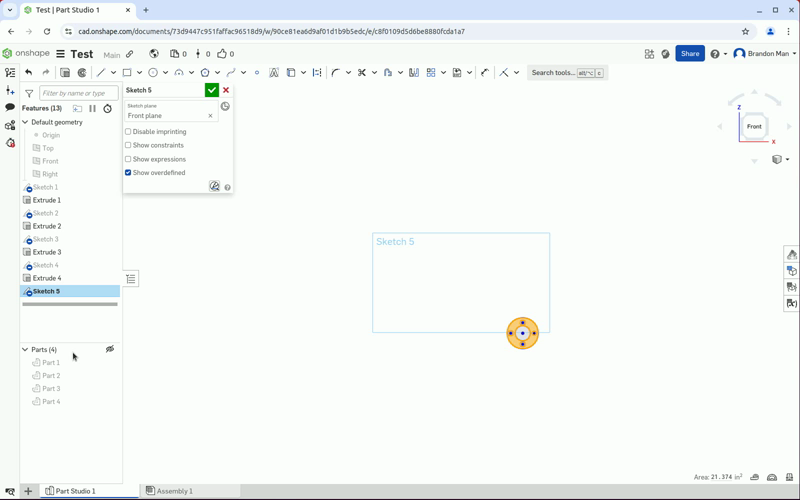
key(shift+e)
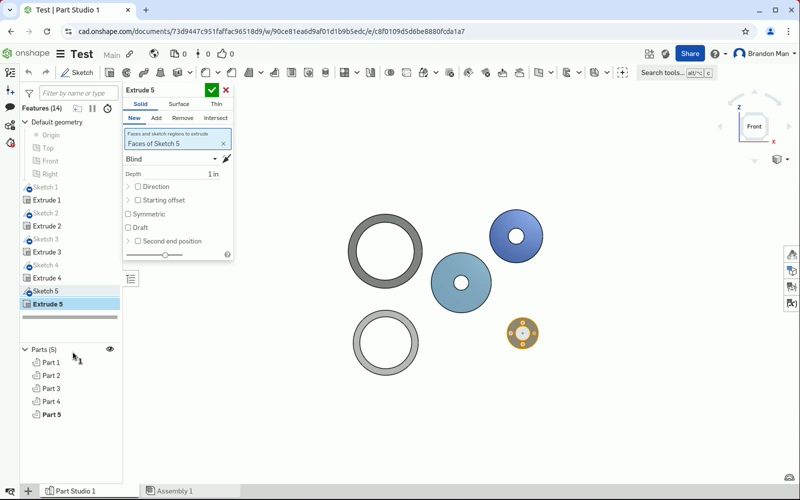
mouse_move(143, 106)
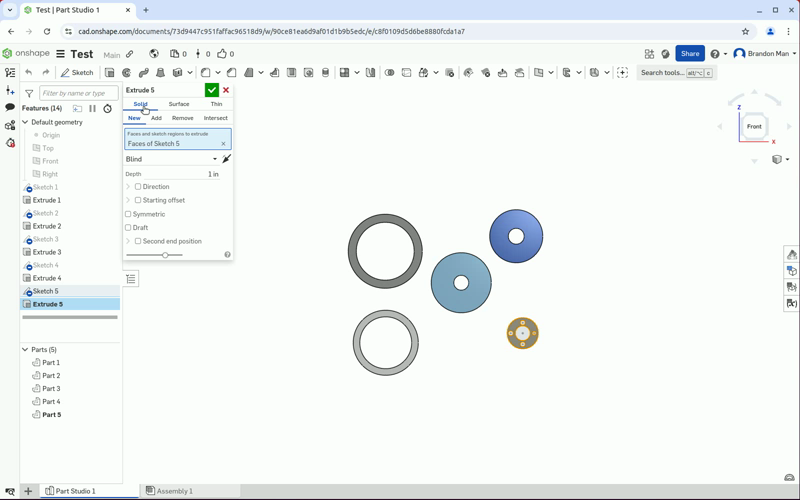
click(143, 106)
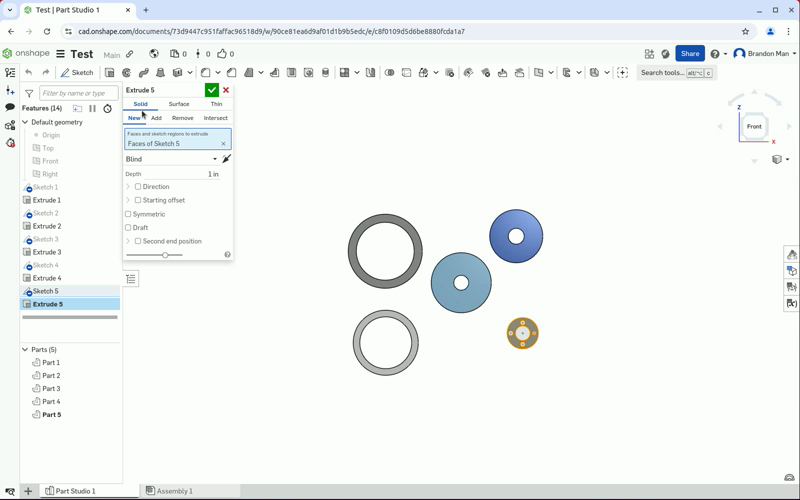
mouse_move(137, 120)
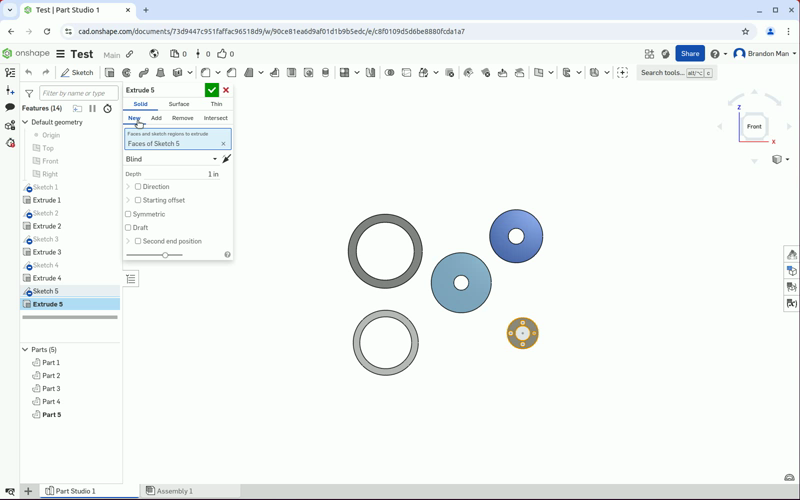
click(137, 120)
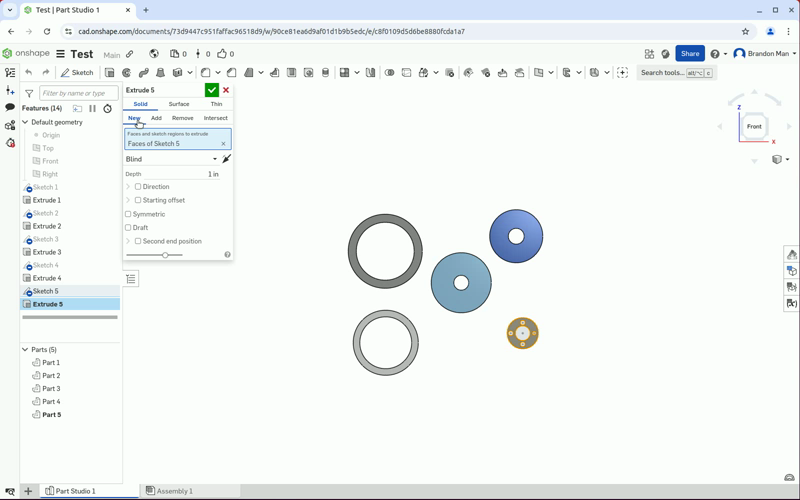
key(tab, 4)
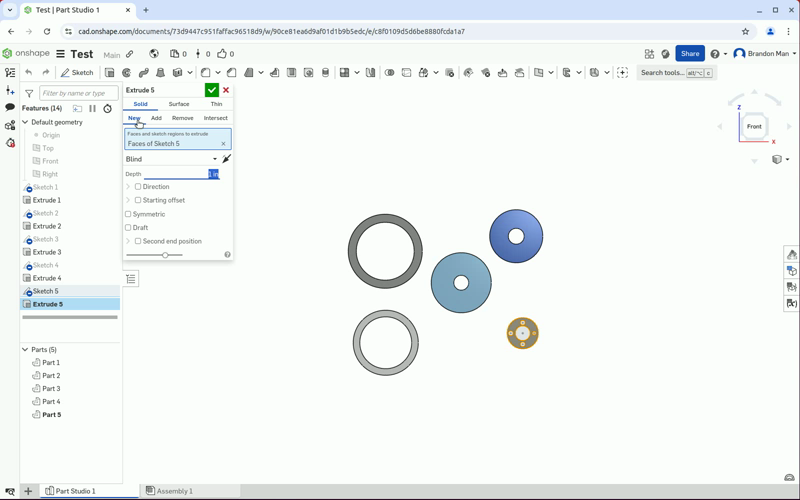
text(1.444)
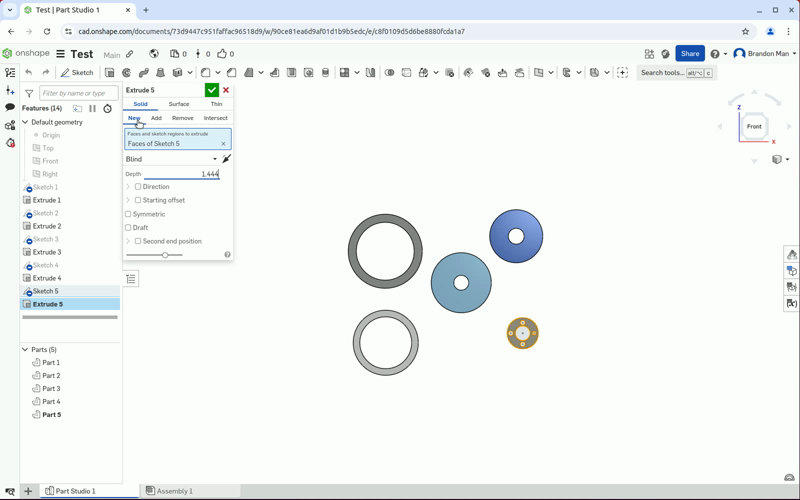
key(enter)
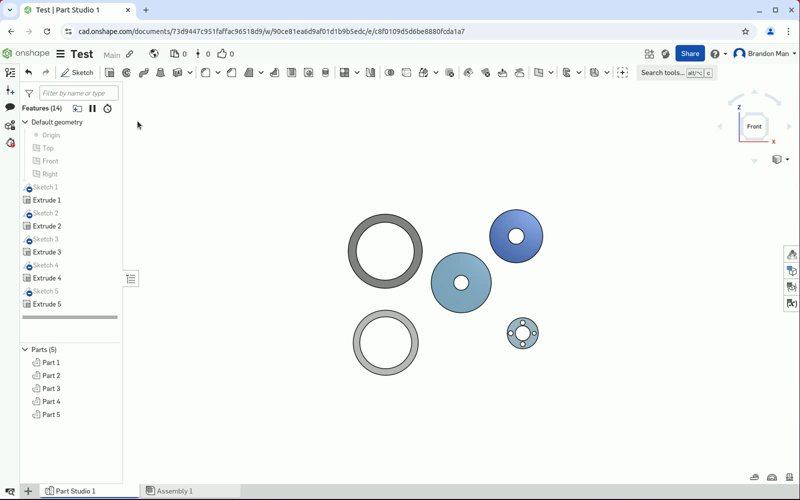
key(shift+h)
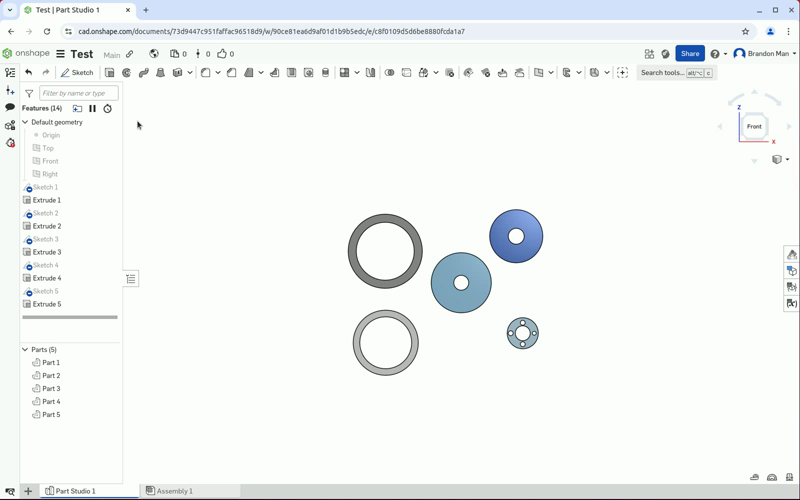
key(shift+h)
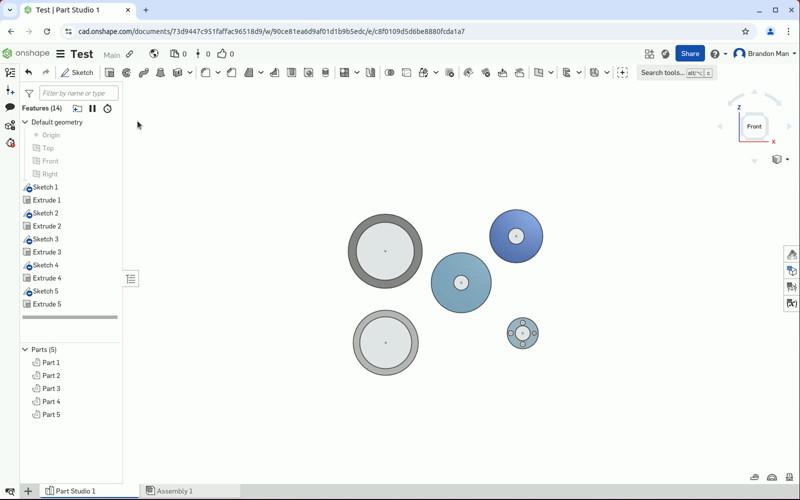
key(shift+7)
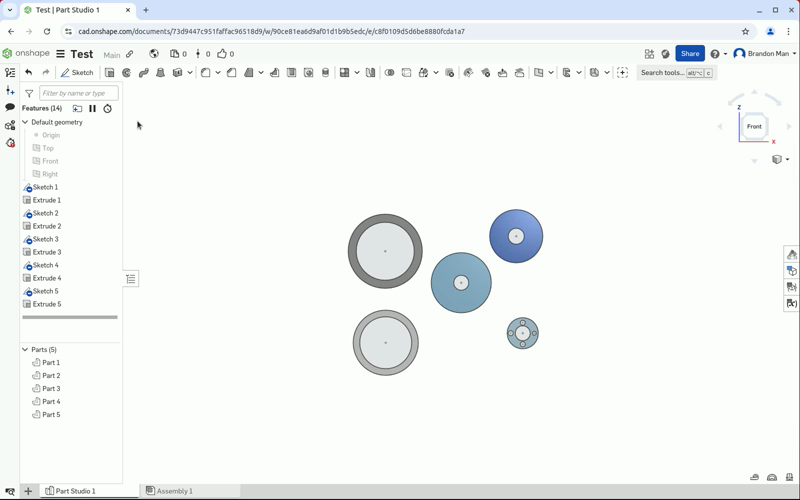
key(left, 2)
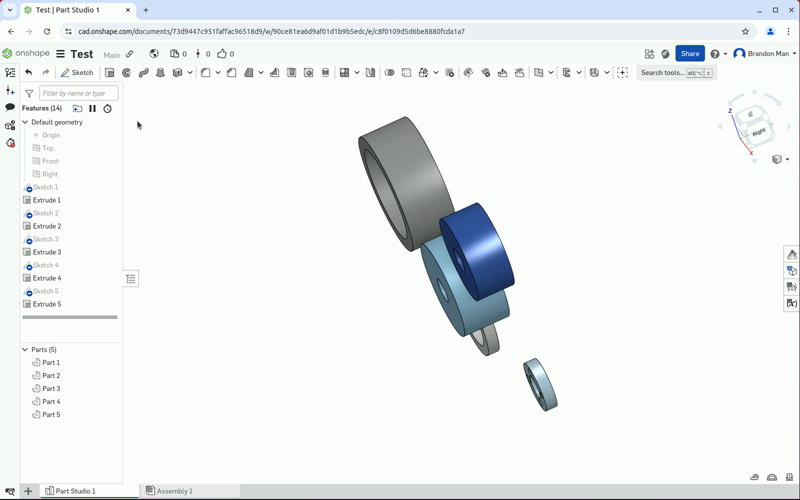
key(down, 2)
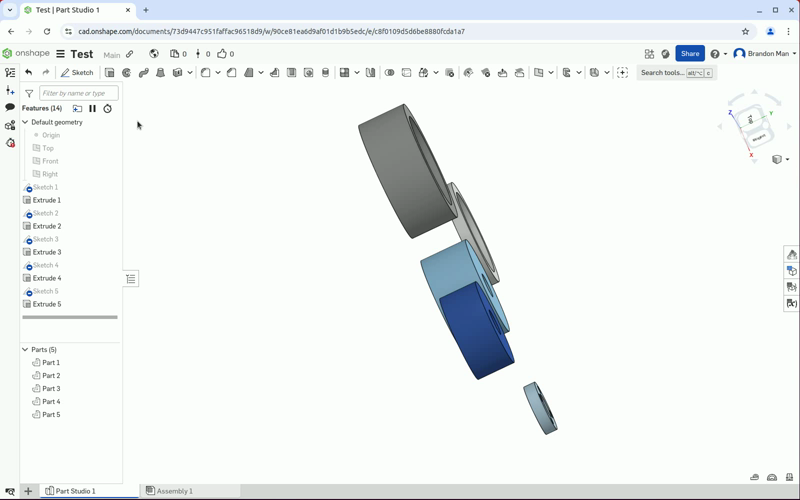
key(up, 2)
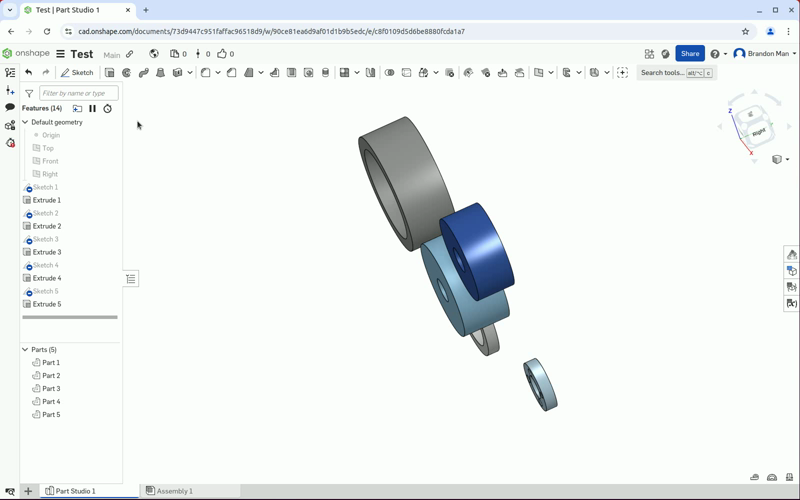
key(right, 2)
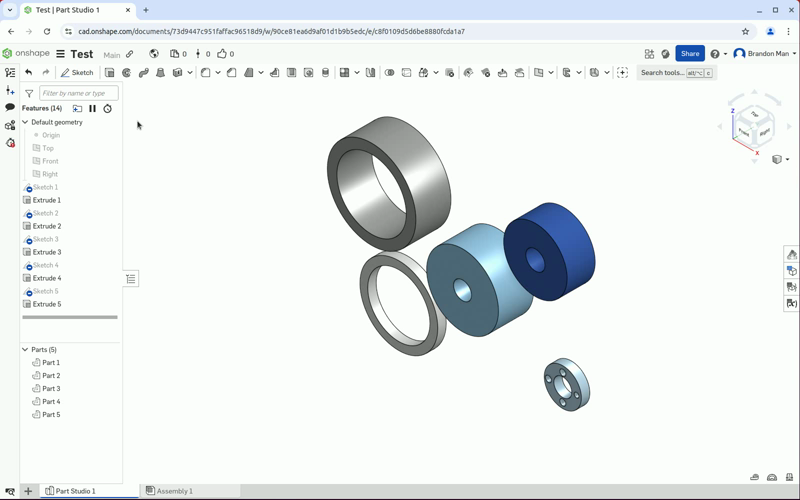
mouse_move(73, 189)
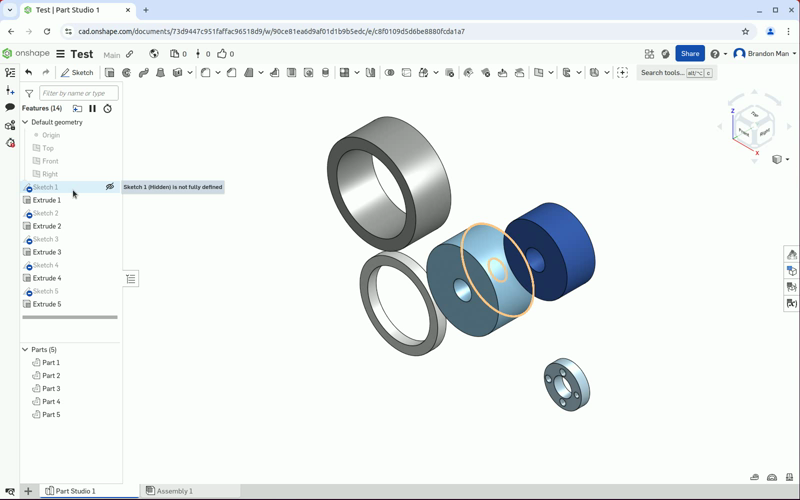
click(73, 189)